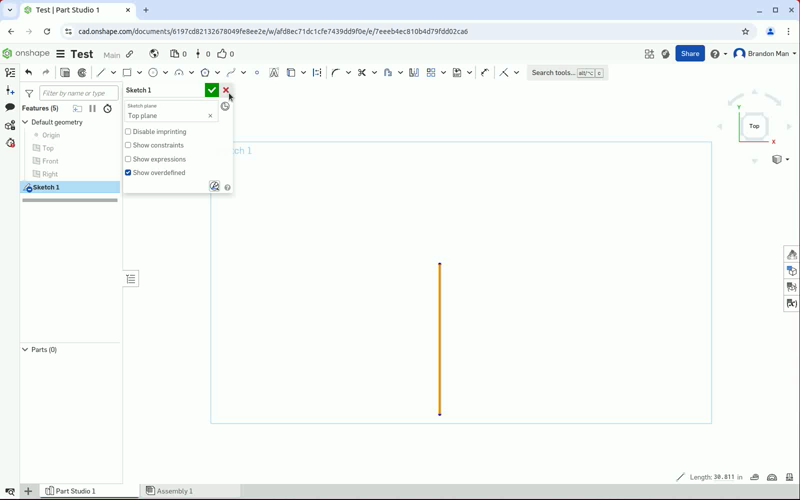
key(shift+h)
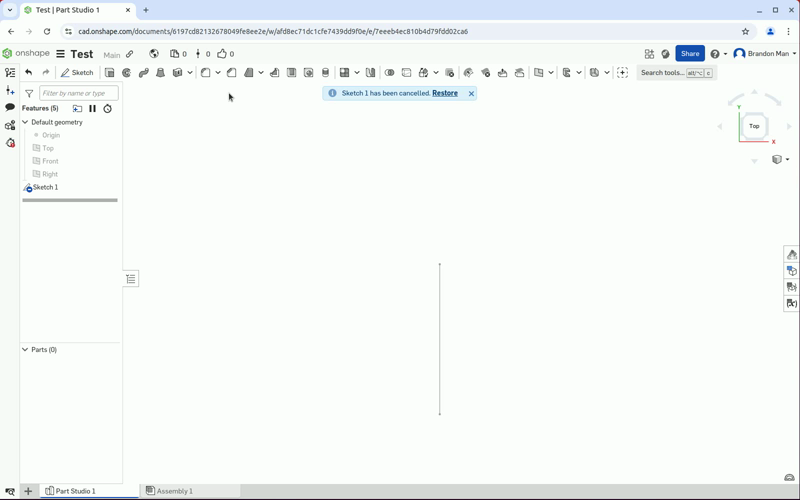
mouse_move(73, 352)
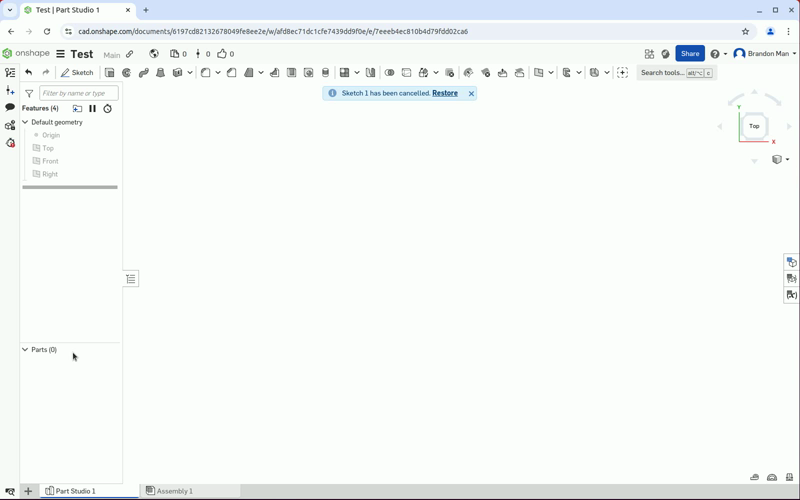
key(y)
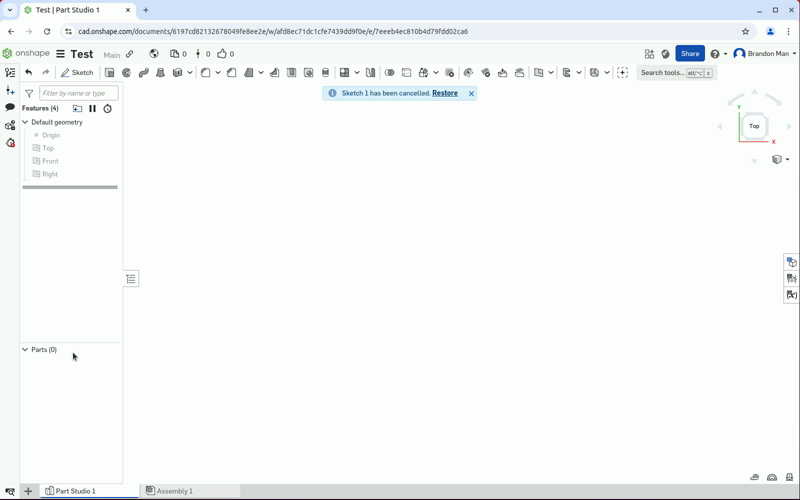
key(shift+p)
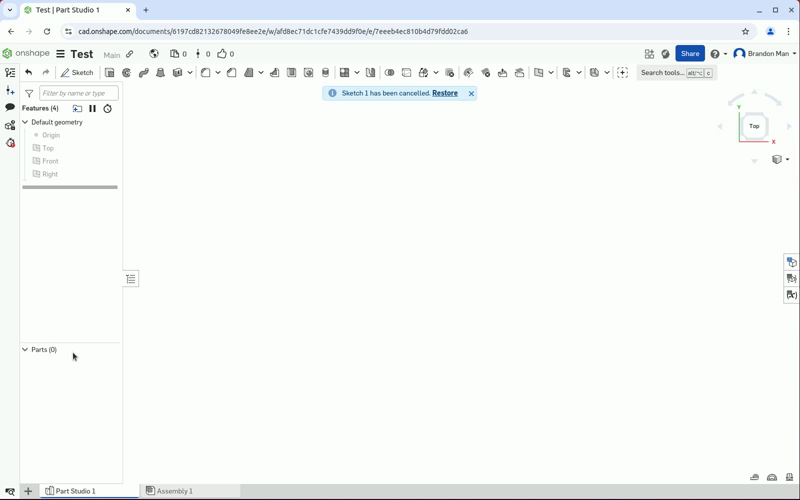
key(space)
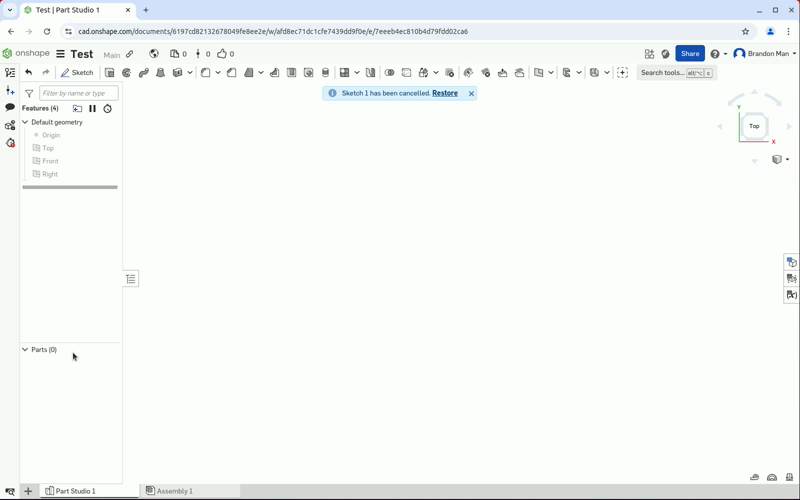
key_down(shift)
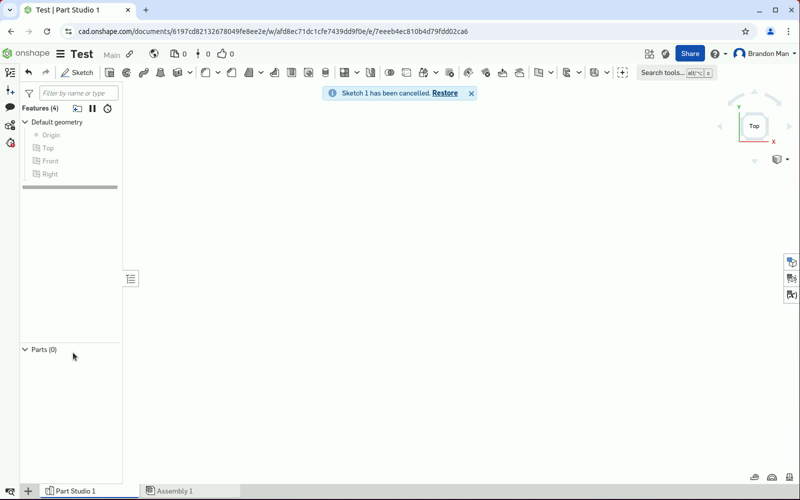
key(up)
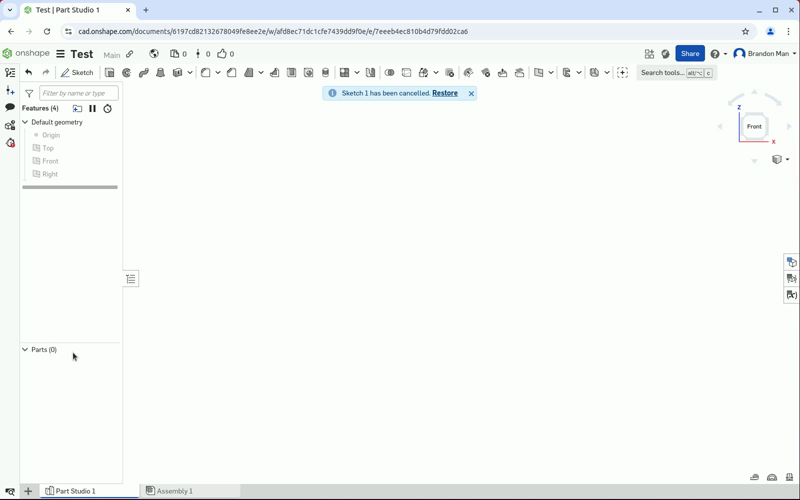
key_up(shift)
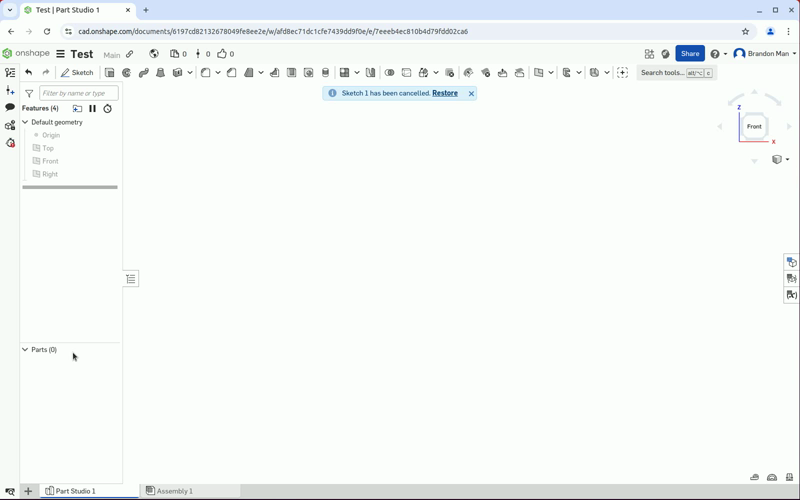
mouse_move(73, 352)
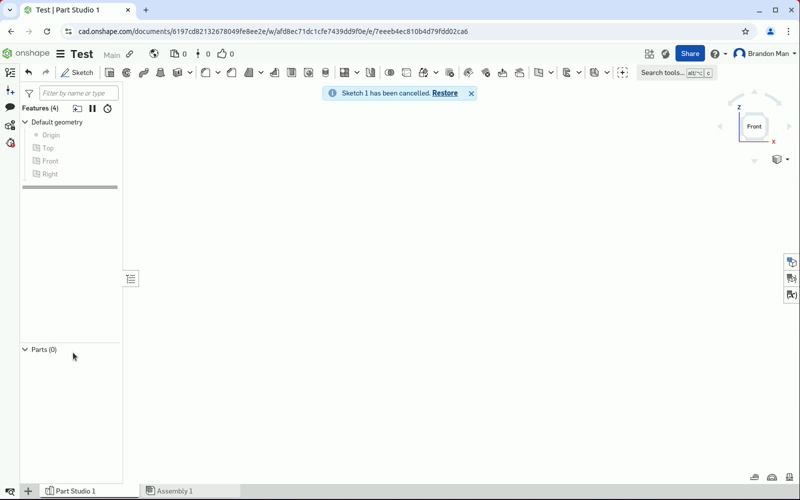
key(shift+y)
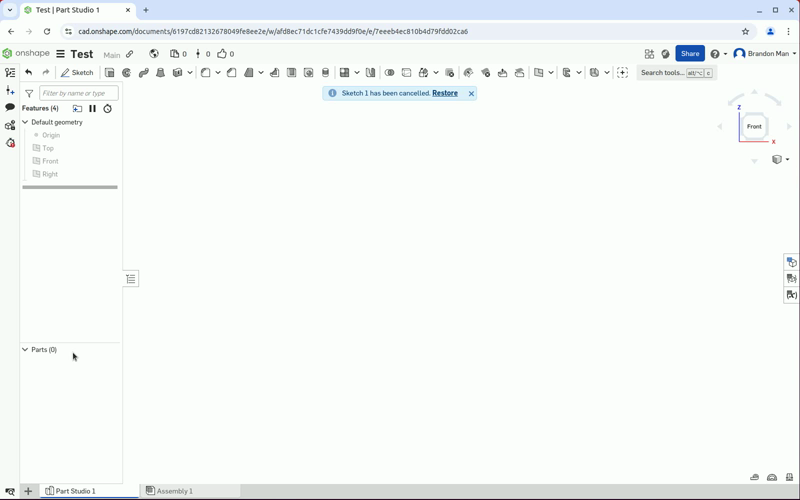
key(shift+s)
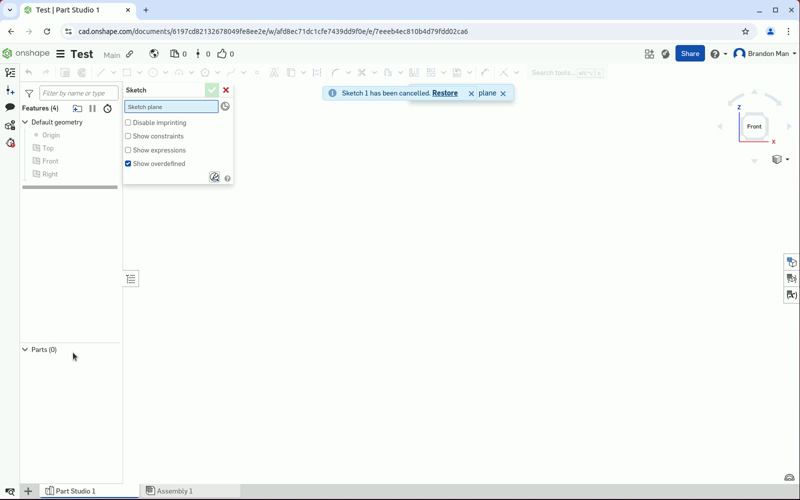
mouse_move(73, 163)
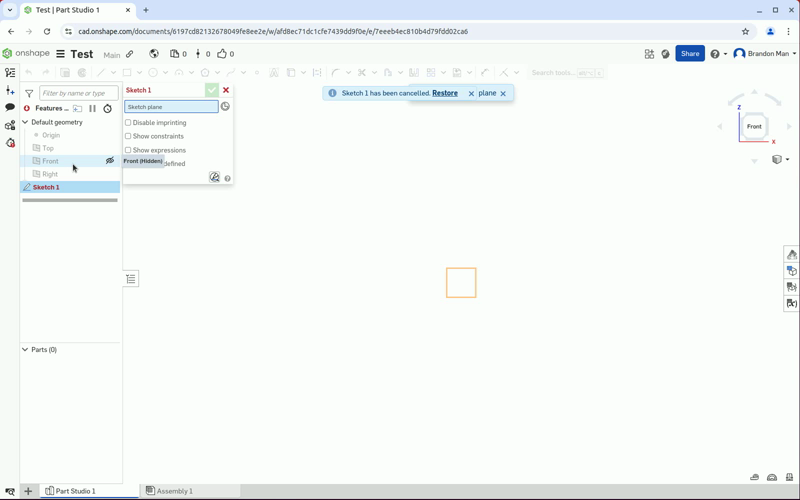
click(73, 163)
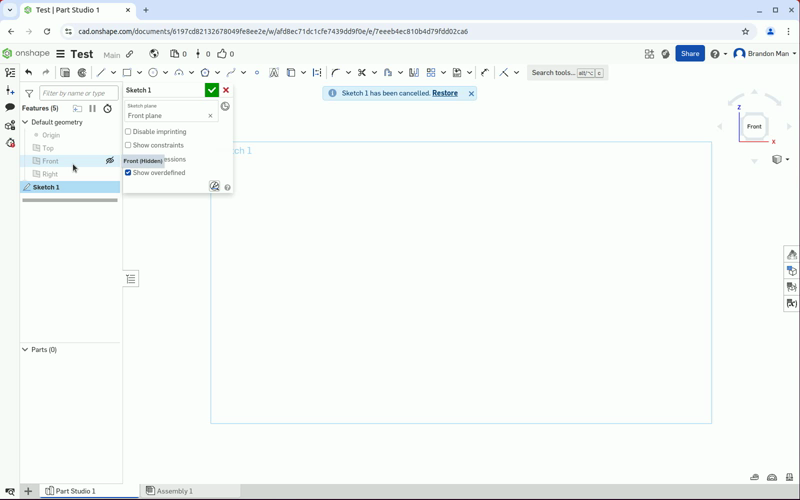
mouse_move(73, 352)
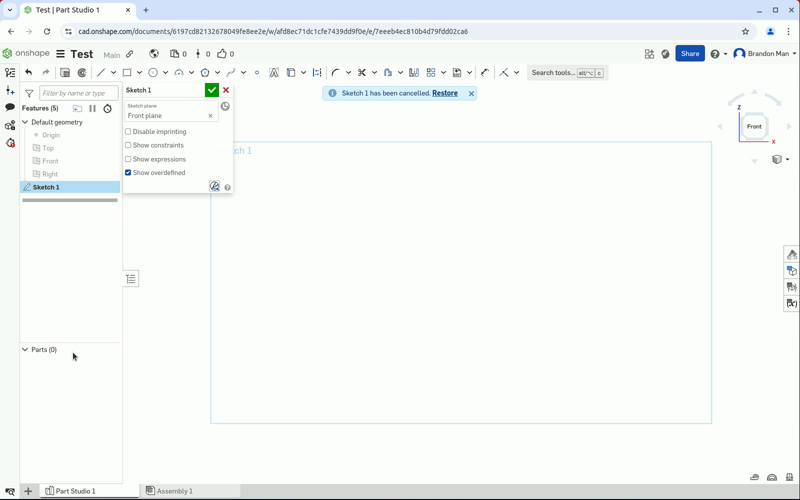
key(y)
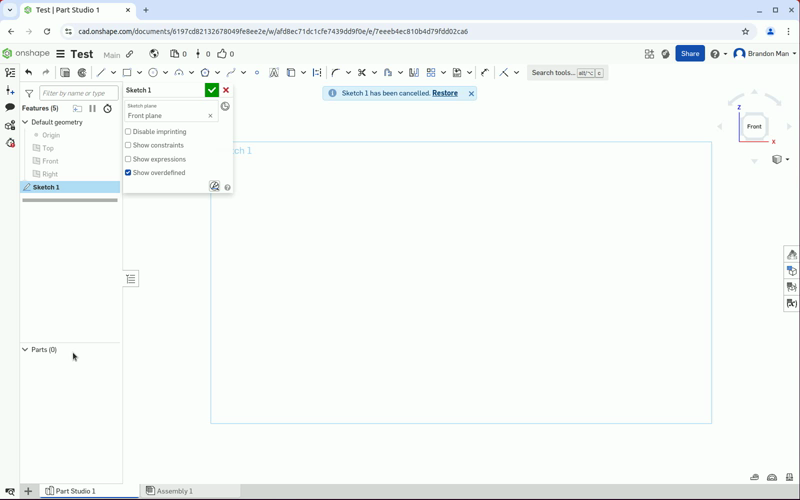
key(l)
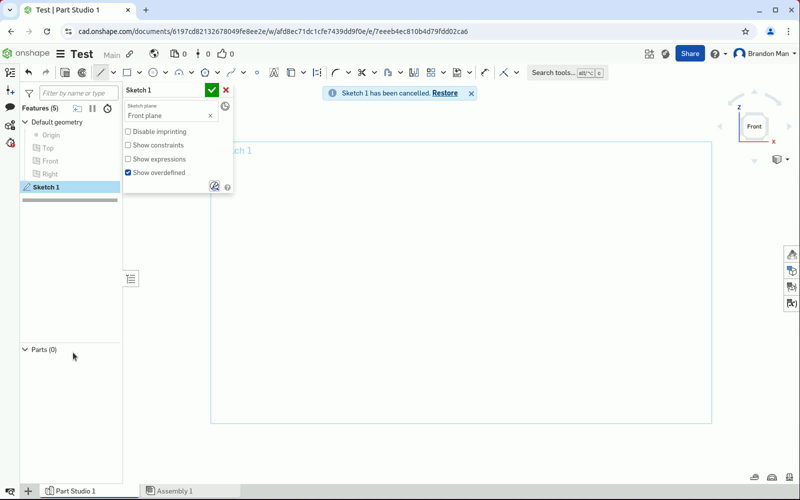
key_down(shift)
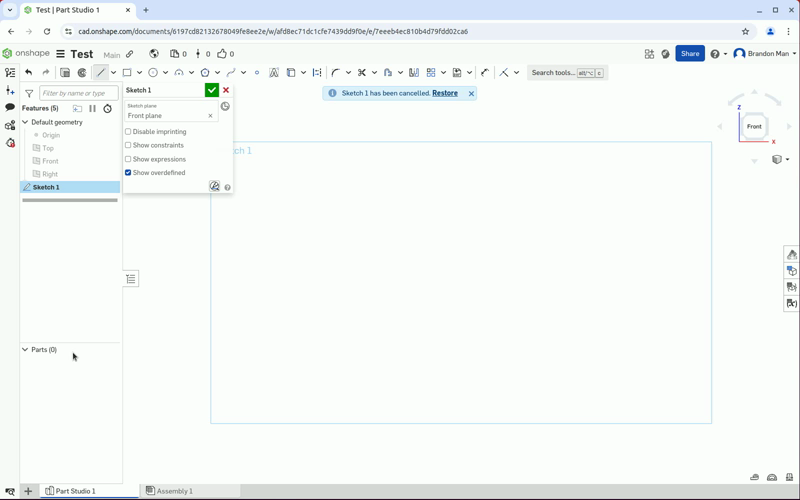
mouse_move(348, 282)
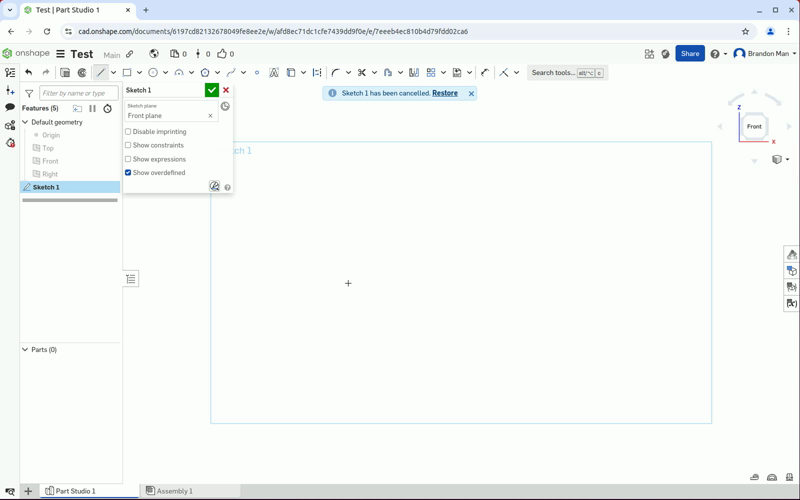
click(348, 282)
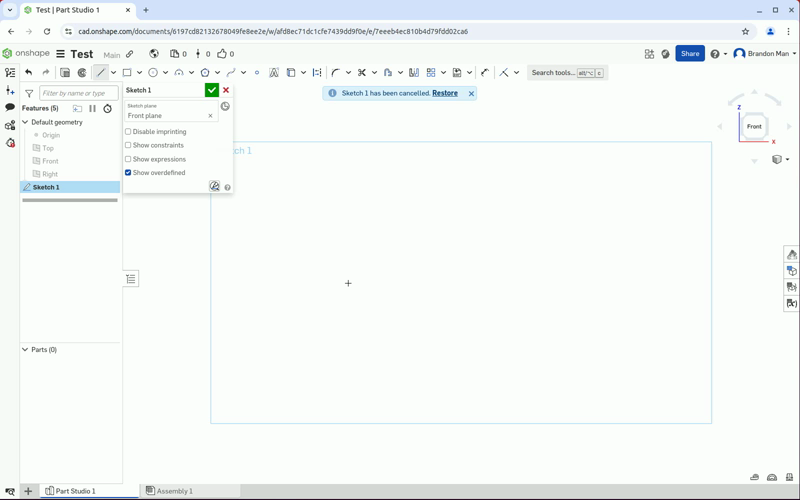
key_up(shift)
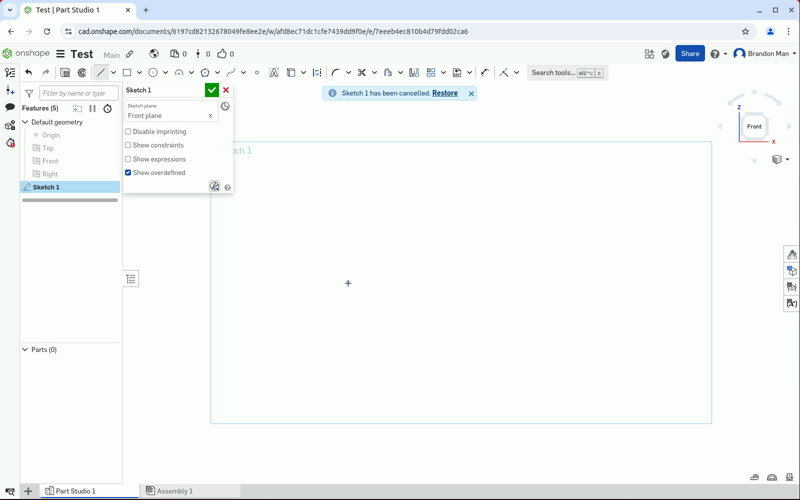
key_down(shift)
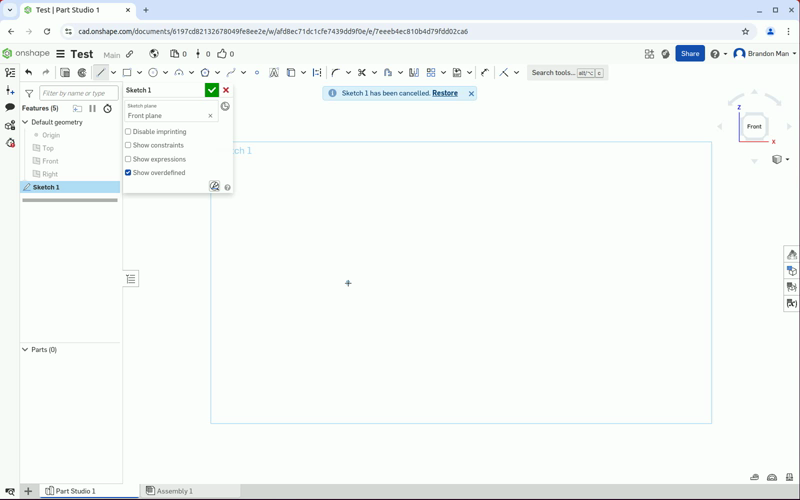
mouse_move(416, 282)
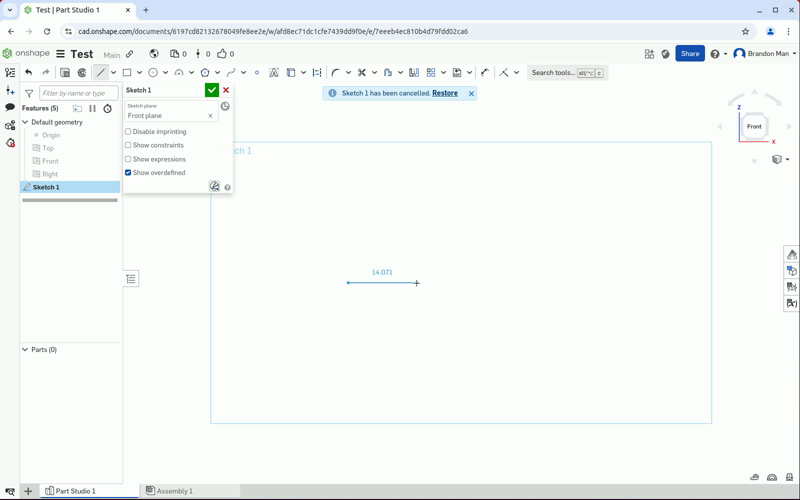
click(416, 282)
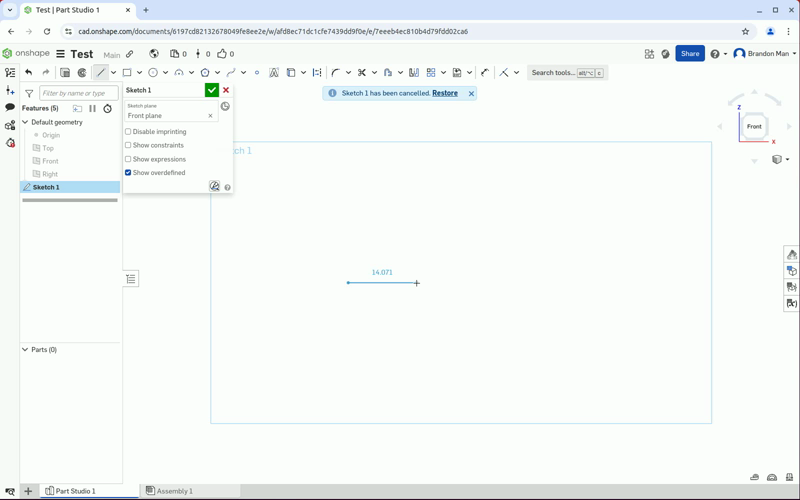
key_up(shift)
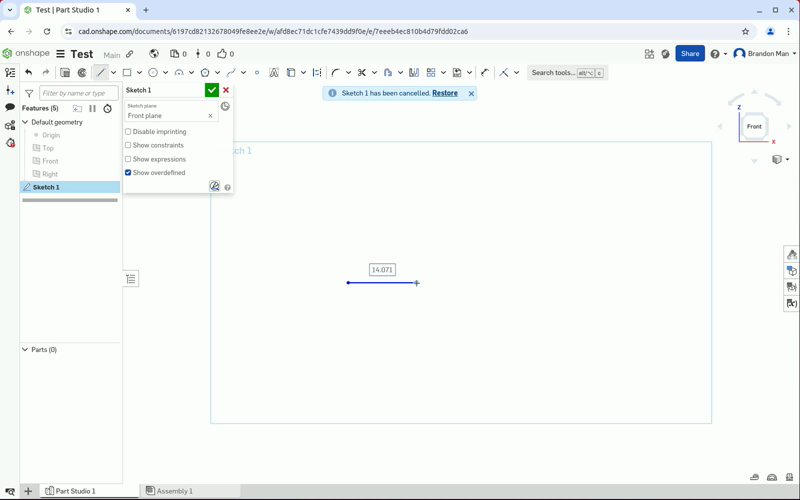
key_down(shift)
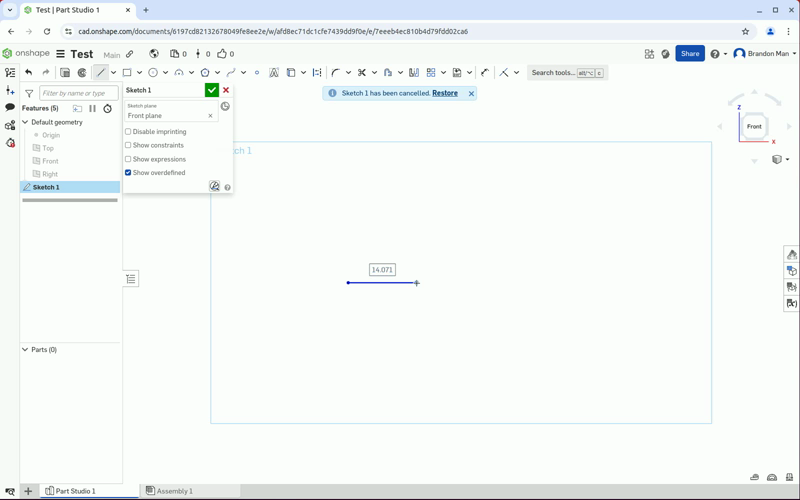
mouse_move(446, 282)
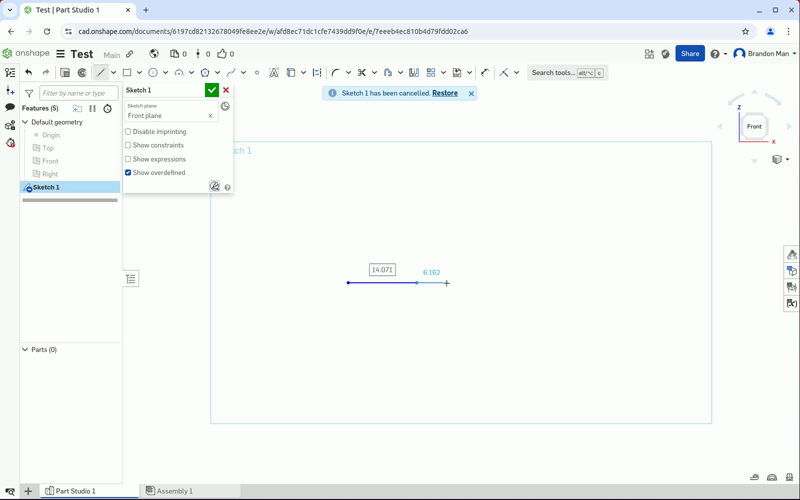
mouse_move(416, 224)
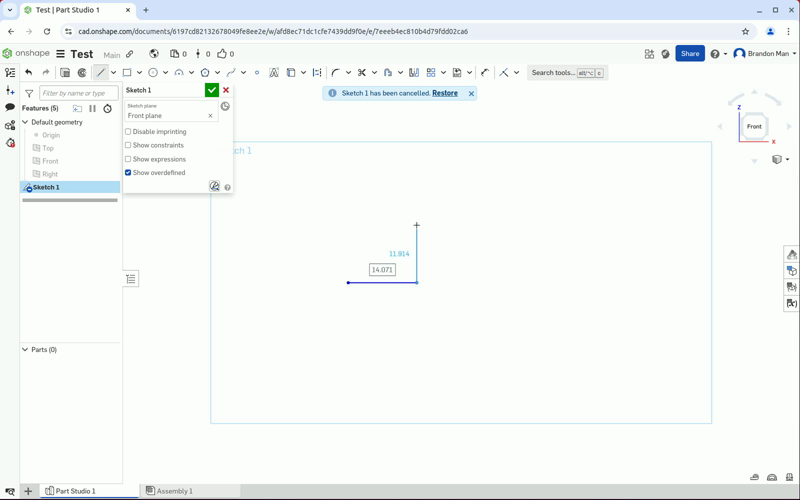
click(416, 224)
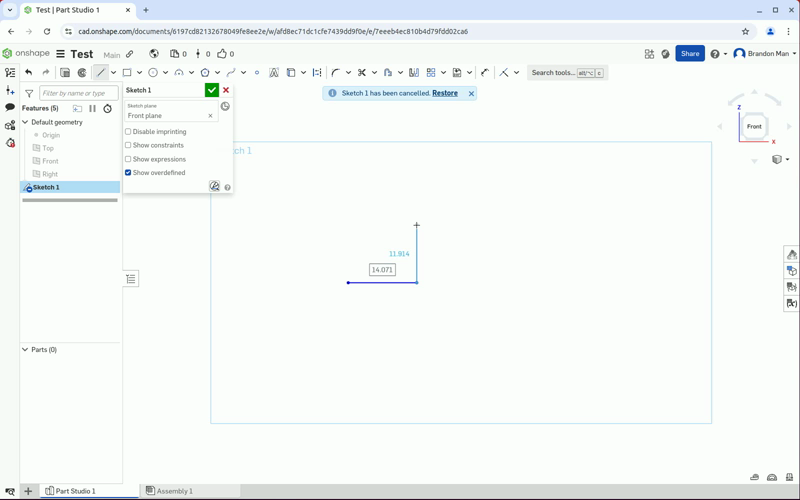
key_up(shift)
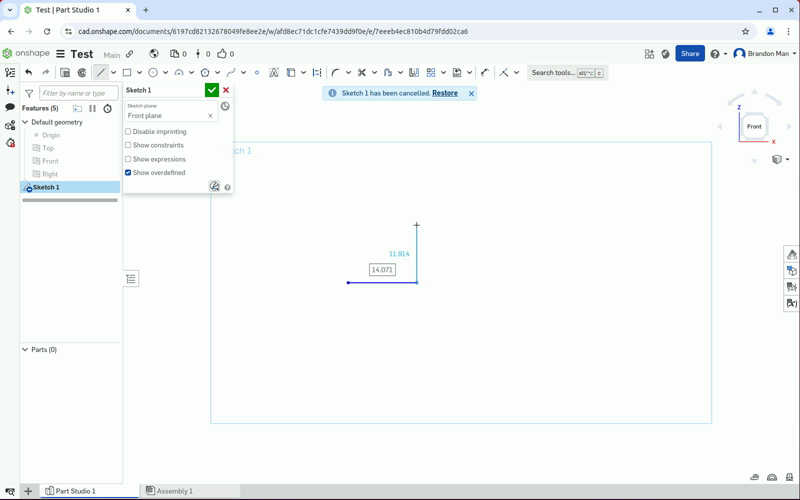
key_down(shift)
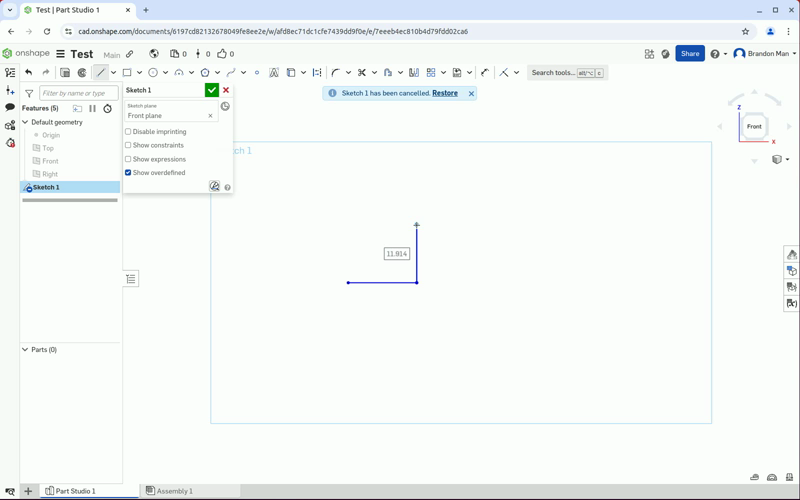
mouse_move(446, 224)
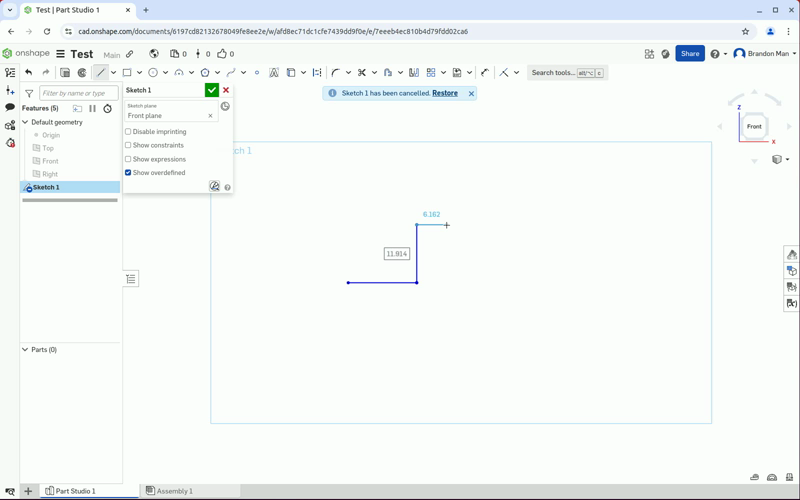
mouse_move(381, 224)
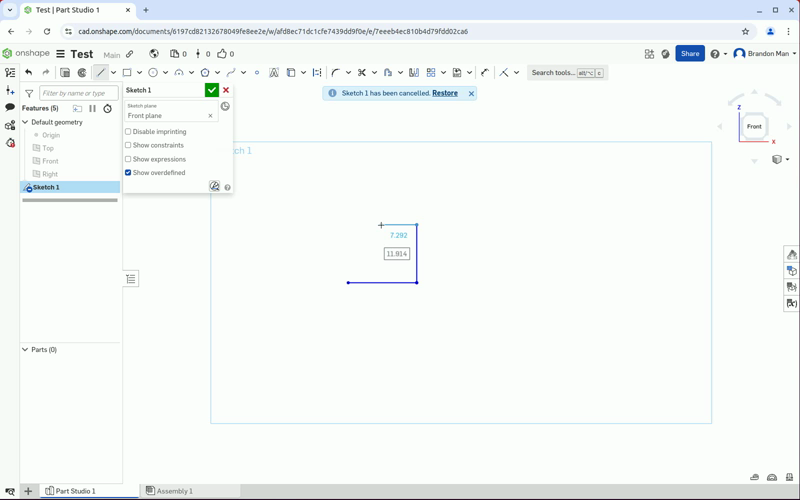
click(381, 224)
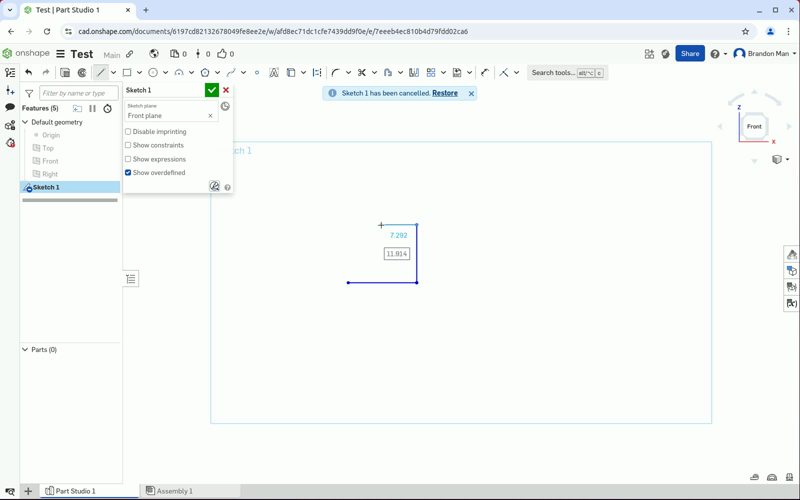
key_up(shift)
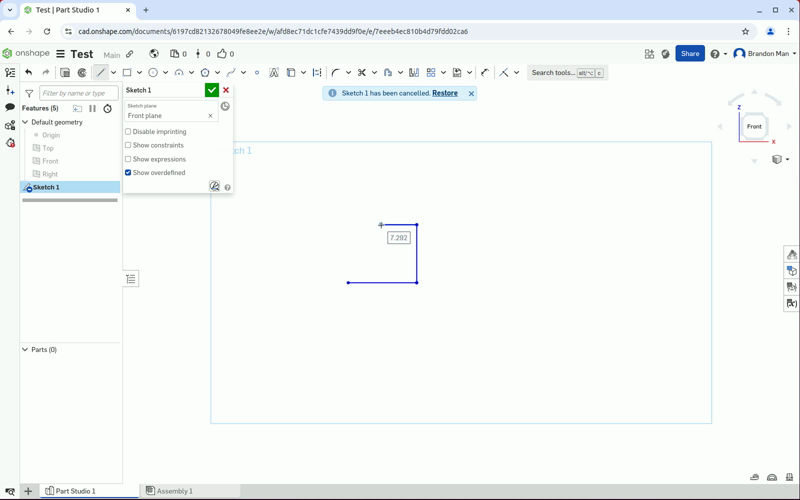
key_down(shift)
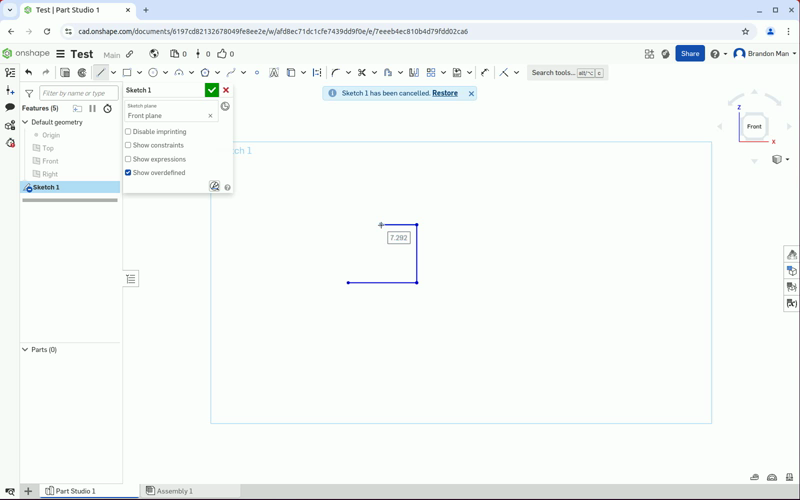
mouse_move(411, 224)
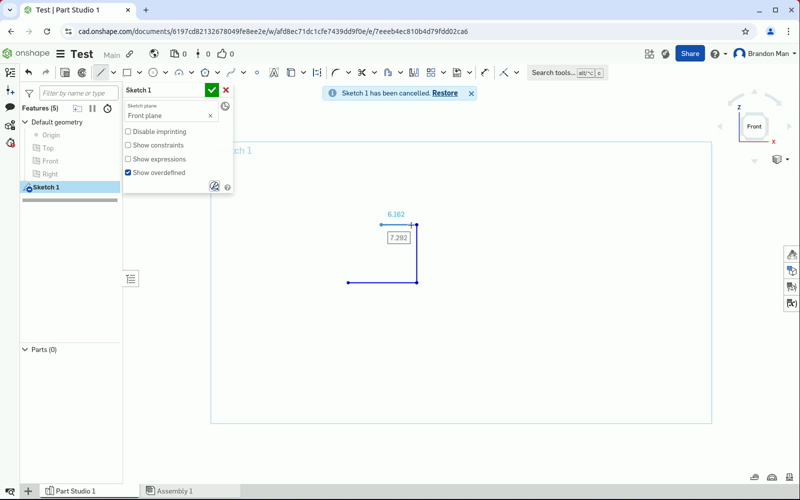
mouse_move(381, 253)
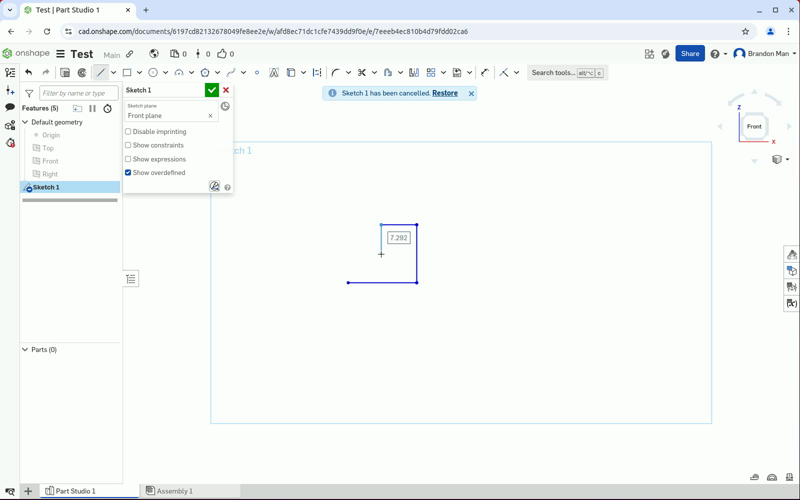
click(381, 253)
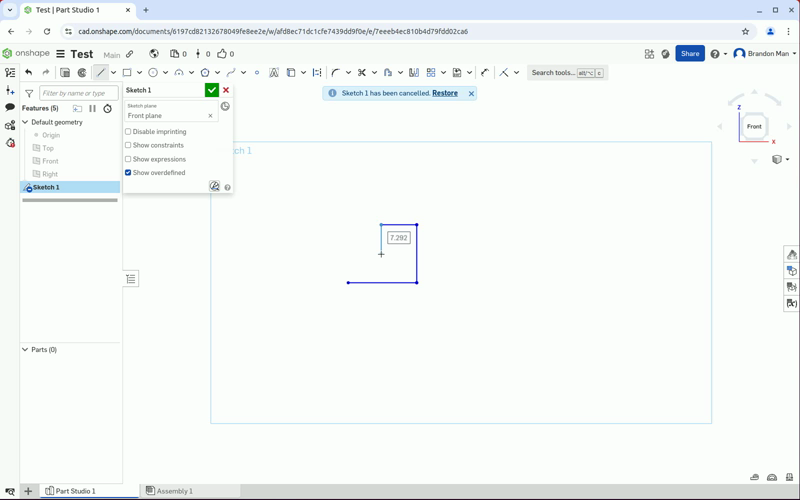
key_up(shift)
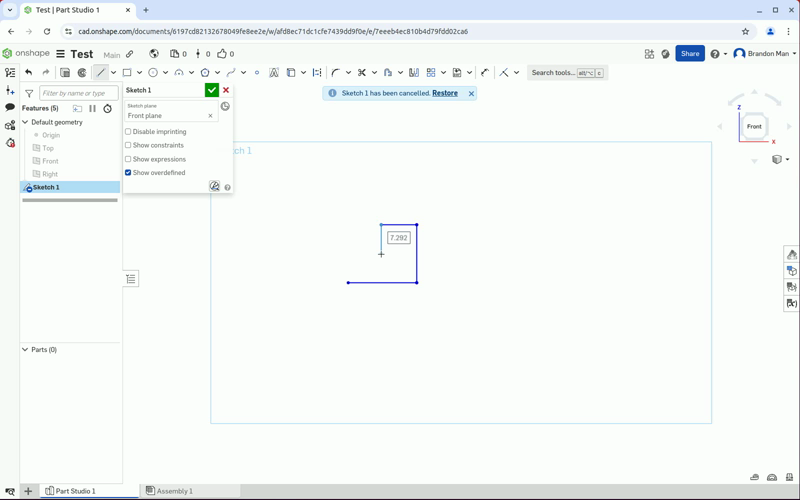
key_down(shift)
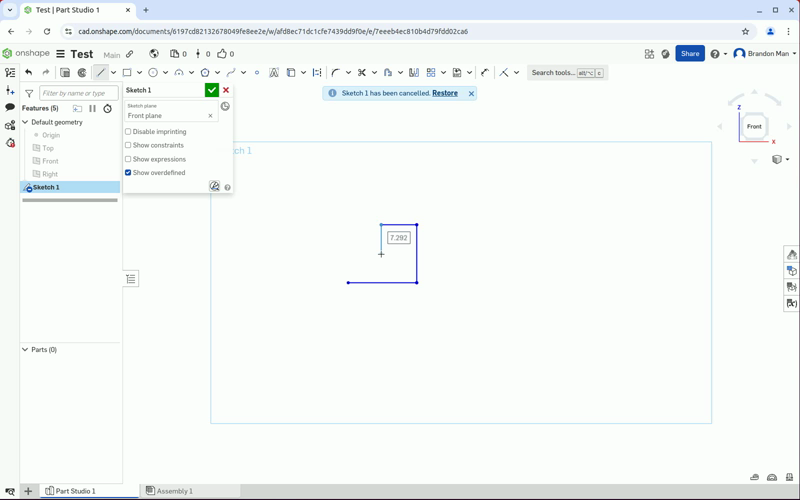
mouse_move(411, 253)
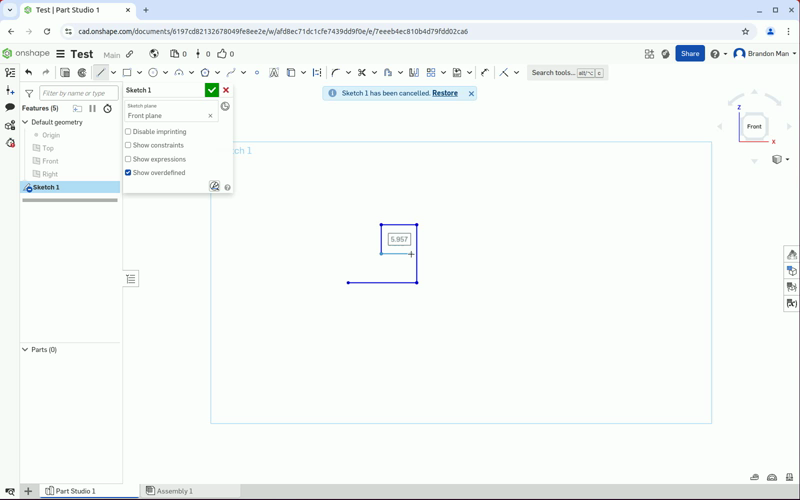
mouse_move(348, 253)
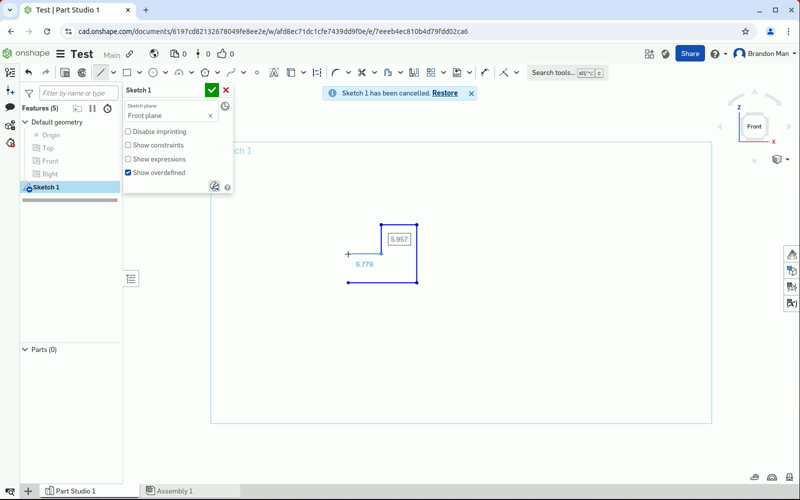
click(348, 253)
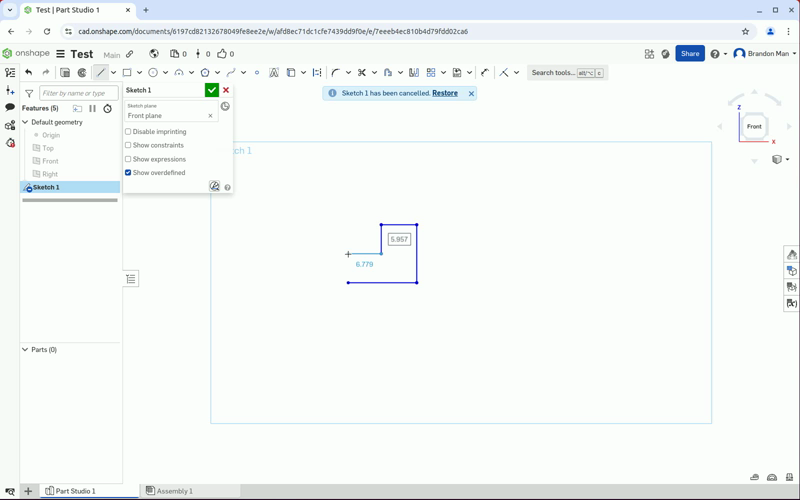
key_up(shift)
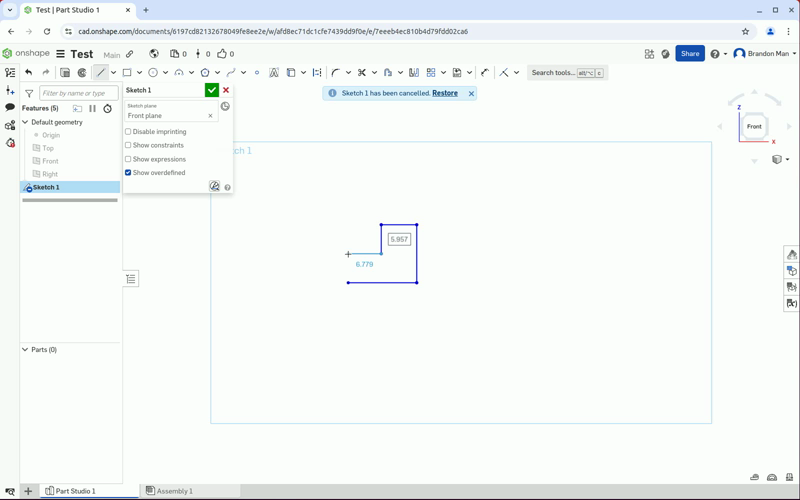
mouse_move(378, 253)
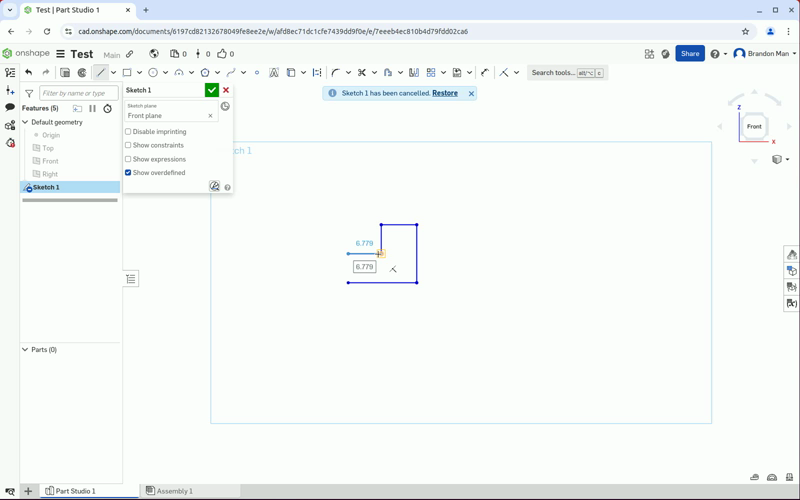
key_down(shift)
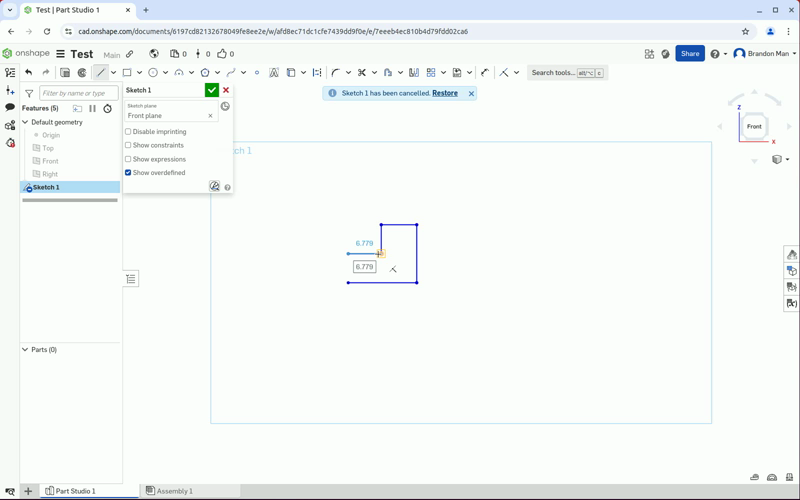
mouse_move(348, 282)
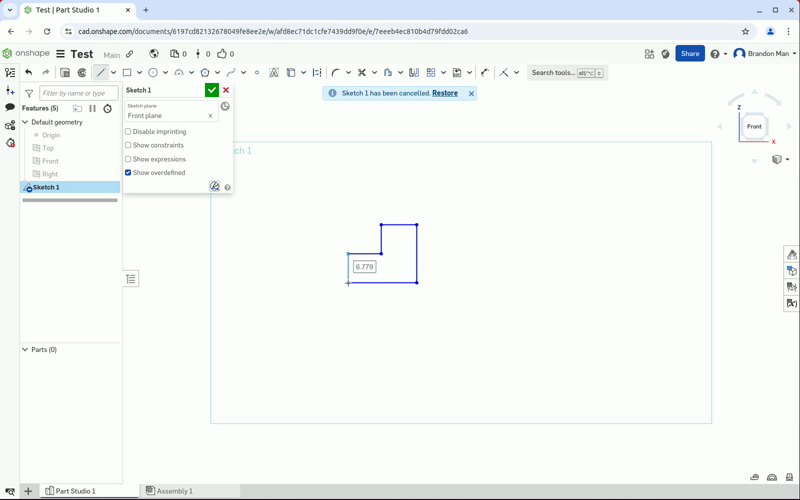
key_up(shift)
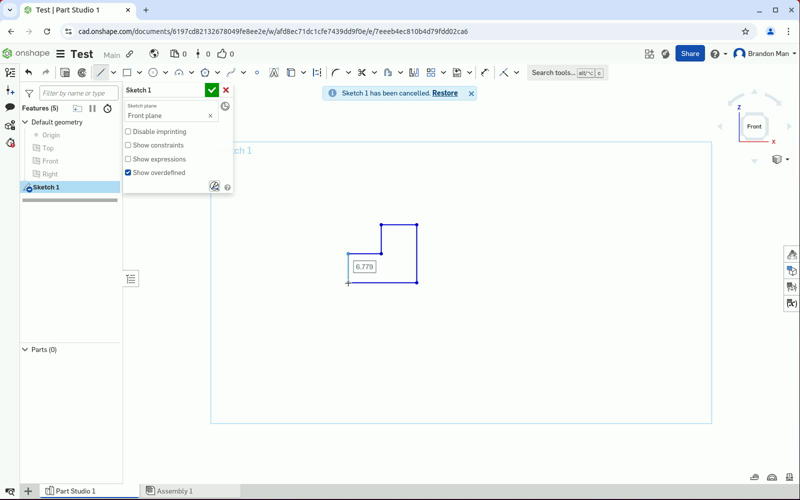
click(348, 282)
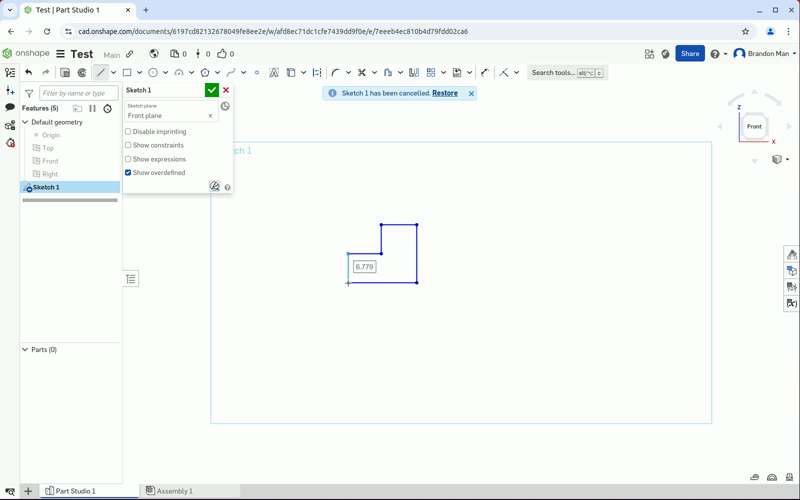
key(esc)
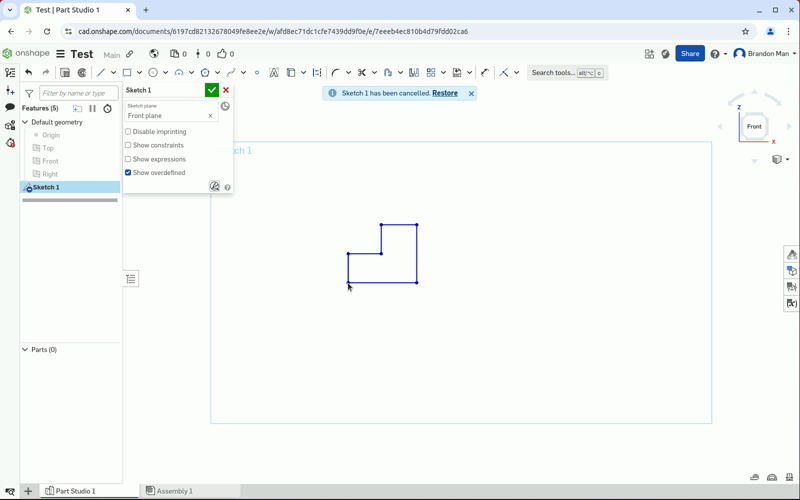
mouse_move(413, 244)
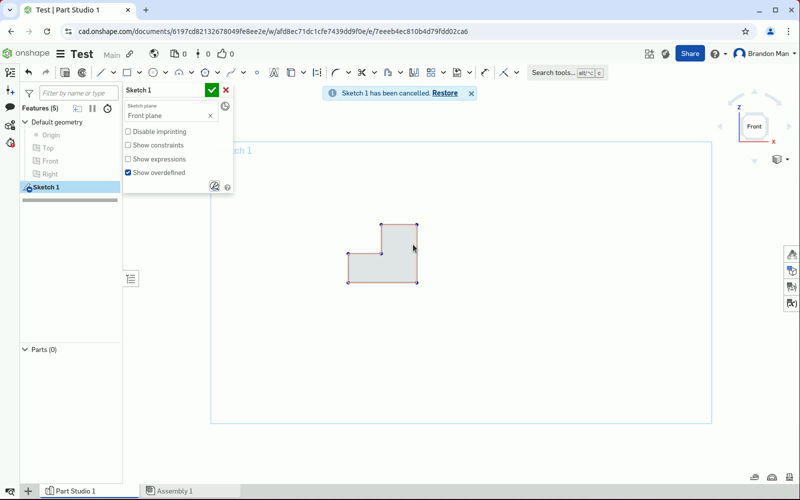
click(413, 244)
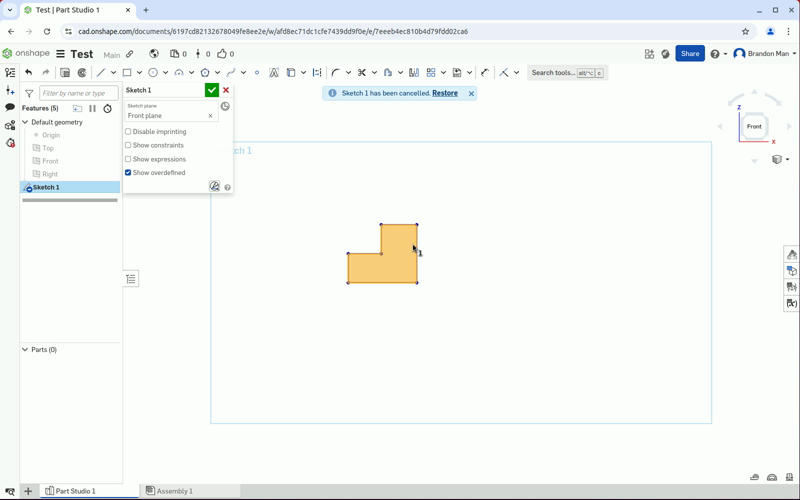
mouse_move(73, 352)
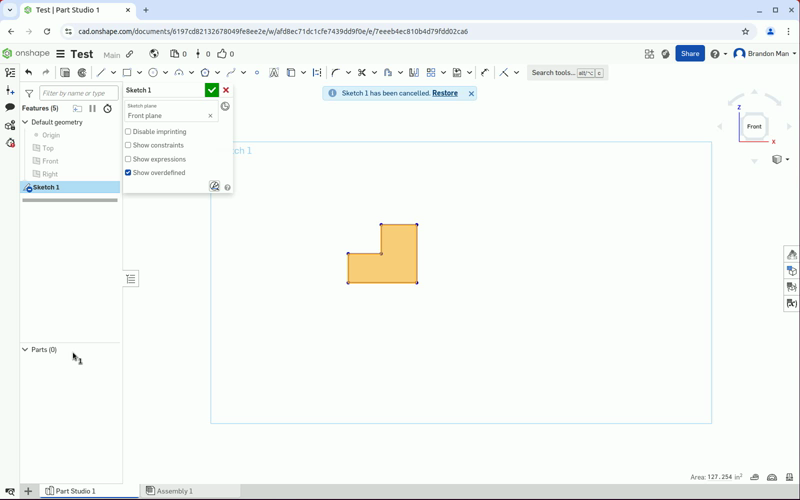
key(shift+y)
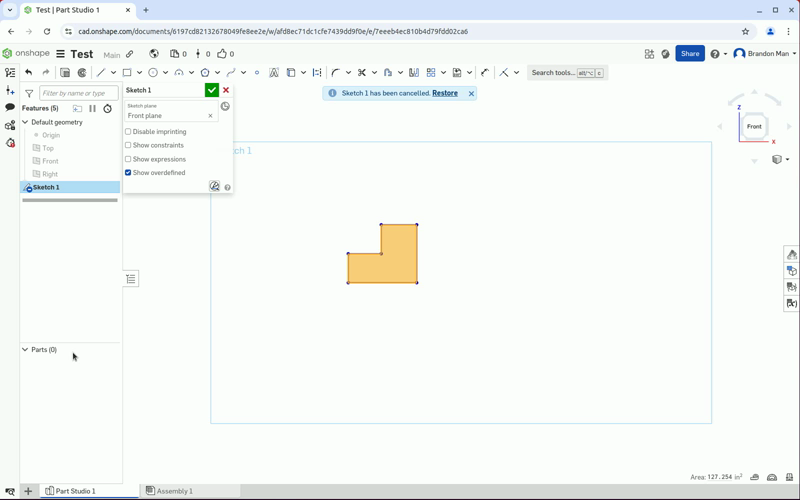
key(shift+e)
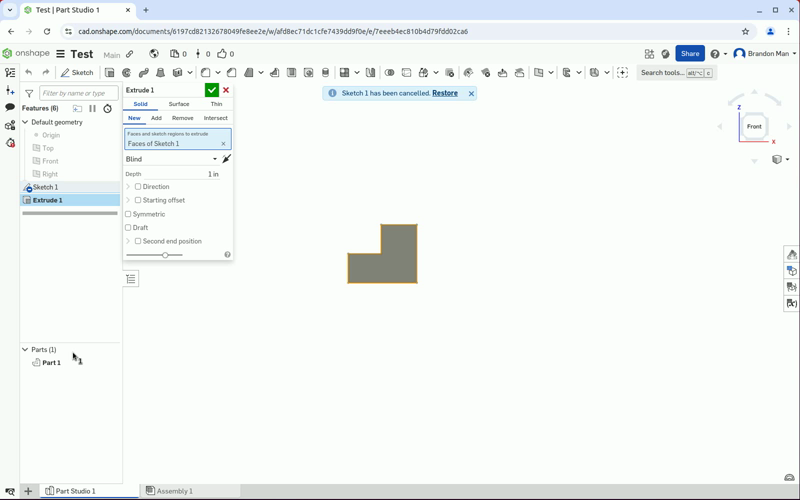
mouse_move(143, 106)
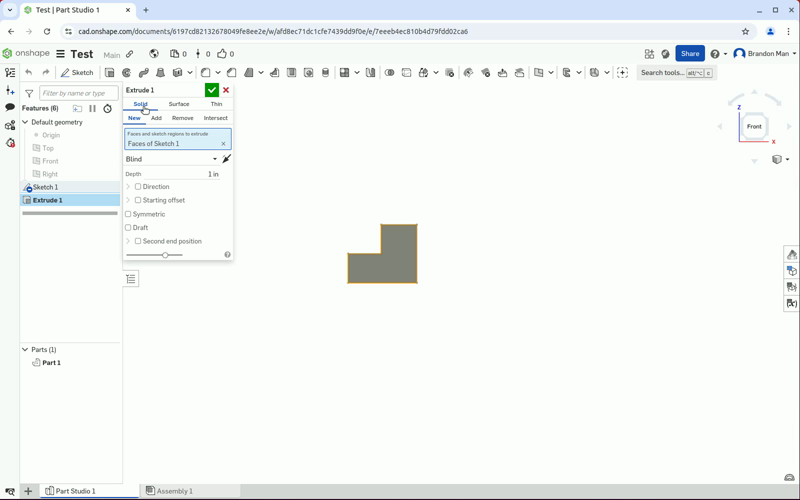
click(143, 106)
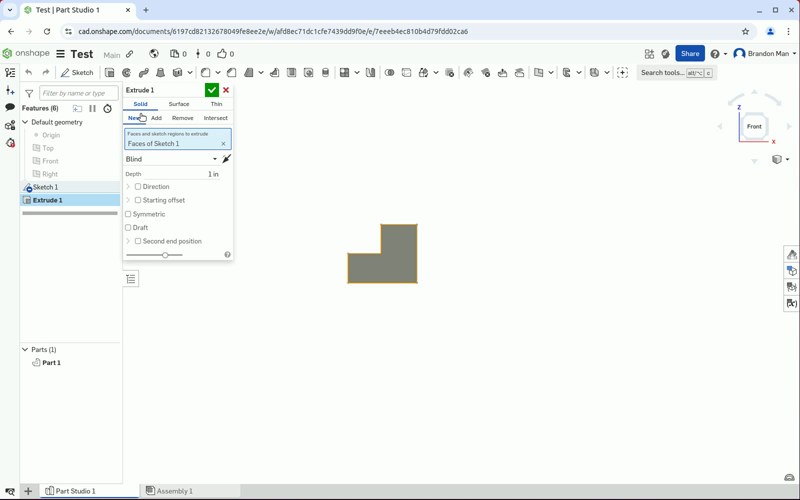
mouse_move(137, 120)
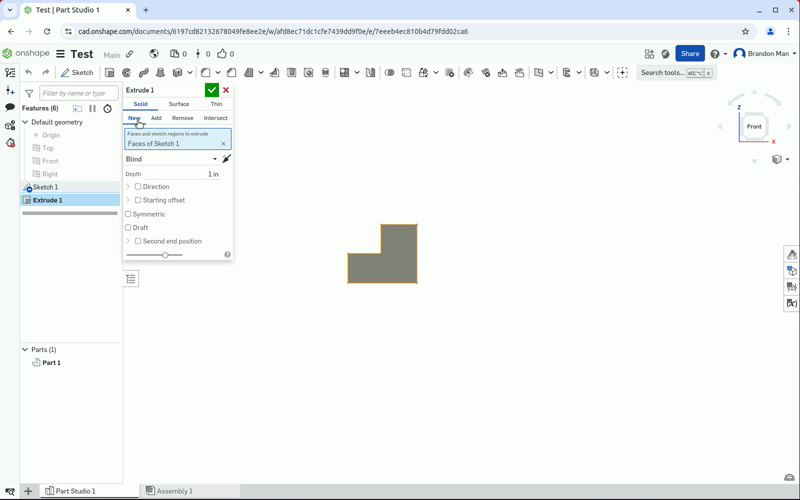
click(137, 120)
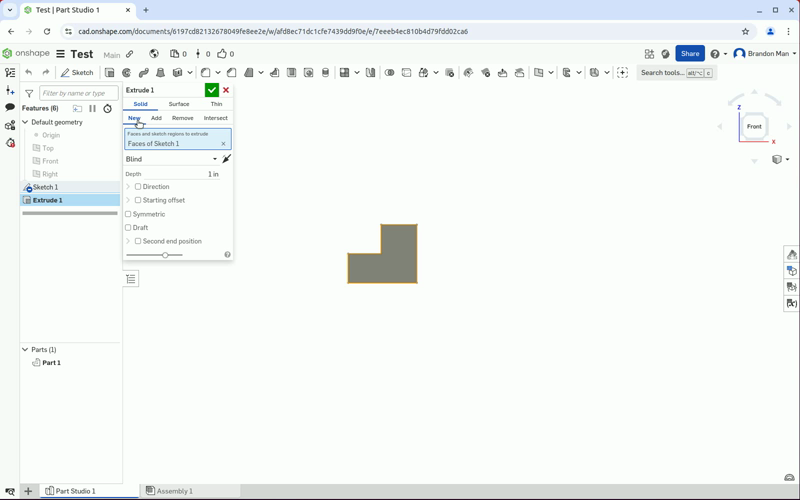
key(tab, 4)
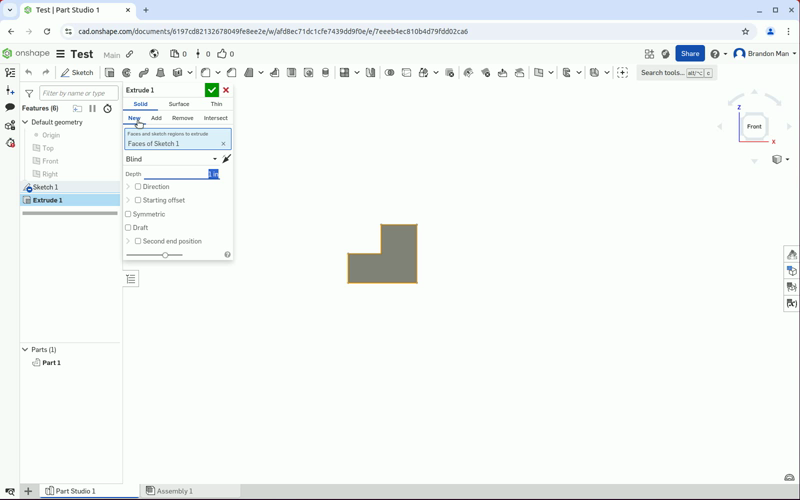
text(-6.499)
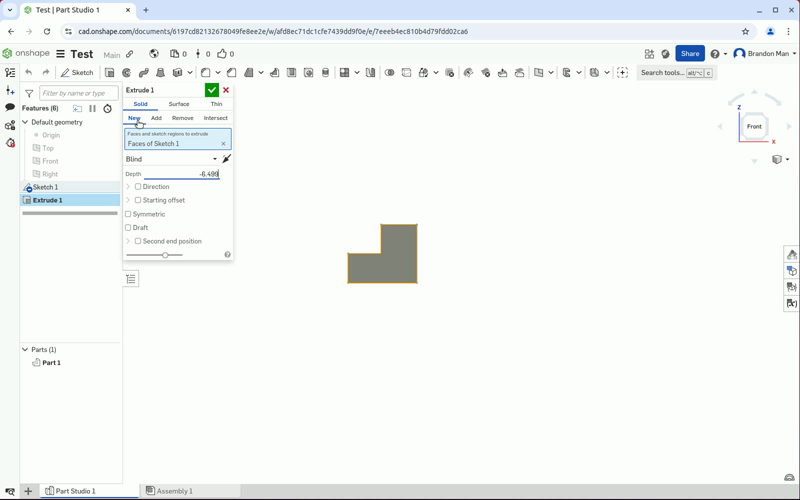
key(enter)
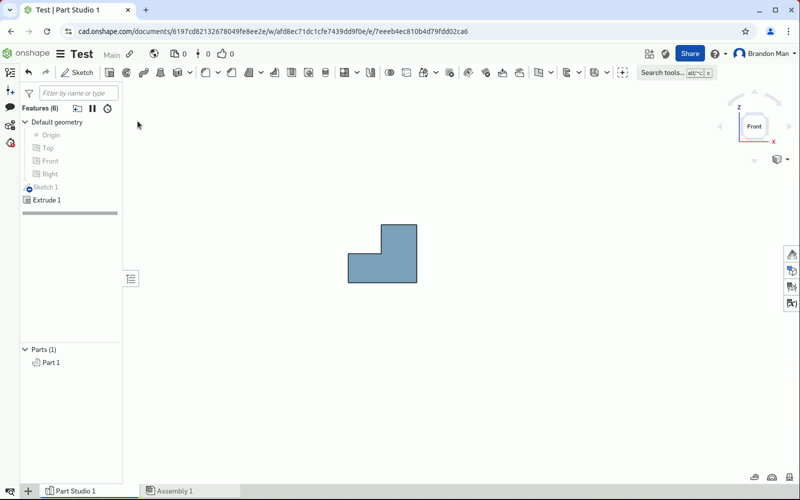
key(shift+h)
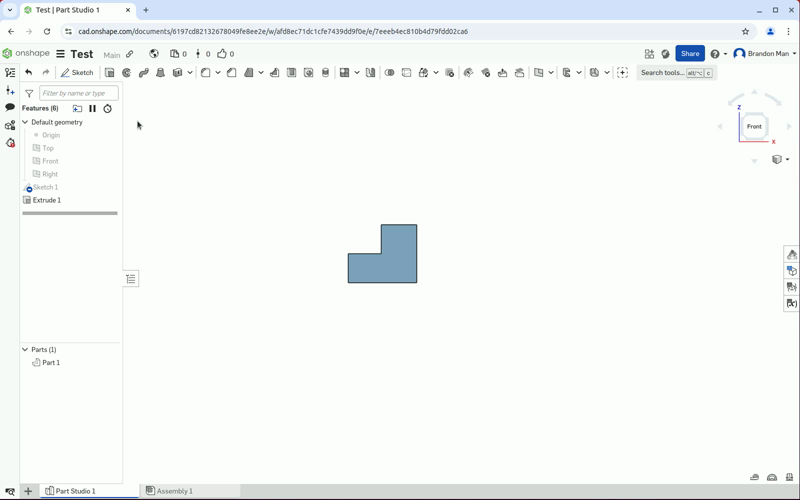
key(shift+h)
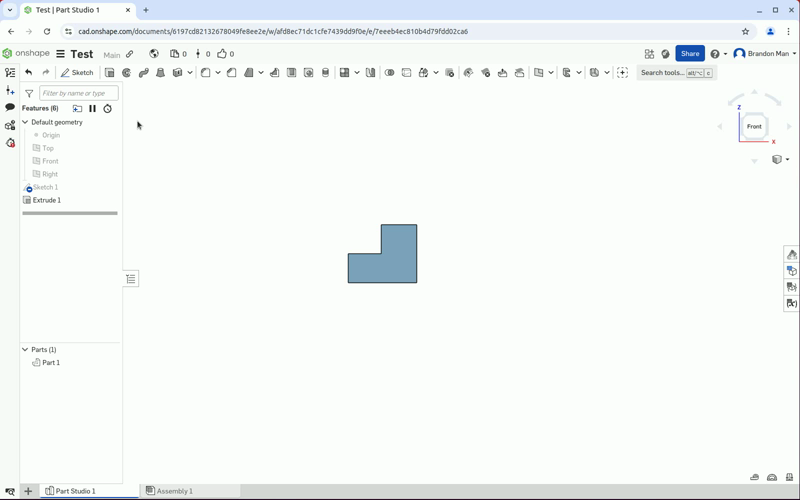
mouse_move(73, 189)
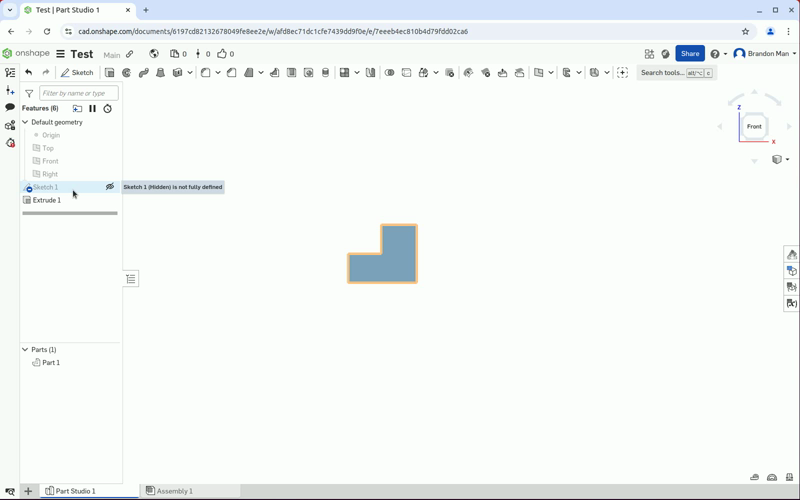
click(73, 189)
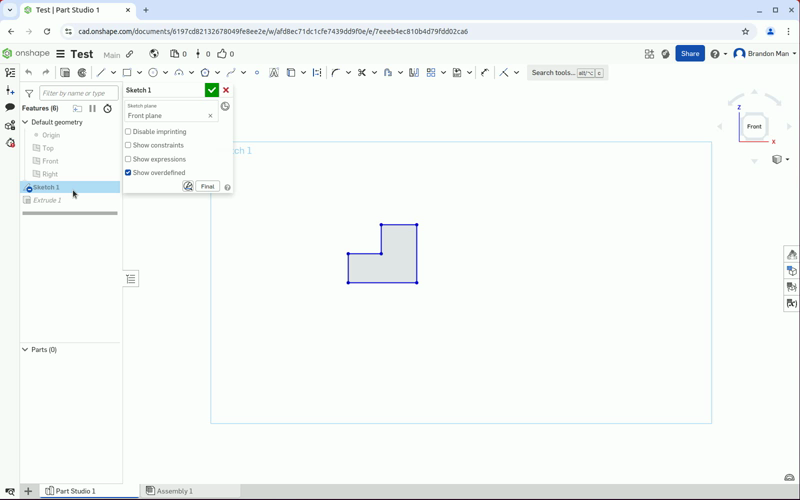
mouse_move(229, 92)
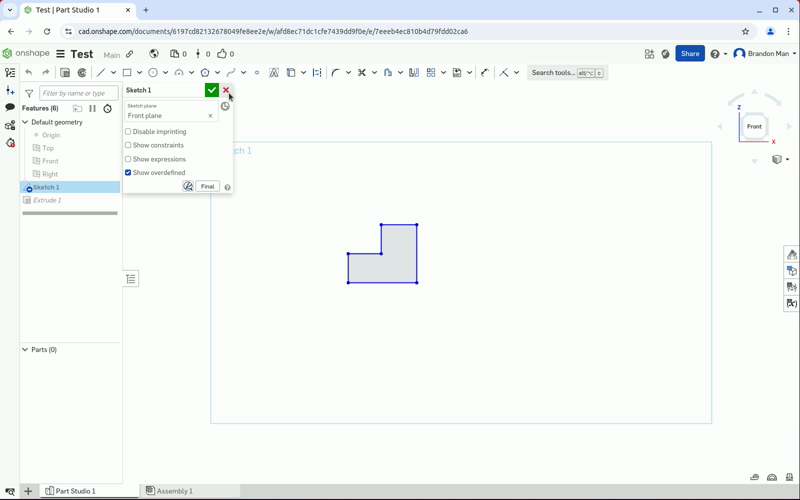
click(229, 92)
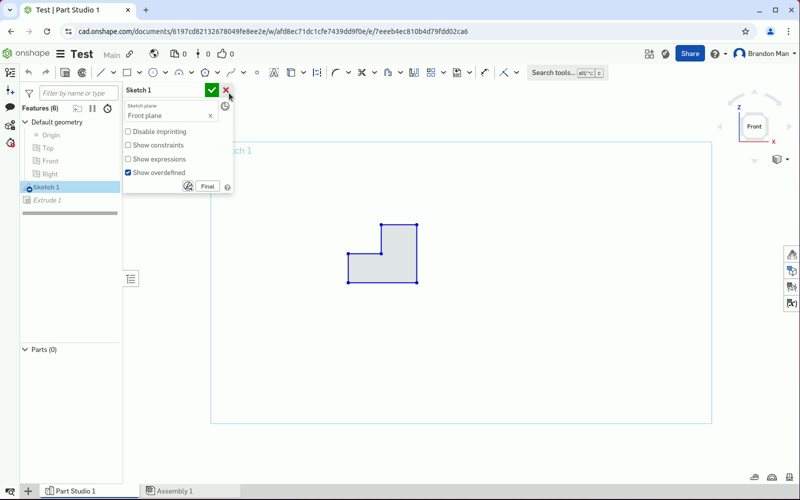
key(shift+s)
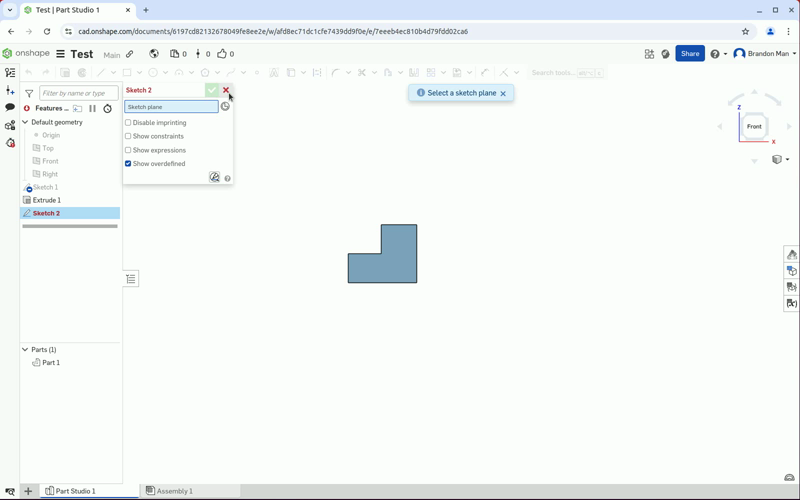
mouse_move(73, 163)
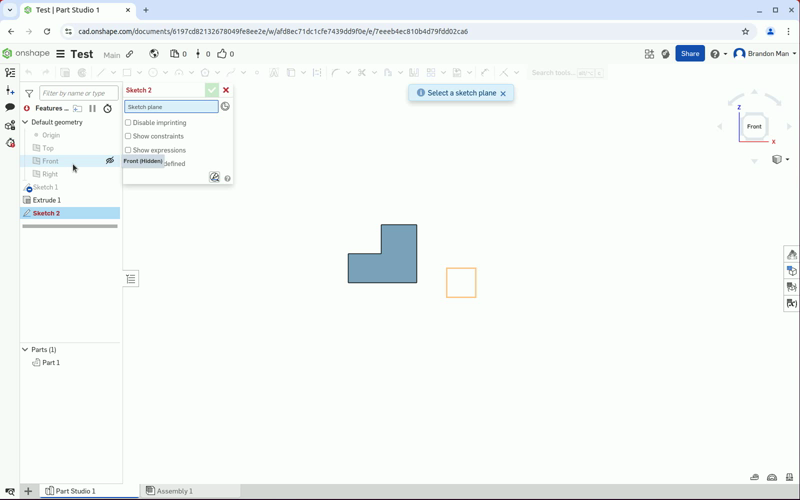
click(73, 163)
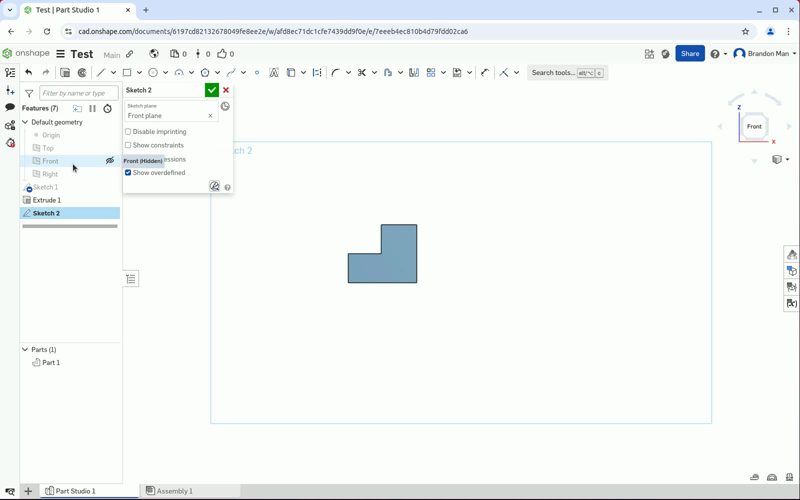
mouse_move(73, 352)
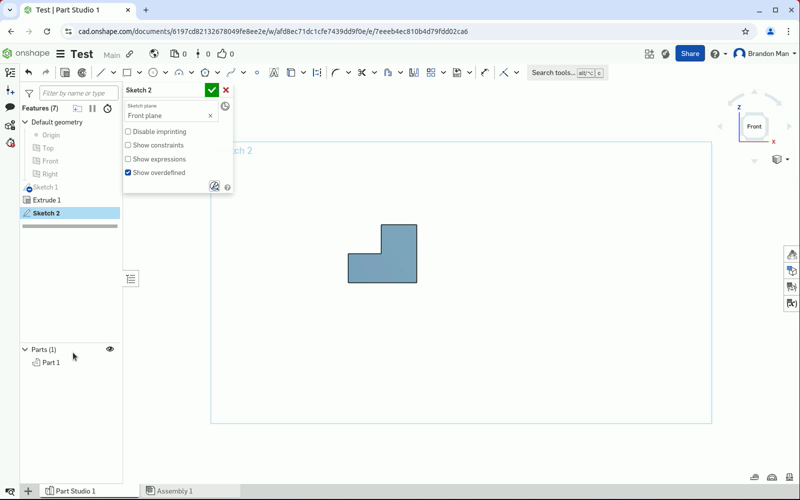
key(y)
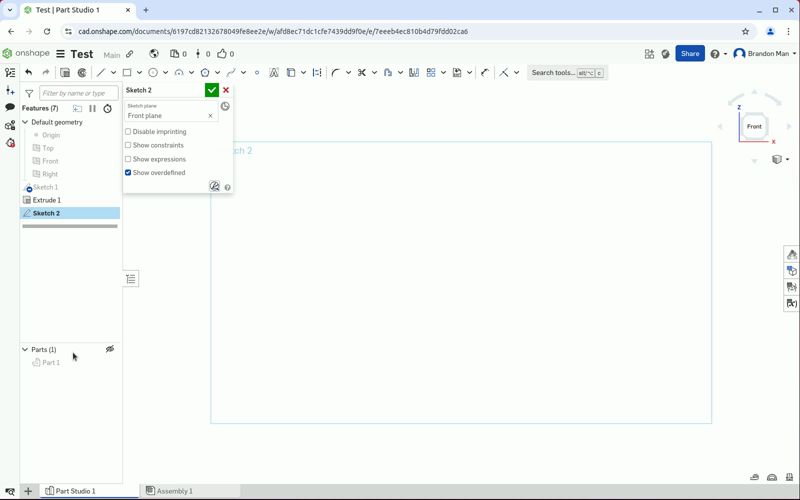
key(l)
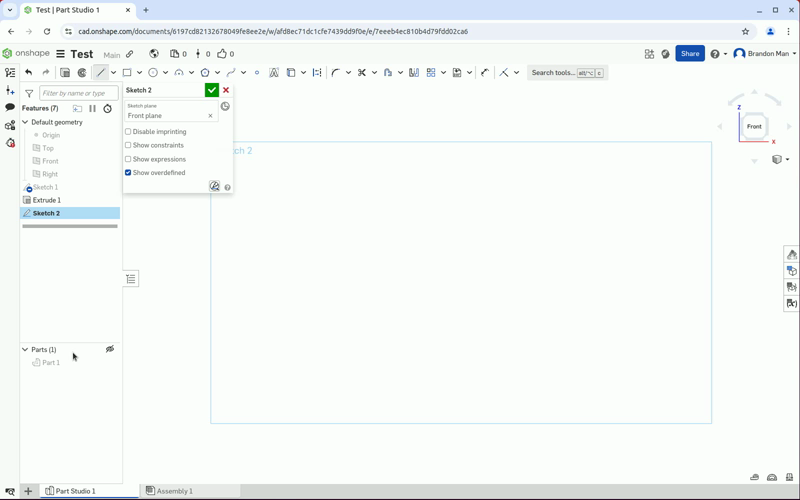
key_down(shift)
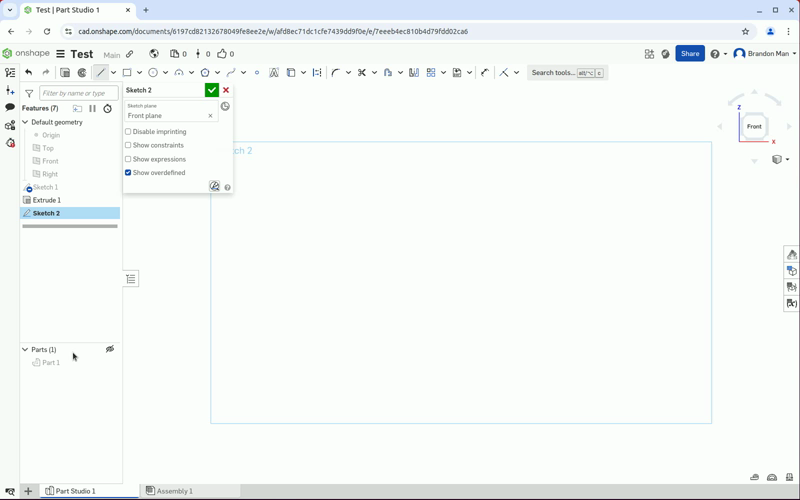
mouse_move(348, 253)
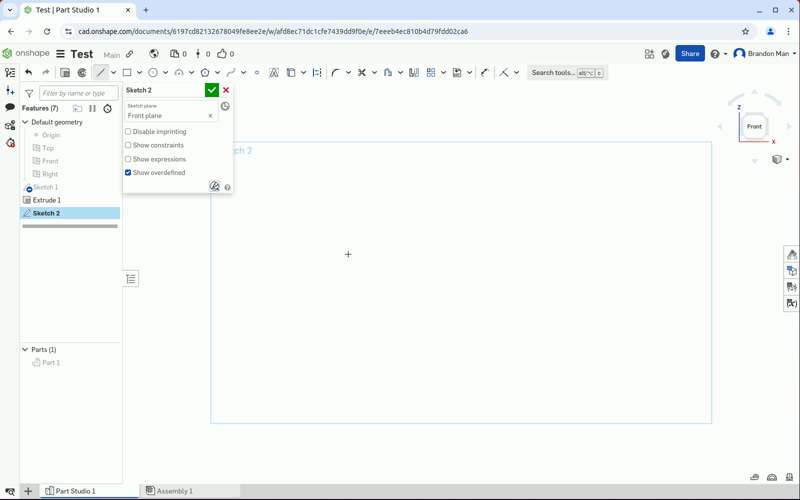
click(348, 253)
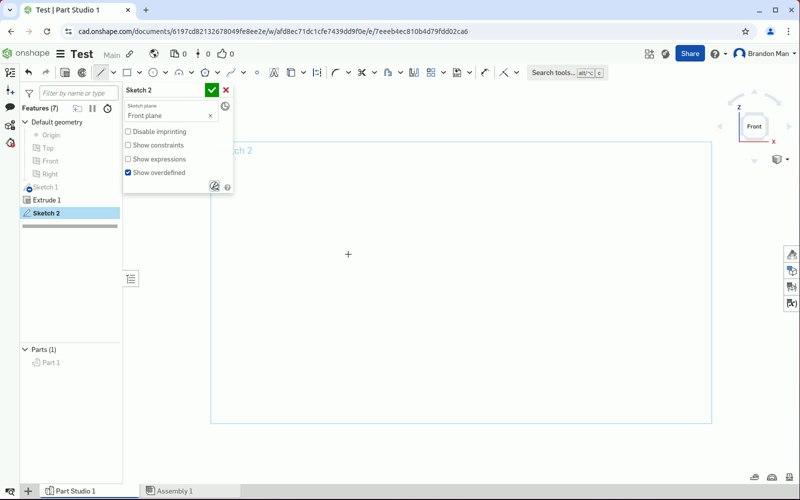
key_up(shift)
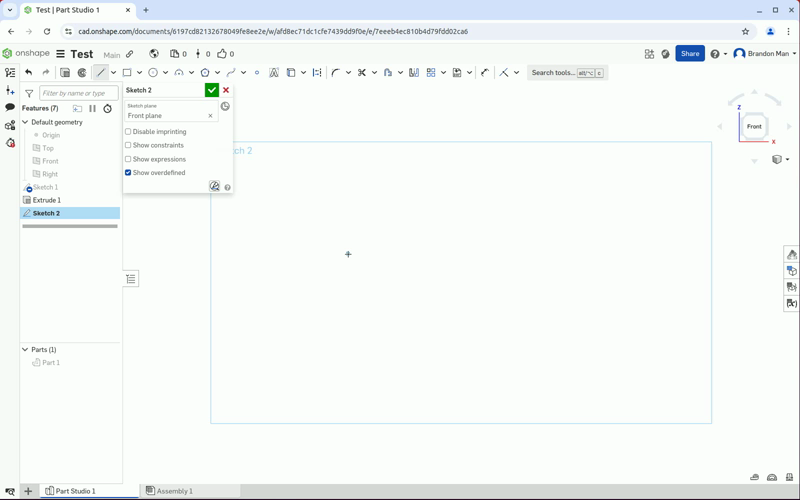
key_down(shift)
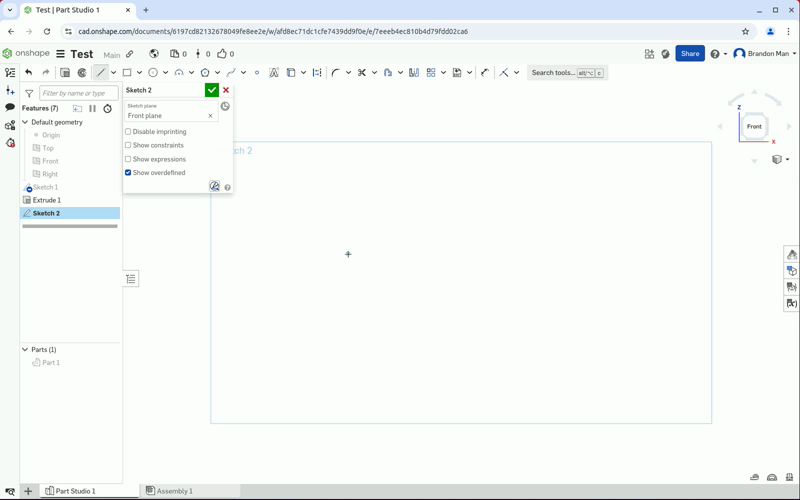
mouse_move(378, 253)
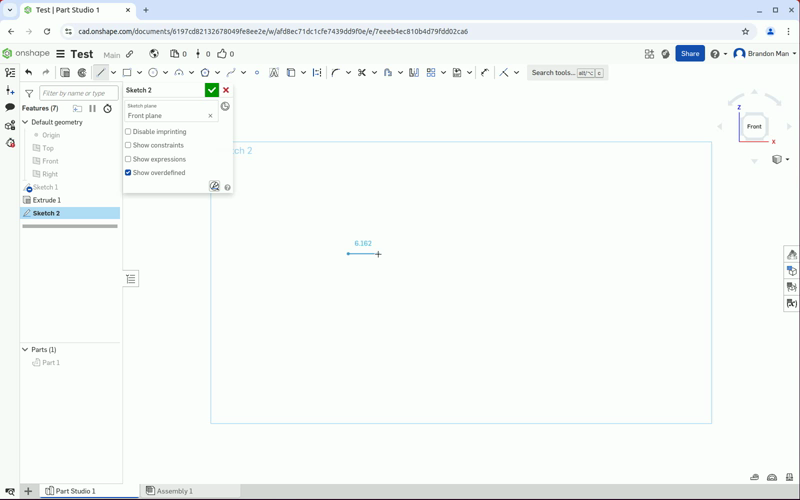
mouse_move(381, 253)
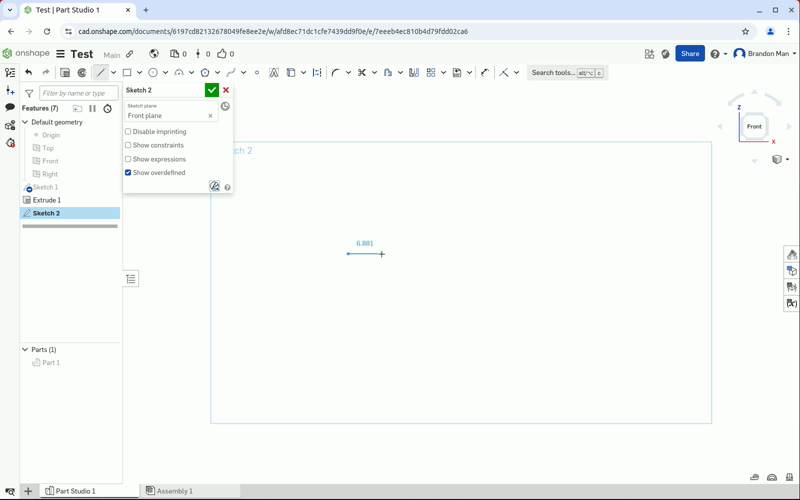
click(381, 253)
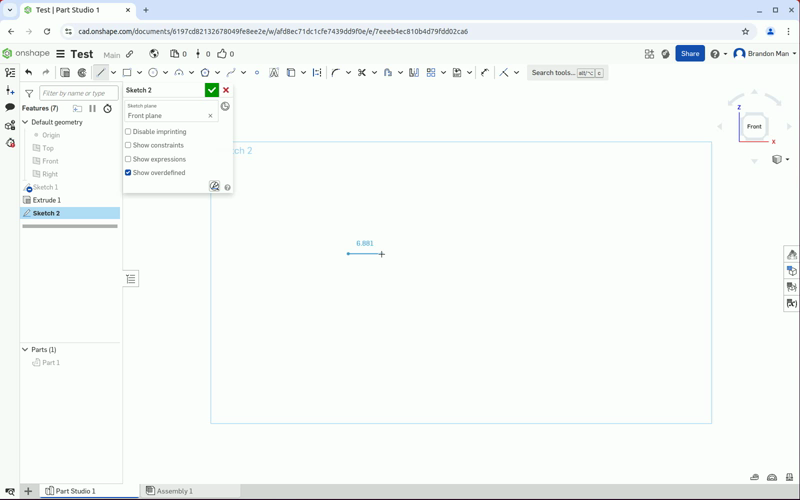
key_up(shift)
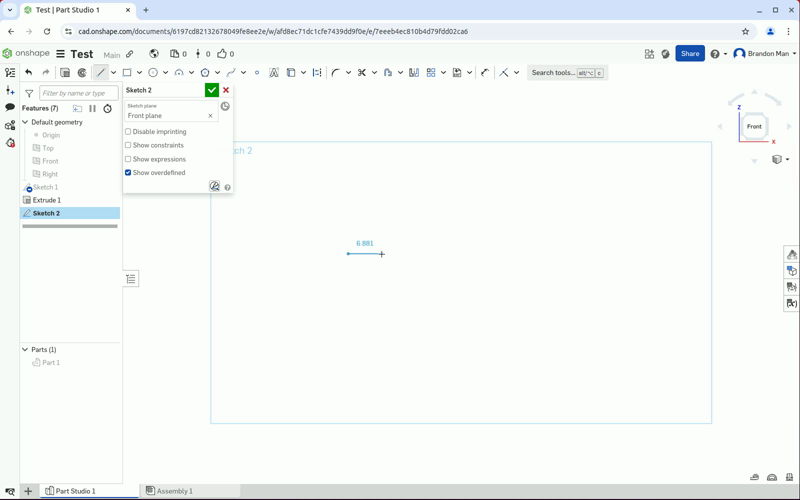
key_down(shift)
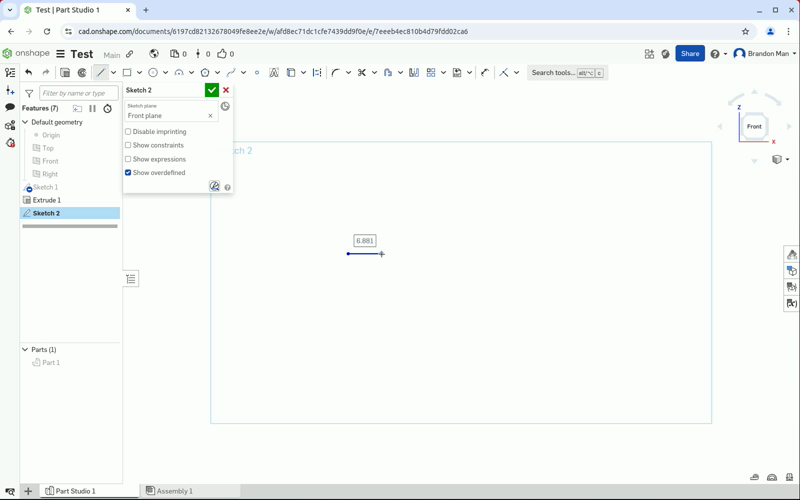
mouse_move(411, 253)
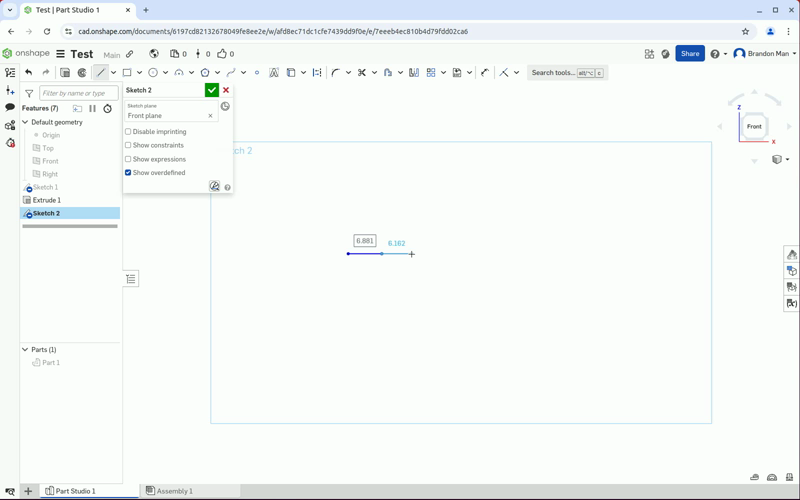
mouse_move(381, 224)
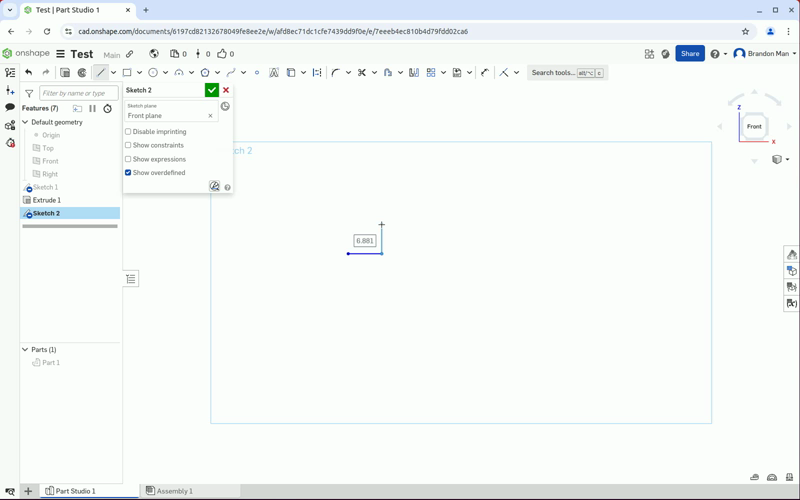
click(381, 224)
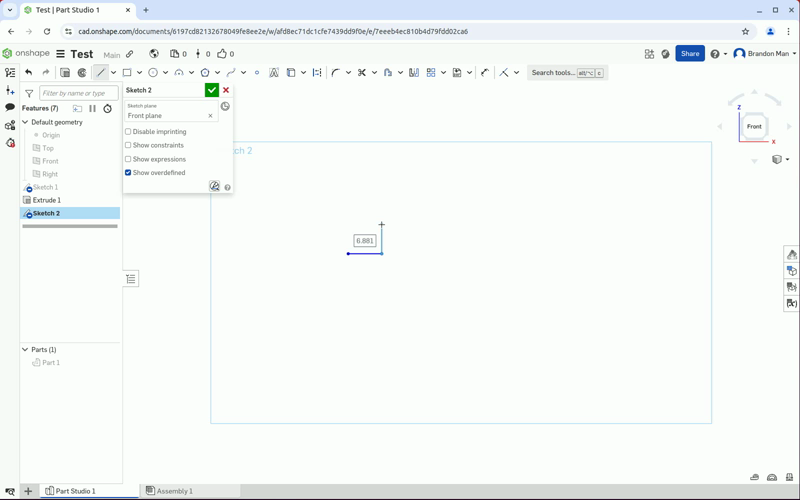
key_up(shift)
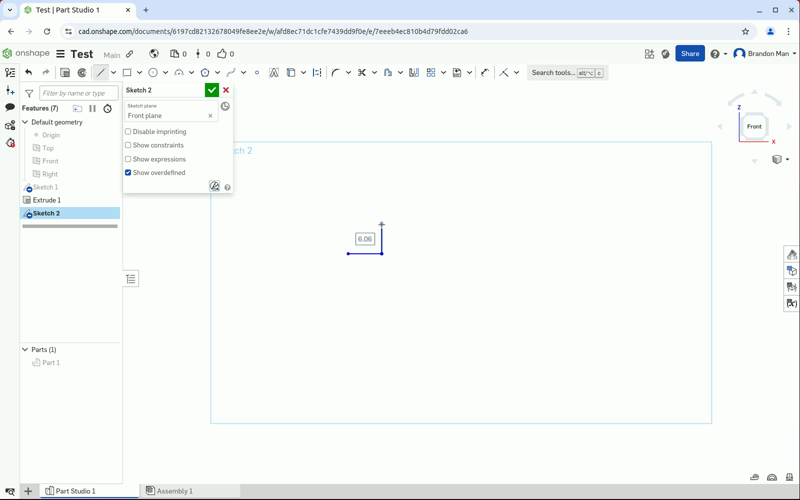
key_down(shift)
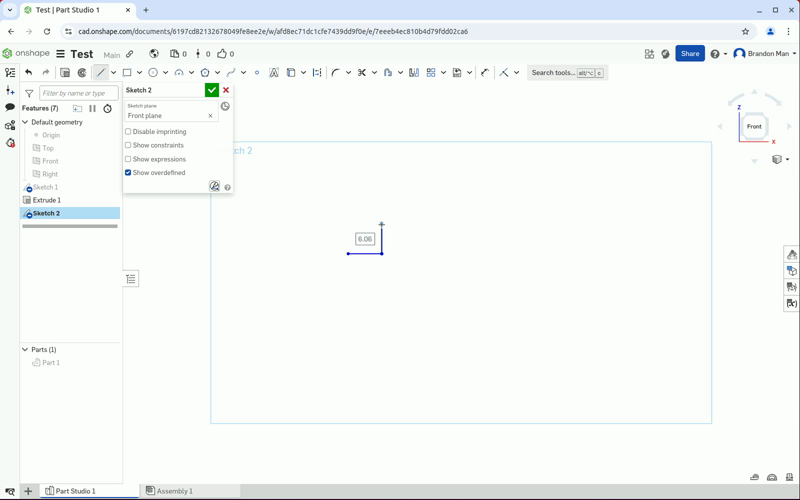
mouse_move(411, 224)
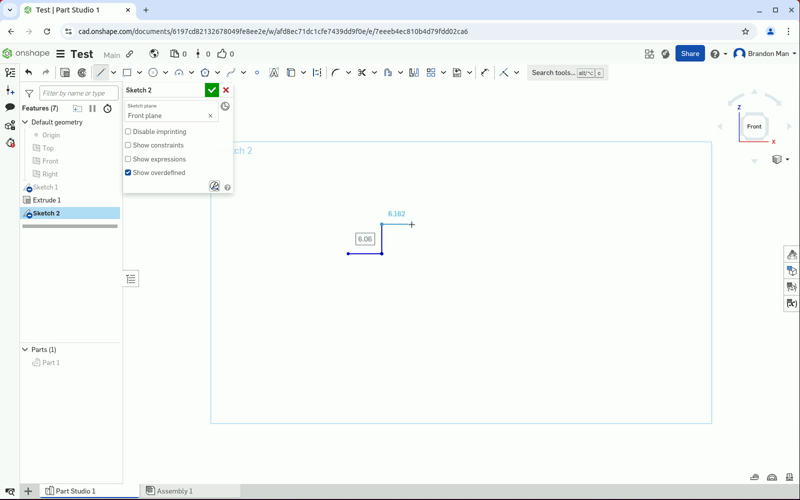
mouse_move(348, 224)
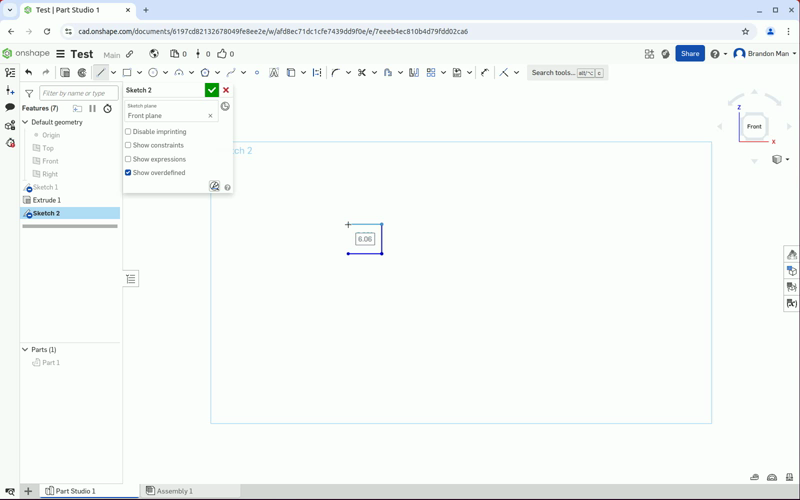
click(348, 224)
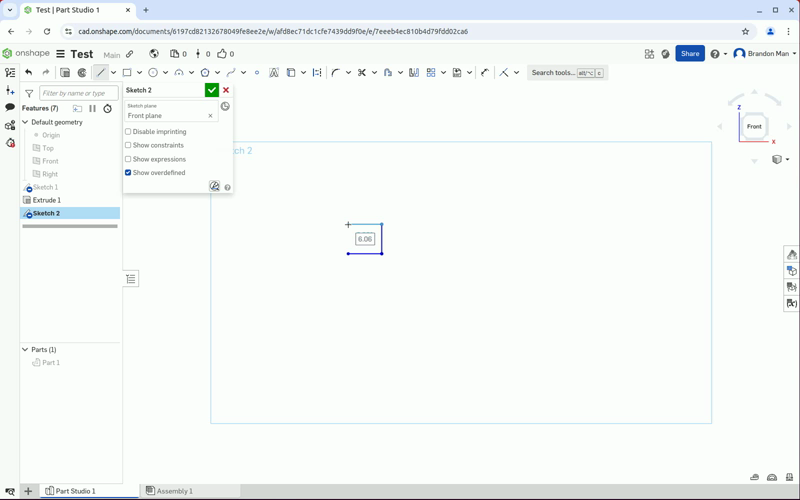
key_up(shift)
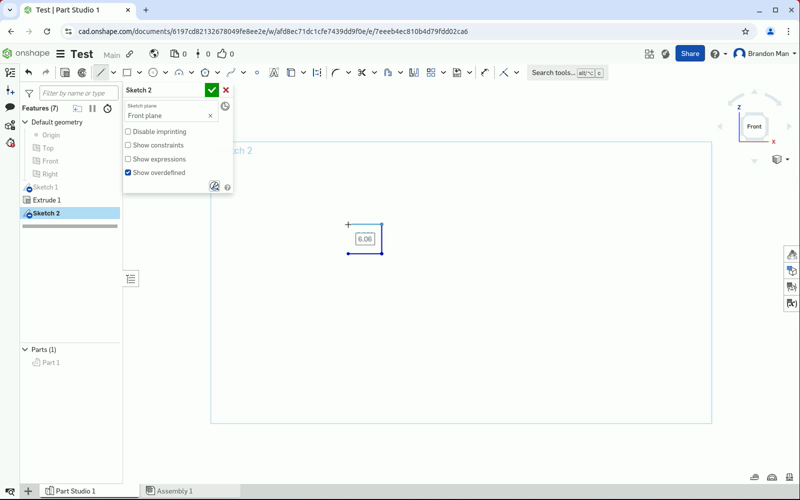
mouse_move(378, 224)
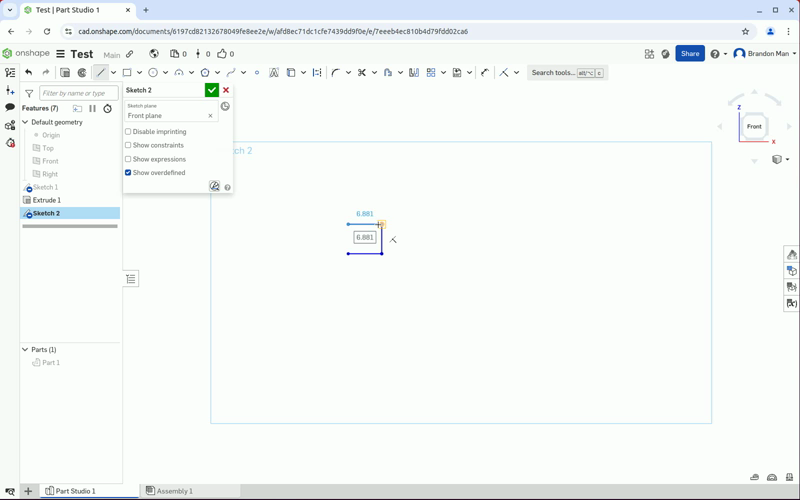
key_down(shift)
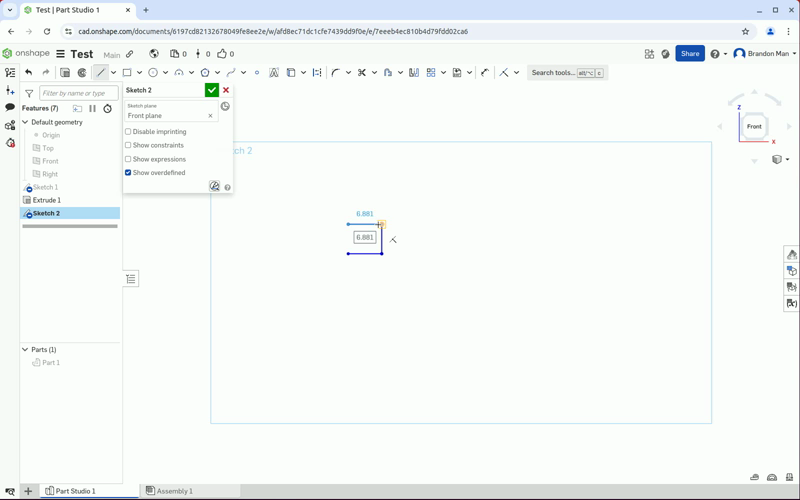
mouse_move(348, 253)
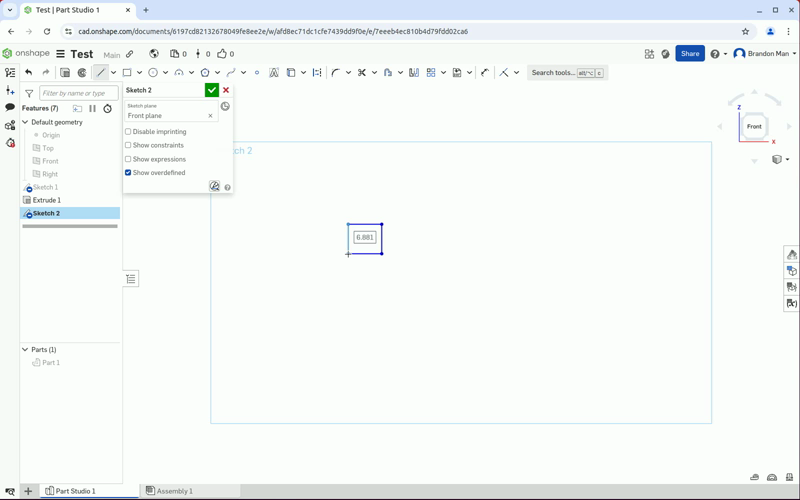
key_up(shift)
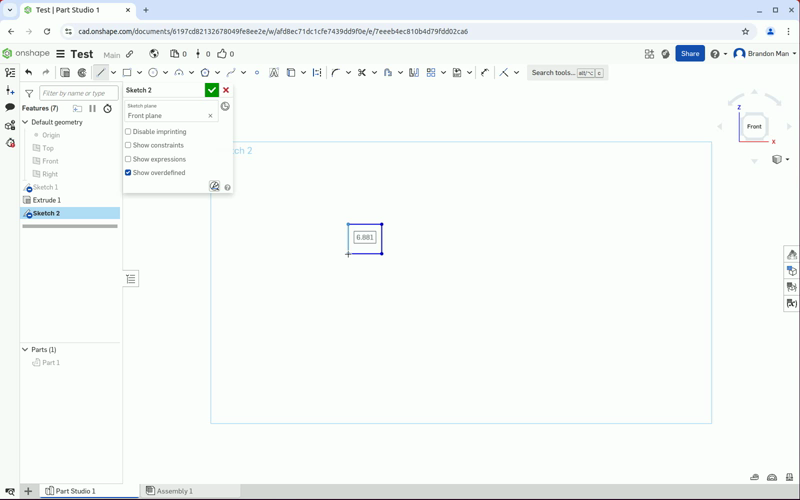
click(348, 253)
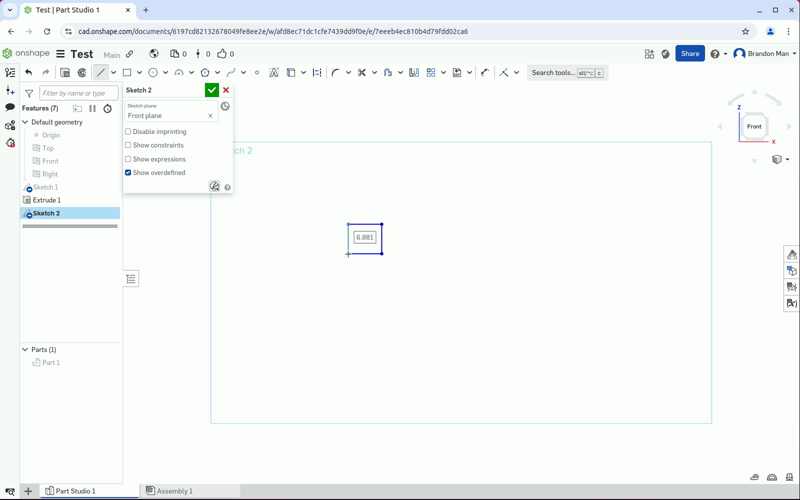
key(esc)
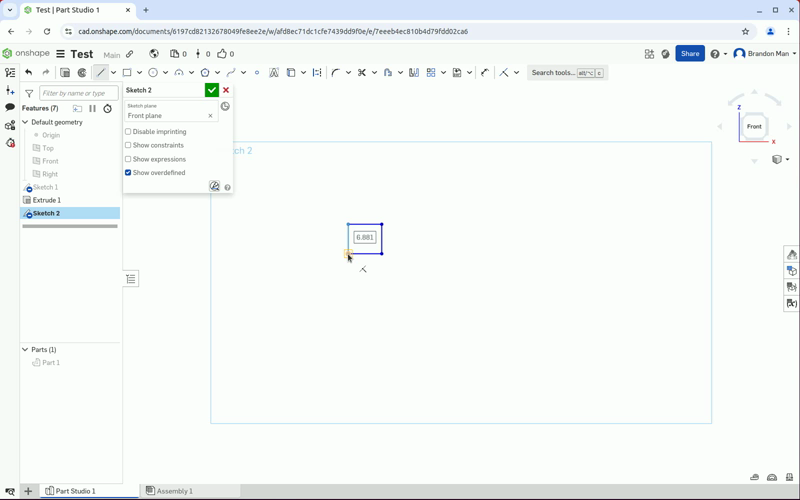
mouse_move(359, 234)
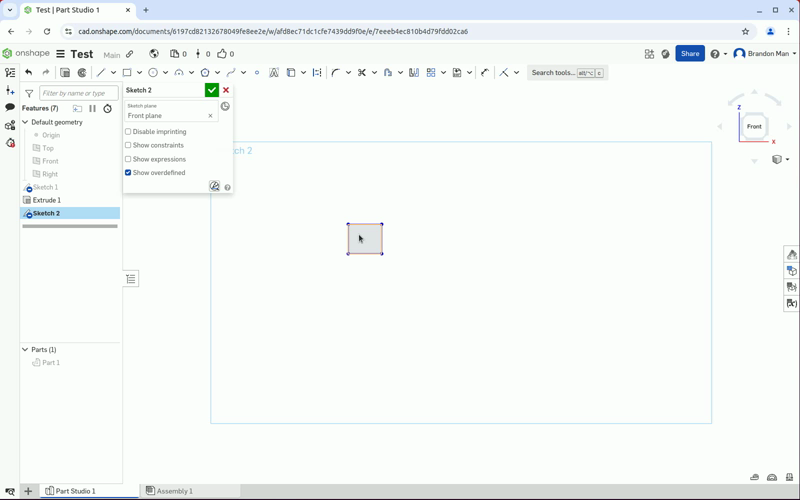
scroll(6)
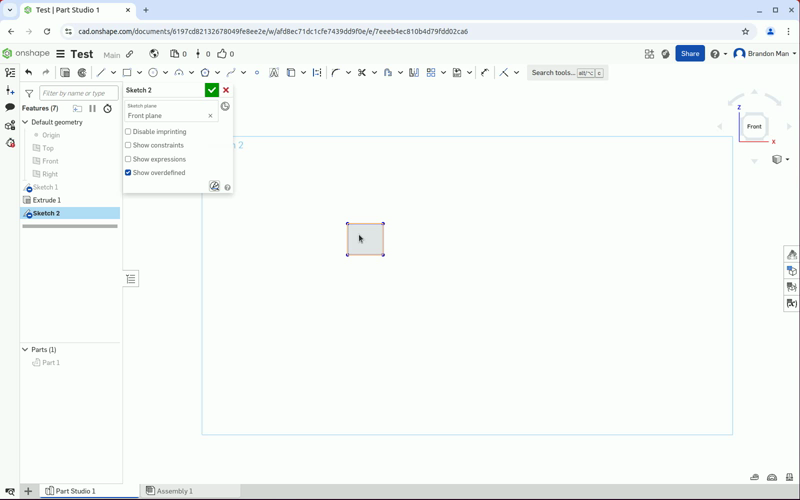
scroll(6)
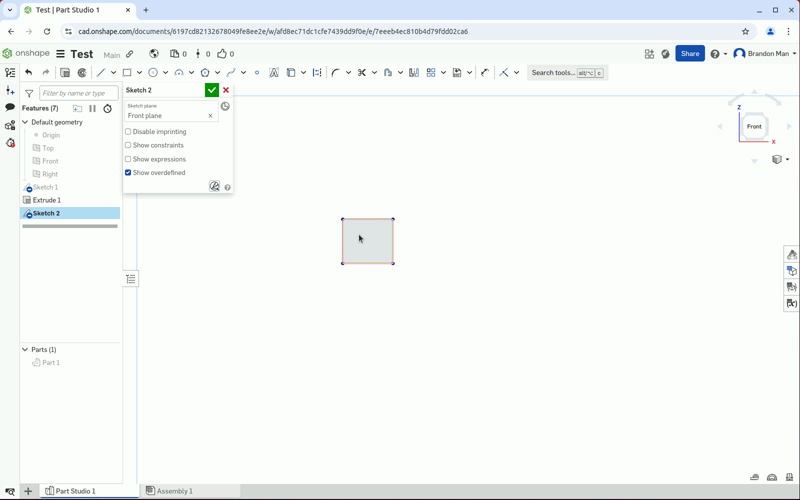
scroll(6)
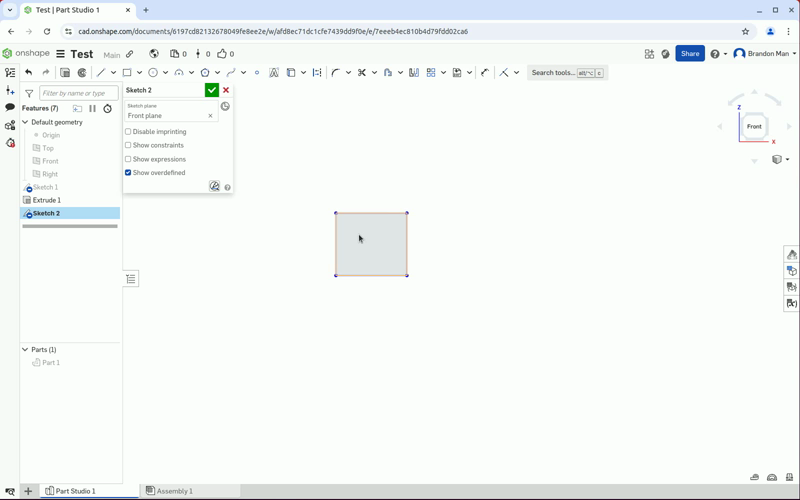
scroll(6)
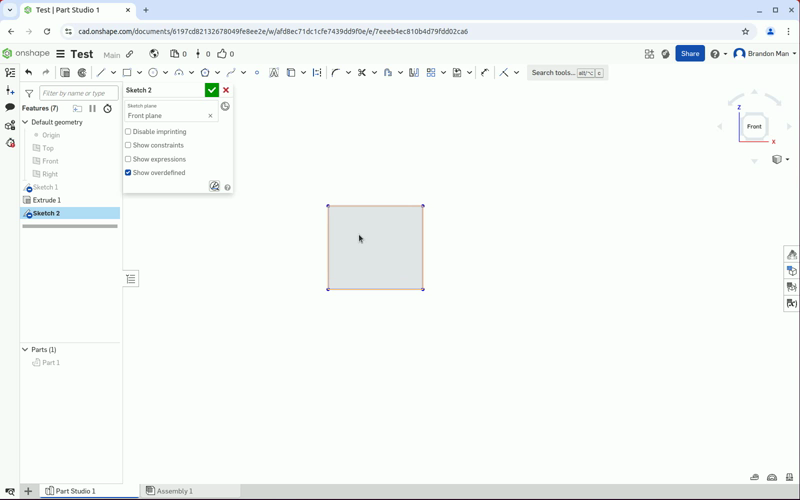
scroll(6)
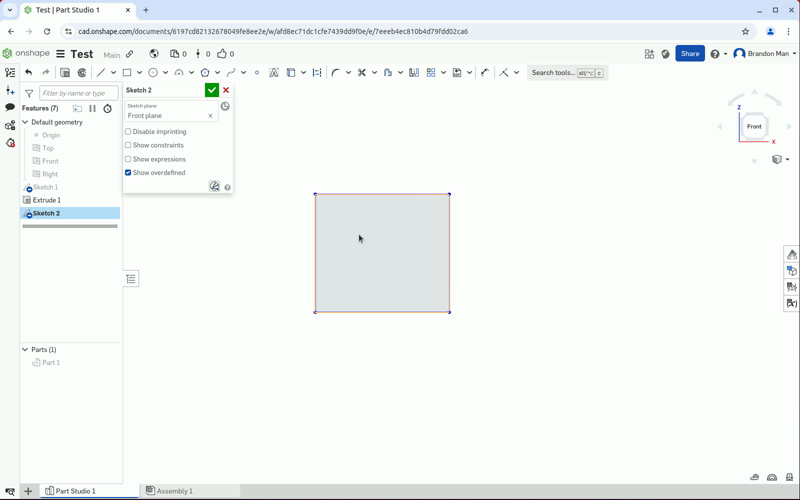
scroll(6)
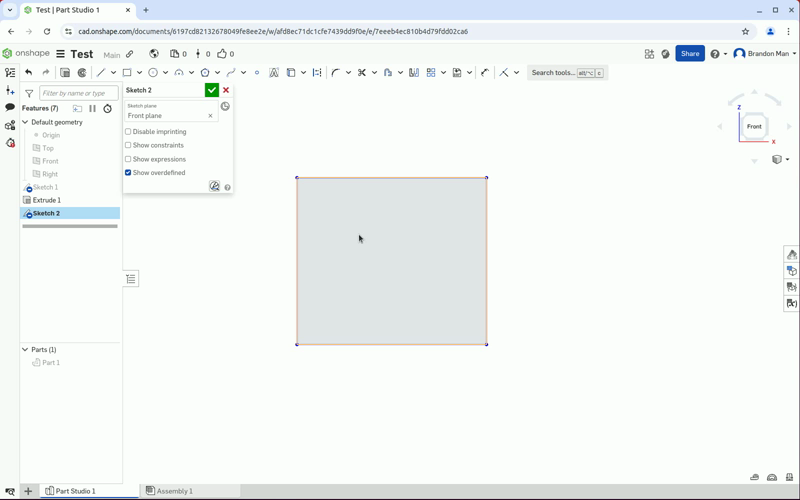
scroll(6)
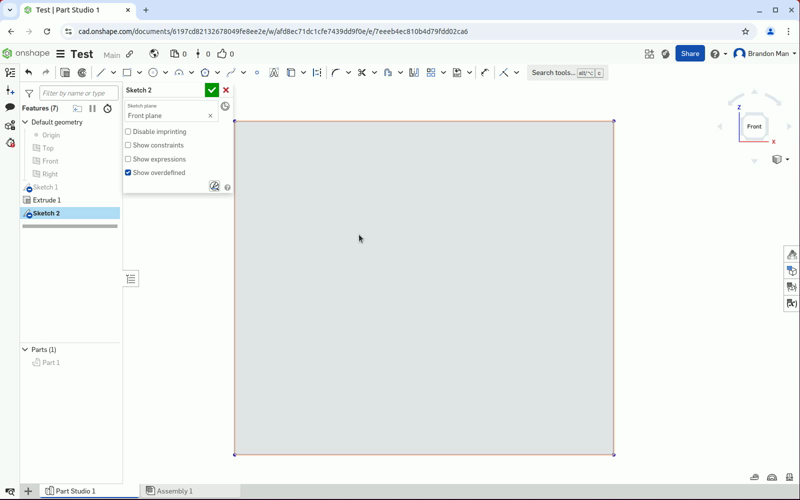
click(359, 234)
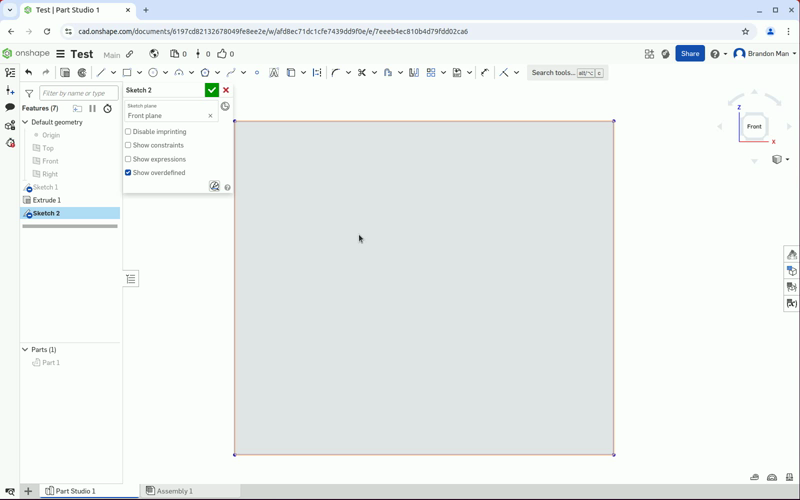
scroll(-6)
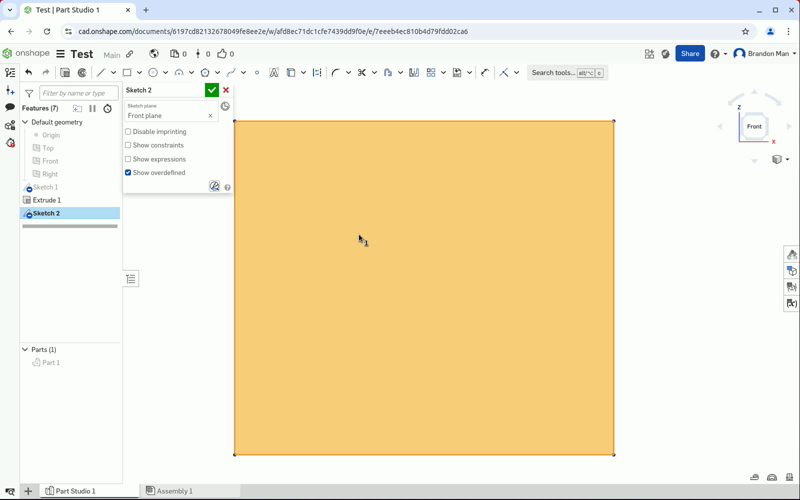
scroll(-6)
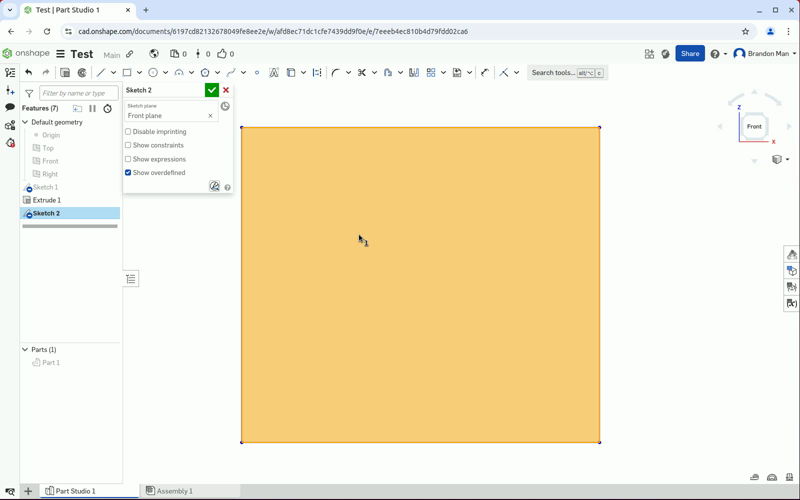
scroll(-6)
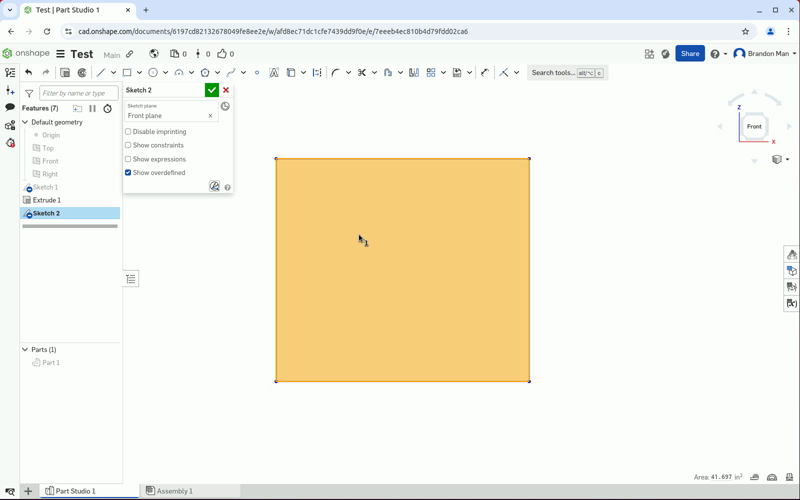
scroll(-6)
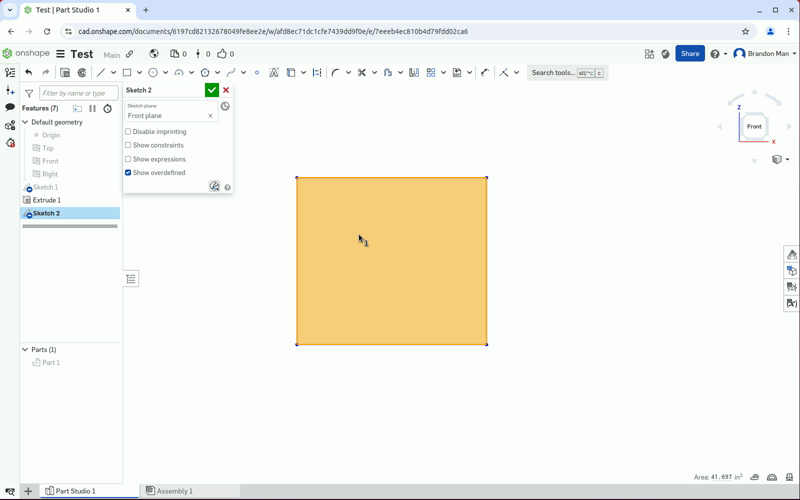
scroll(-6)
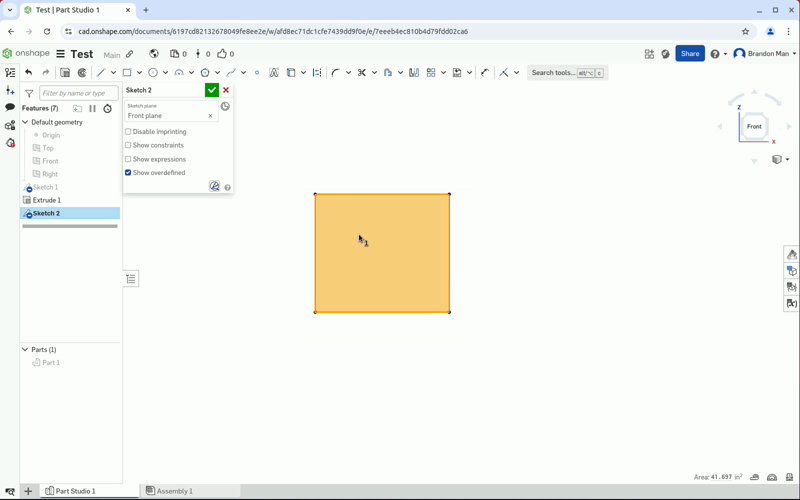
scroll(-6)
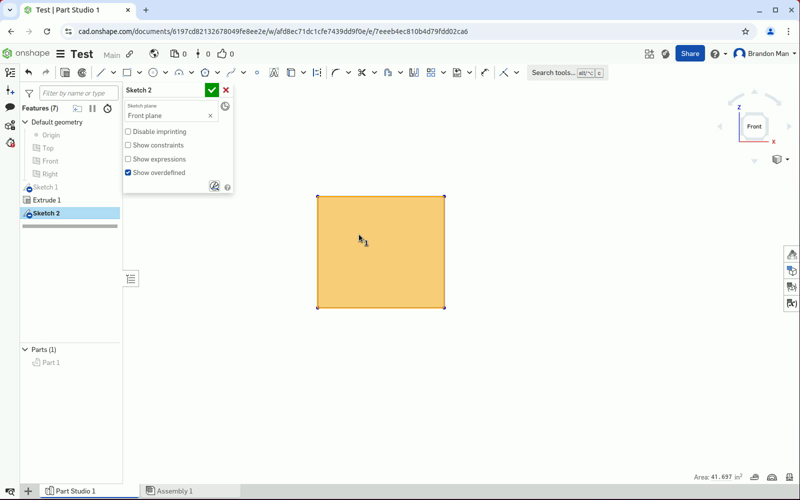
scroll(-6)
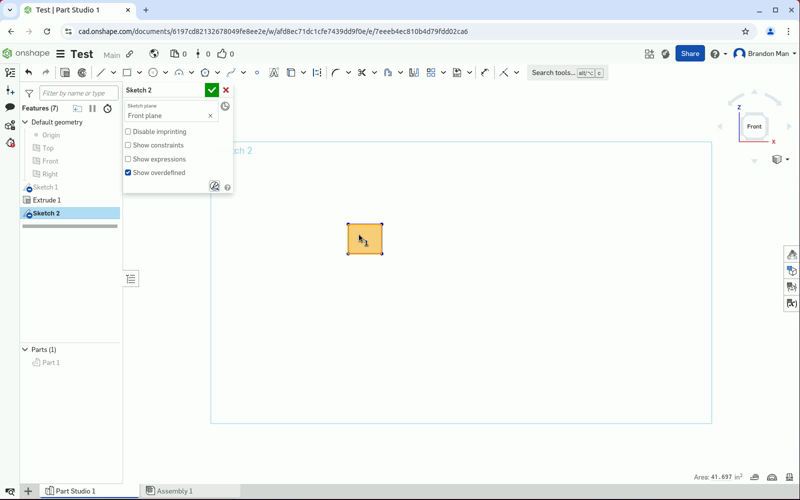
mouse_move(73, 352)
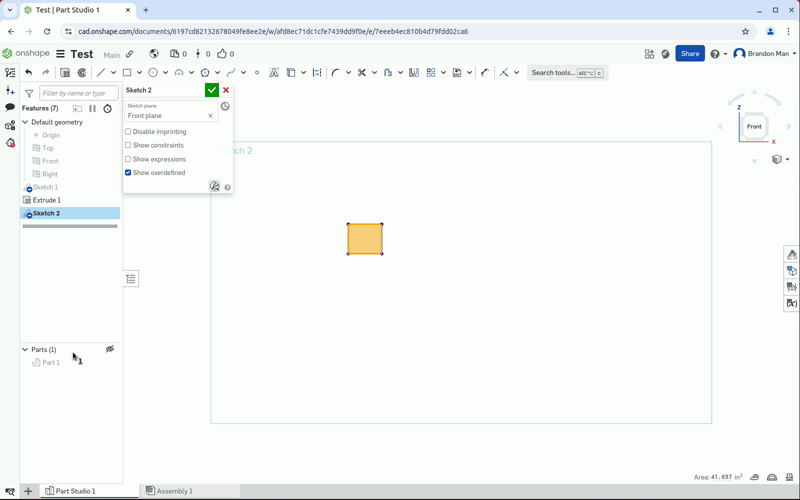
key(shift+y)
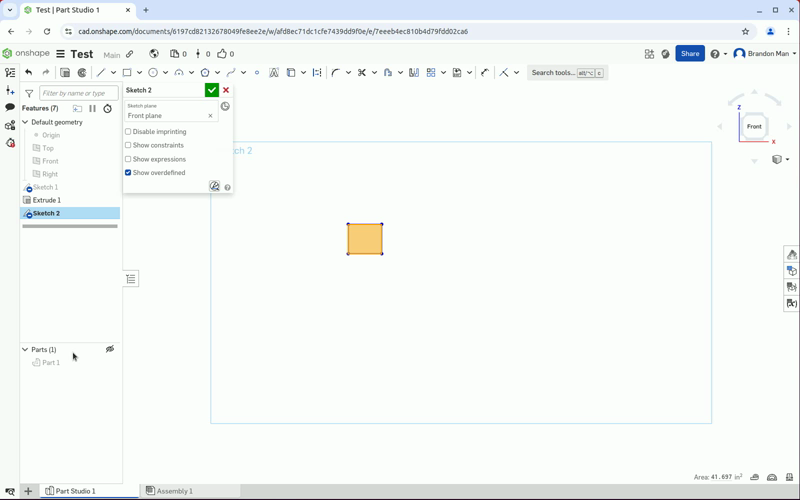
key(shift+e)
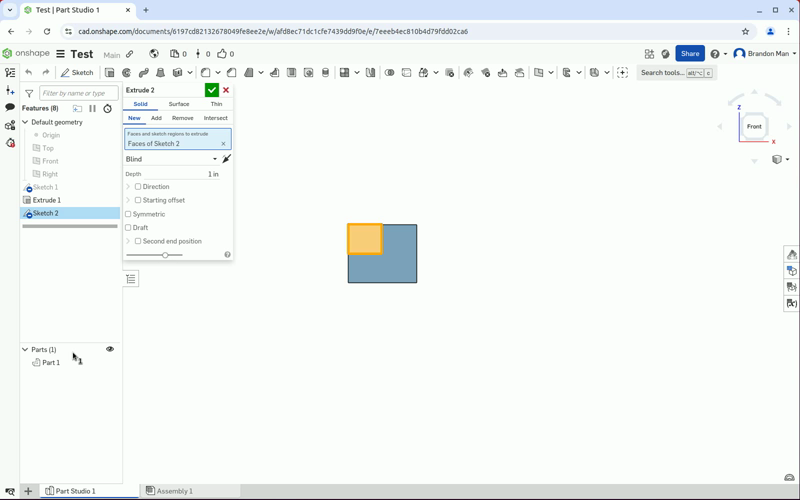
mouse_move(143, 106)
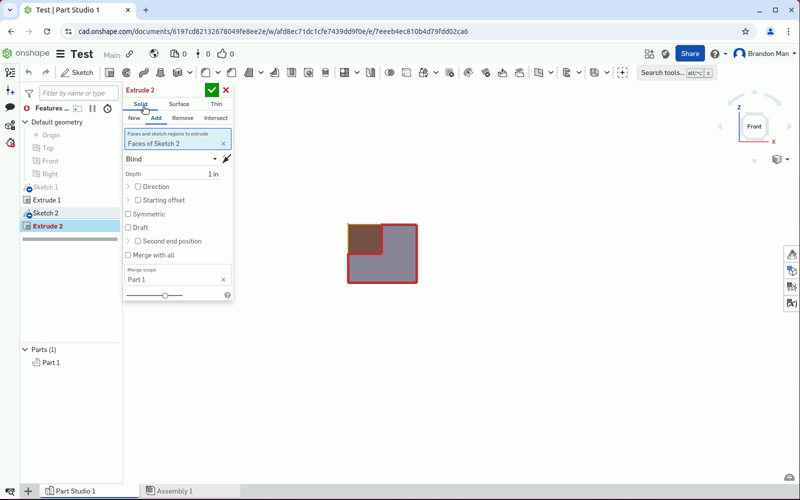
click(143, 106)
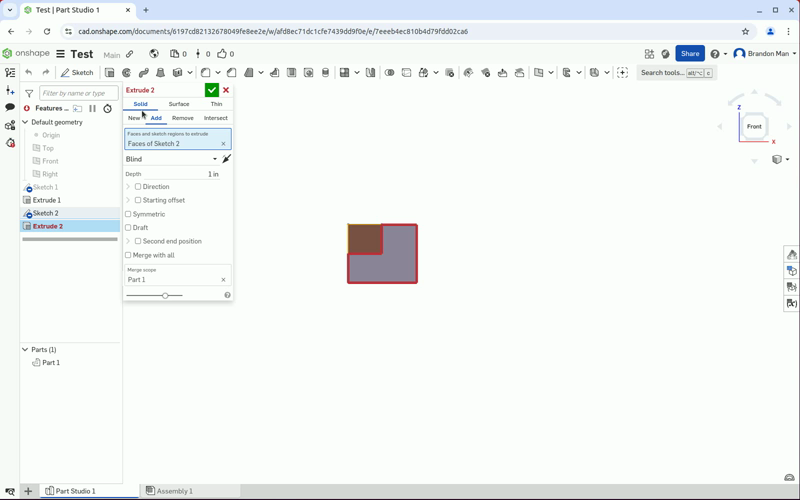
mouse_move(137, 120)
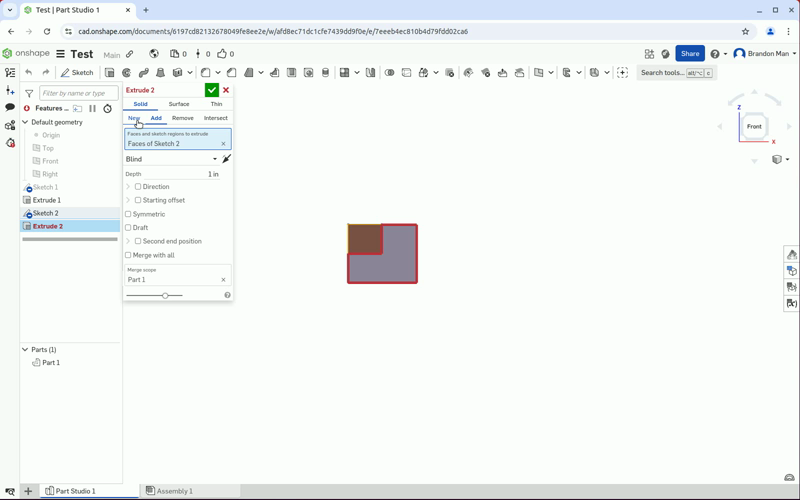
click(137, 120)
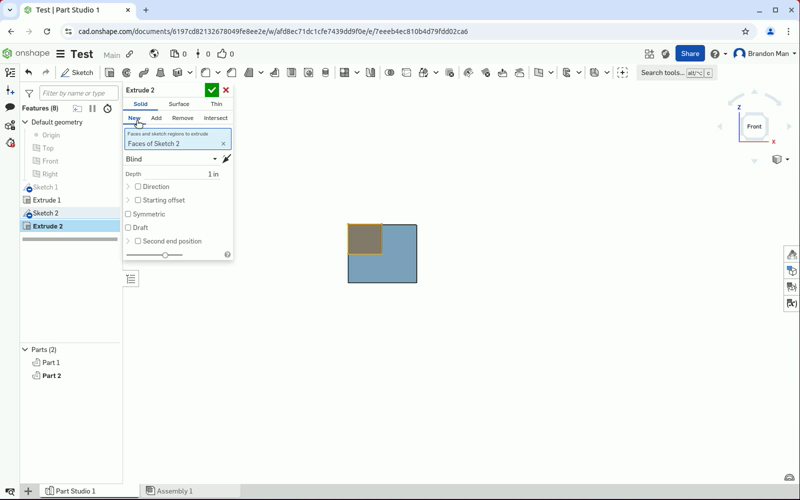
key(tab, 4)
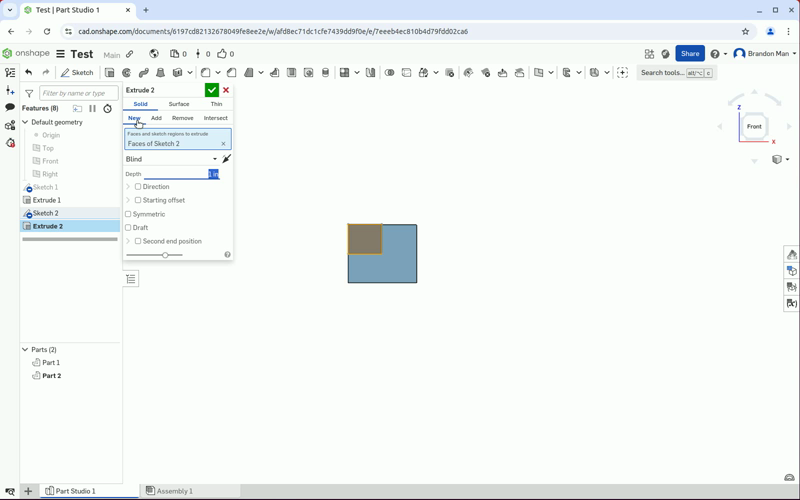
text(-3.129)
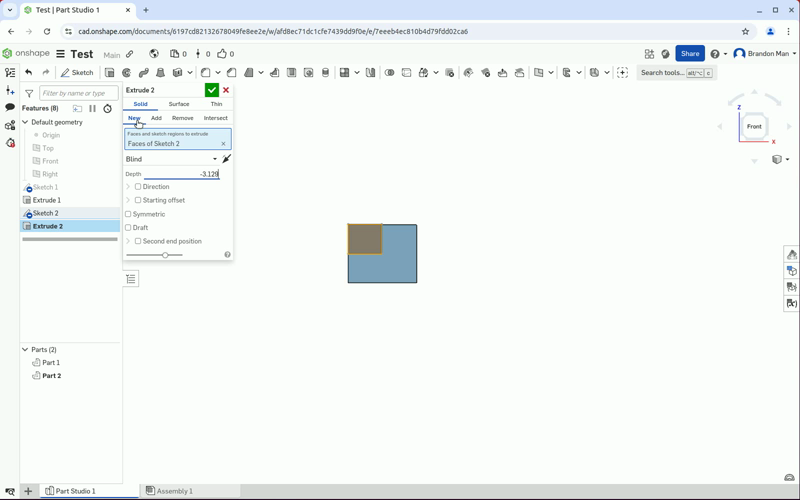
key(enter)
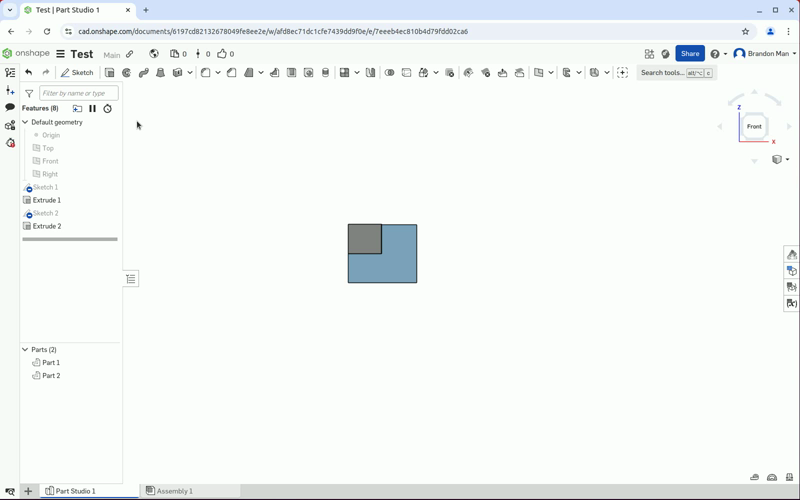
key(shift+h)
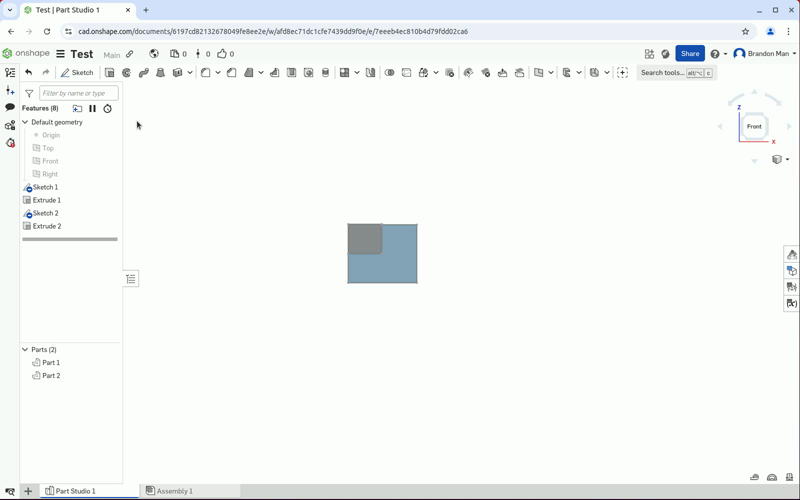
key(shift+h)
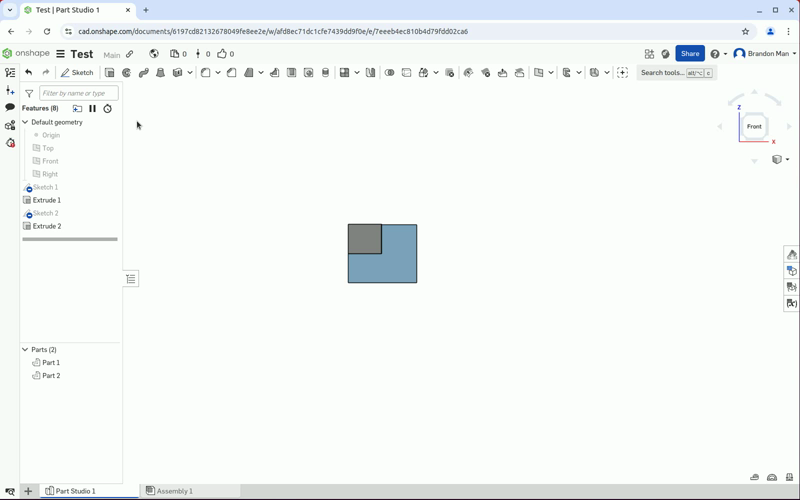
mouse_move(73, 189)
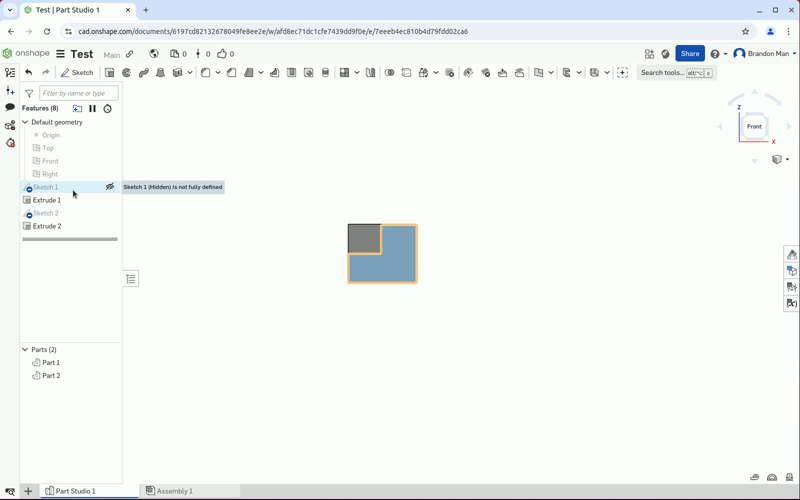
click(73, 189)
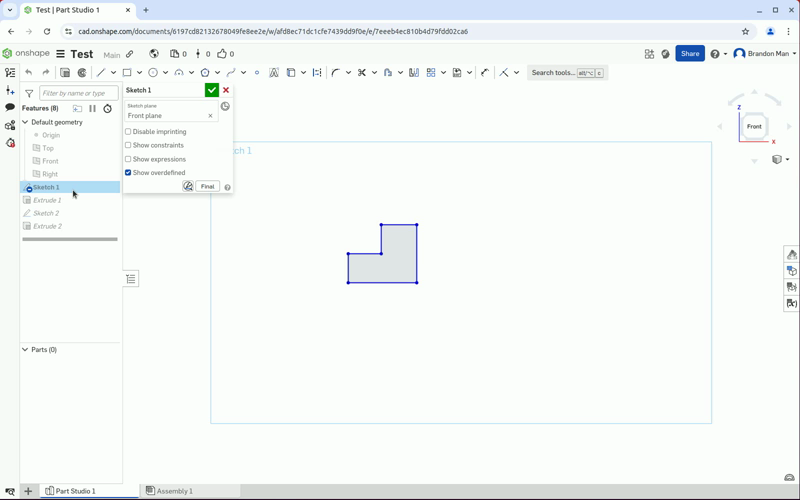
mouse_move(229, 92)
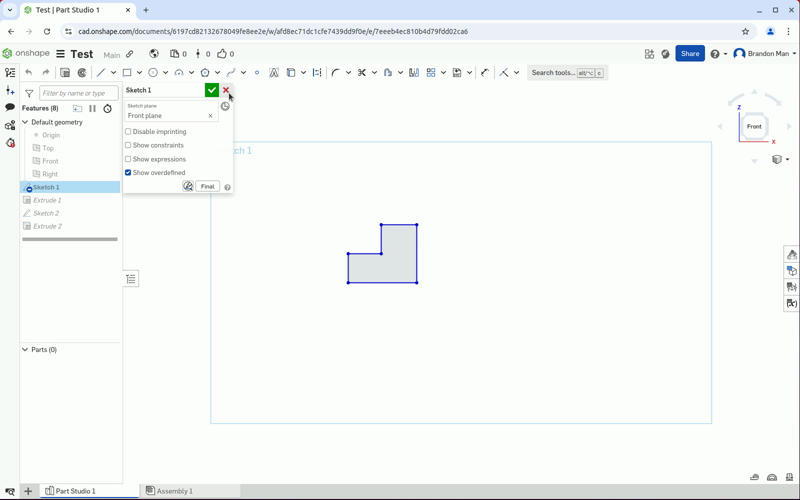
click(229, 92)
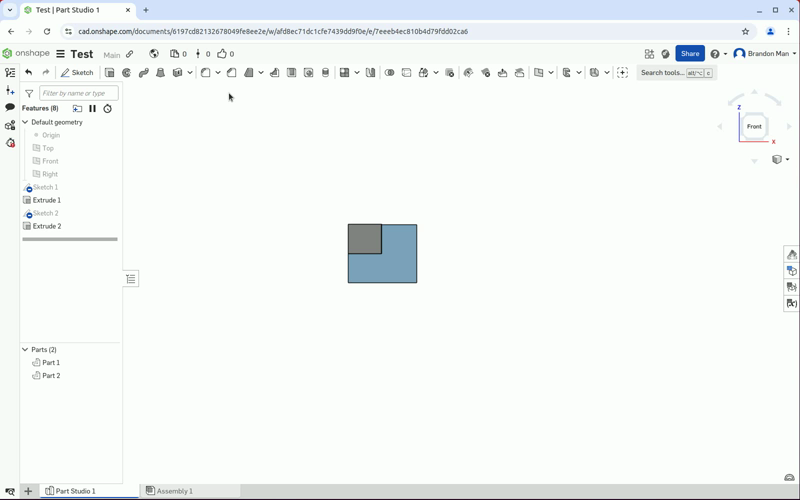
mouse_move(73, 352)
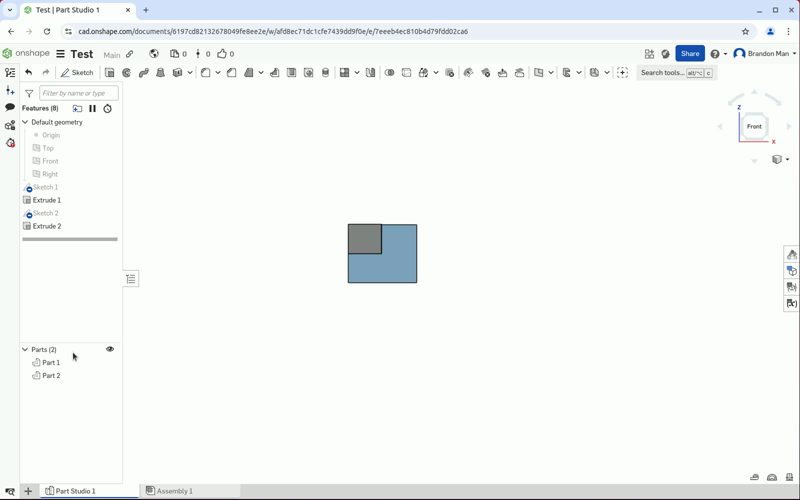
key(y)
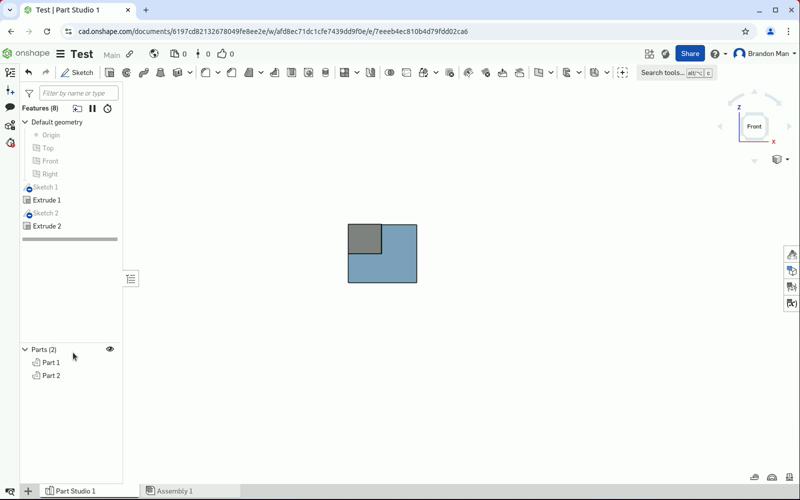
key(shift+p)
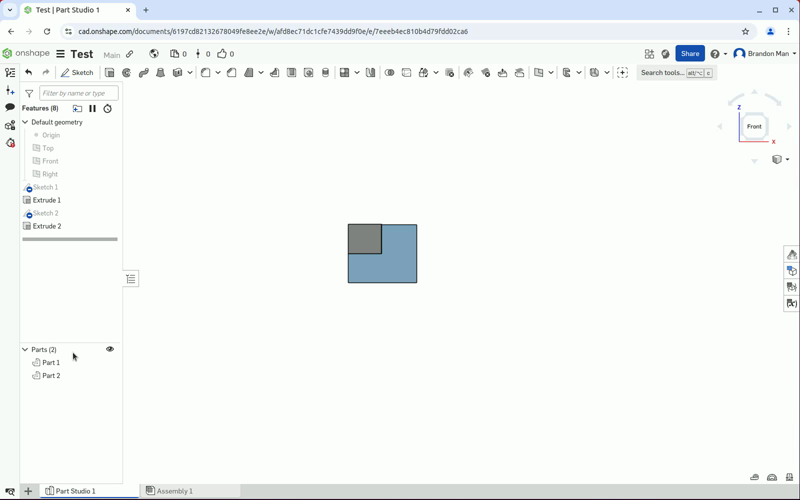
key(space)
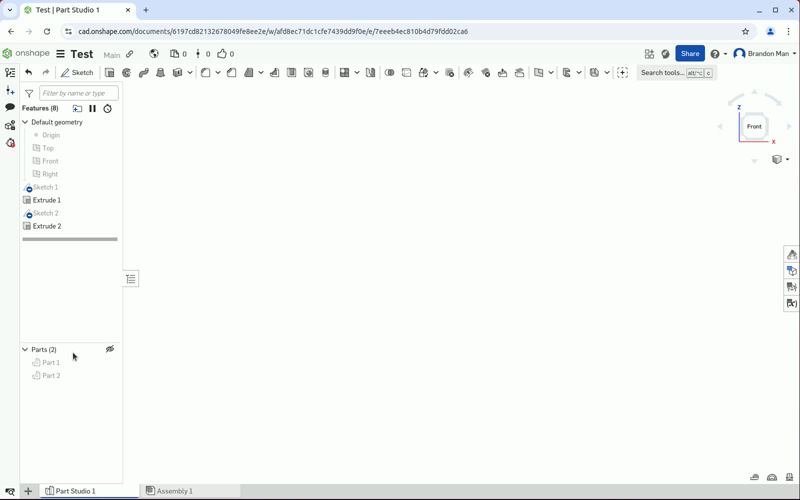
key_down(shift)
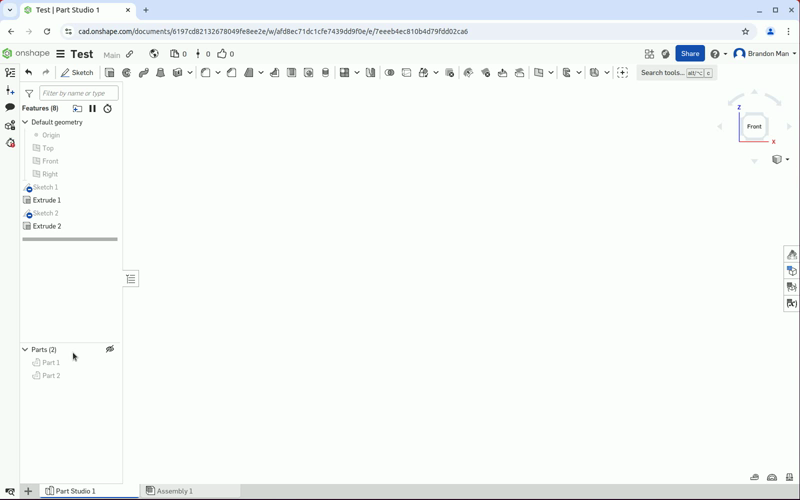
key(left)
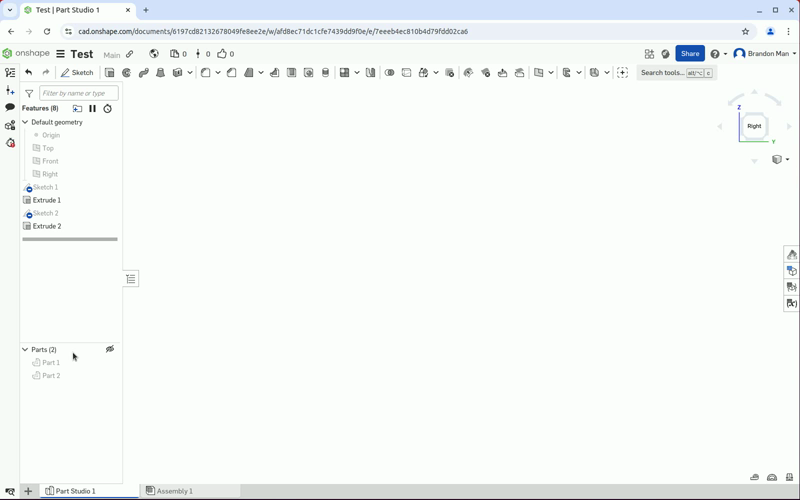
key_up(shift)
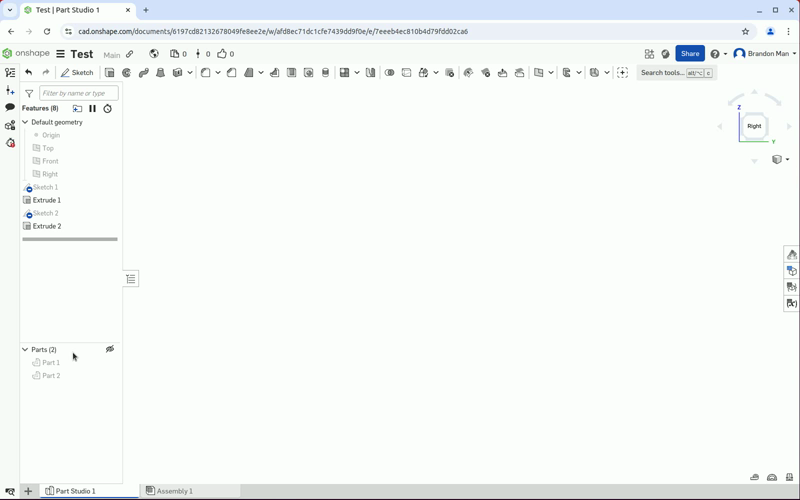
mouse_move(73, 352)
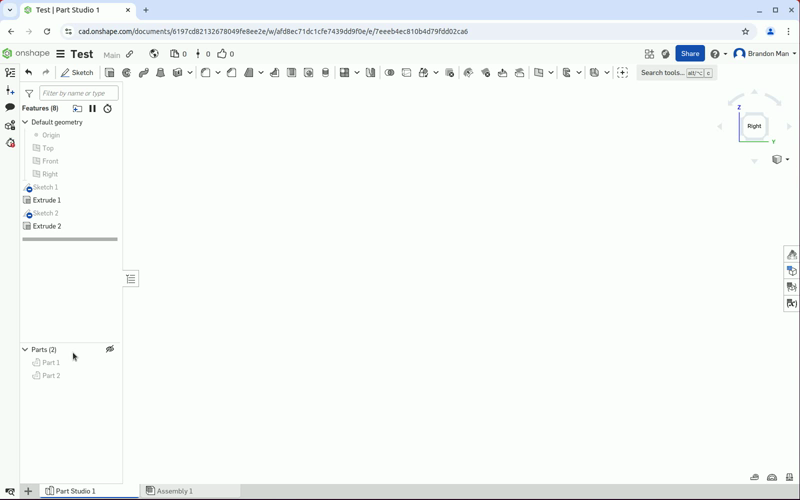
key(shift+y)
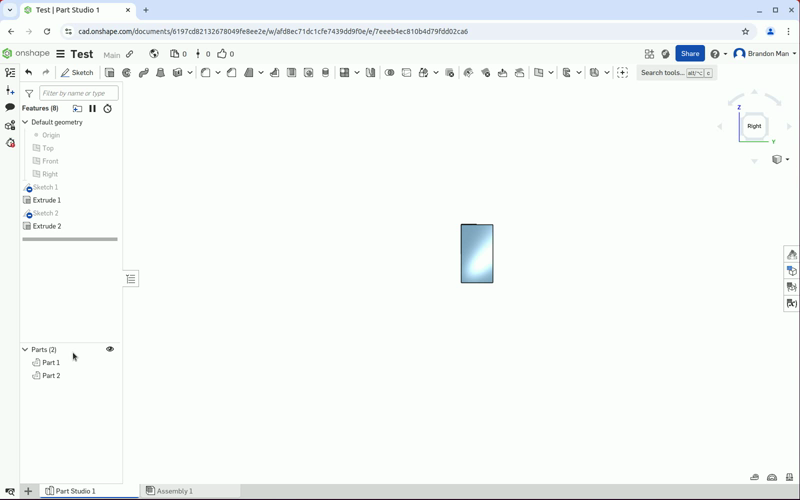
mouse_move(541, 75)
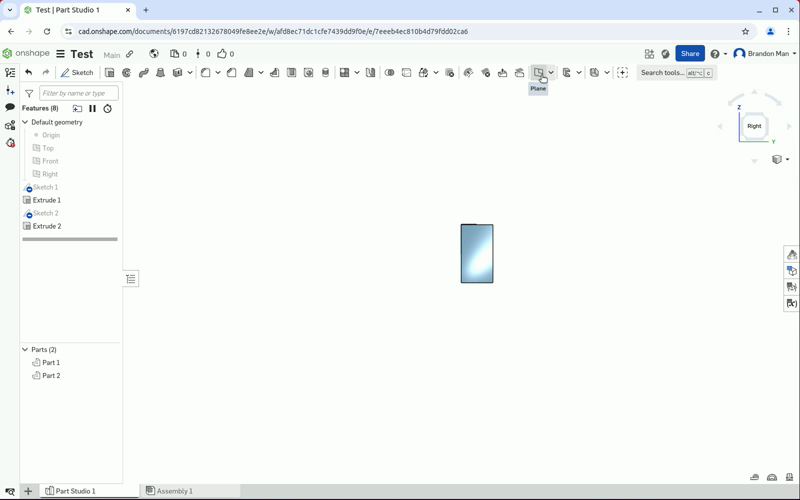
click(541, 75)
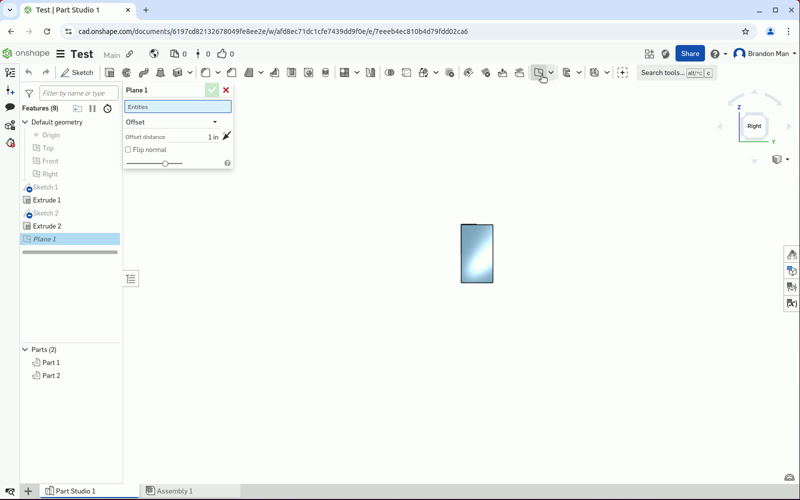
mouse_move(73, 176)
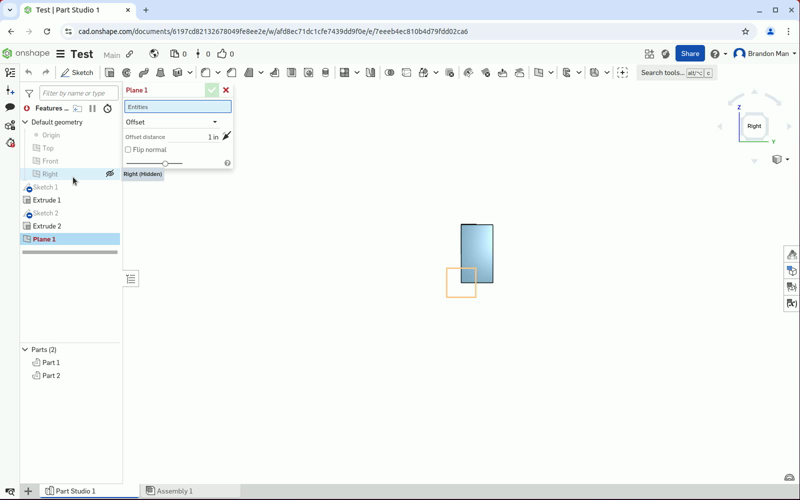
click(73, 176)
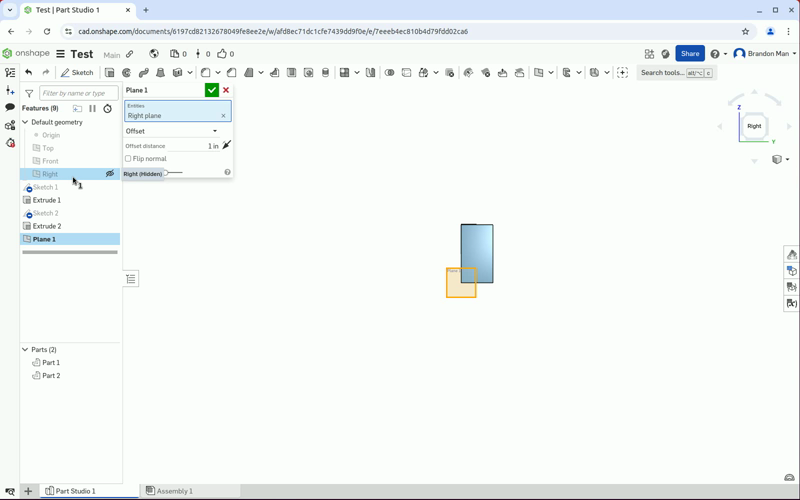
key(tab, 2)
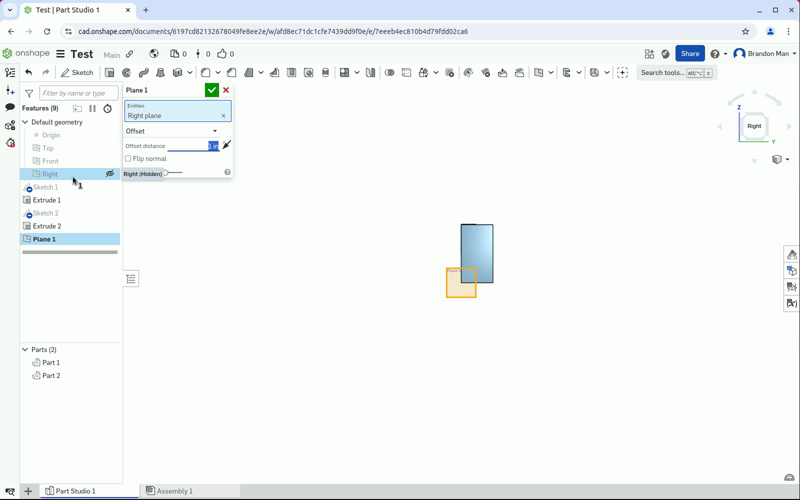
text(9.151)
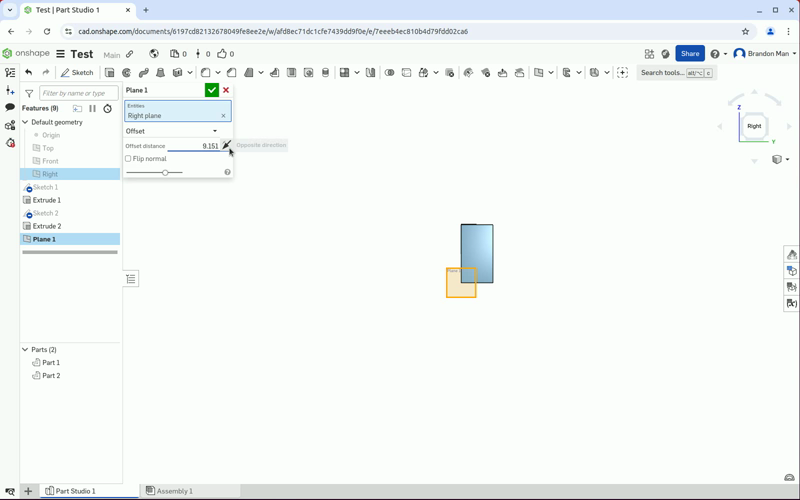
mouse_move(229, 147)
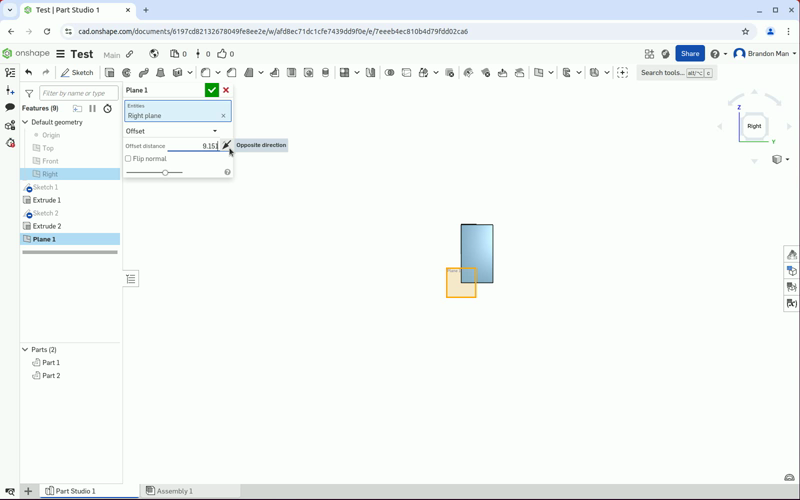
click(229, 147)
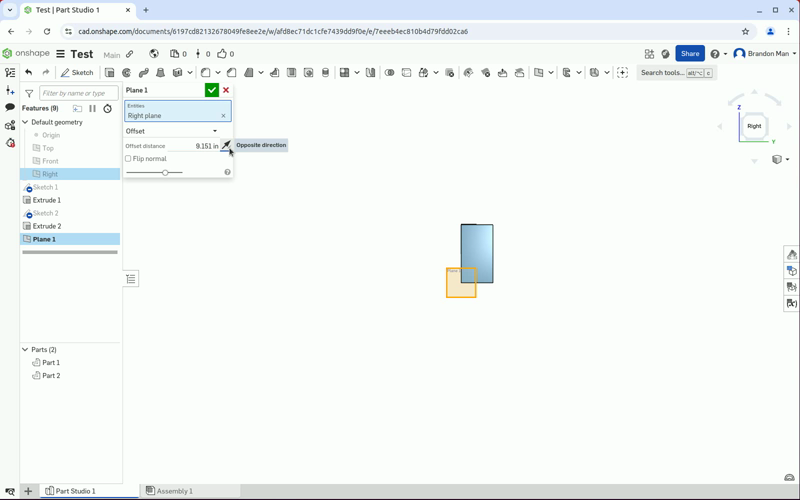
key(enter, 2)
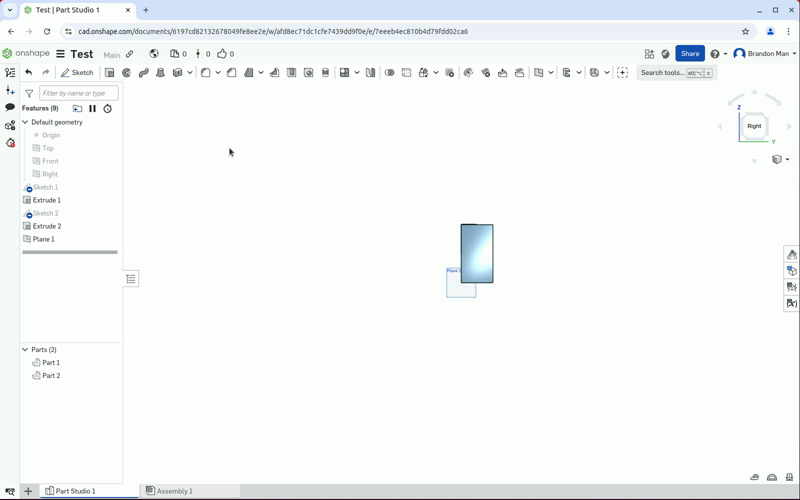
key(shift+s)
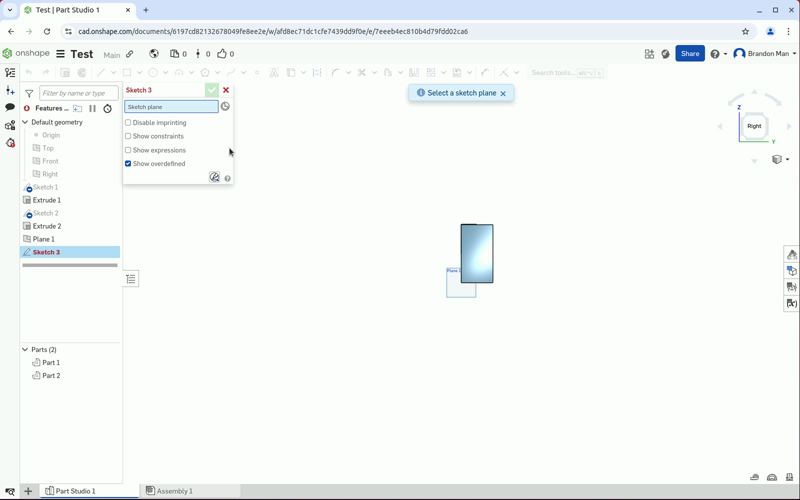
mouse_move(73, 241)
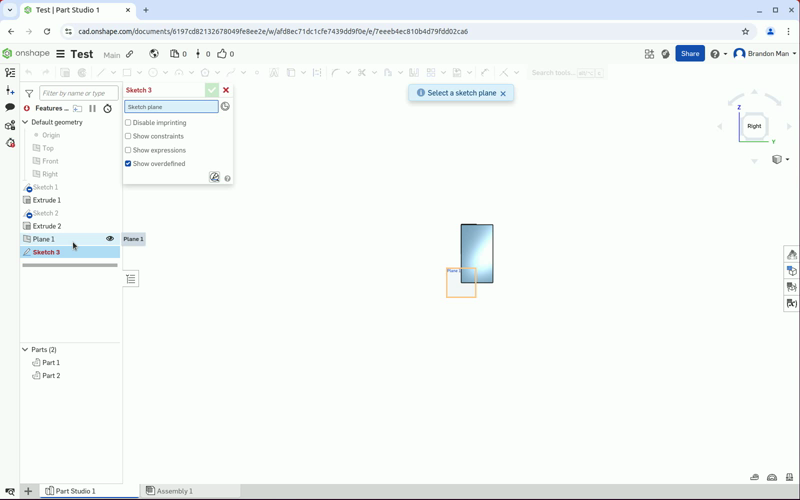
click(73, 241)
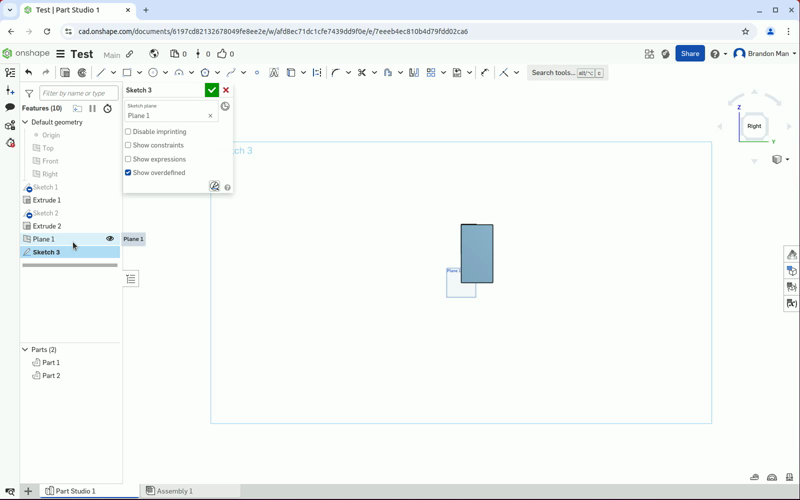
mouse_move(73, 352)
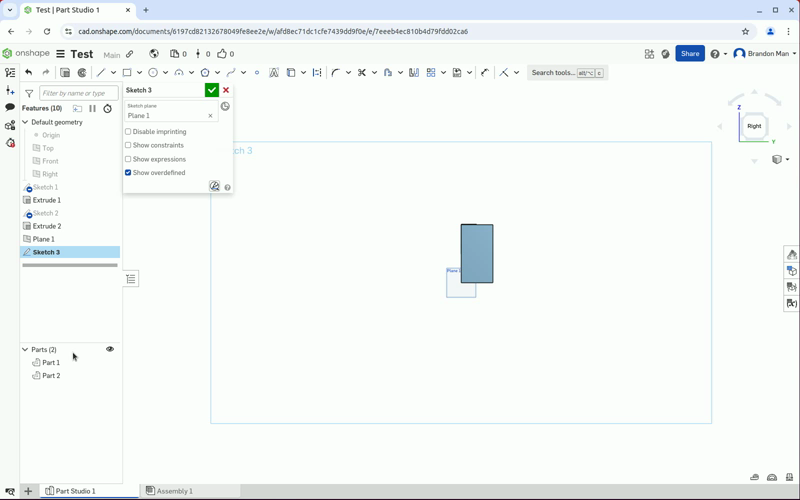
key(y)
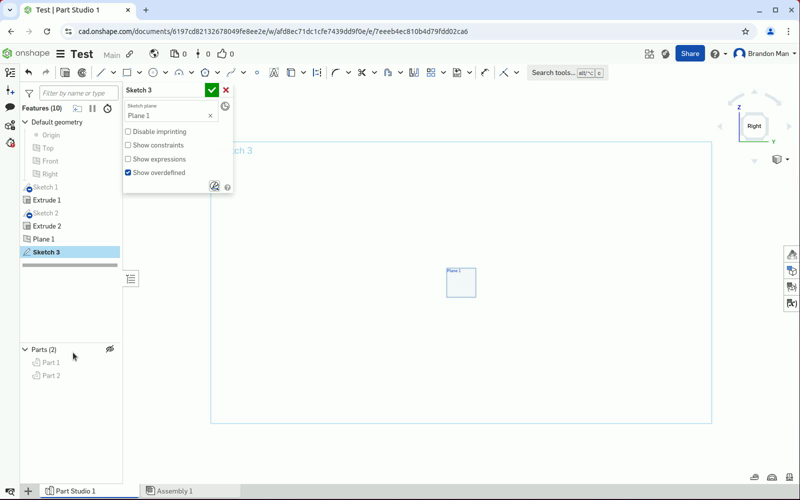
key(a)
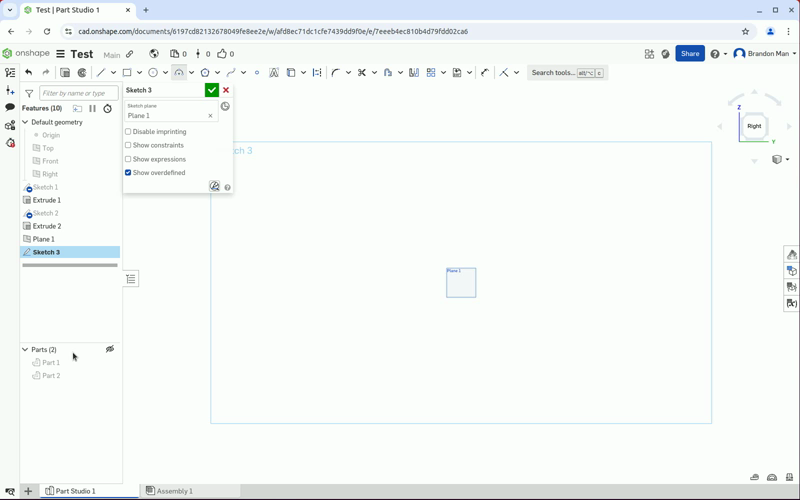
key_down(shift)
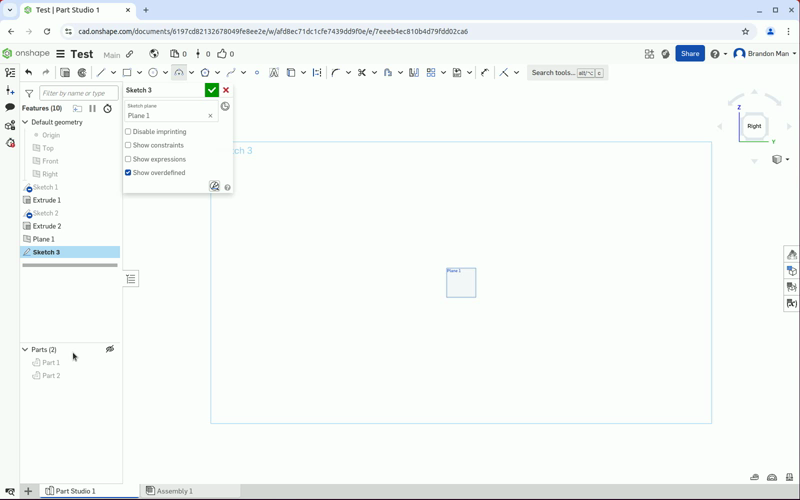
mouse_move(471, 252)
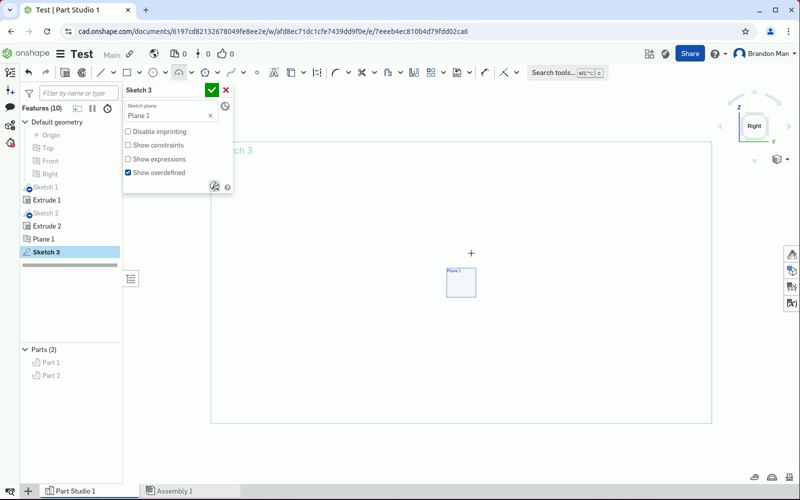
click(471, 252)
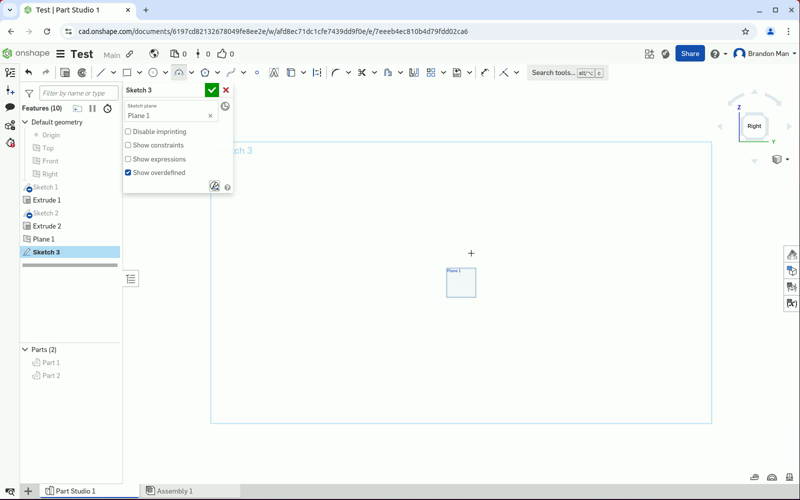
key_up(shift)
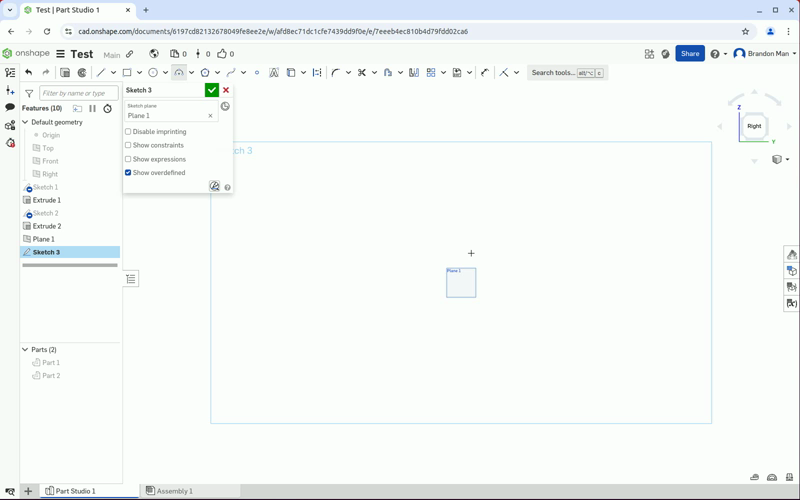
key_down(shift)
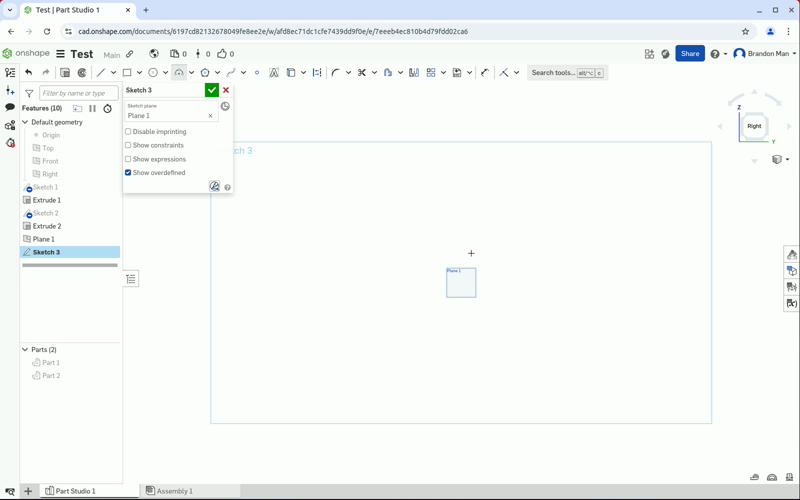
mouse_move(480, 252)
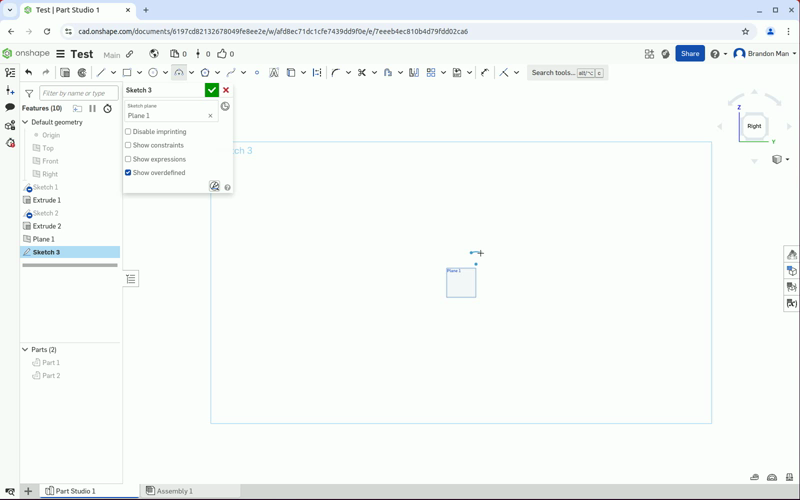
click(480, 252)
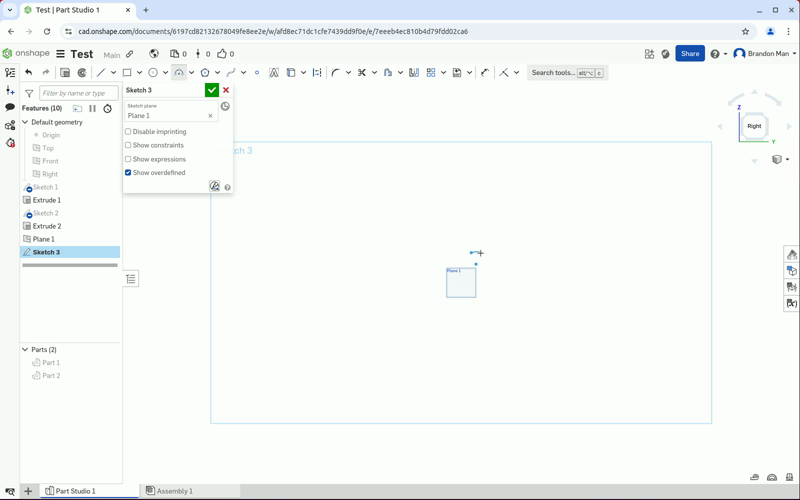
mouse_move(476, 251)
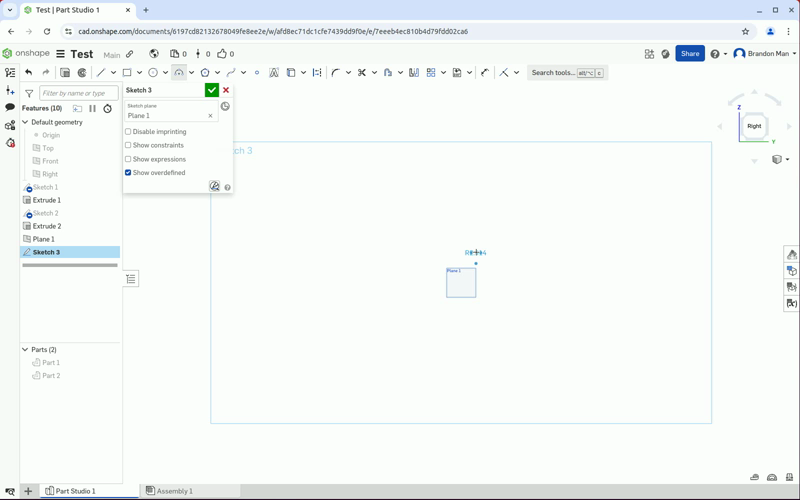
click(476, 251)
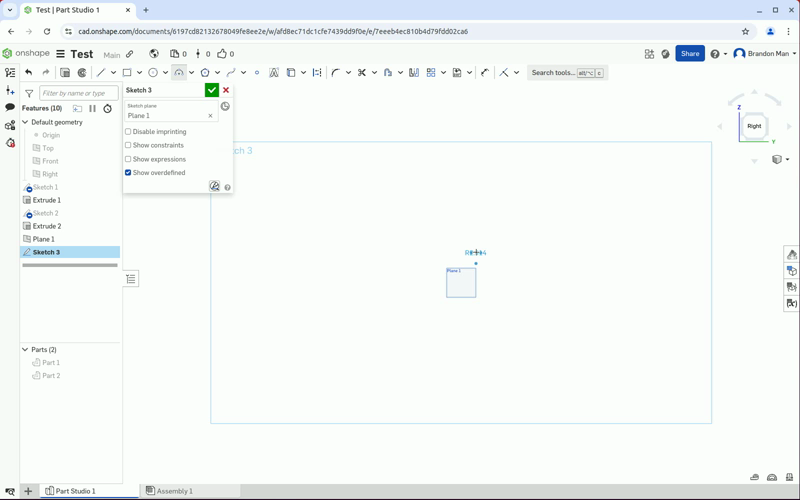
key_up(shift)
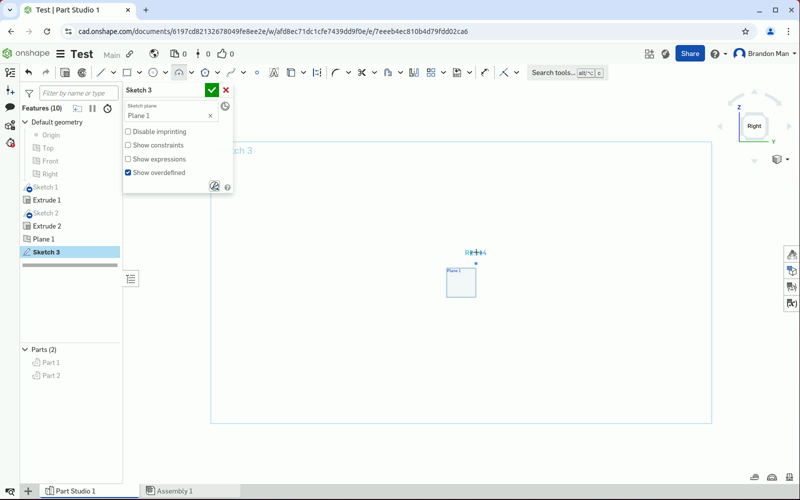
mouse_move(480, 252)
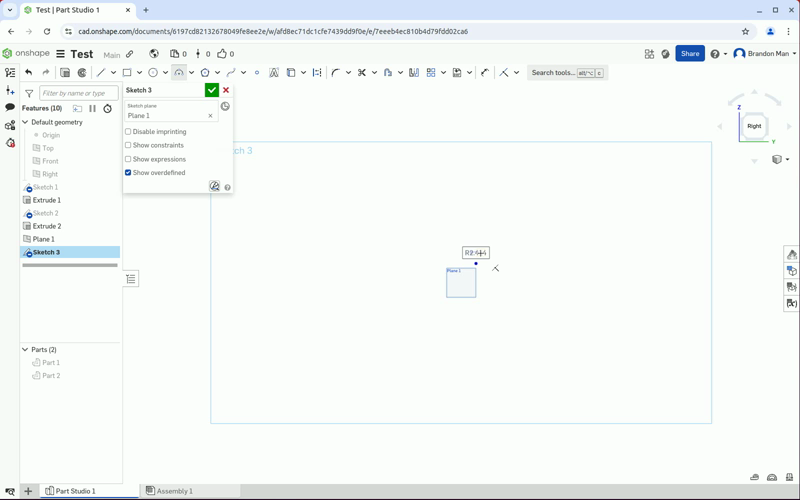
click(480, 252)
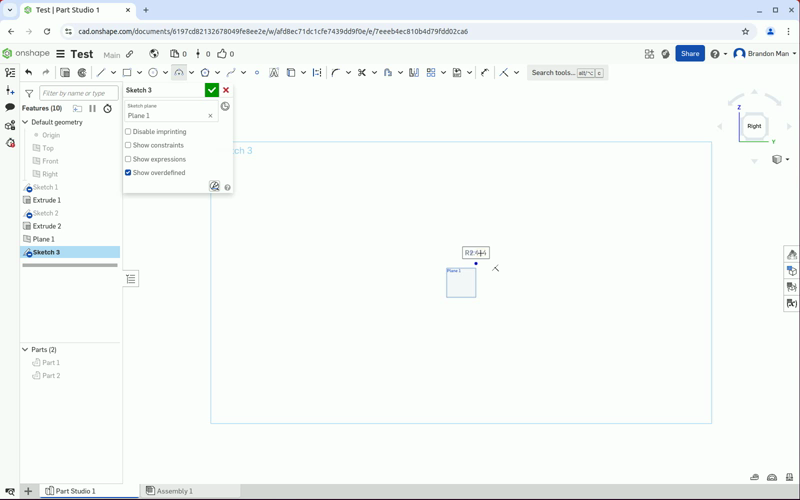
mouse_move(471, 252)
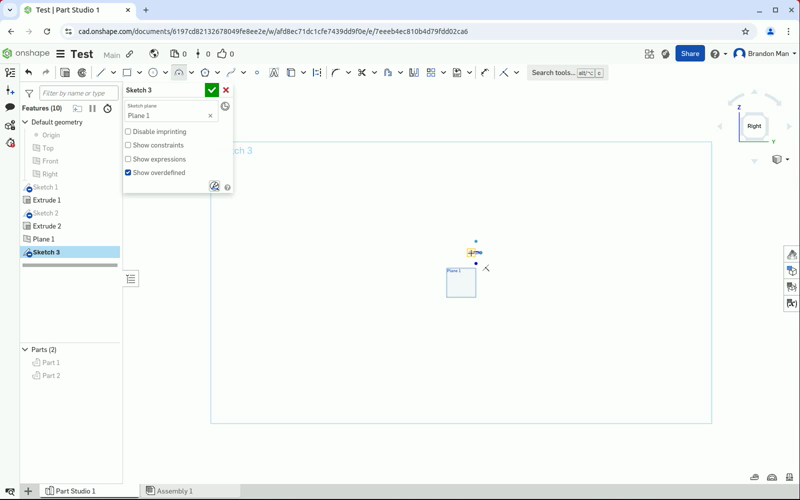
click(471, 252)
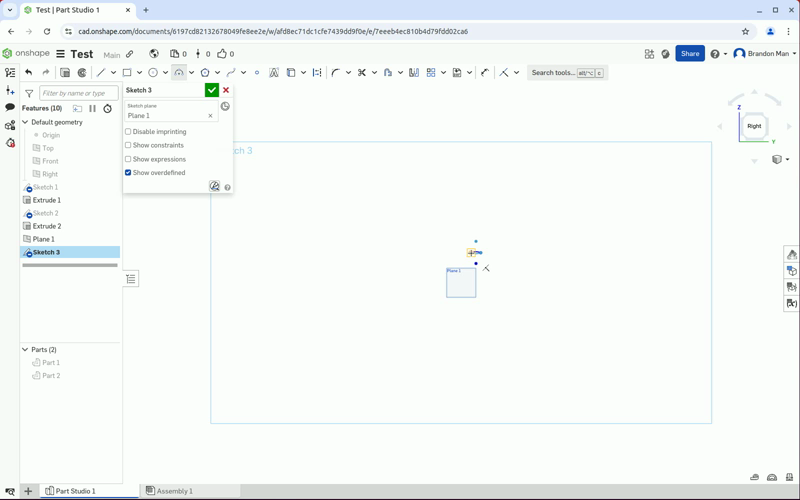
key_down(shift)
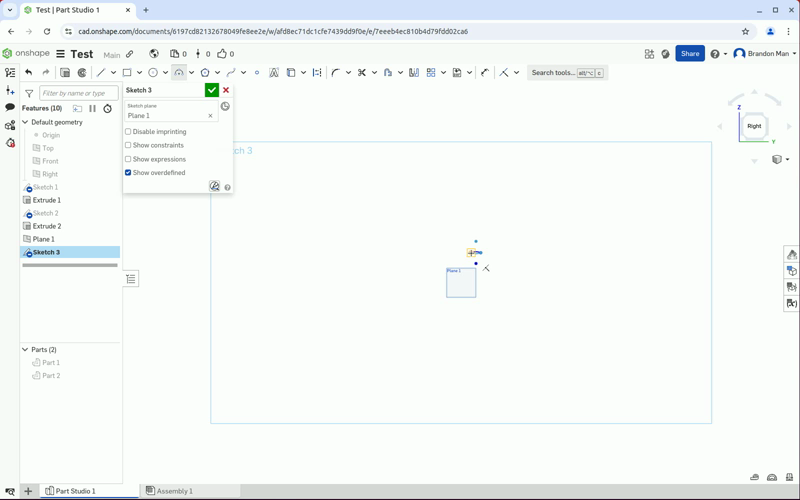
mouse_move(476, 228)
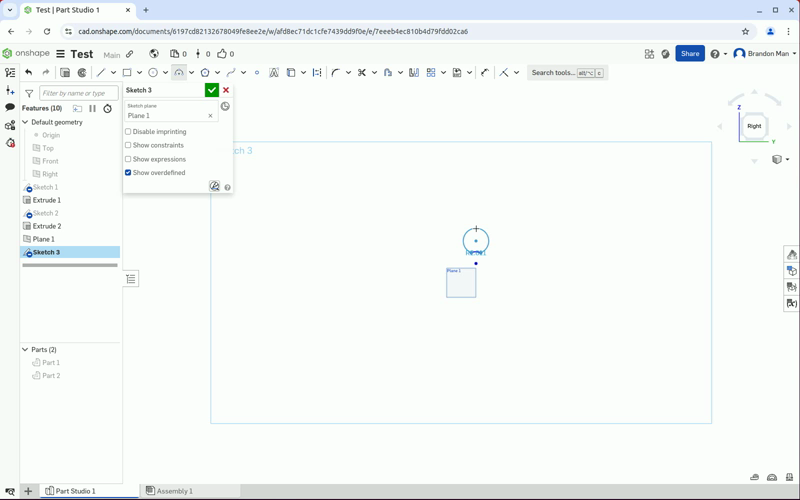
click(476, 228)
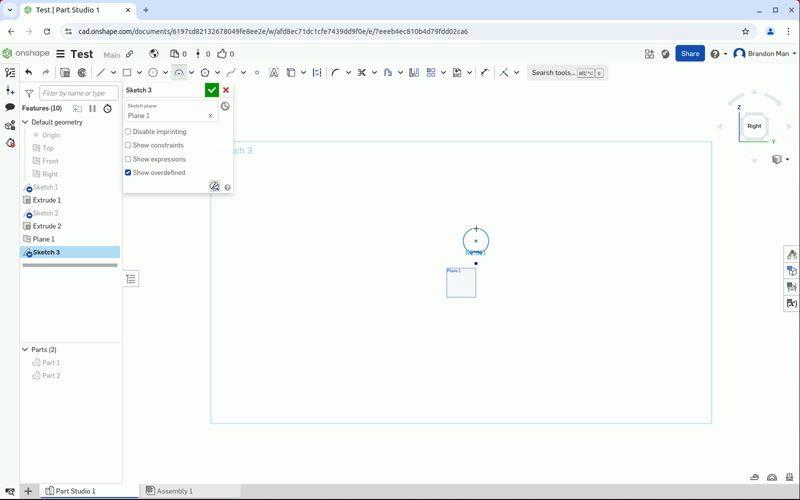
key_up(shift)
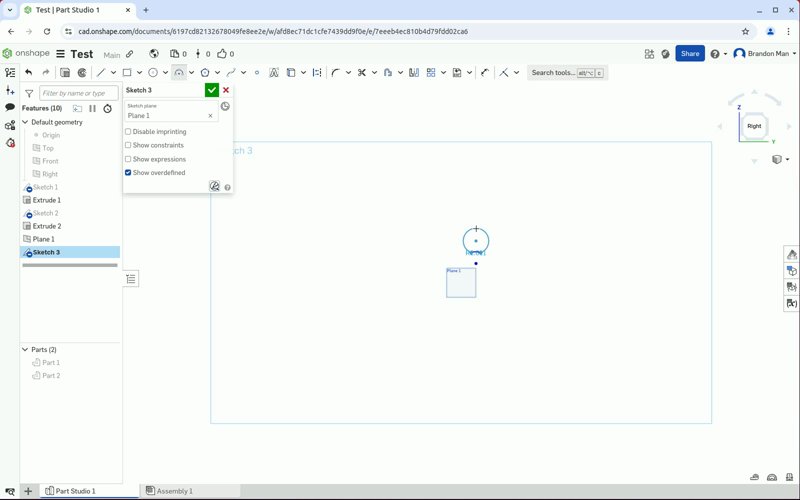
key(esc)
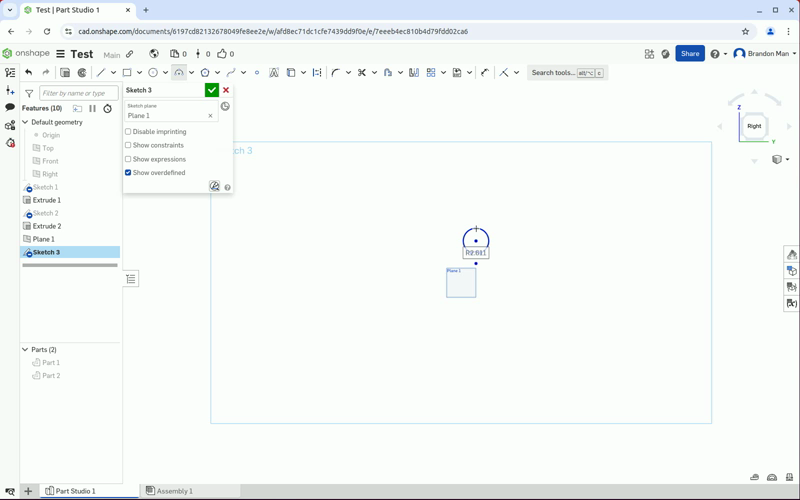
key(c)
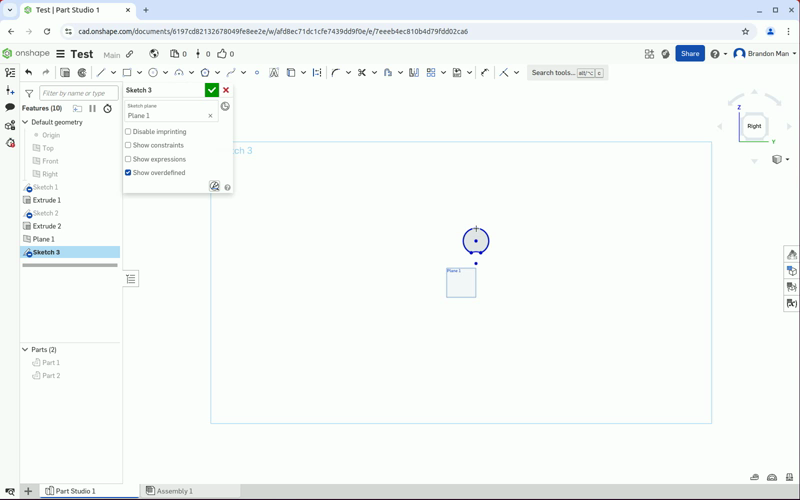
key_down(shift)
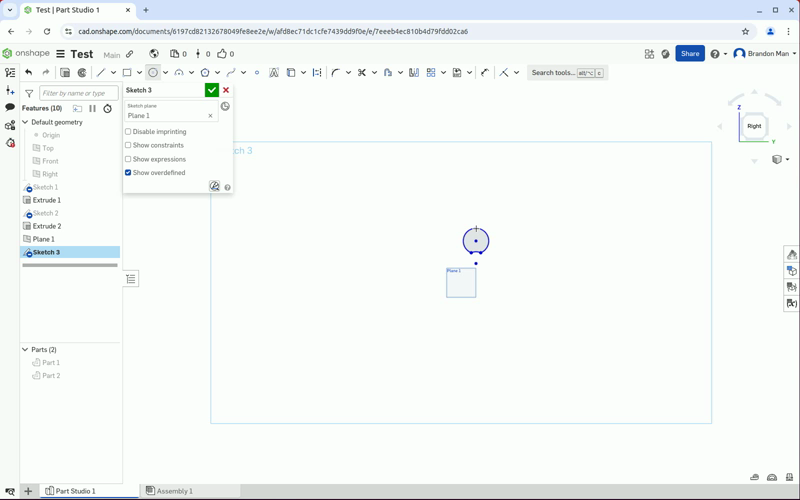
mouse_move(476, 240)
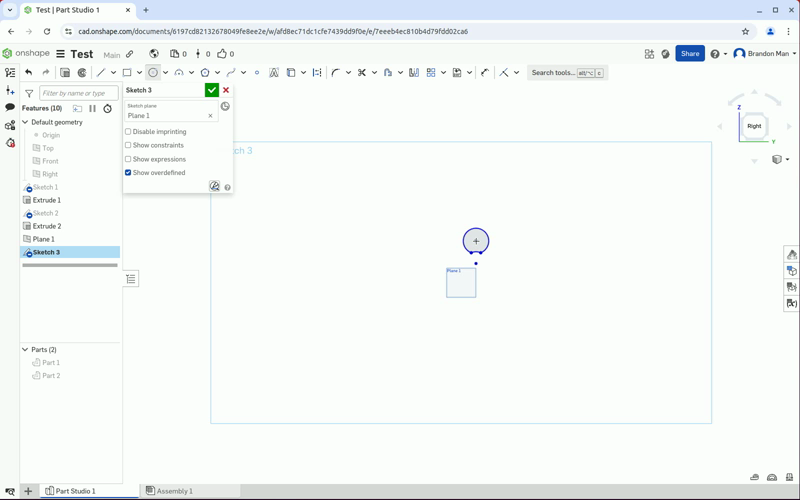
click(476, 240)
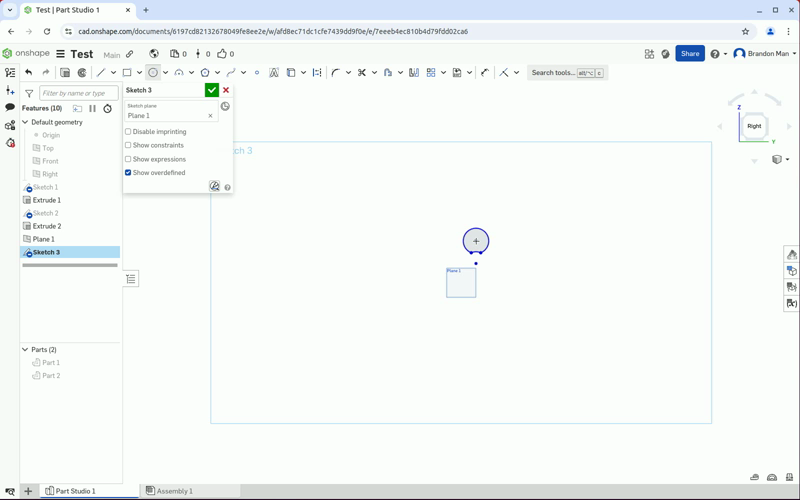
key_up(shift)
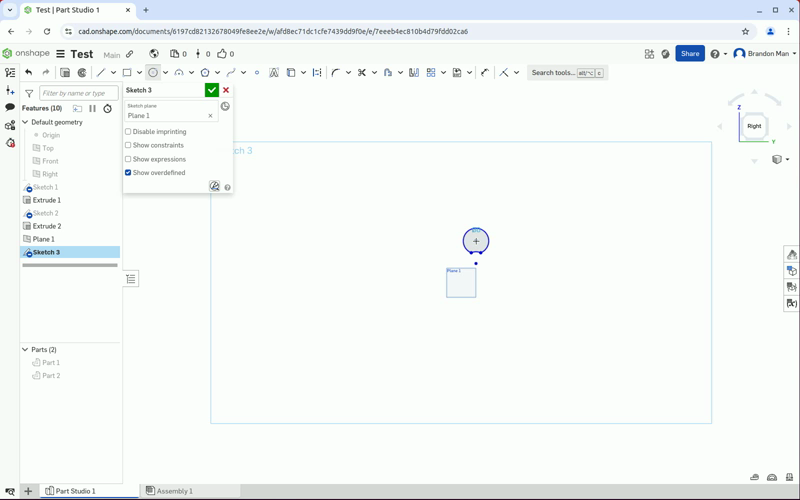
mouse_move(486, 240)
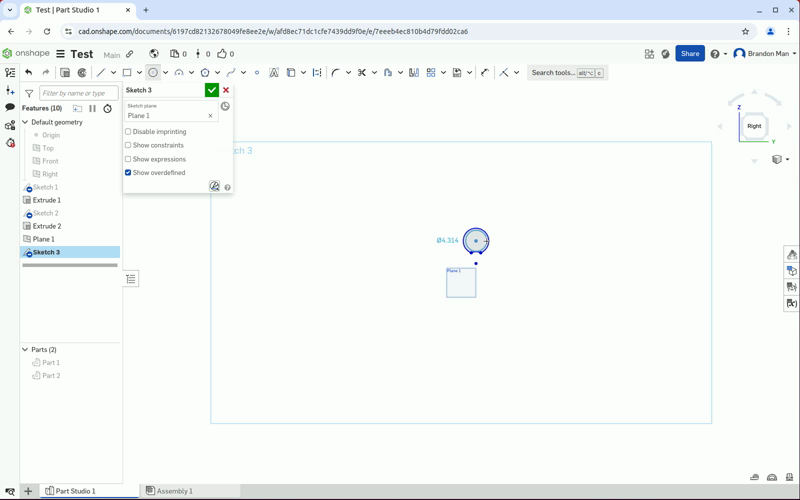
click(486, 240)
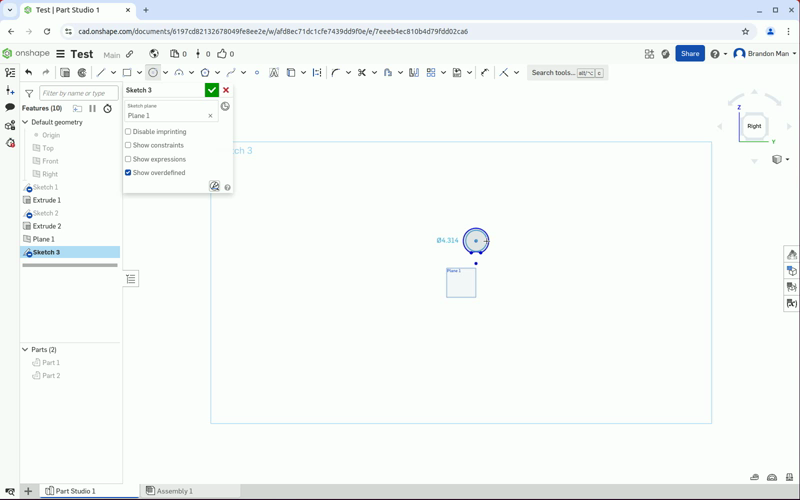
key(esc)
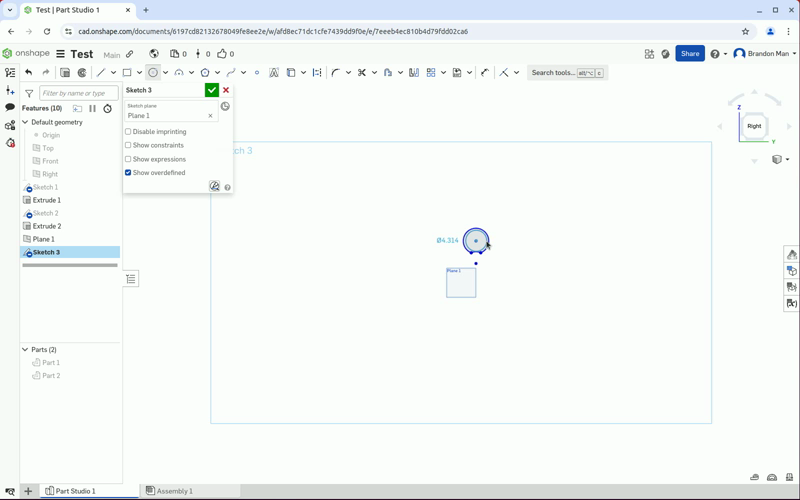
mouse_move(486, 236)
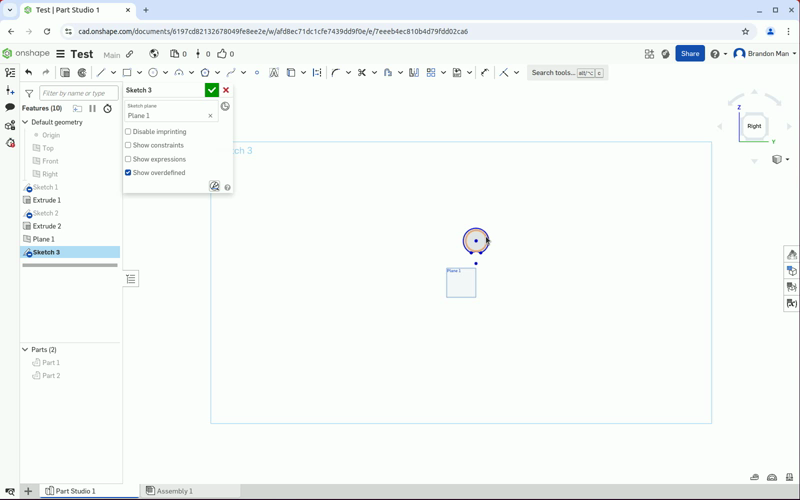
scroll(6)
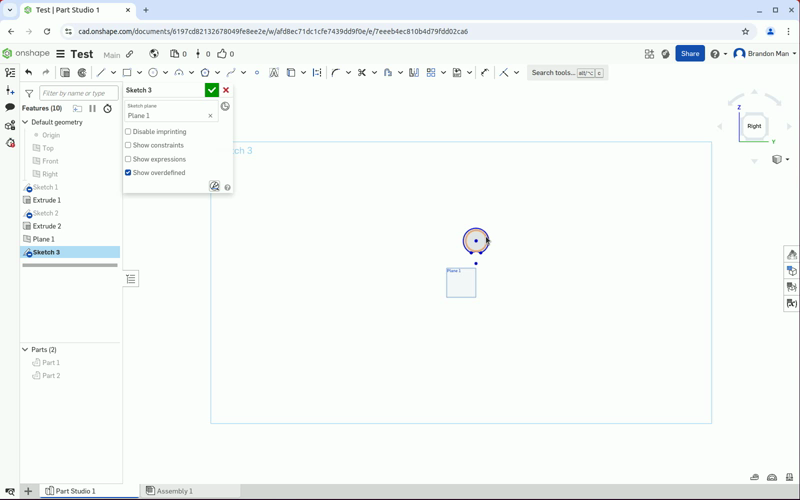
scroll(6)
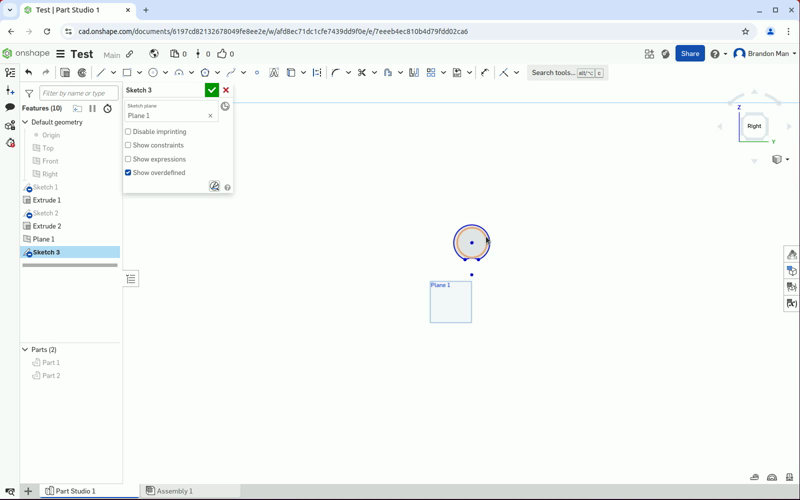
scroll(6)
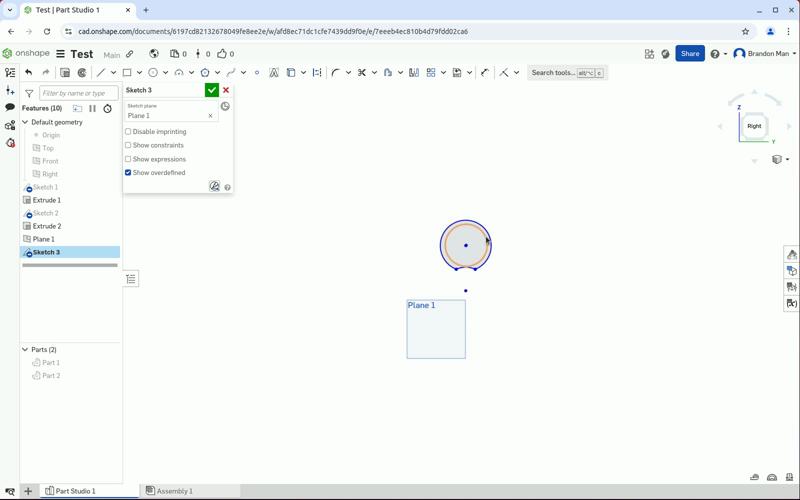
scroll(6)
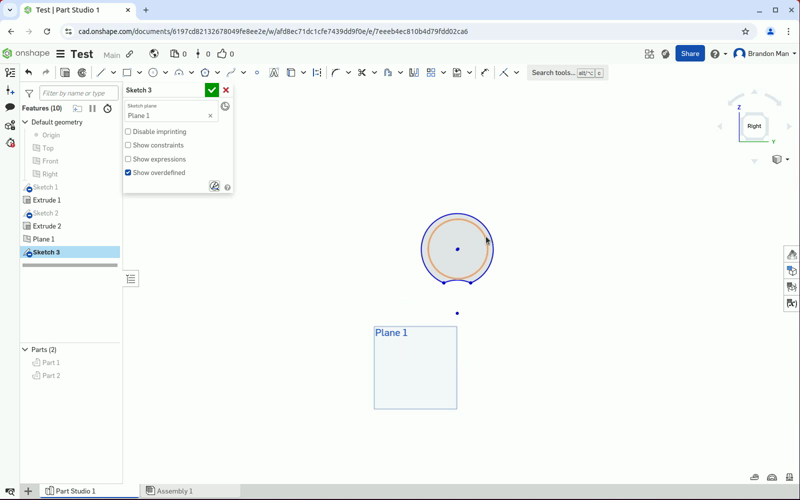
scroll(6)
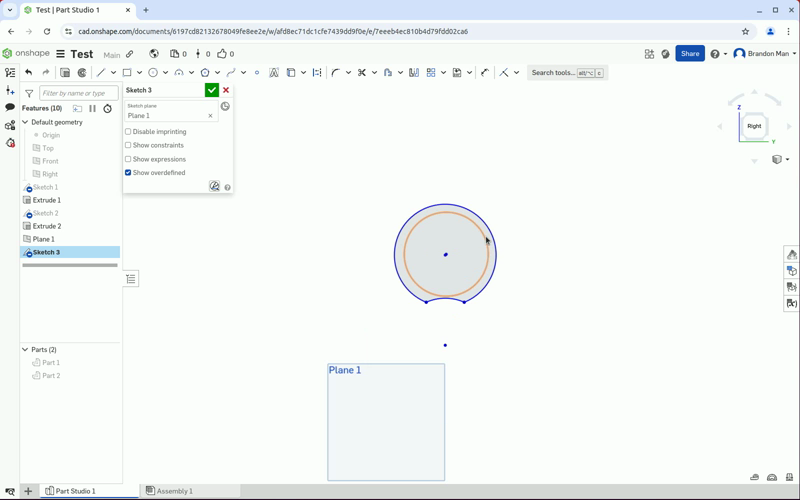
scroll(6)
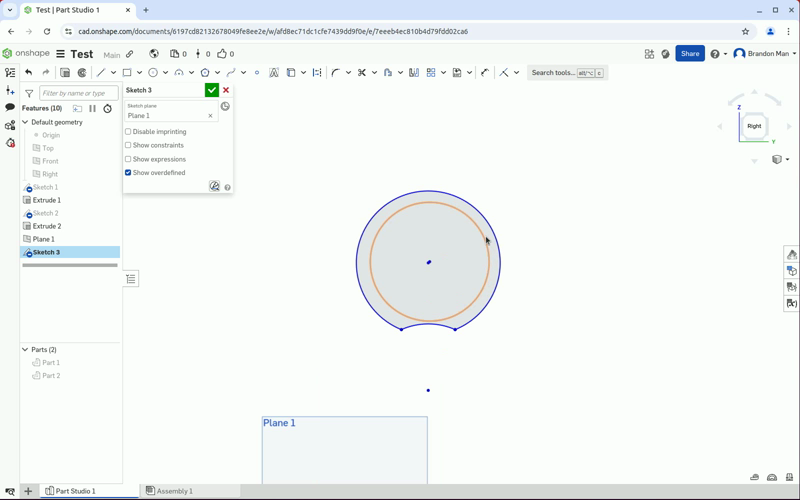
scroll(6)
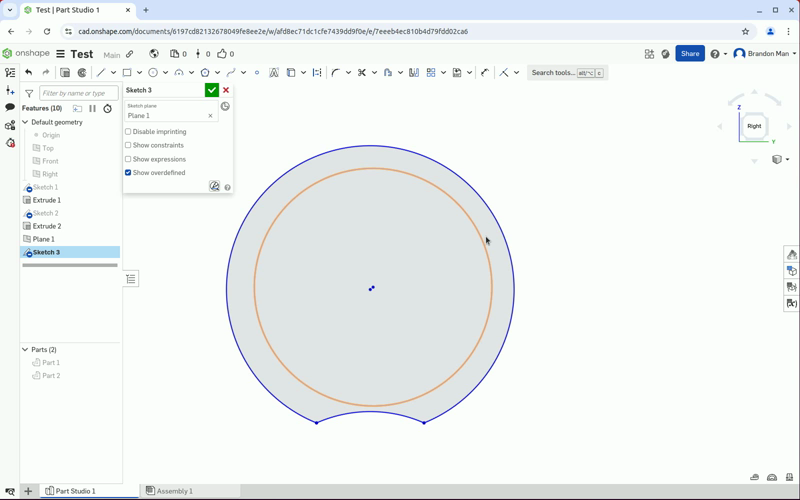
click(486, 236)
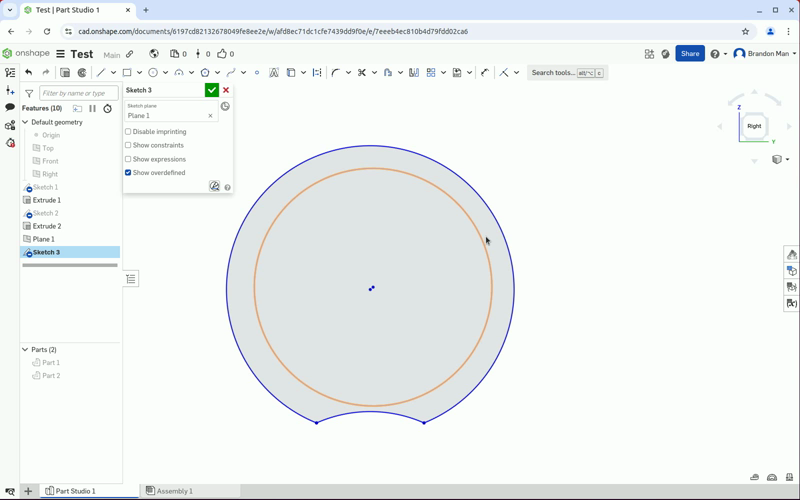
scroll(-6)
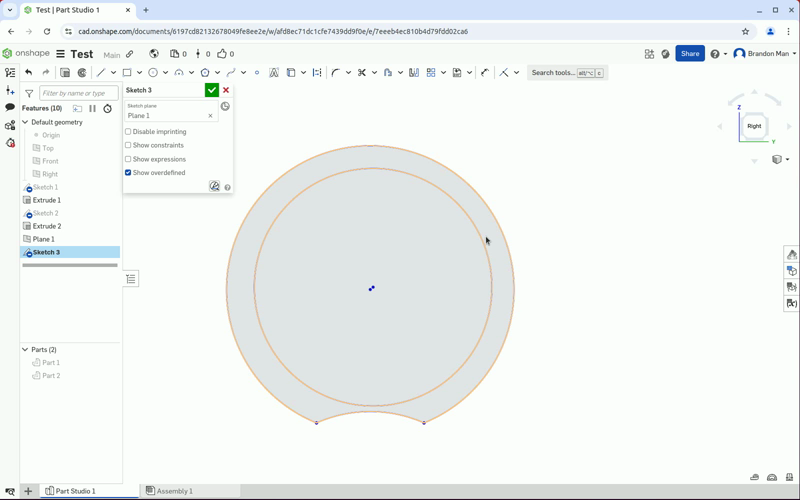
scroll(-6)
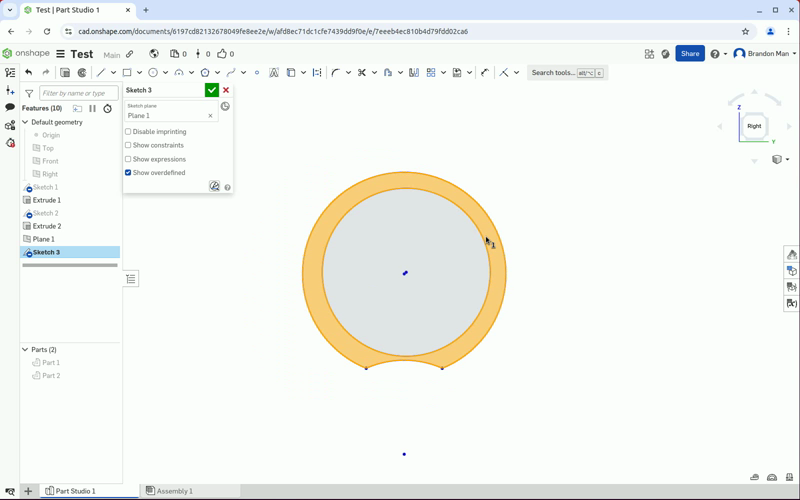
scroll(-6)
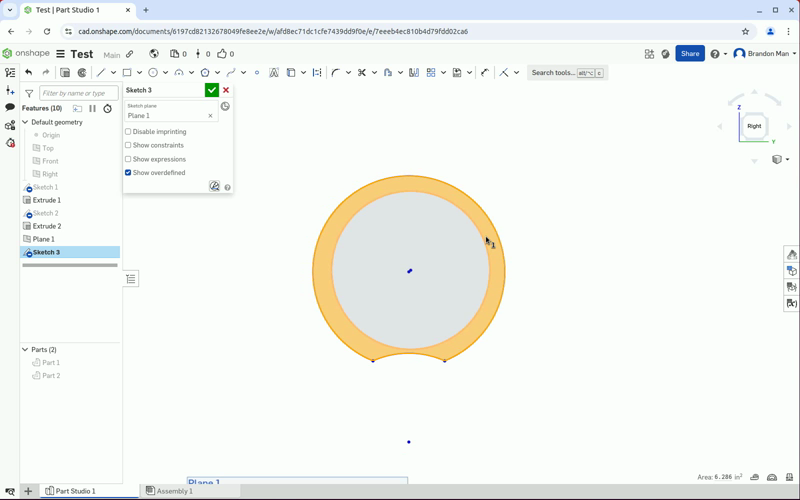
scroll(-6)
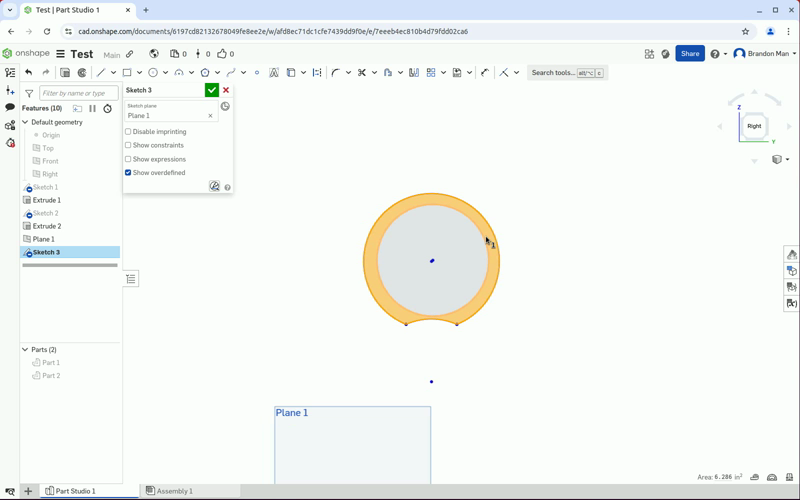
scroll(-6)
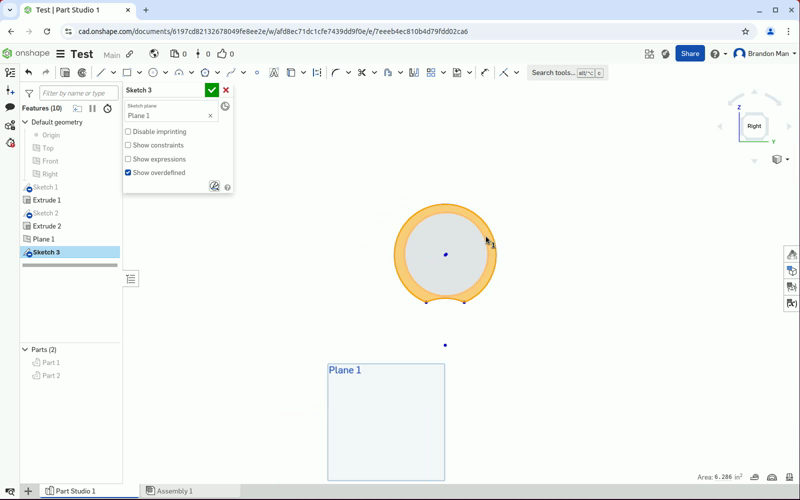
scroll(-6)
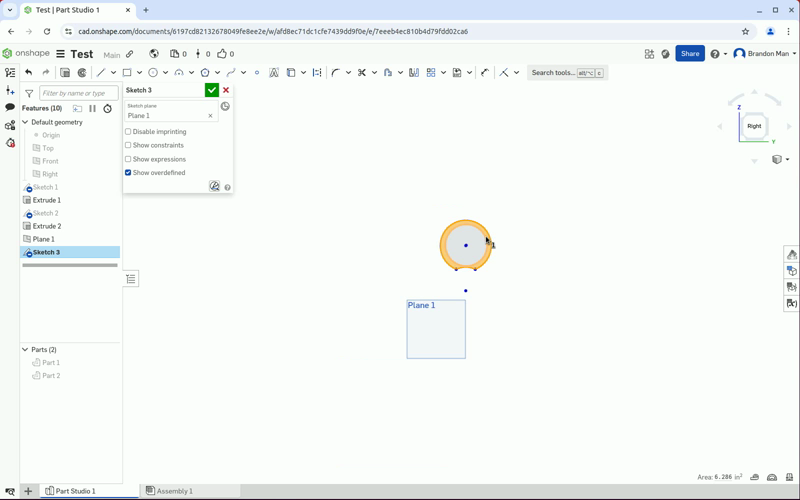
scroll(-6)
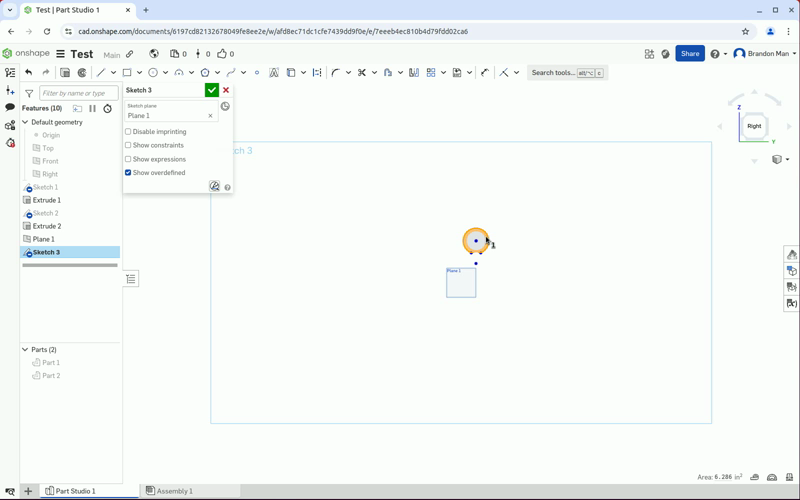
mouse_move(73, 352)
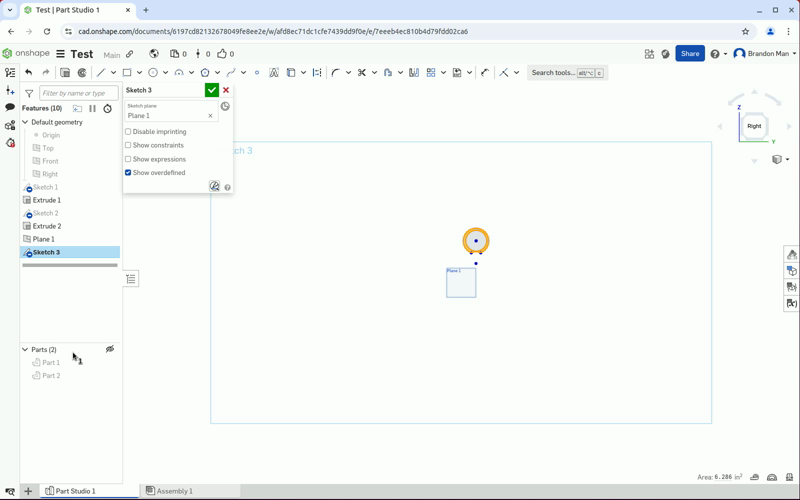
key(shift+y)
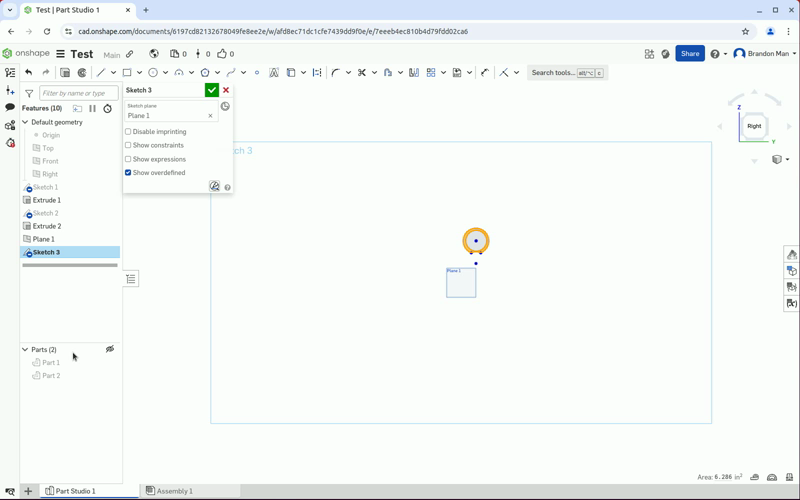
key(shift+e)
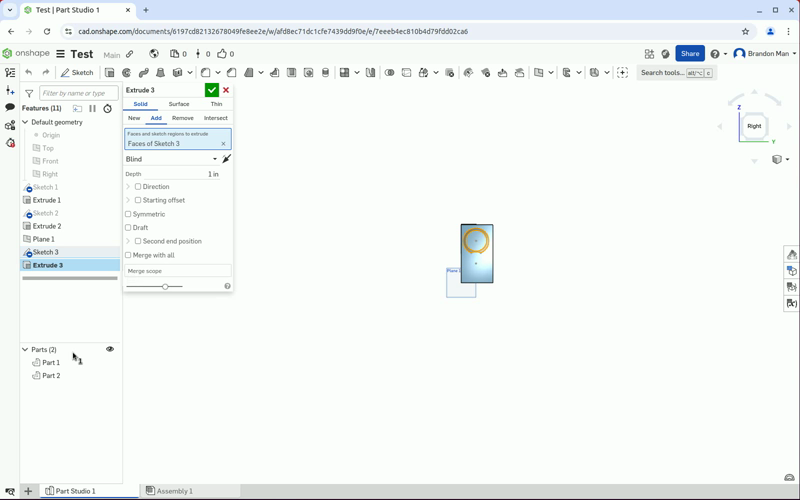
mouse_move(143, 106)
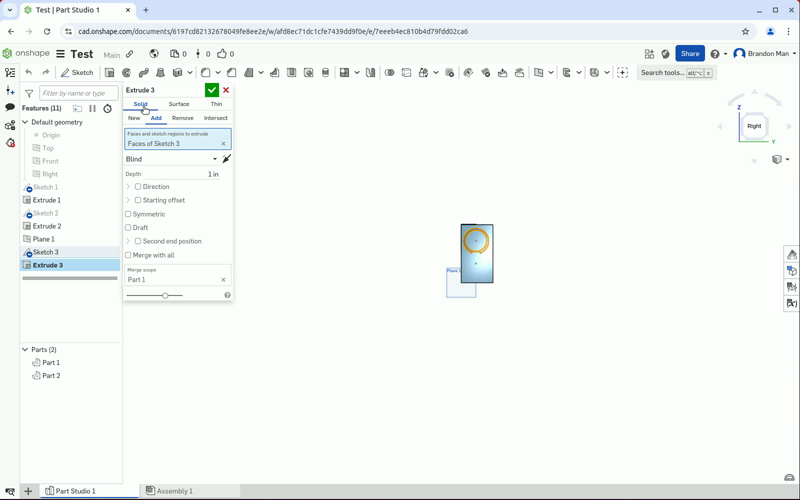
click(143, 106)
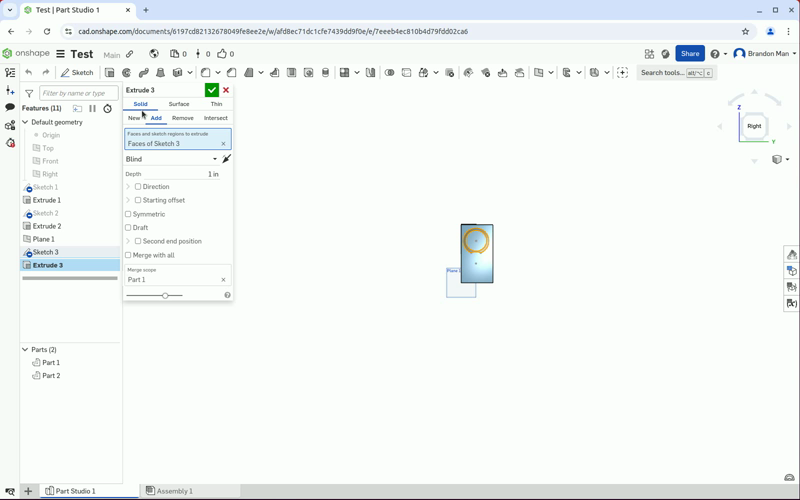
mouse_move(137, 120)
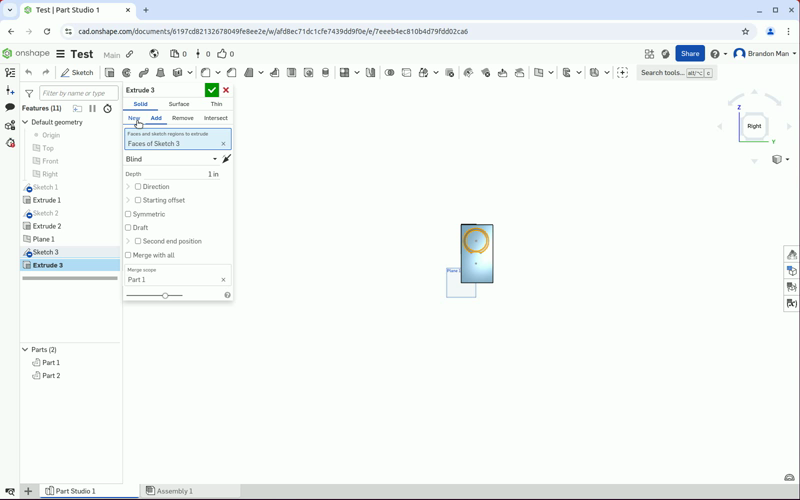
click(137, 120)
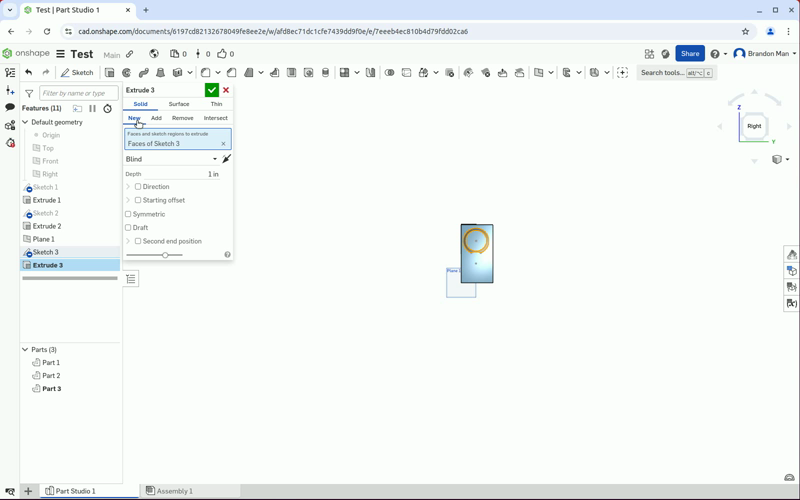
key(tab, 4)
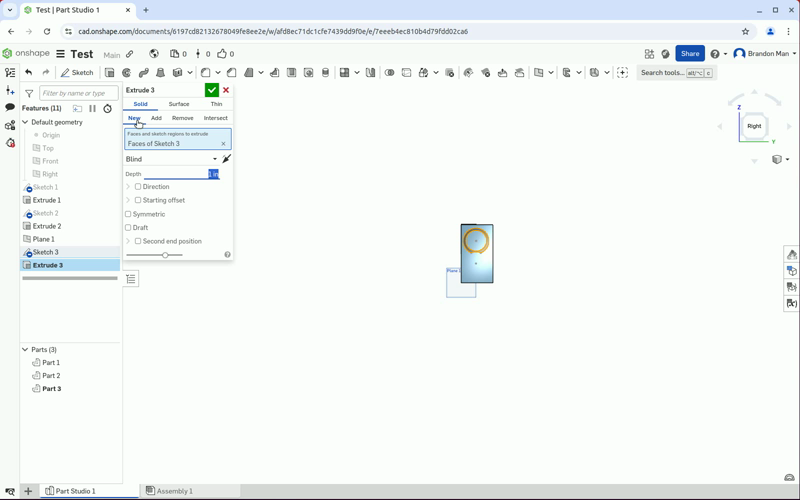
text(3.37)
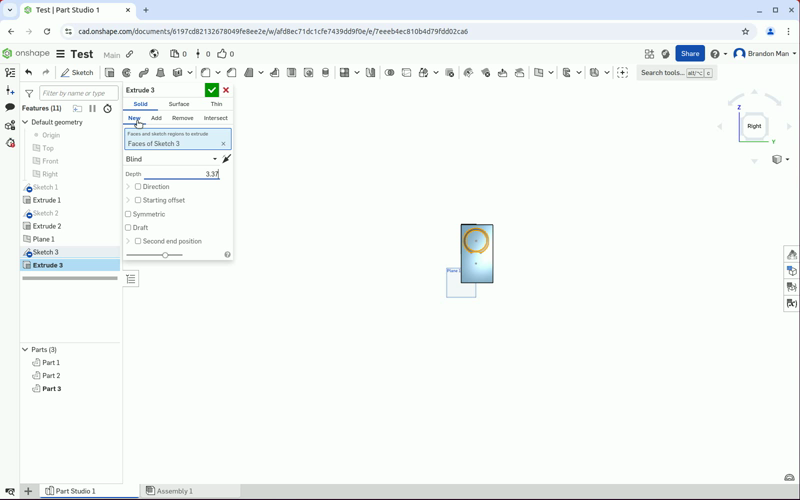
key(enter)
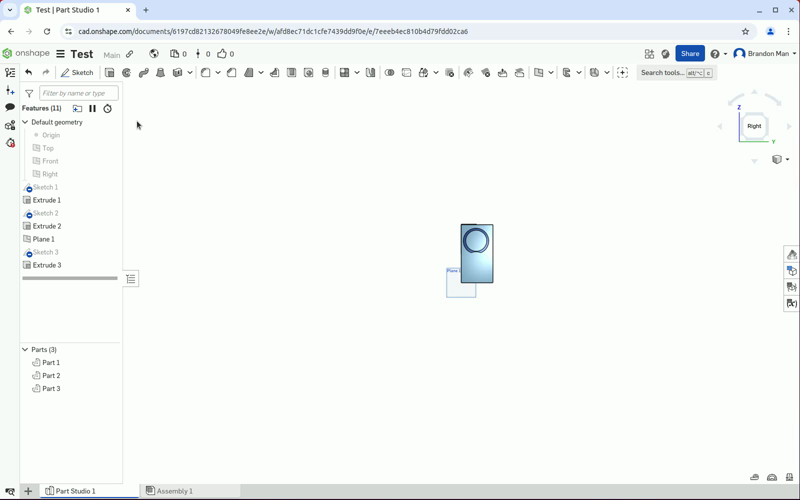
key(shift+h)
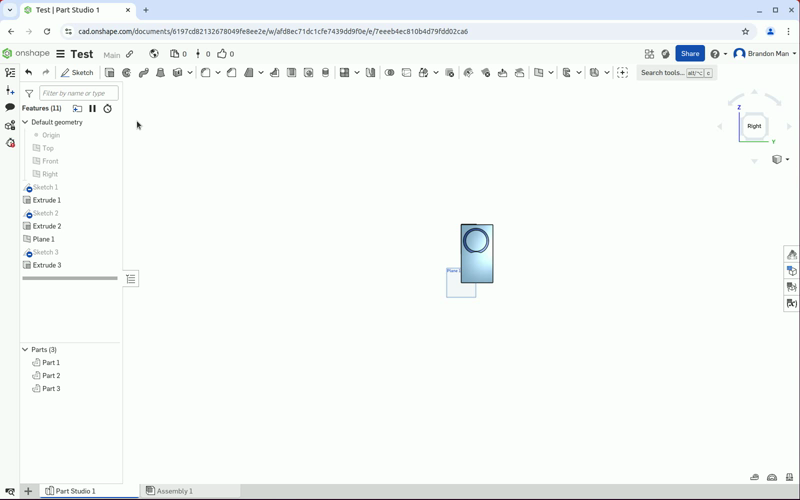
key(shift+h)
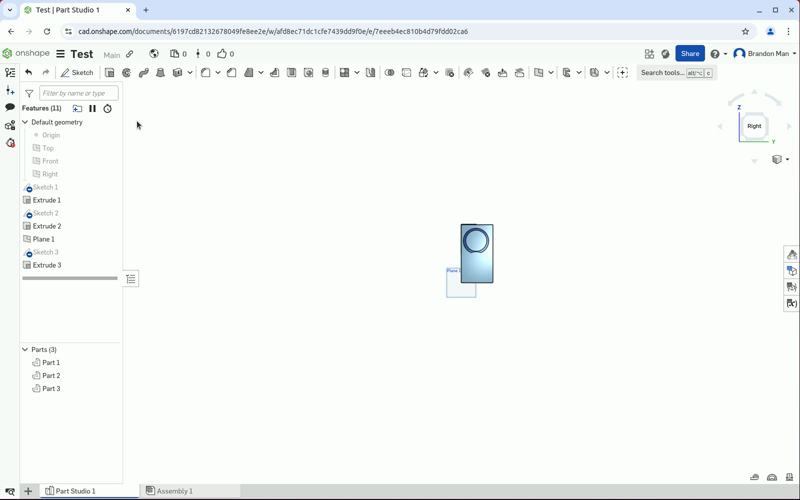
mouse_move(73, 189)
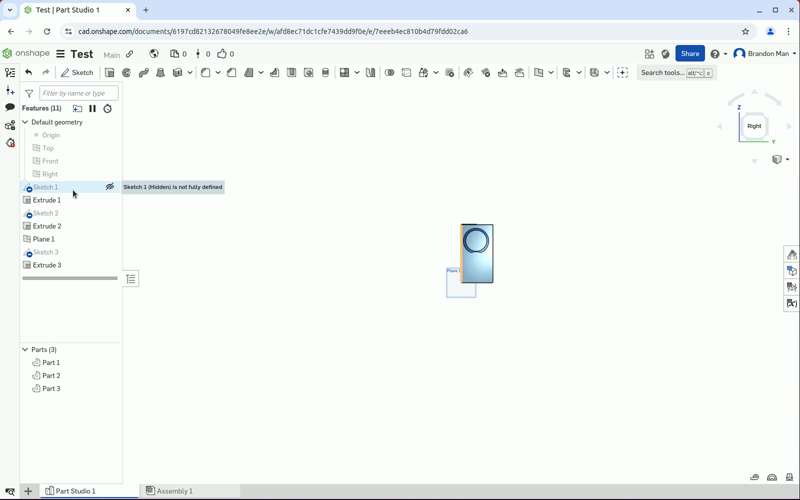
click(73, 189)
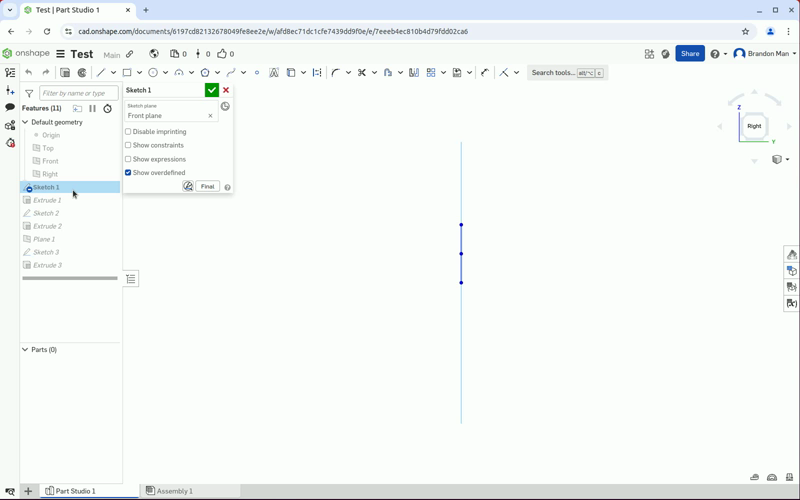
mouse_move(229, 92)
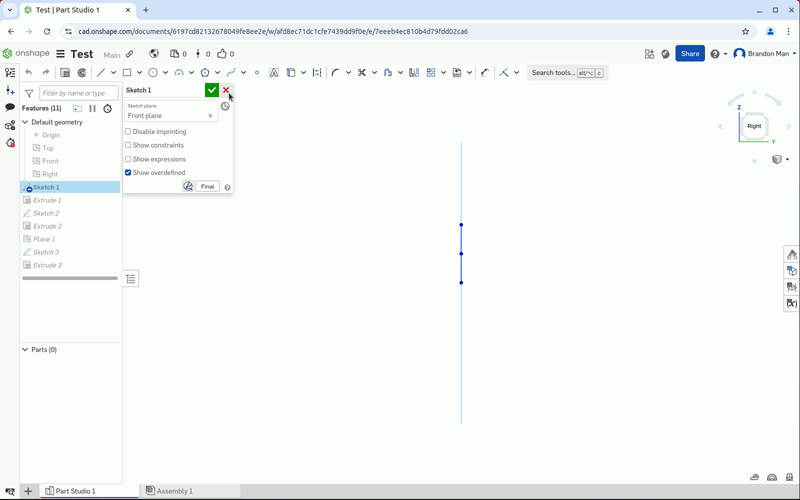
click(229, 92)
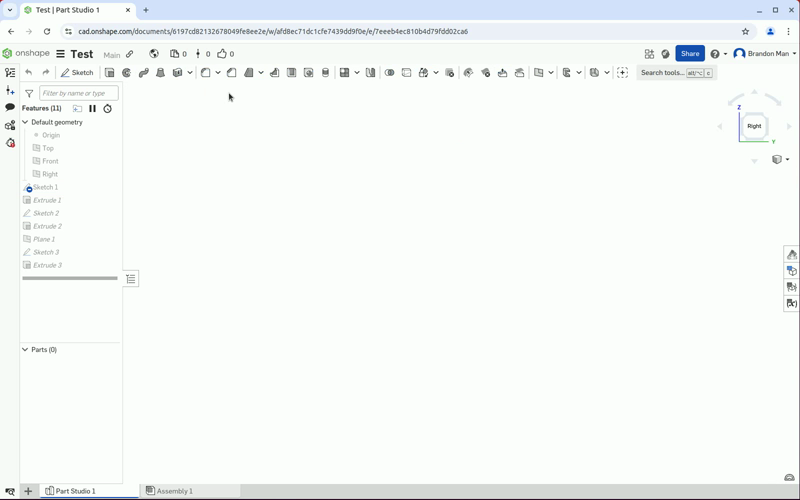
key(shift+s)
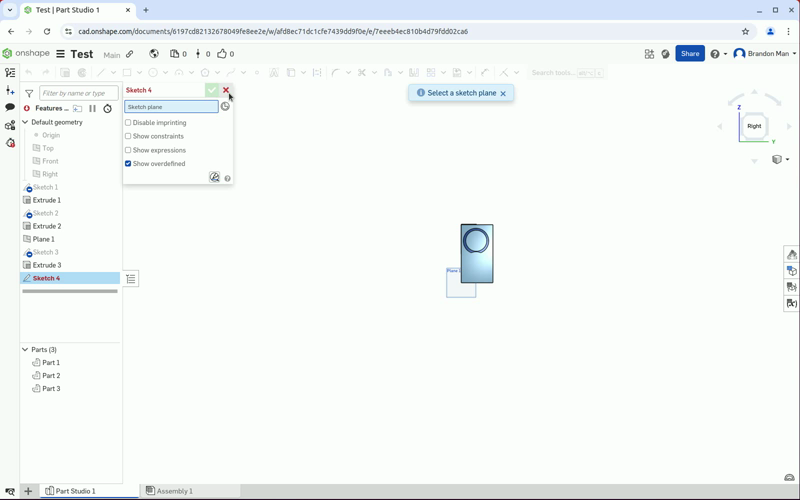
mouse_move(73, 241)
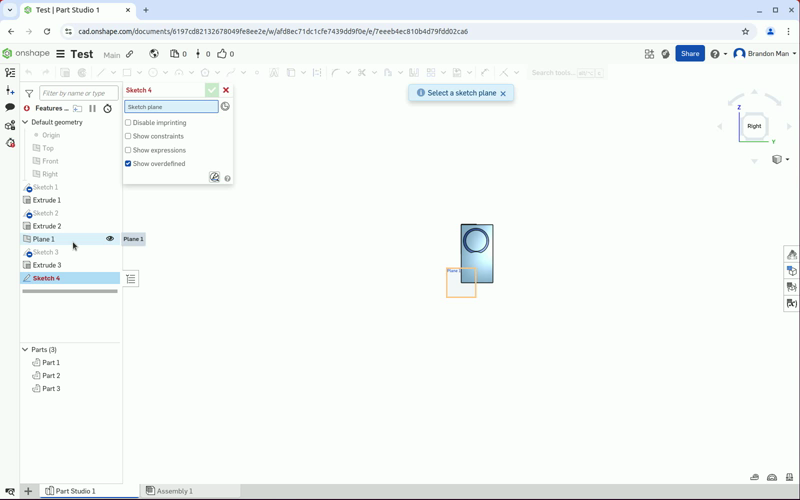
click(73, 241)
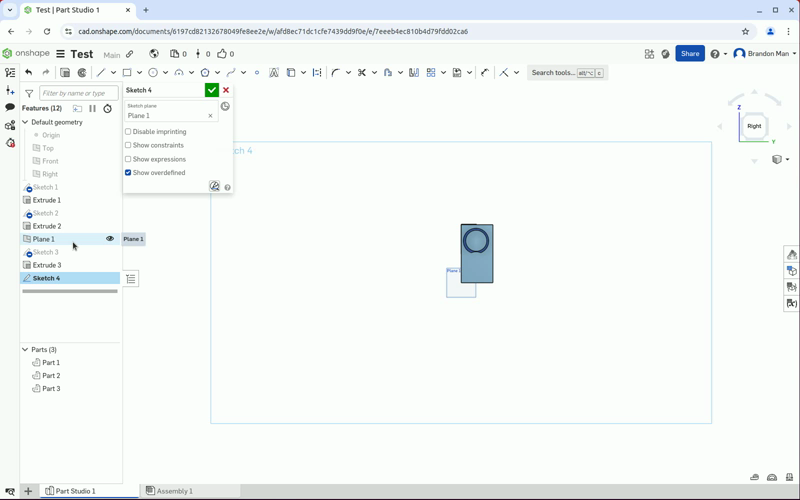
mouse_move(73, 352)
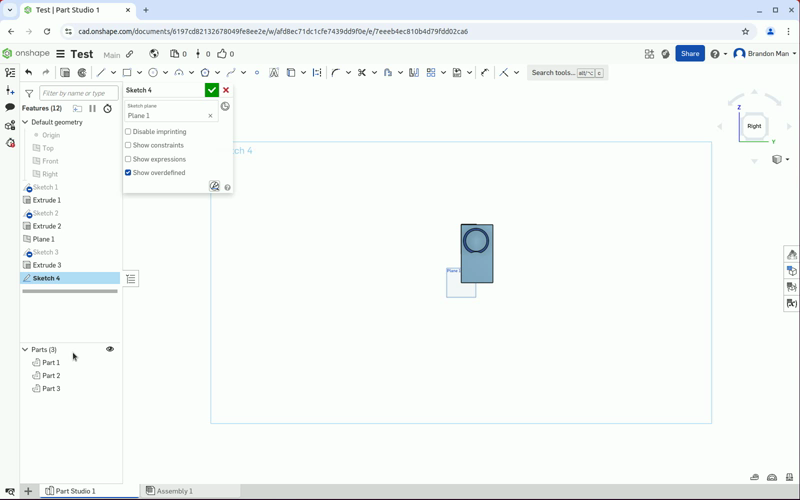
key(y)
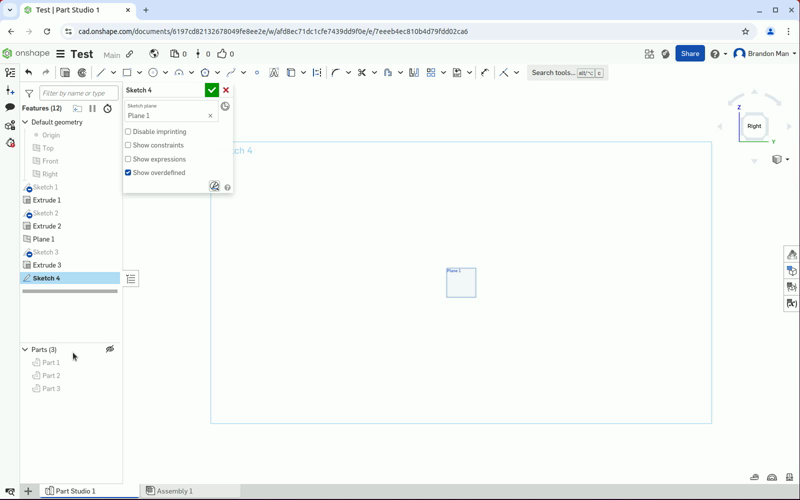
key(c)
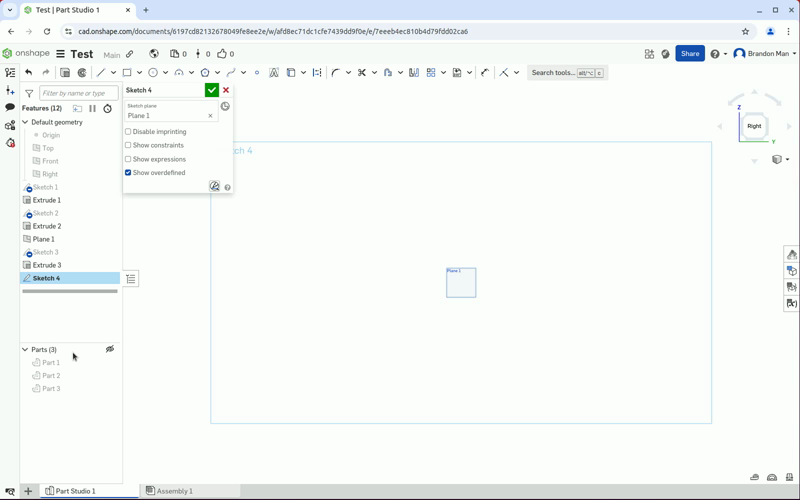
key_down(shift)
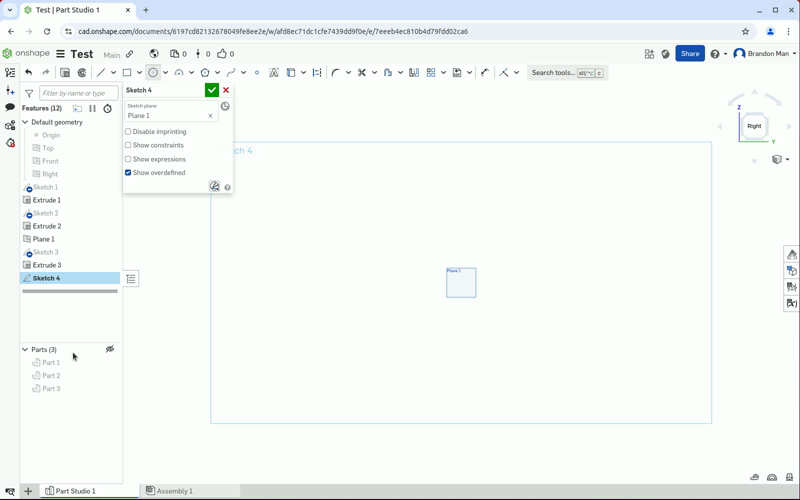
mouse_move(477, 240)
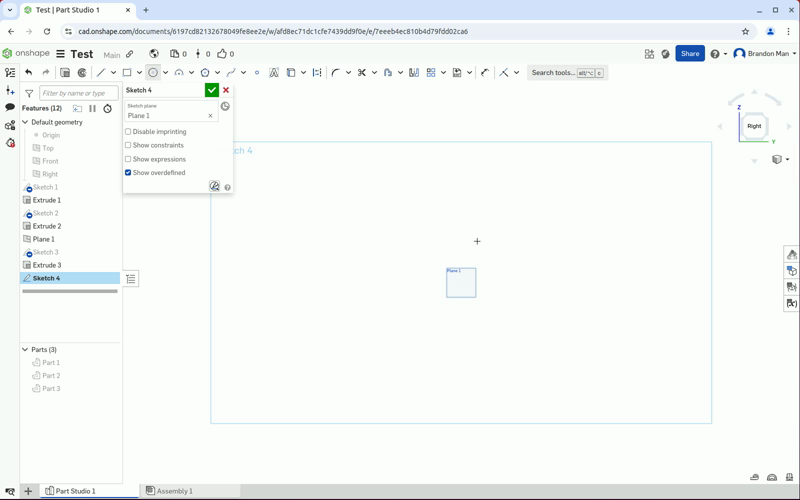
click(477, 240)
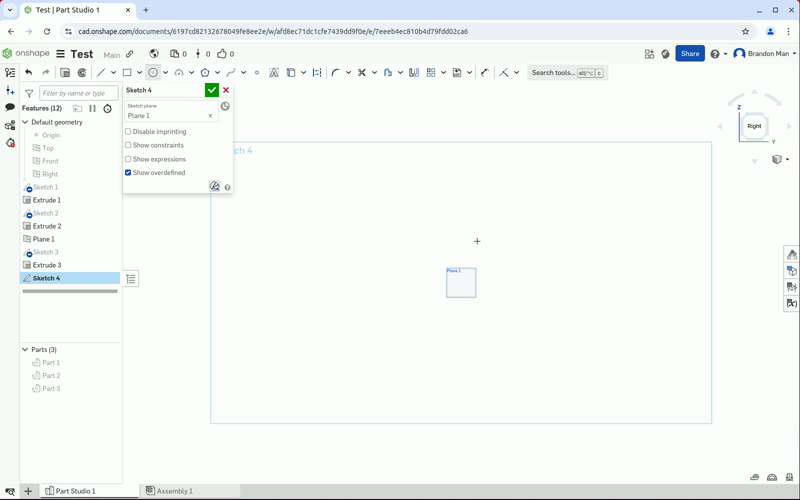
key_up(shift)
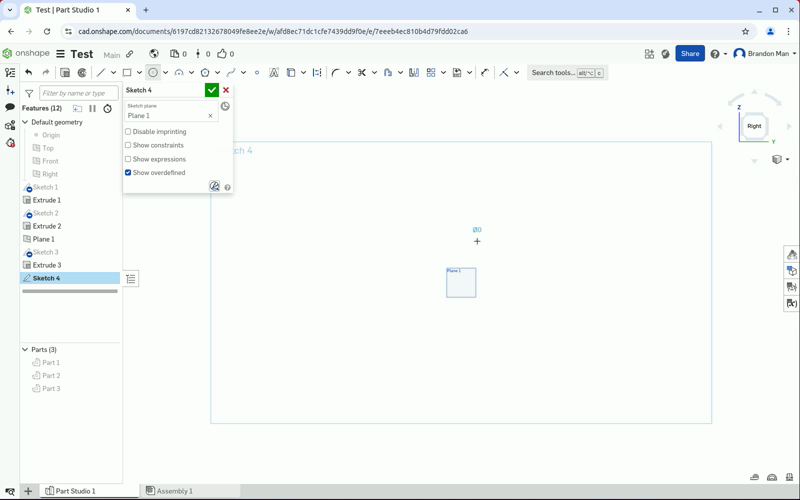
mouse_move(487, 240)
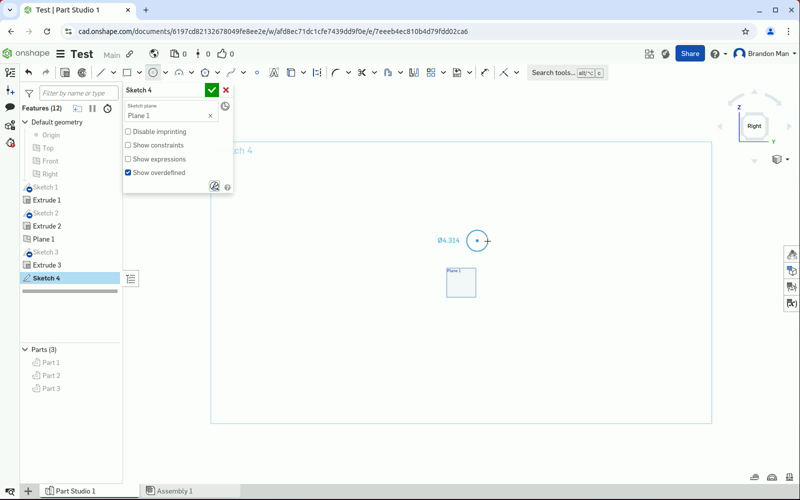
click(487, 240)
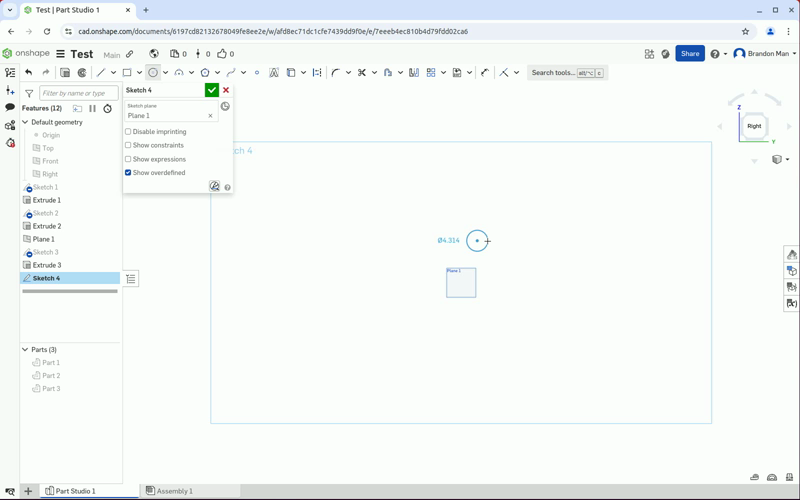
key(esc)
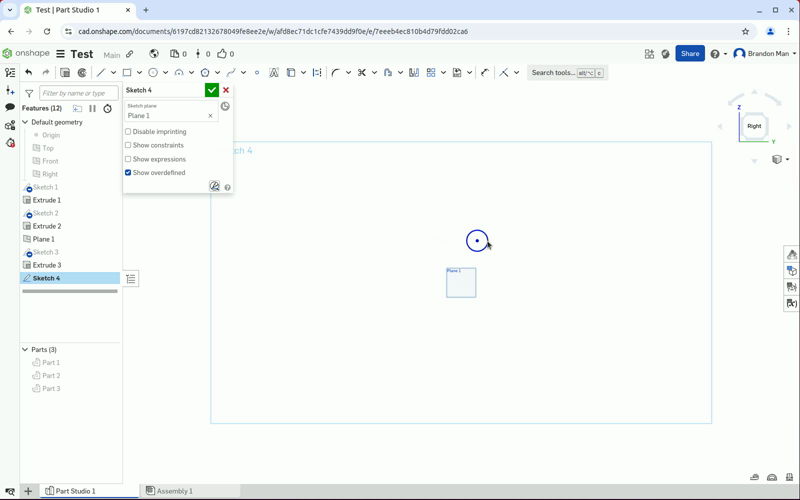
mouse_move(469, 245)
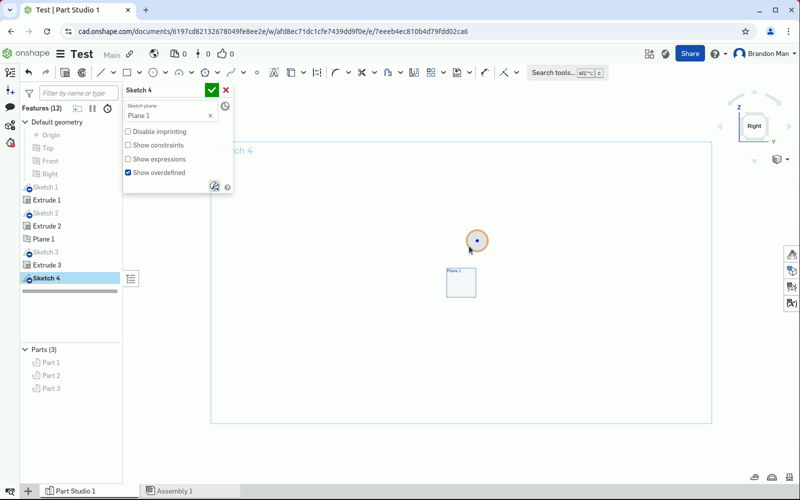
scroll(6)
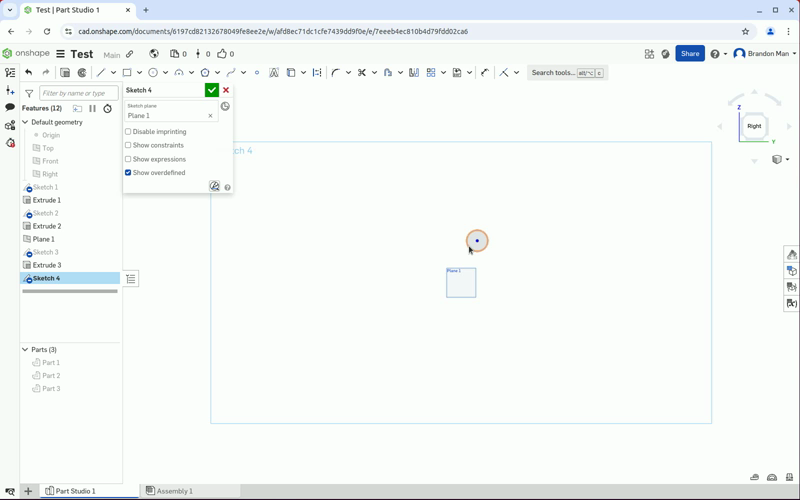
scroll(6)
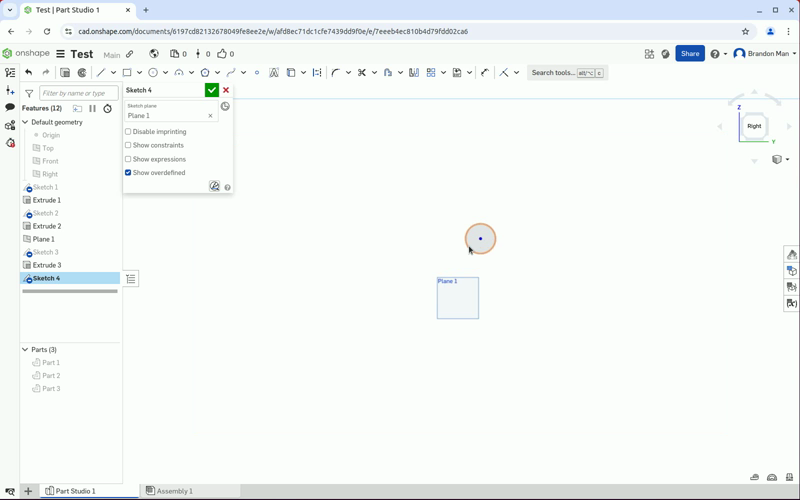
scroll(6)
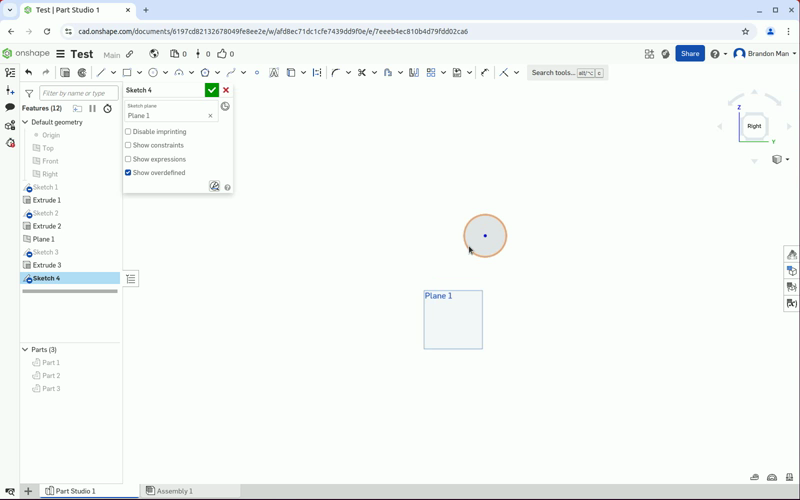
scroll(6)
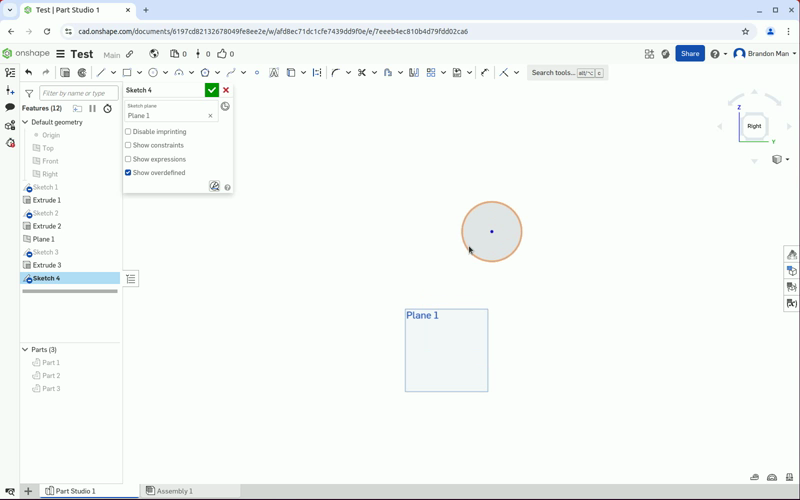
scroll(6)
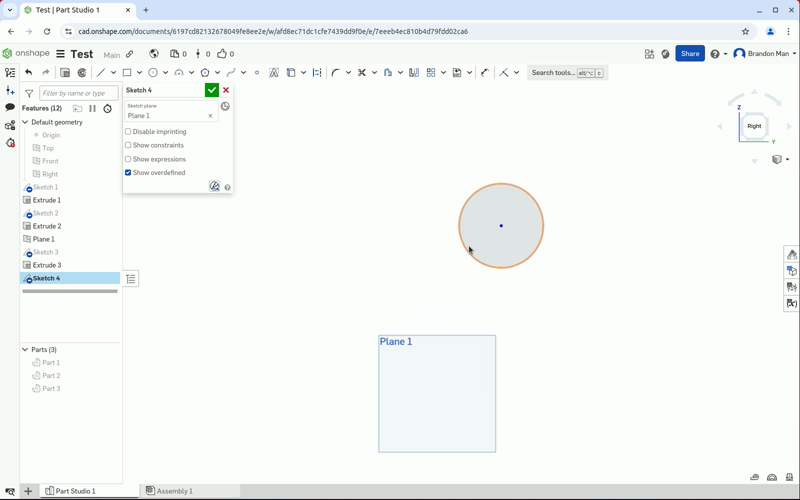
scroll(6)
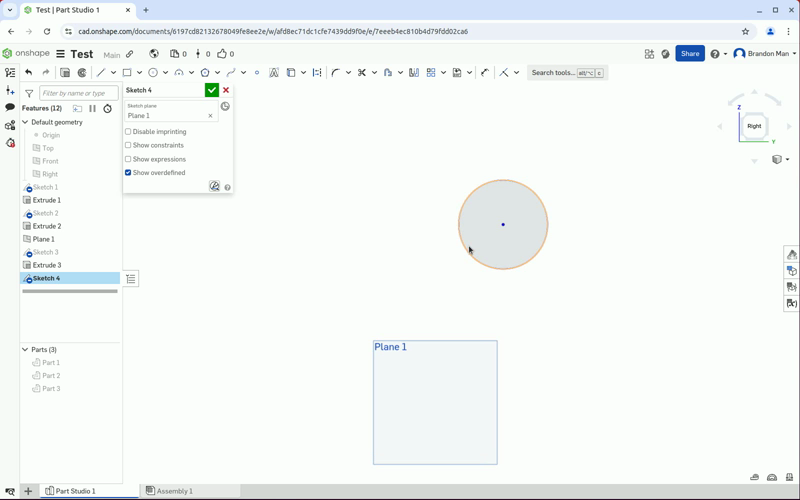
scroll(6)
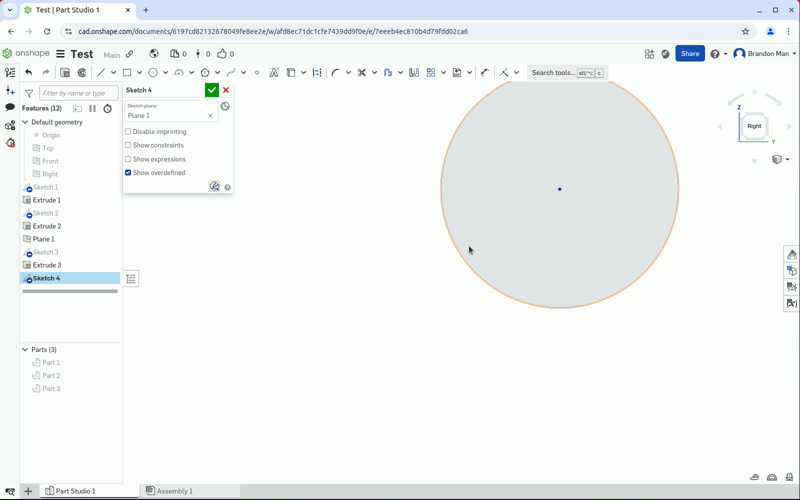
click(469, 245)
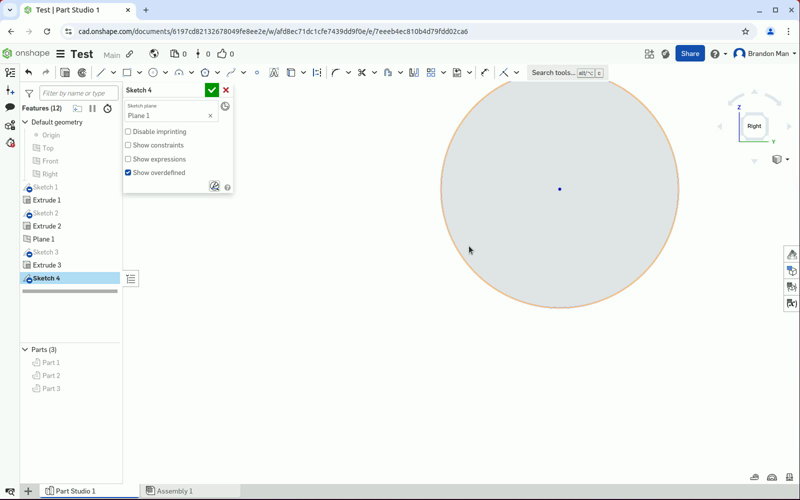
scroll(-6)
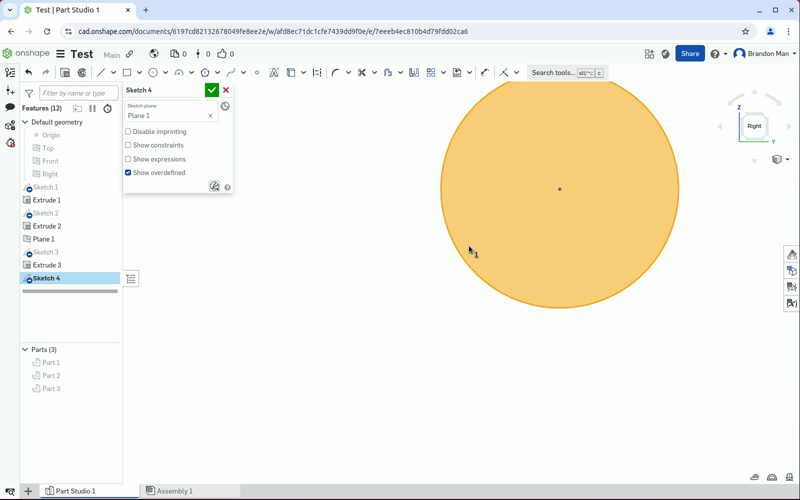
scroll(-6)
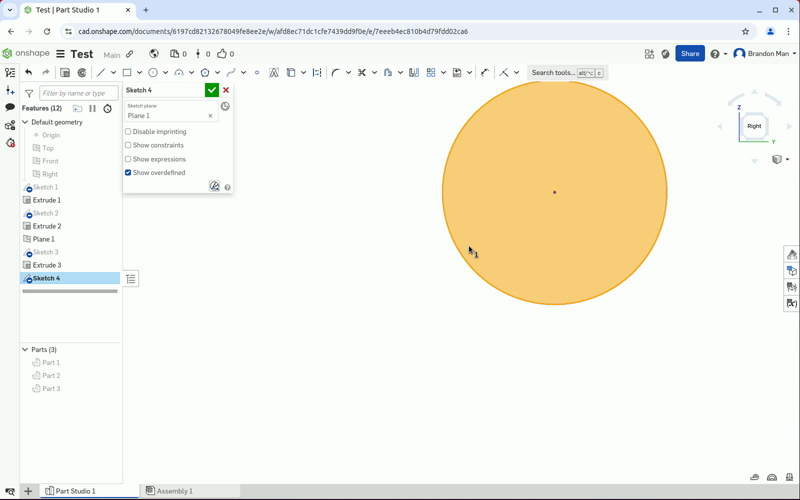
scroll(-6)
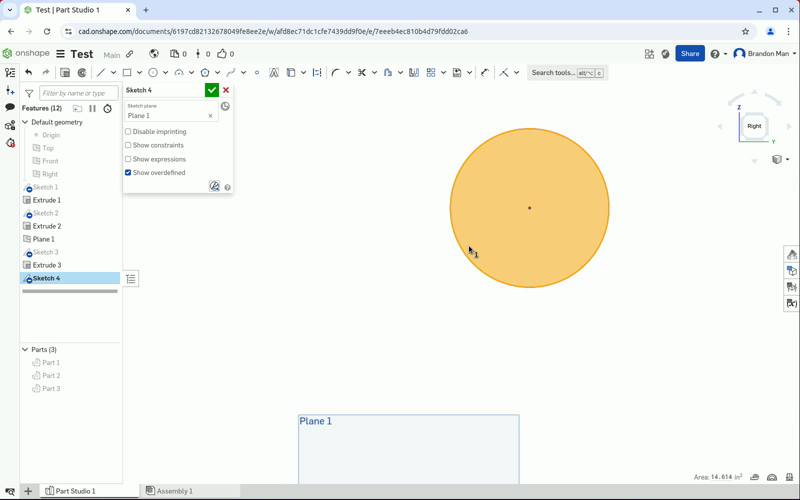
scroll(-6)
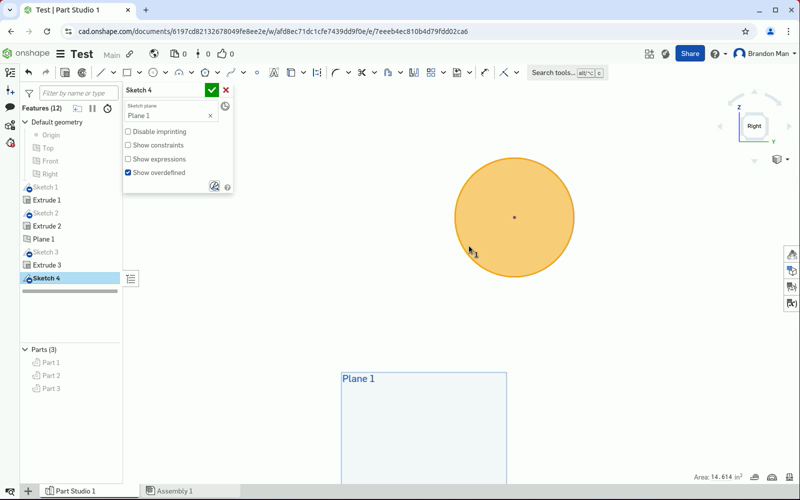
scroll(-6)
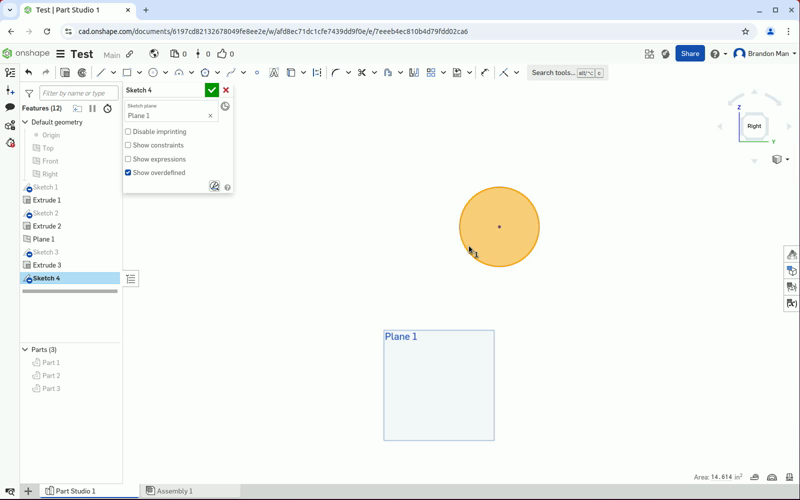
scroll(-6)
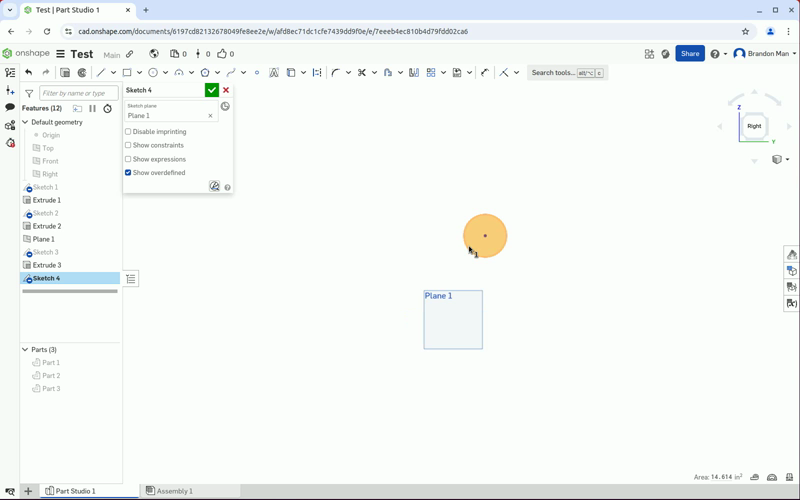
scroll(-6)
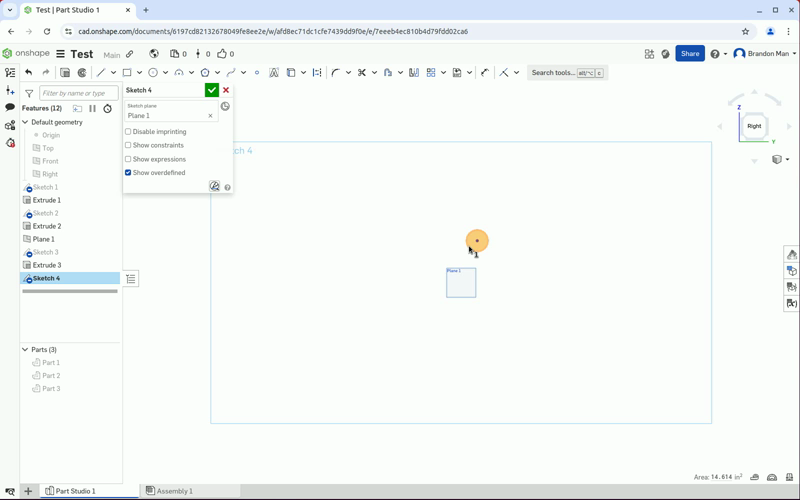
mouse_move(73, 352)
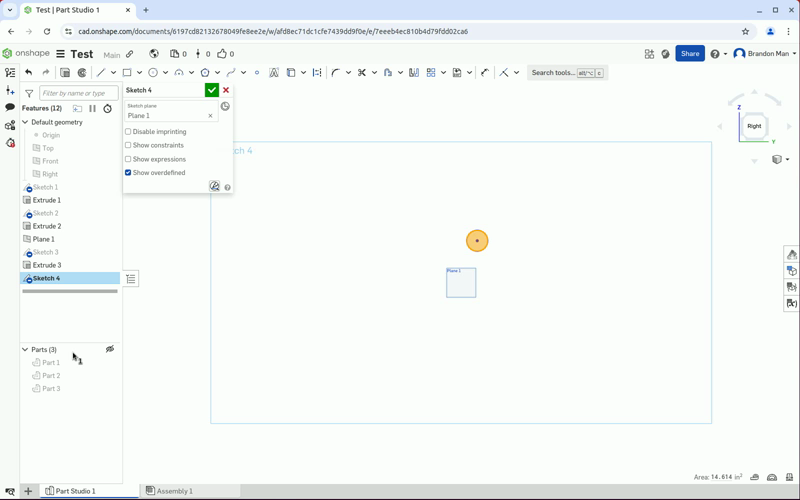
key(shift+y)
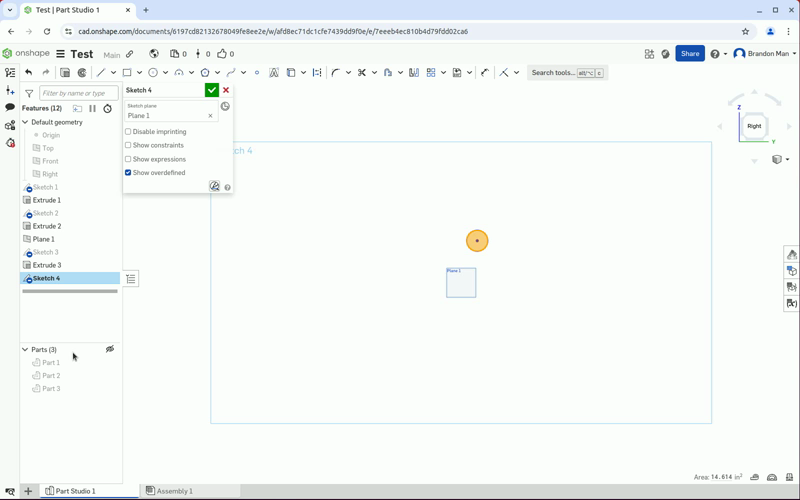
key(shift+e)
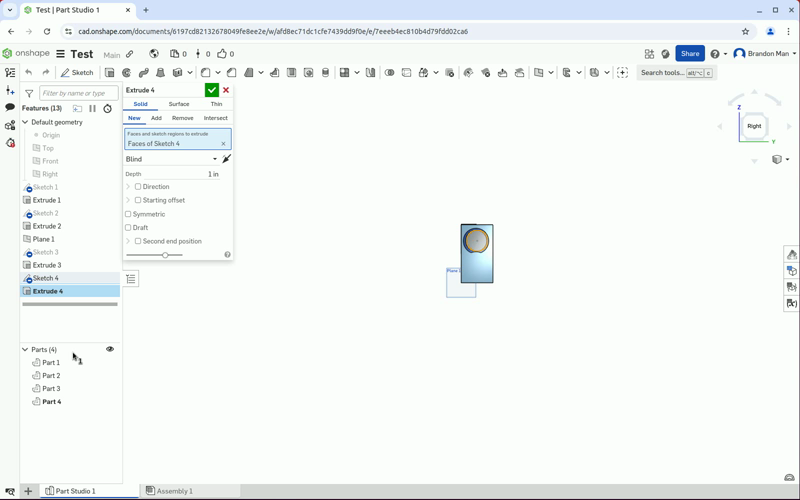
mouse_move(143, 106)
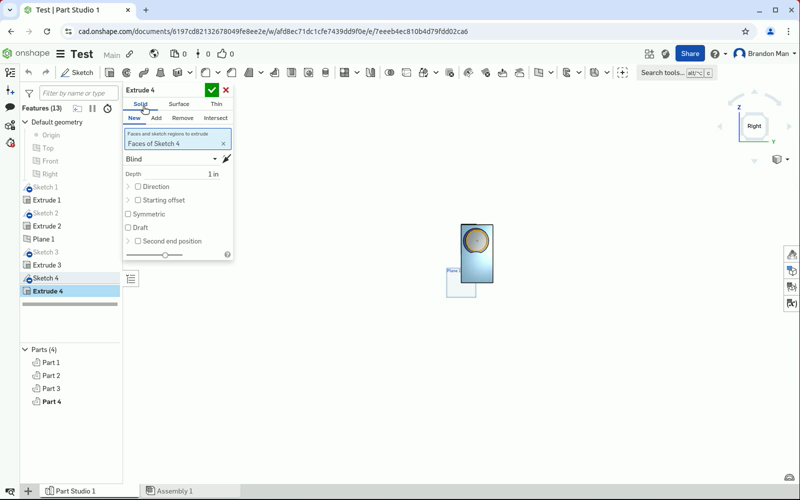
click(143, 106)
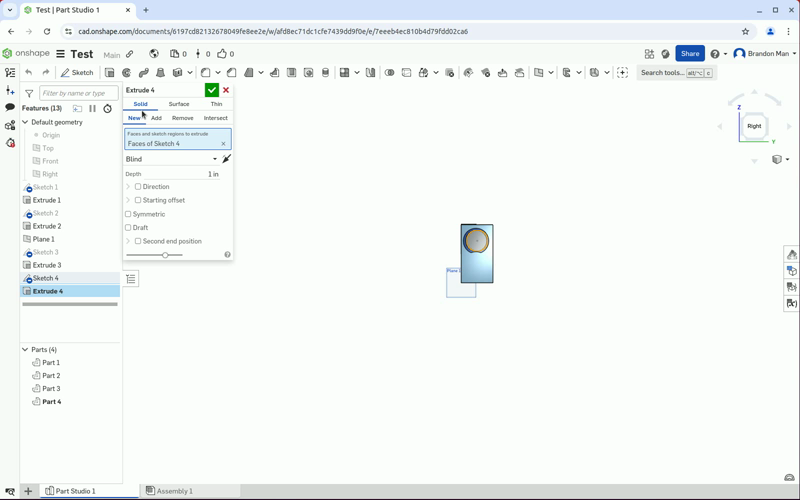
mouse_move(137, 120)
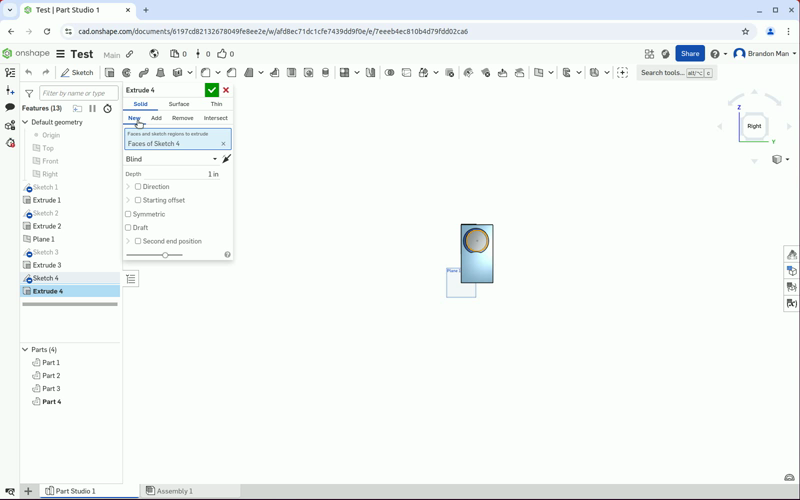
click(137, 120)
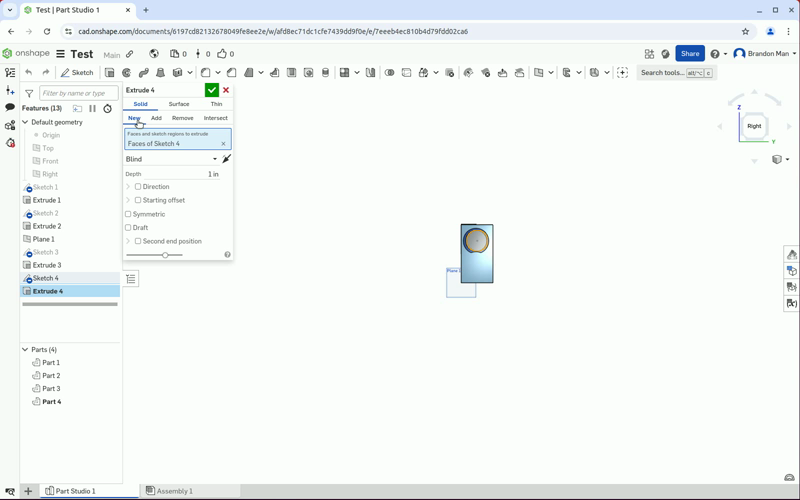
key(tab, 4)
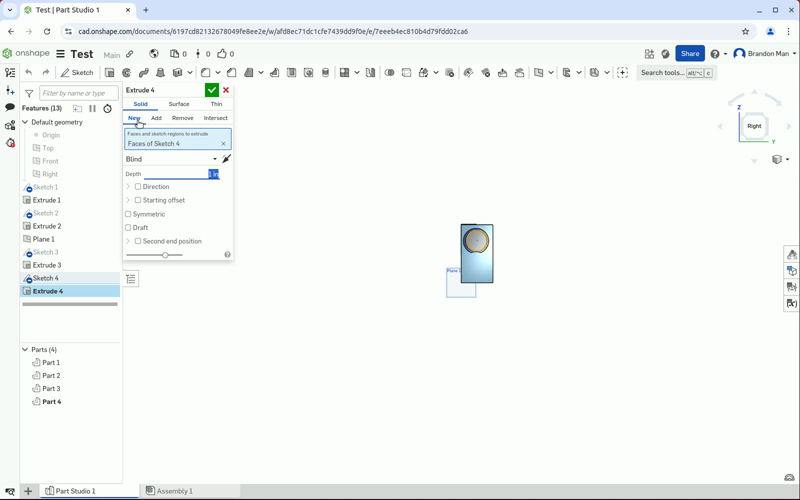
text(3.37)
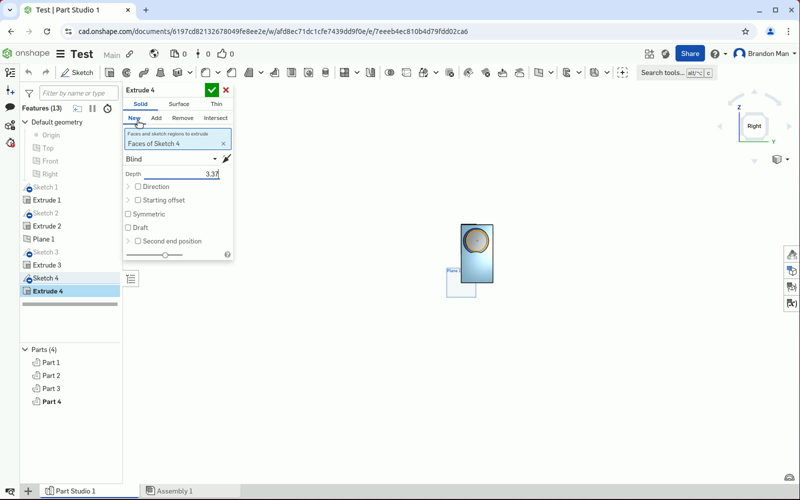
key(enter)
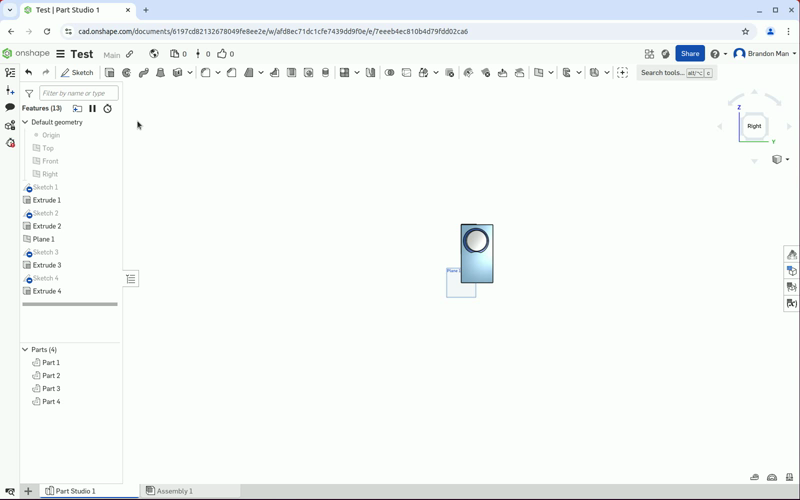
key(shift+h)
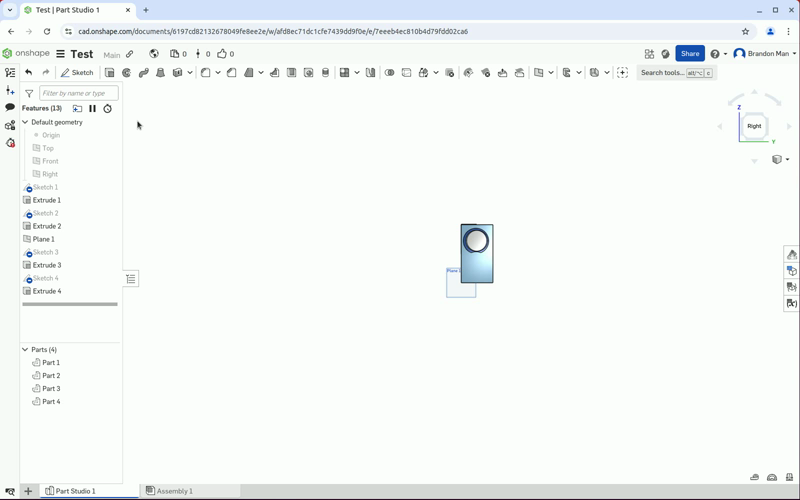
key(shift+h)
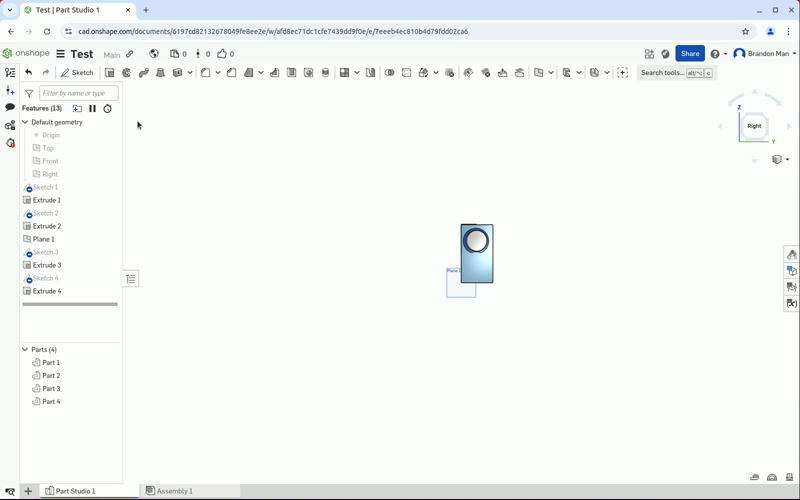
mouse_move(73, 189)
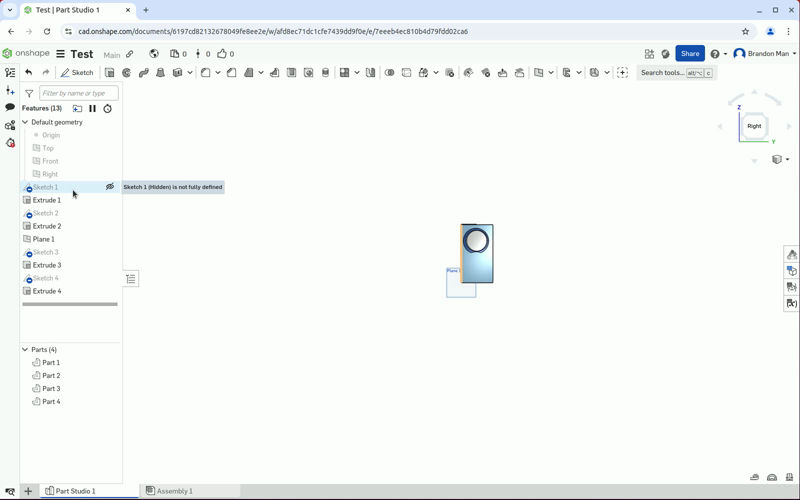
click(73, 189)
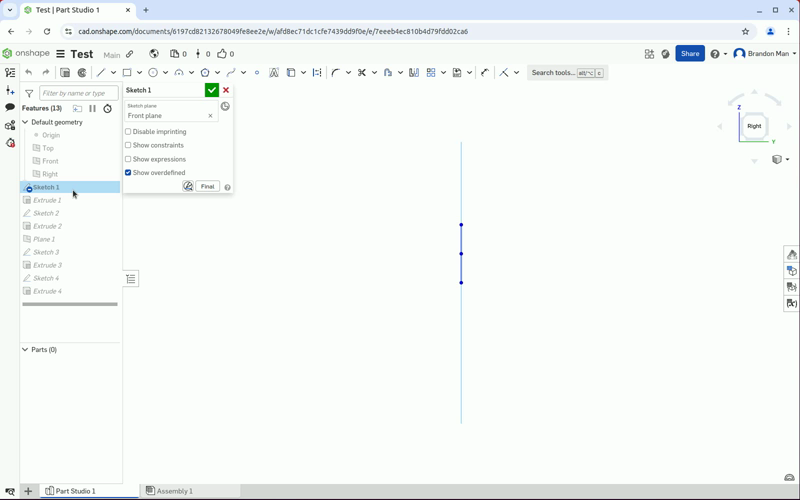
mouse_move(229, 92)
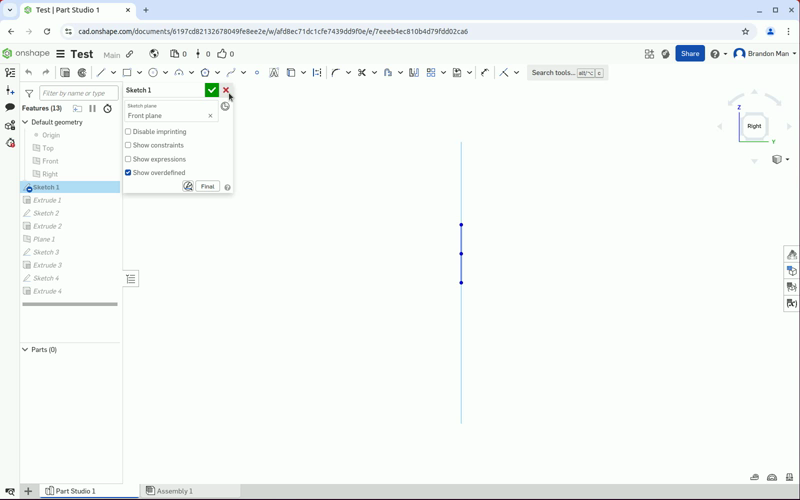
click(229, 92)
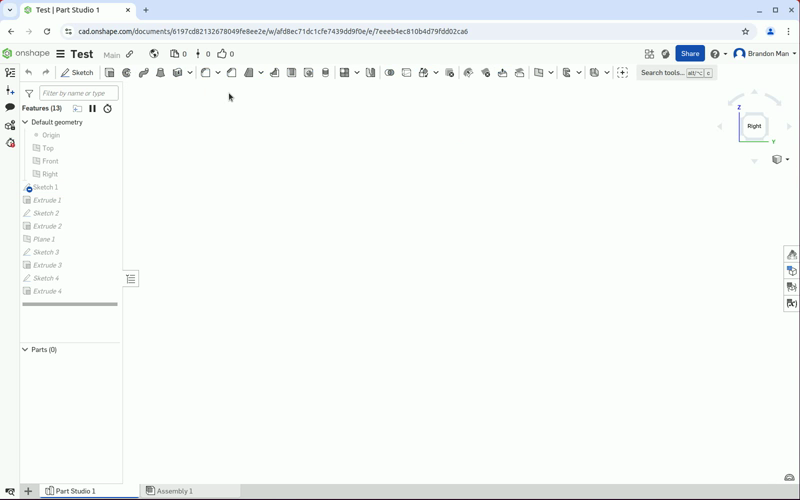
key(shift+s)
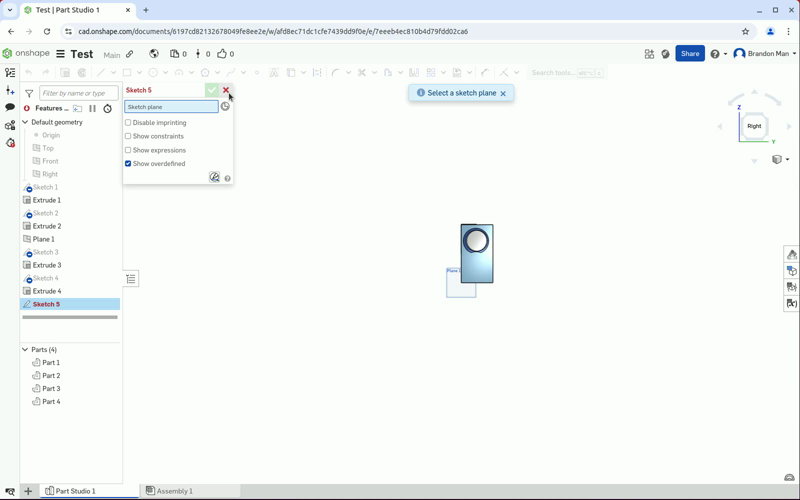
mouse_move(73, 241)
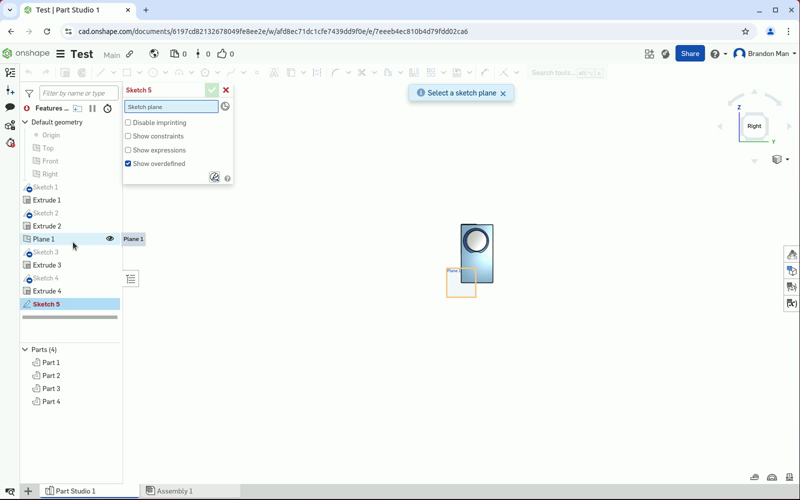
click(73, 241)
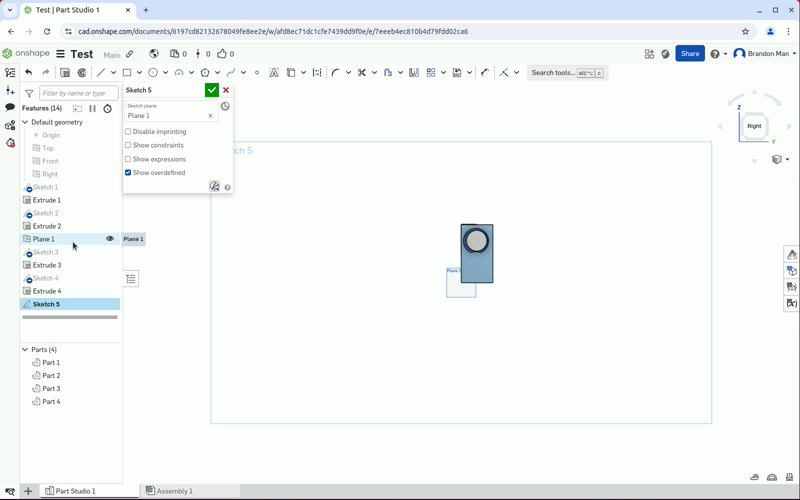
mouse_move(73, 352)
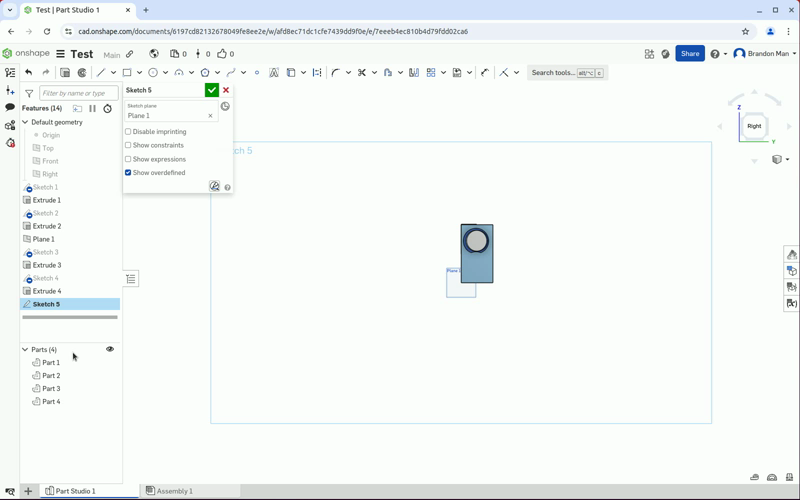
key(y)
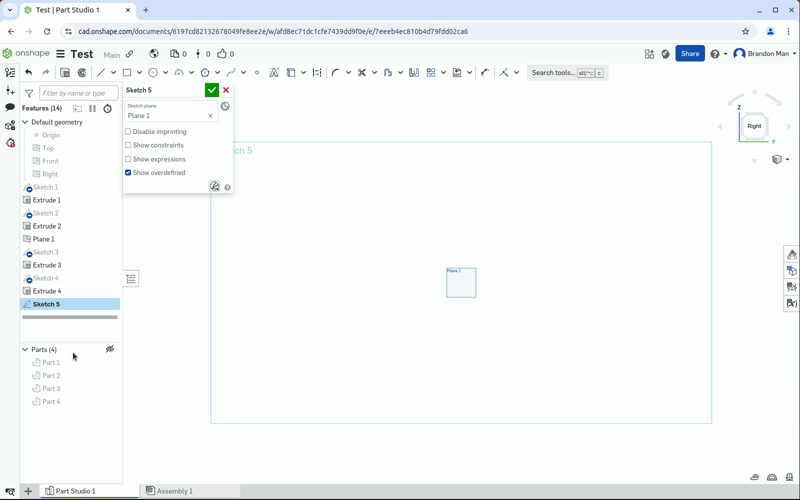
key(a)
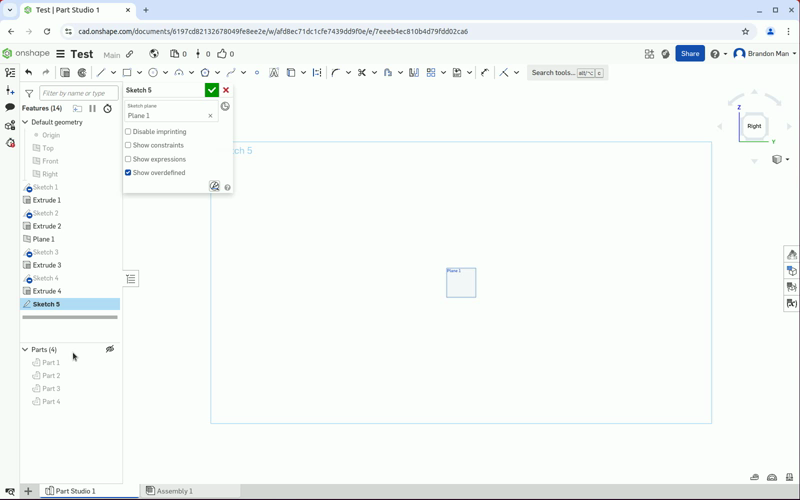
key_down(shift)
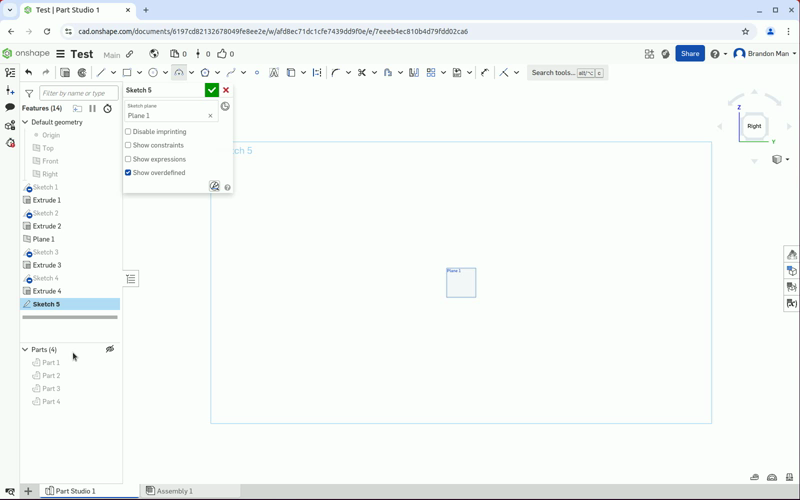
mouse_move(471, 255)
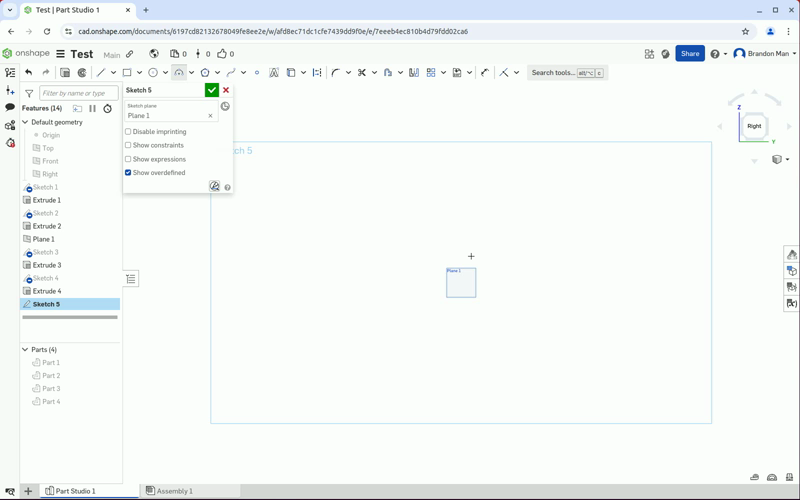
click(471, 255)
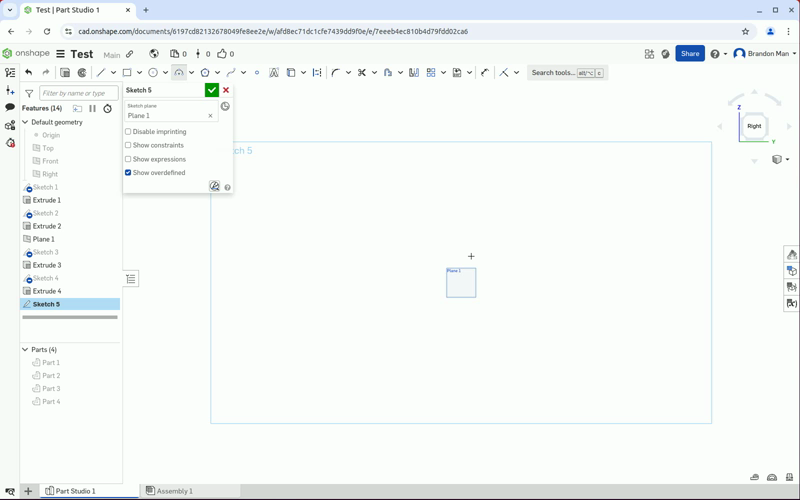
key_up(shift)
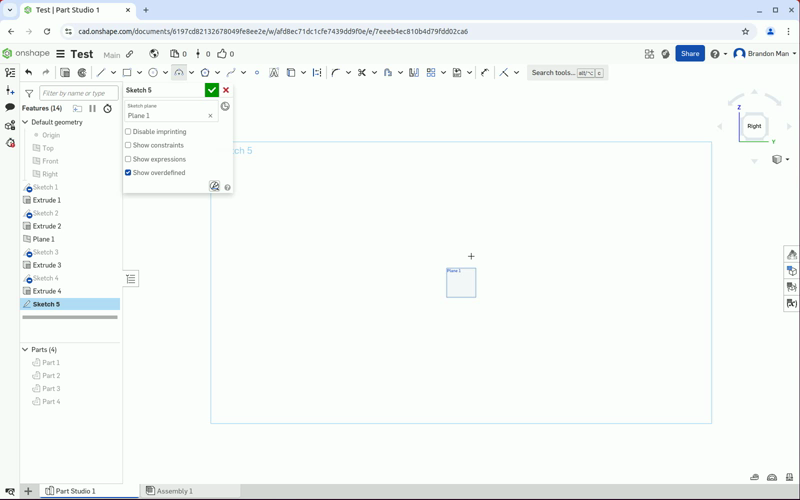
key_down(shift)
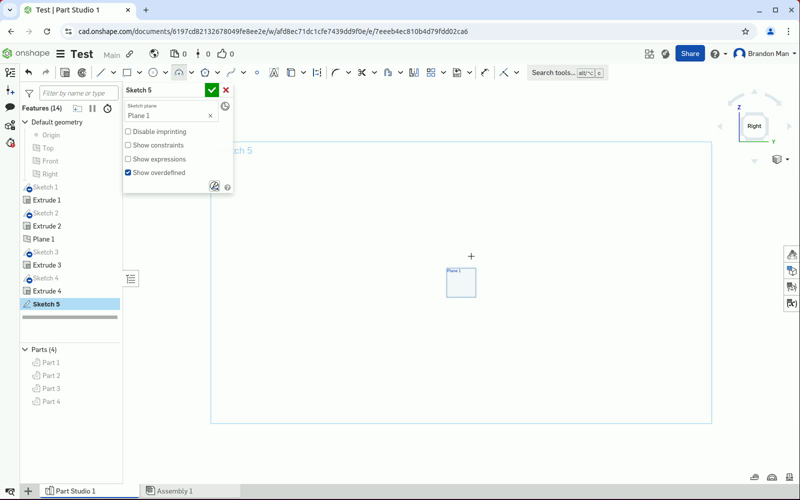
mouse_move(480, 255)
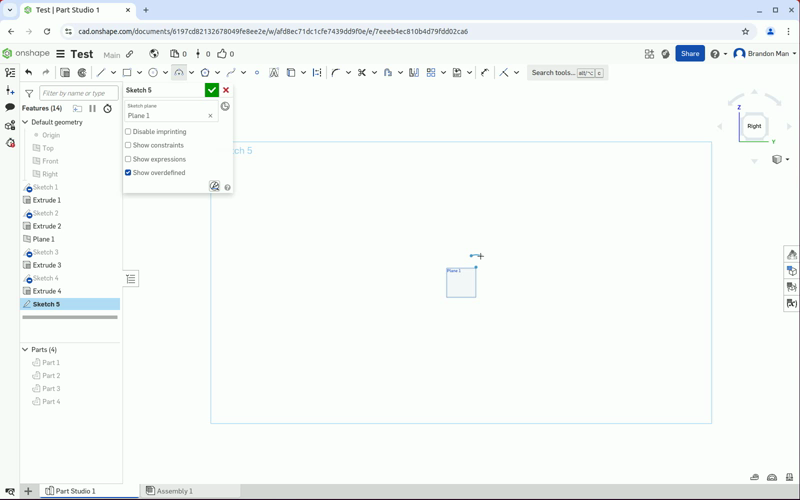
click(480, 255)
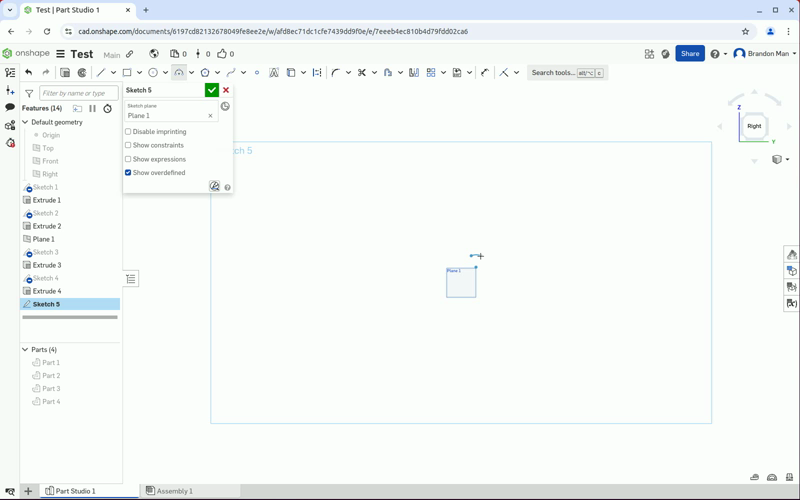
mouse_move(476, 280)
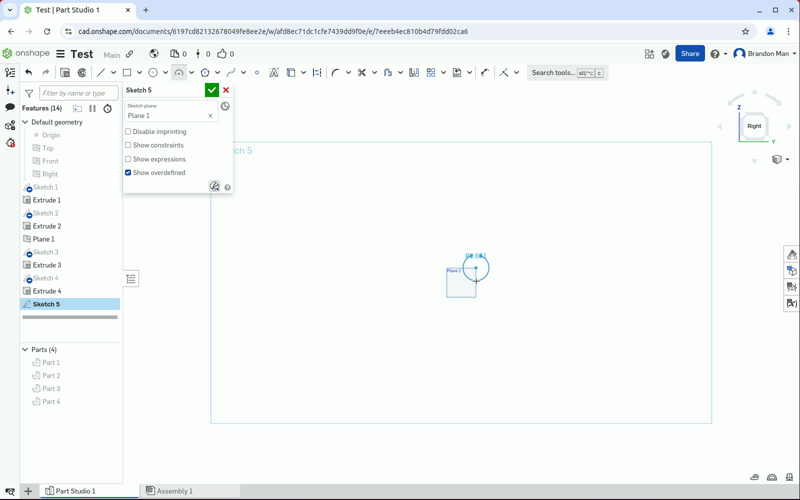
click(476, 280)
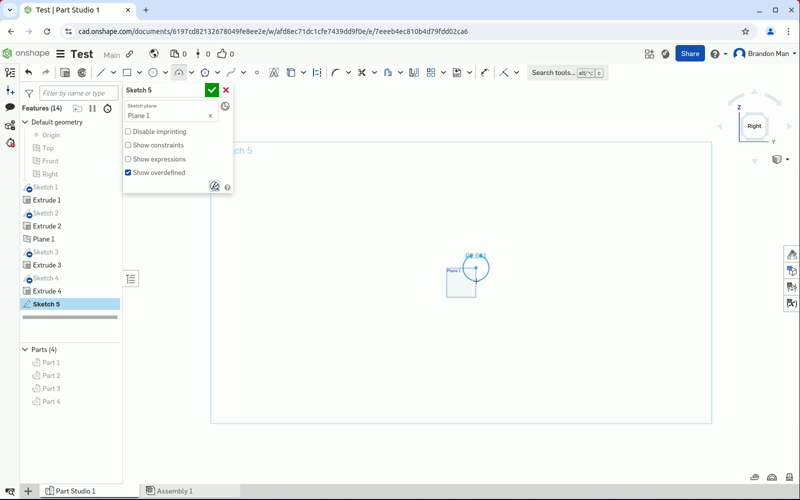
key_up(shift)
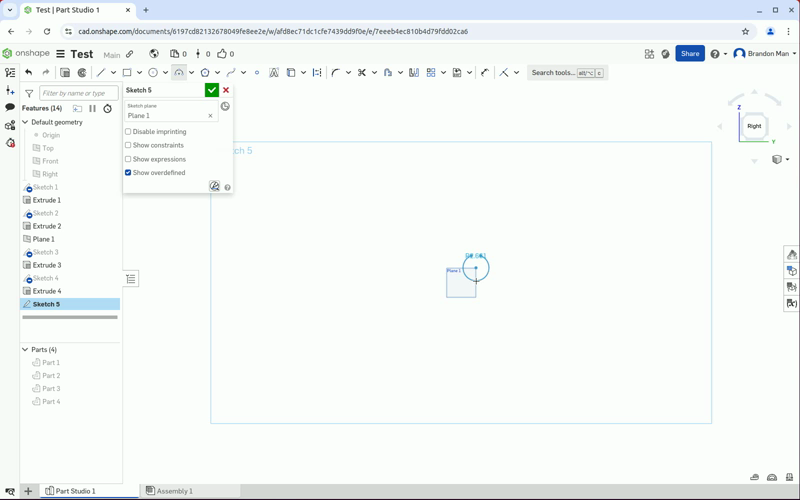
mouse_move(480, 255)
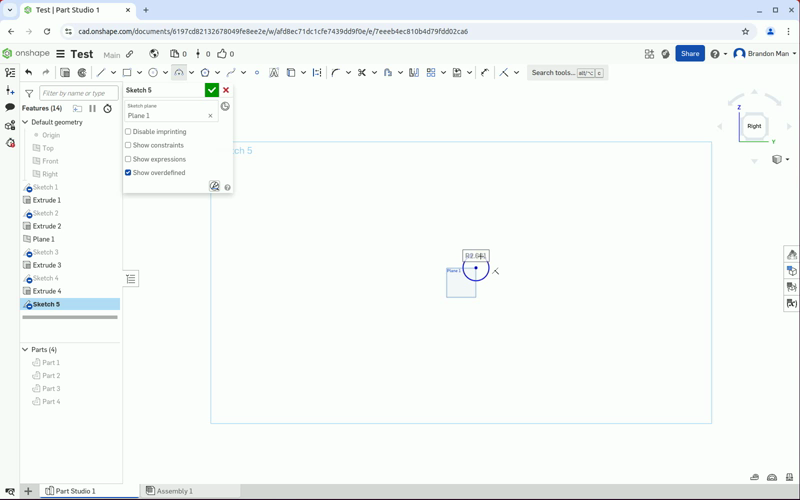
click(480, 255)
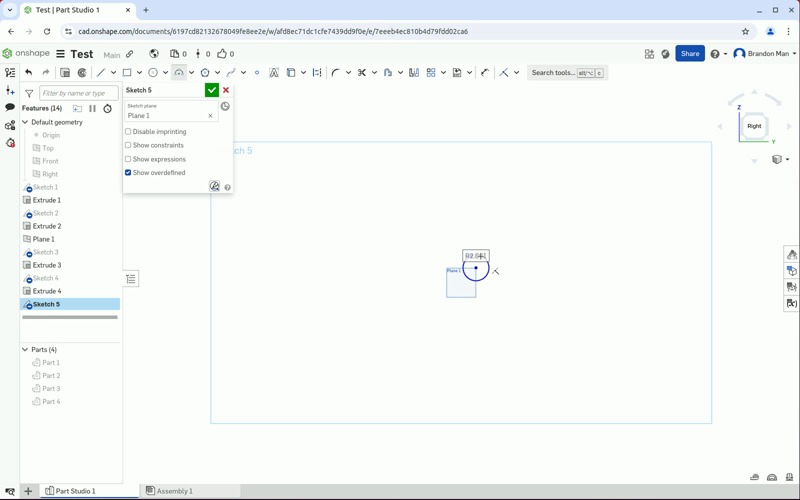
mouse_move(471, 255)
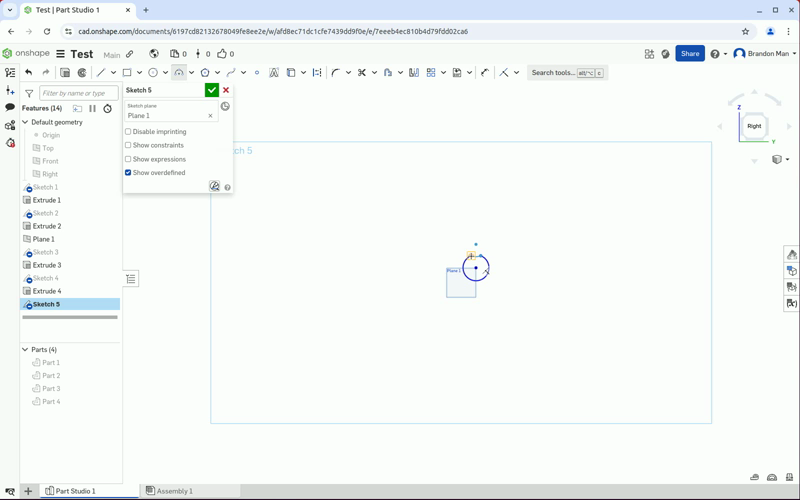
click(471, 255)
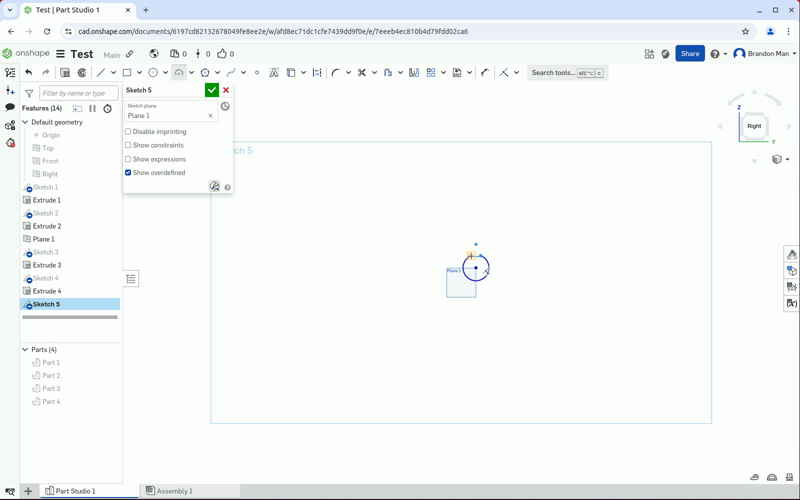
key_down(shift)
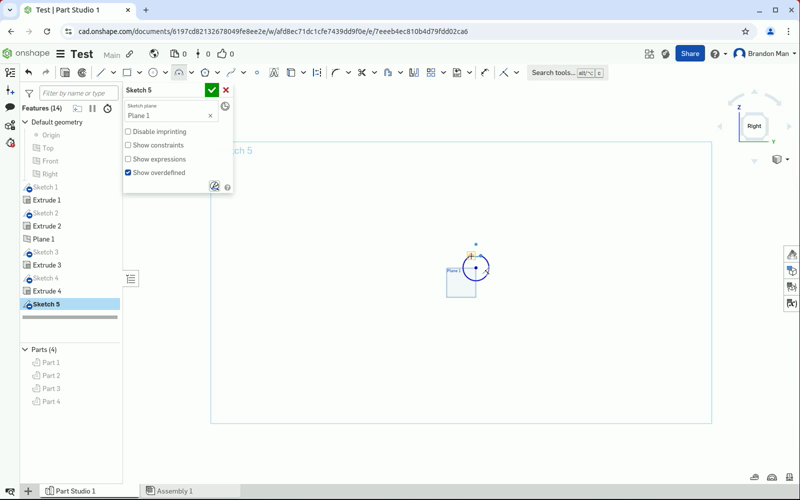
mouse_move(476, 256)
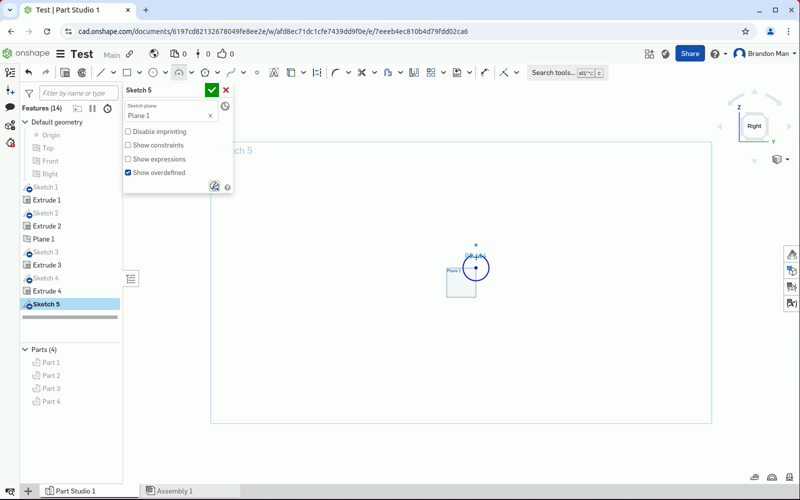
click(476, 256)
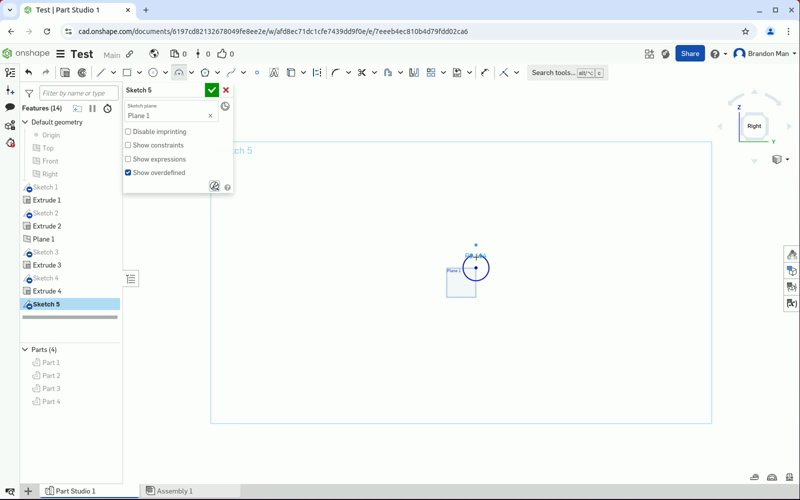
key_up(shift)
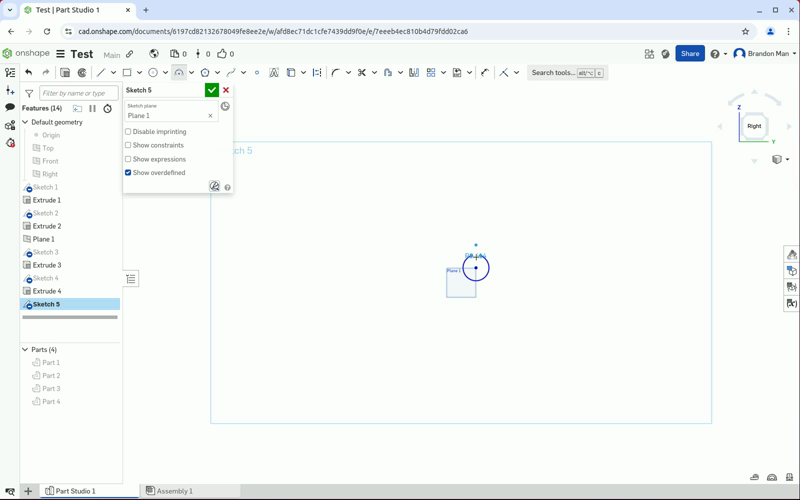
key(esc)
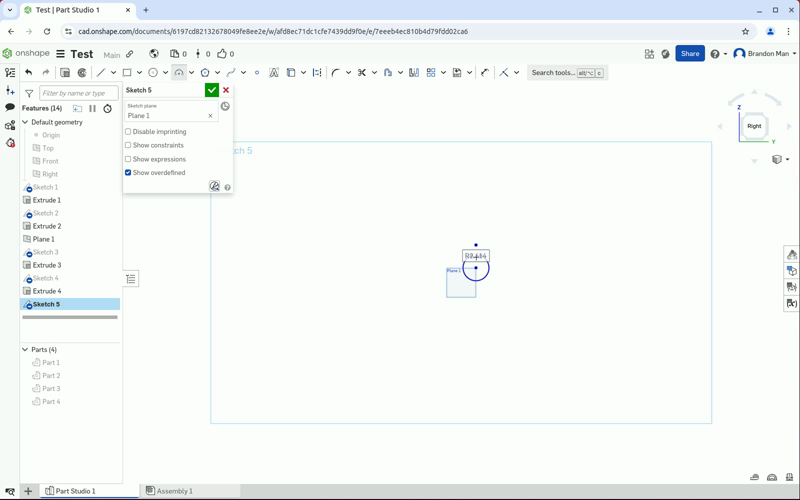
key(c)
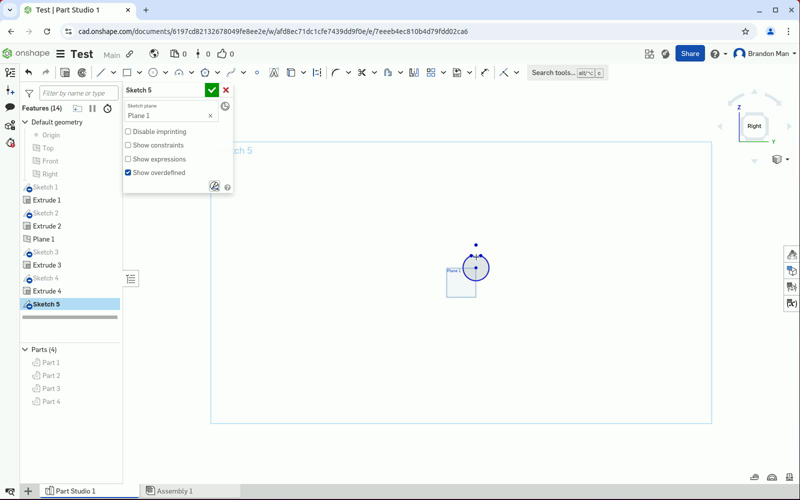
key_down(shift)
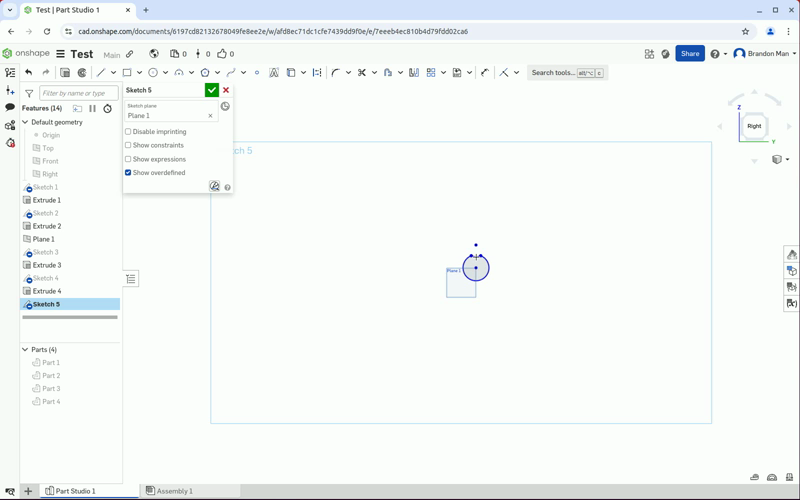
mouse_move(476, 267)
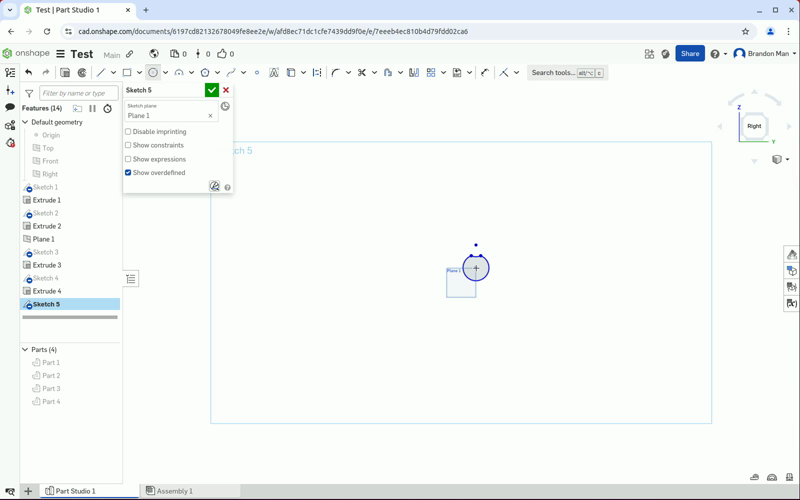
click(476, 267)
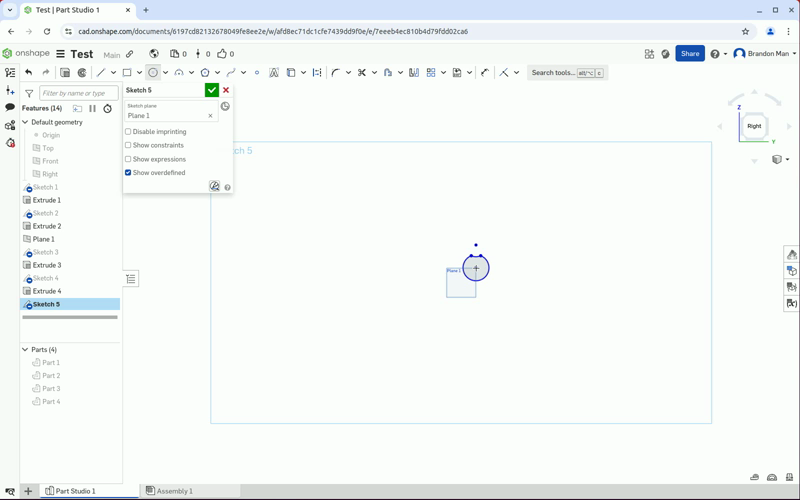
key_up(shift)
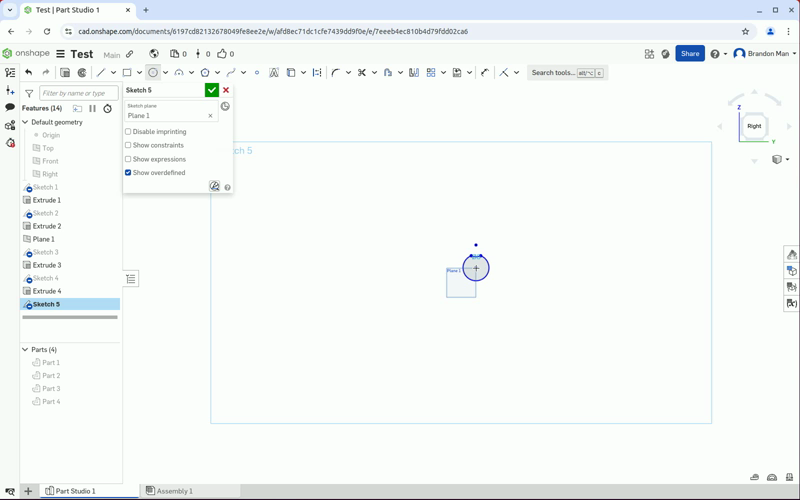
mouse_move(486, 267)
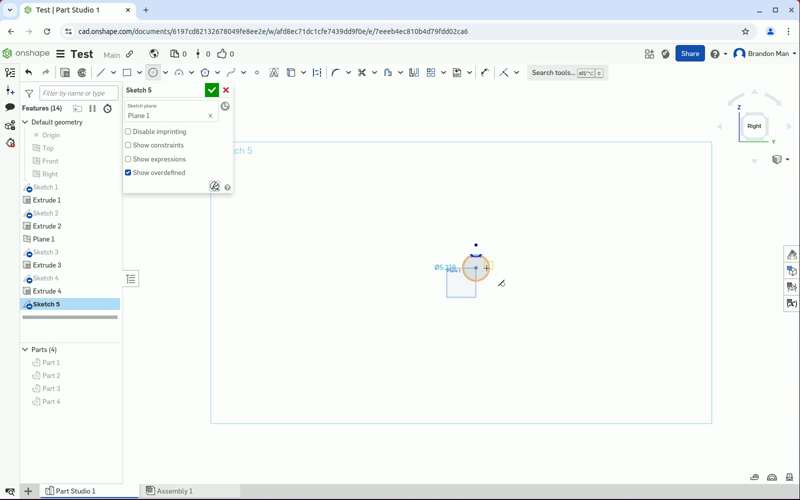
click(486, 267)
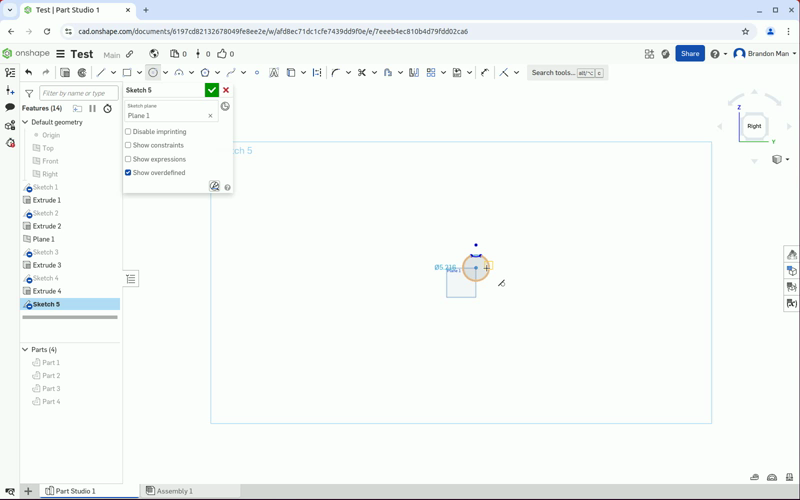
key(esc)
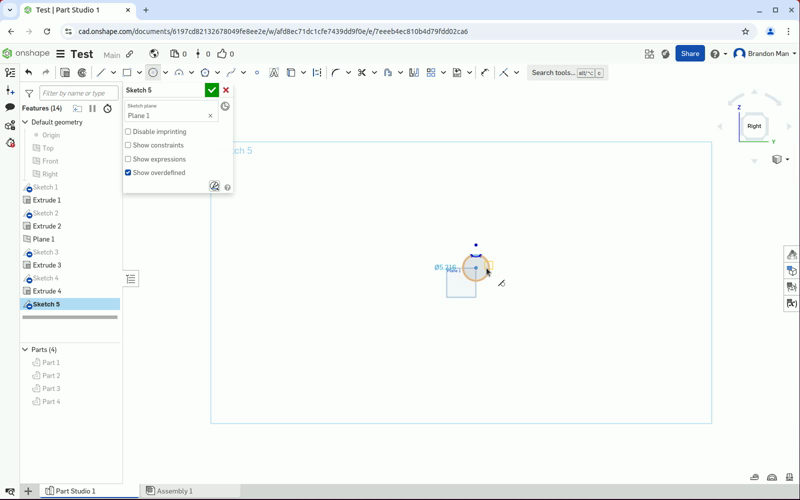
mouse_move(475, 278)
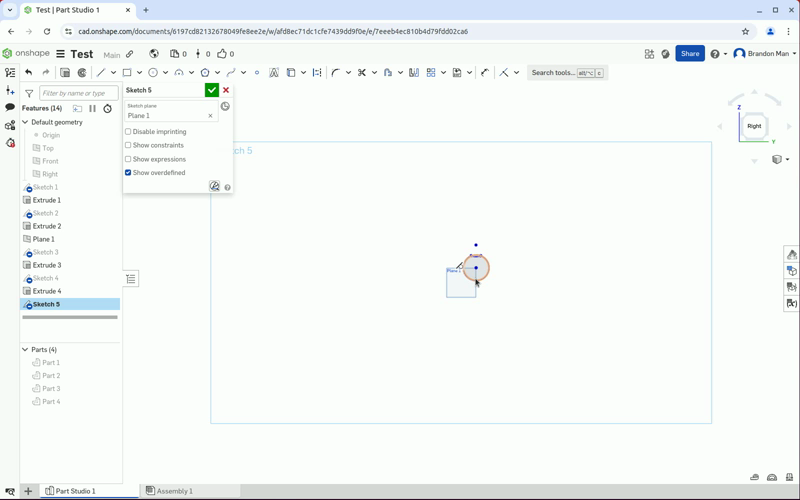
scroll(6)
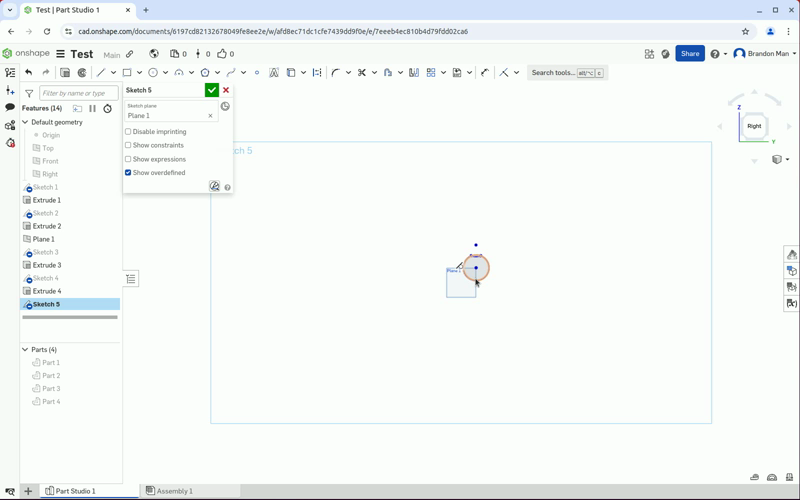
scroll(6)
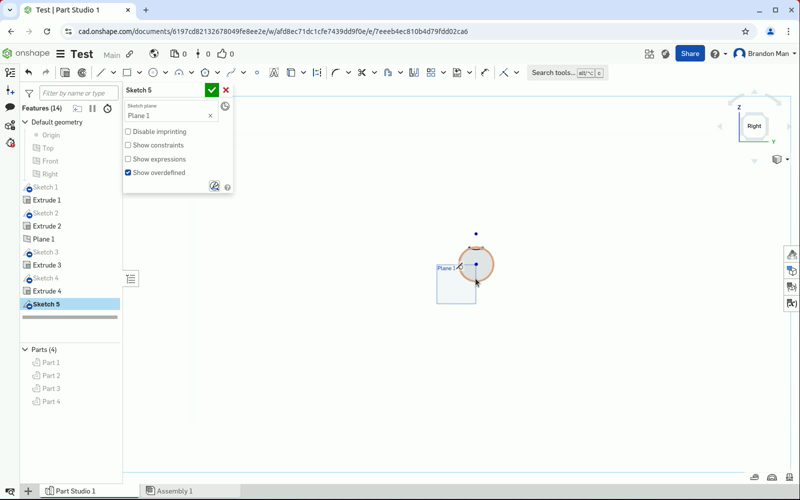
scroll(6)
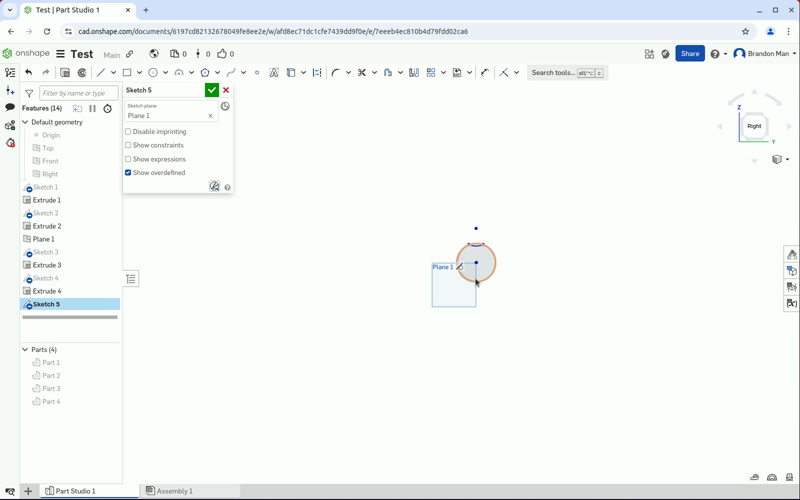
scroll(6)
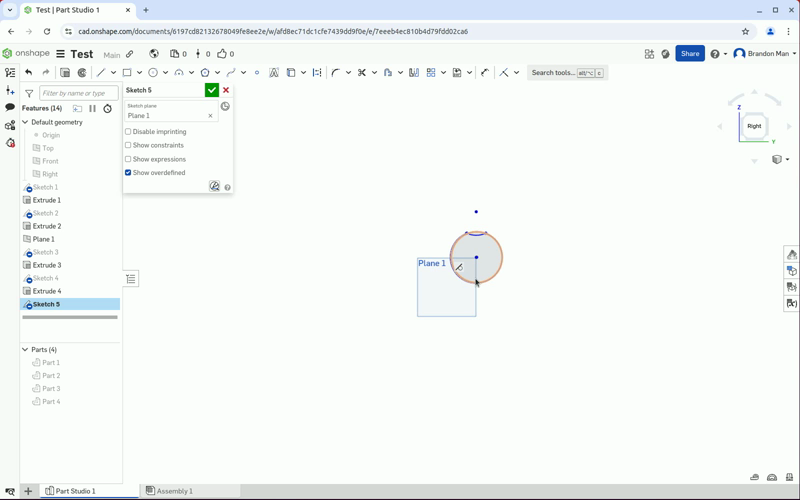
scroll(6)
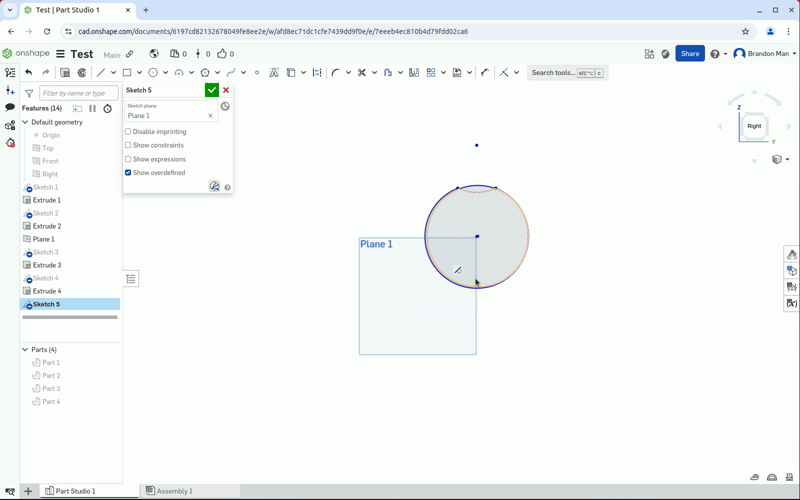
scroll(6)
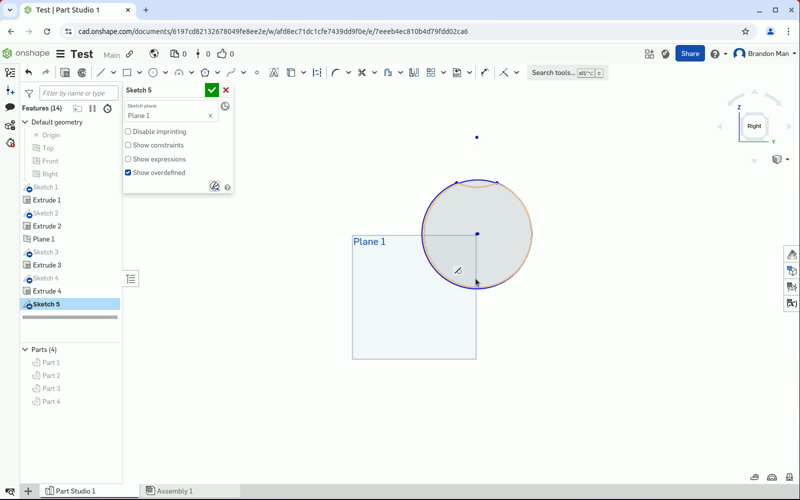
scroll(6)
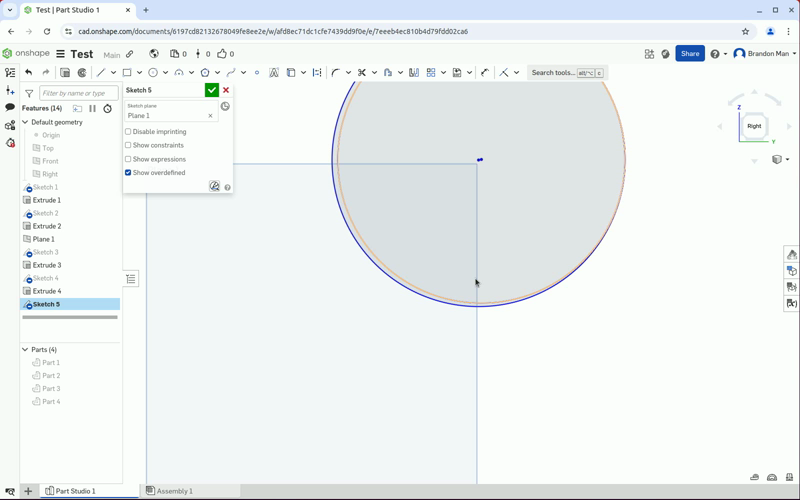
click(475, 278)
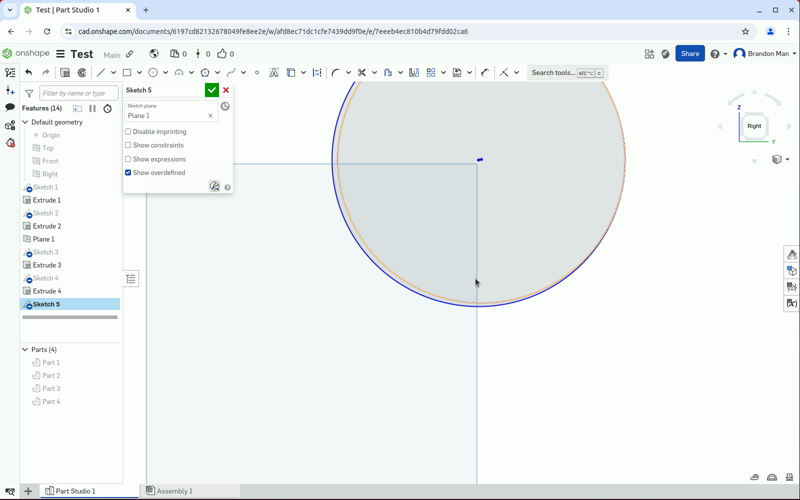
scroll(-6)
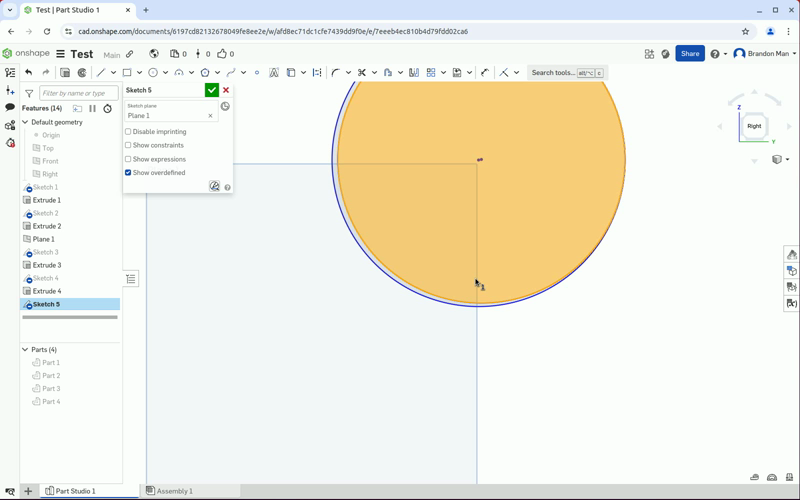
scroll(-6)
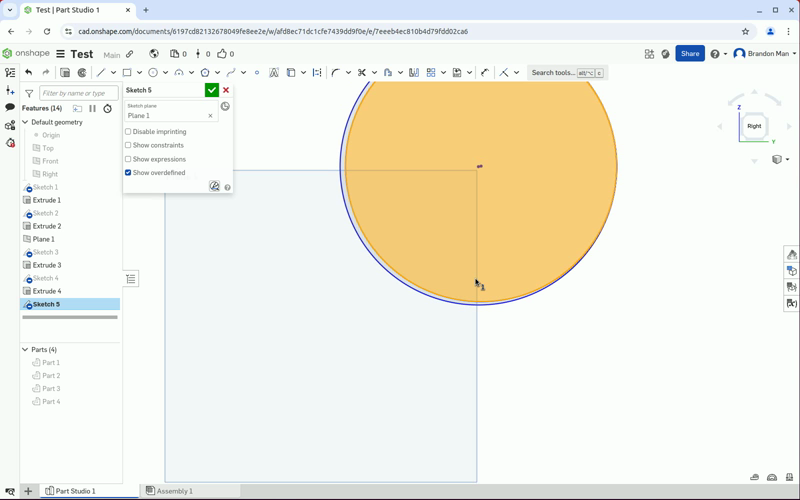
scroll(-6)
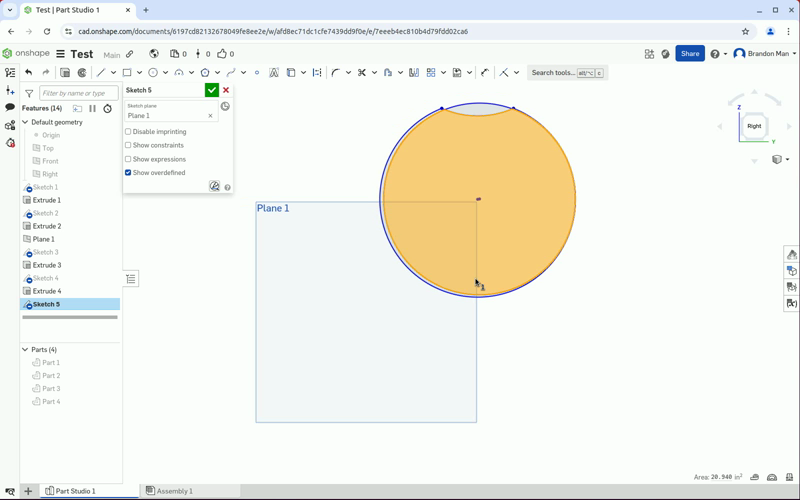
scroll(-6)
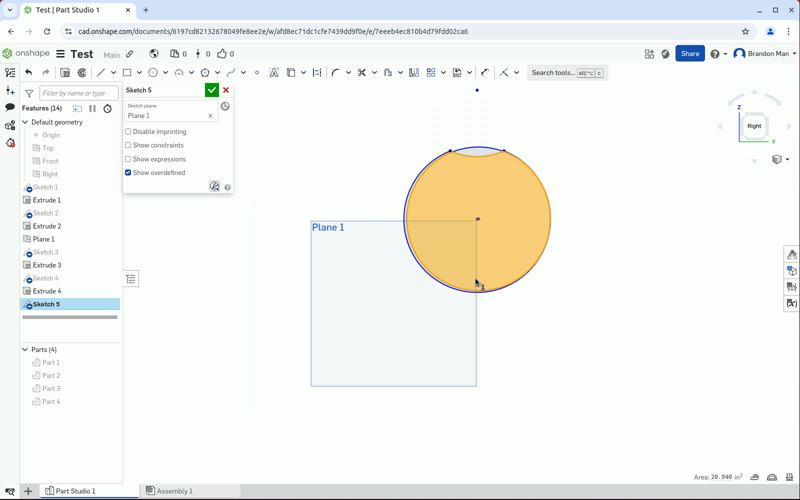
scroll(-6)
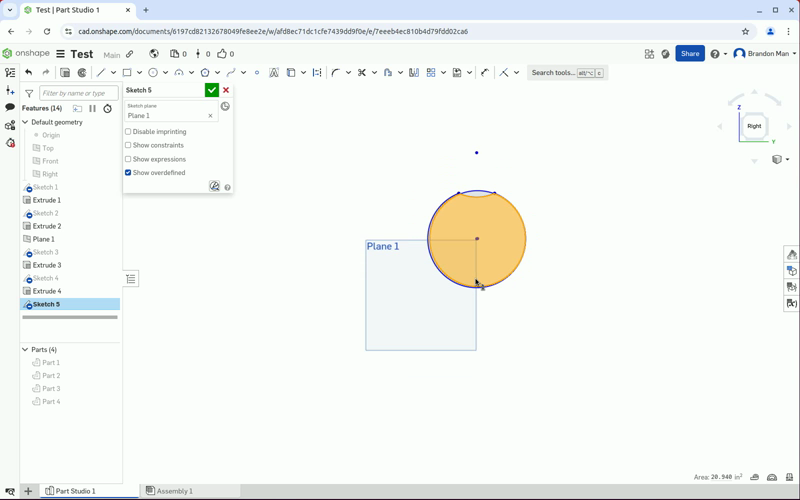
scroll(-6)
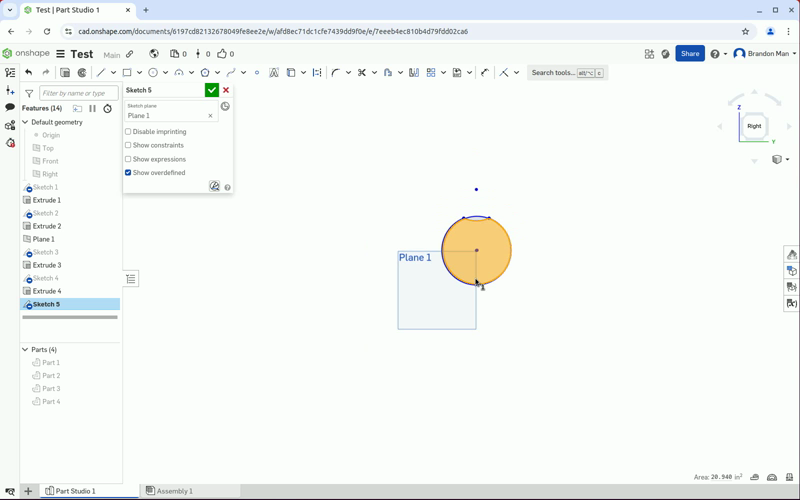
scroll(-6)
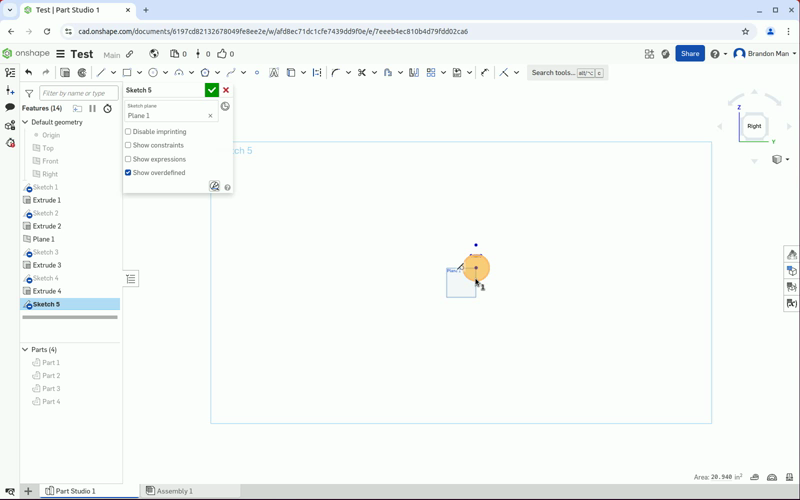
mouse_move(73, 352)
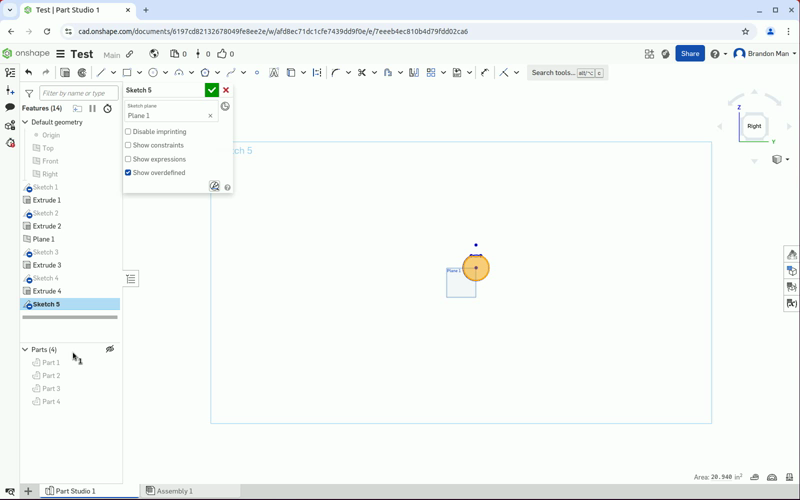
key(shift+y)
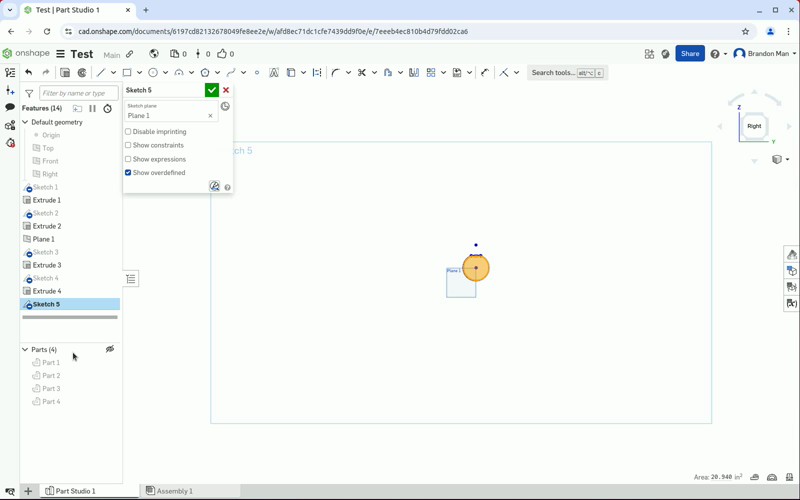
key(shift+e)
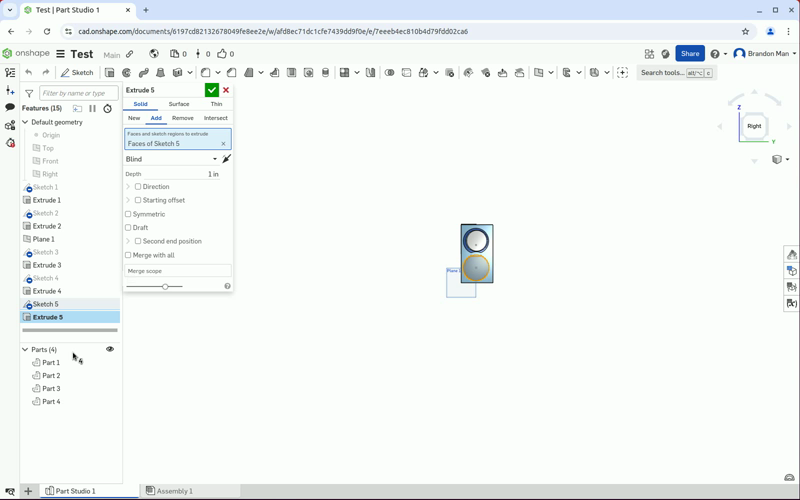
mouse_move(143, 106)
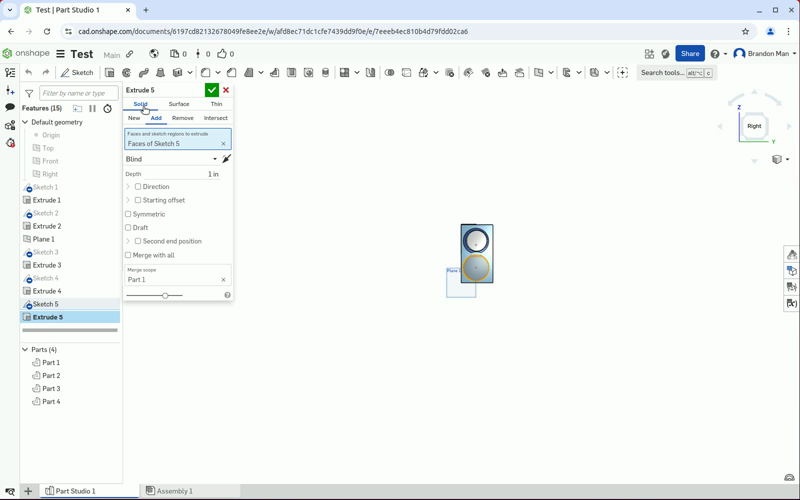
click(143, 106)
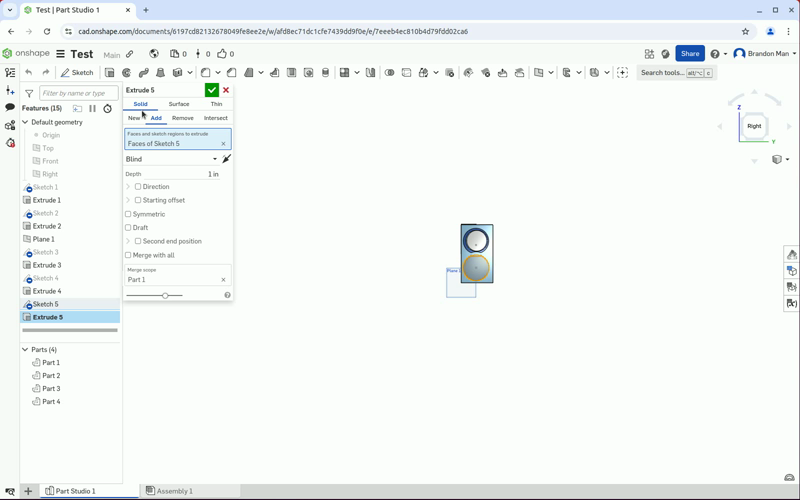
mouse_move(137, 120)
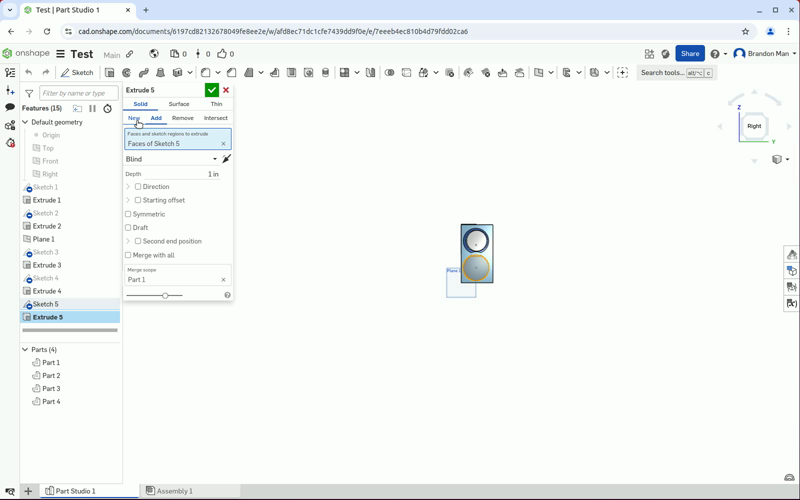
click(137, 120)
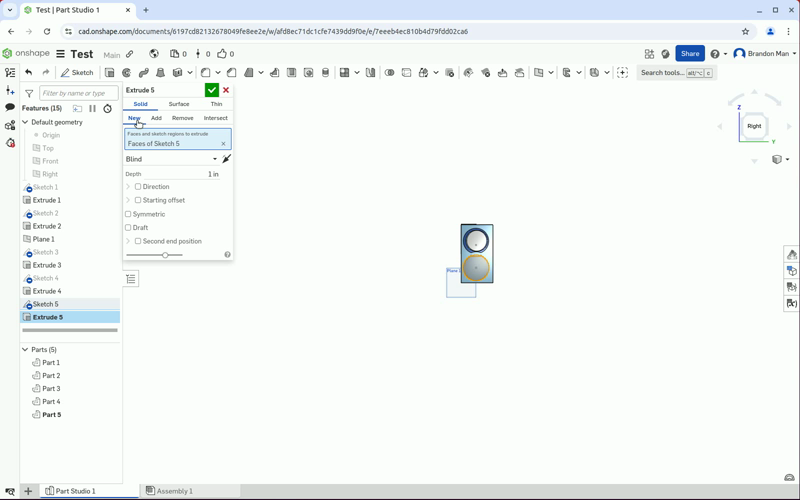
key(tab, 4)
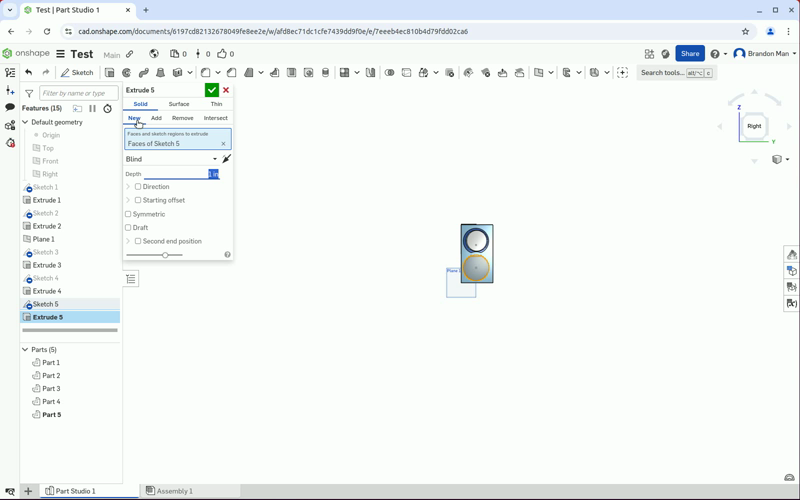
text(3.37)
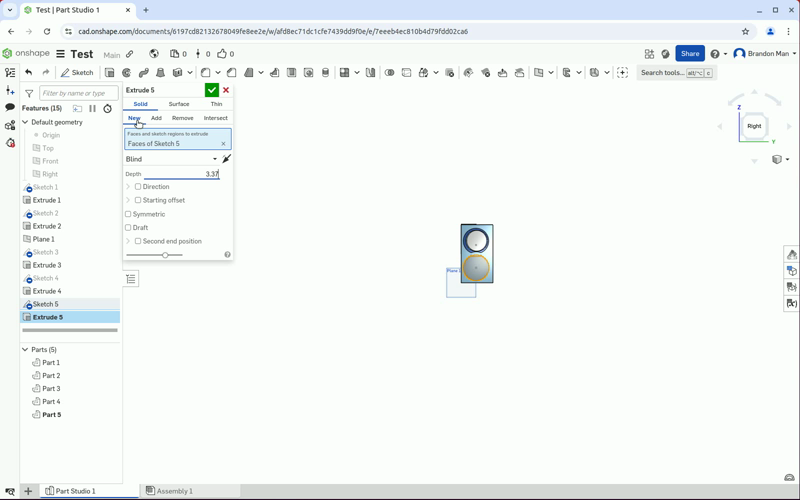
key(enter)
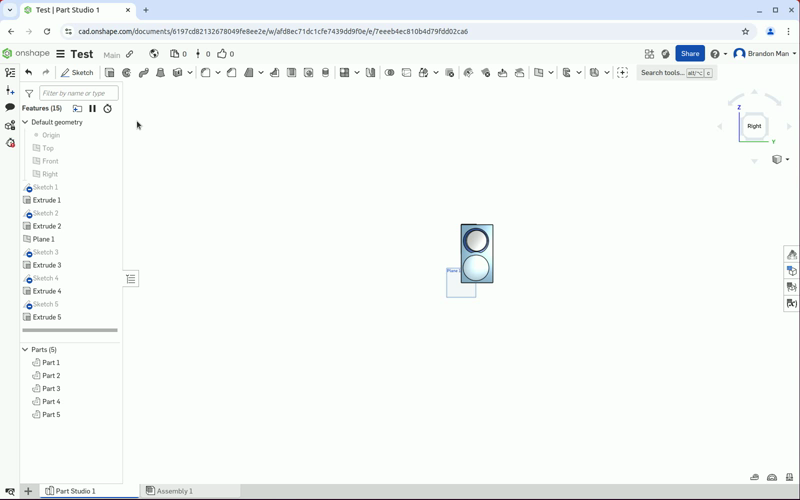
key(shift+h)
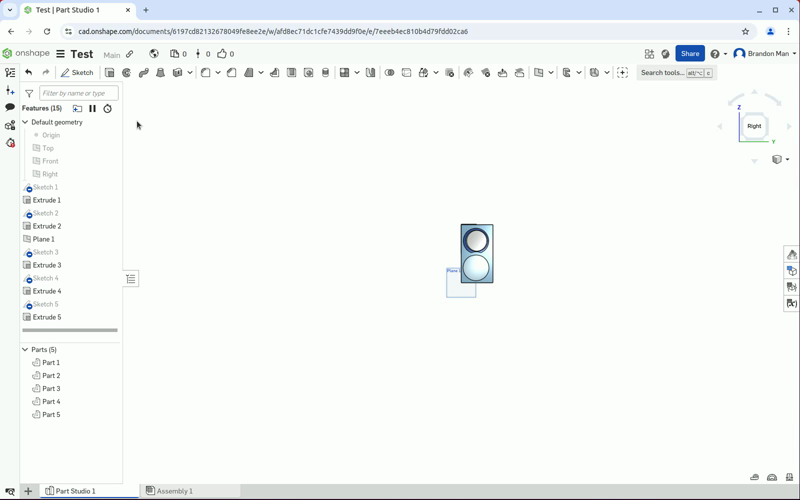
key(shift+h)
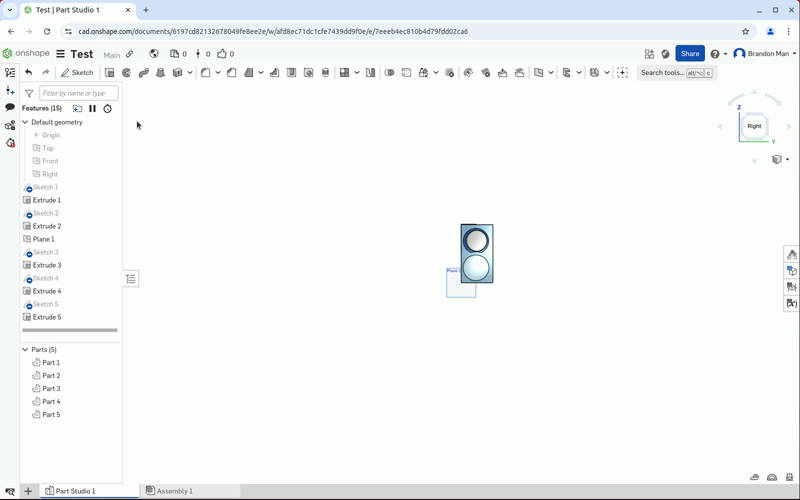
mouse_move(73, 189)
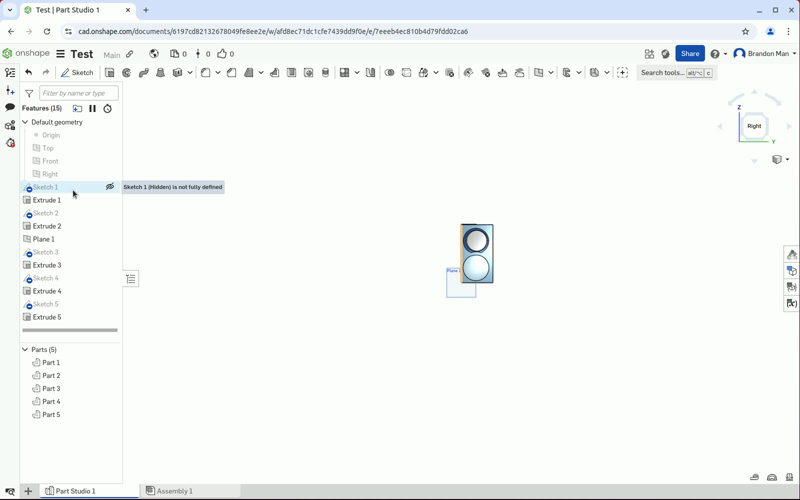
click(73, 189)
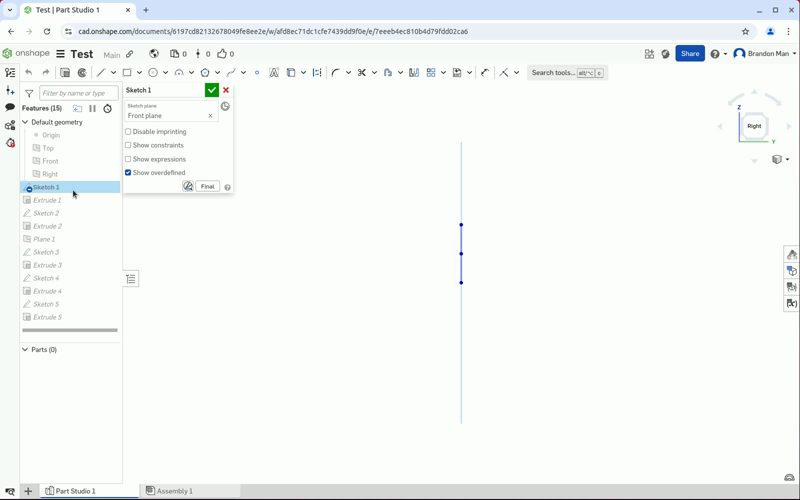
mouse_move(229, 92)
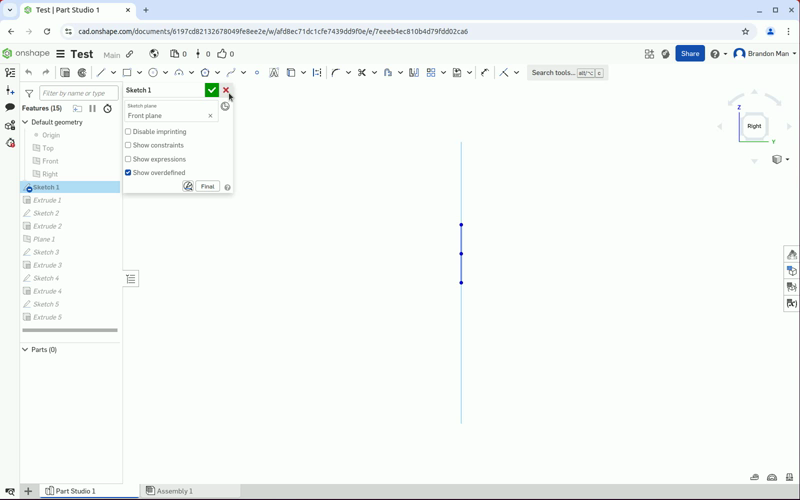
click(229, 92)
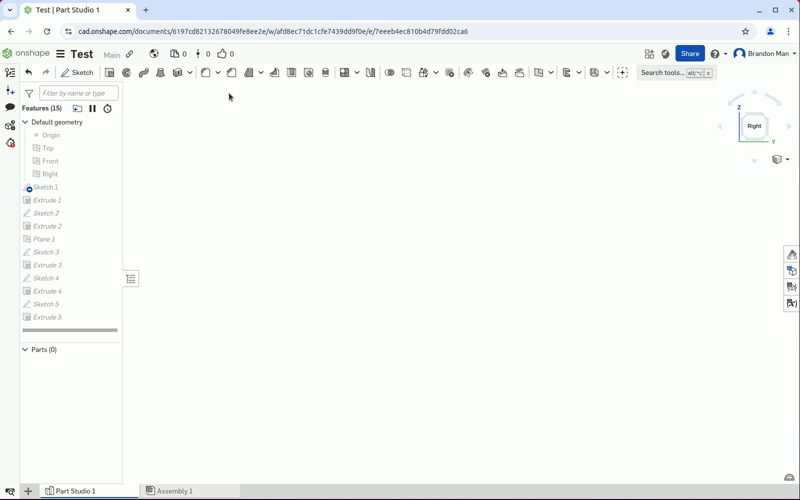
key(shift+s)
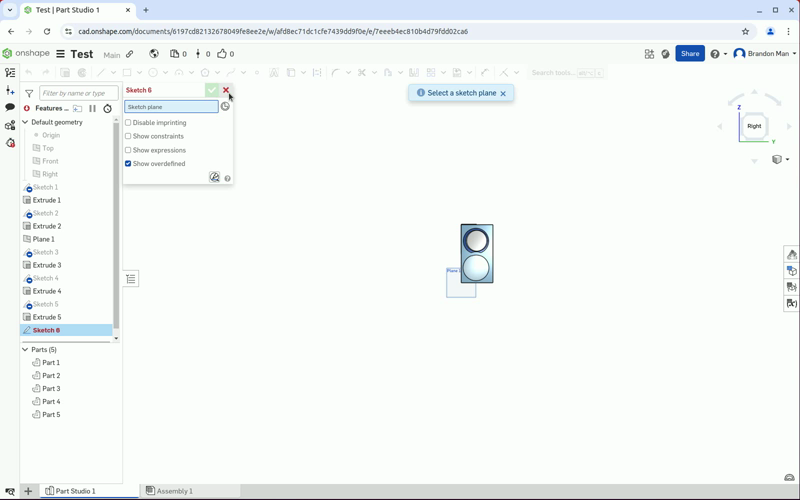
mouse_move(69, 241)
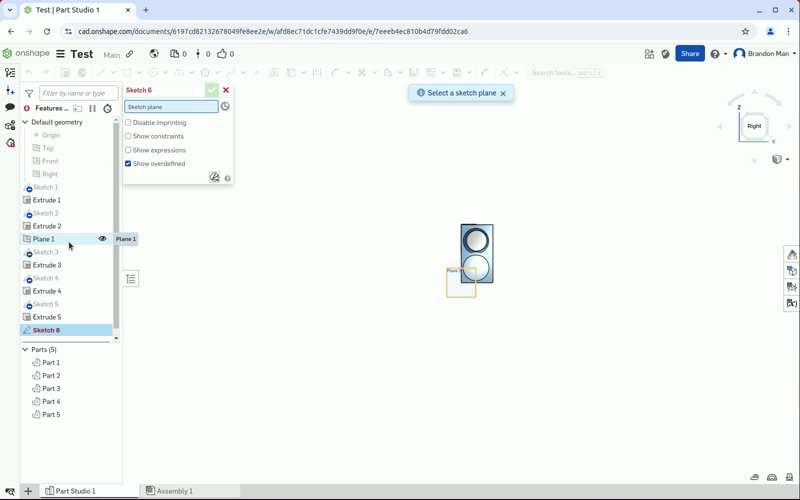
click(69, 241)
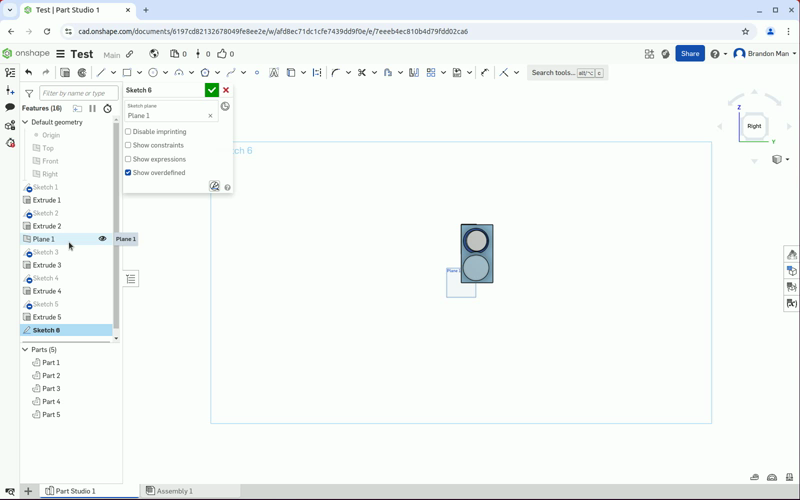
mouse_move(73, 352)
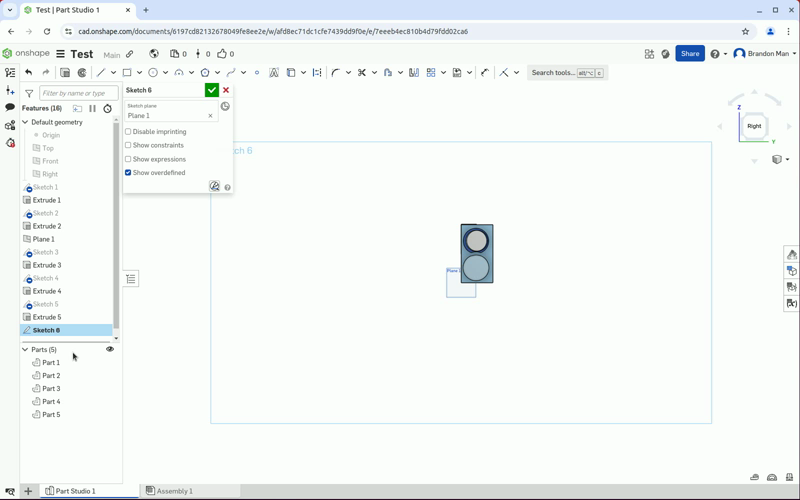
key(y)
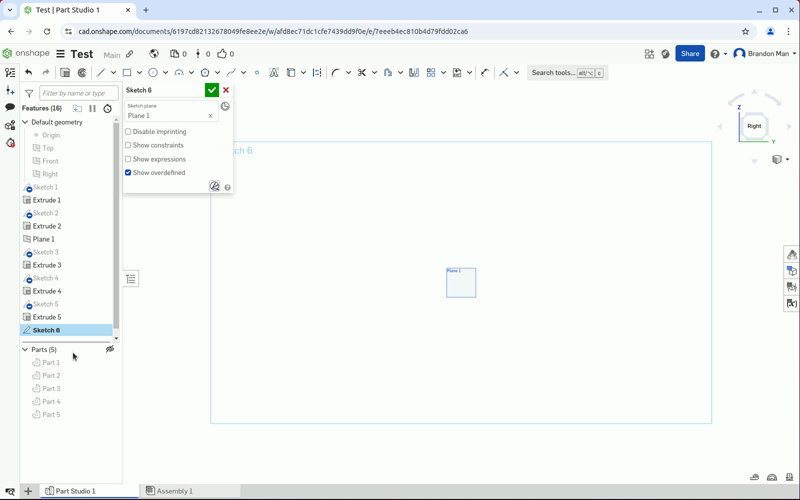
key(c)
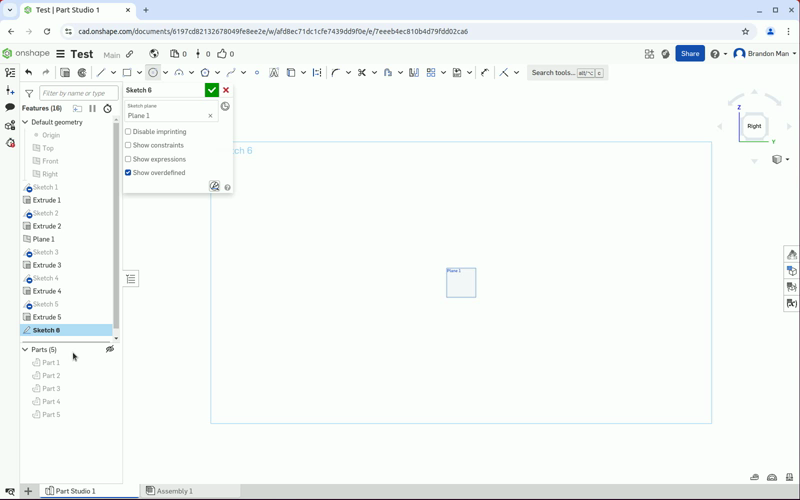
key_down(shift)
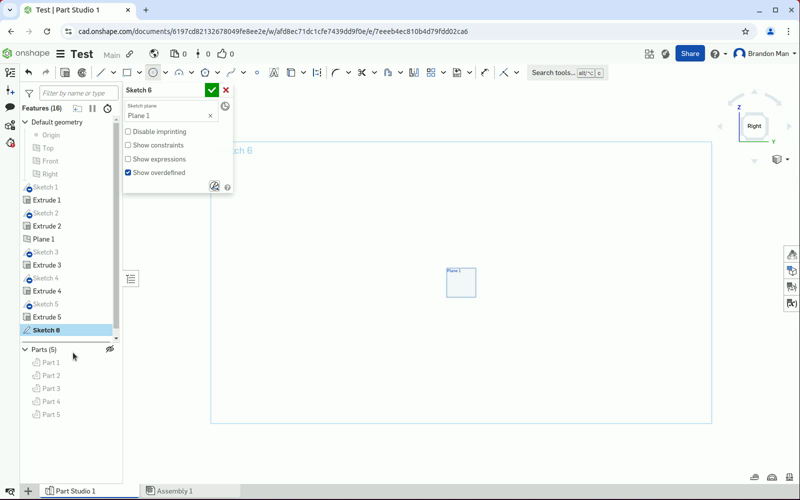
mouse_move(477, 267)
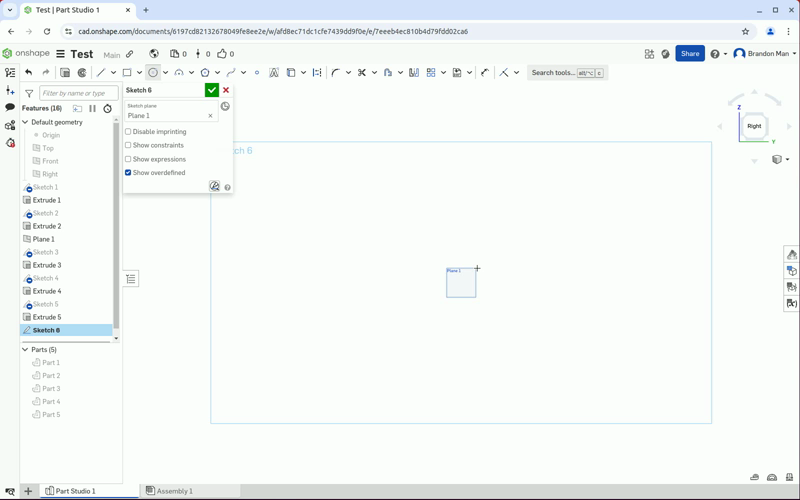
click(477, 267)
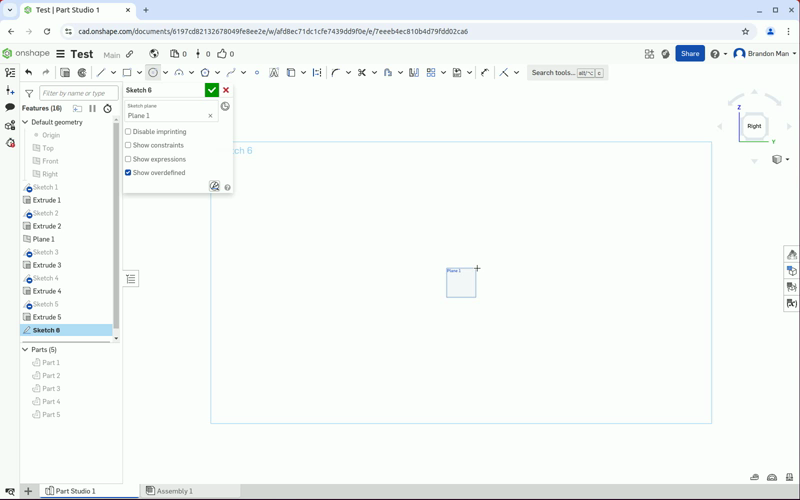
key_up(shift)
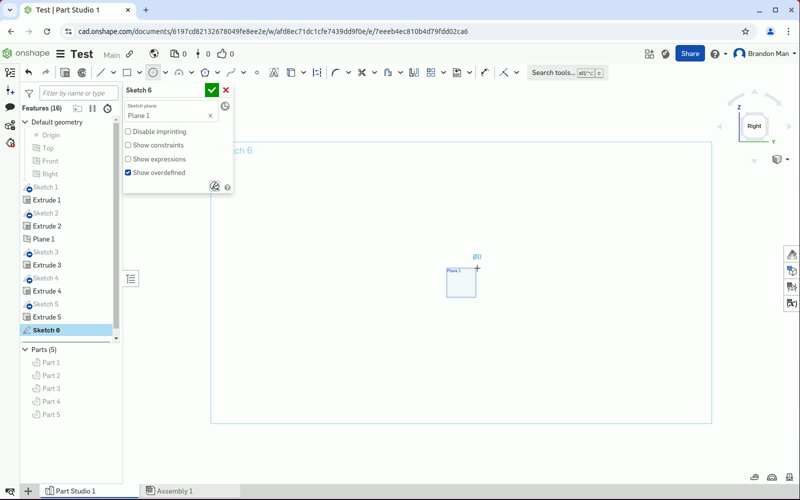
mouse_move(487, 267)
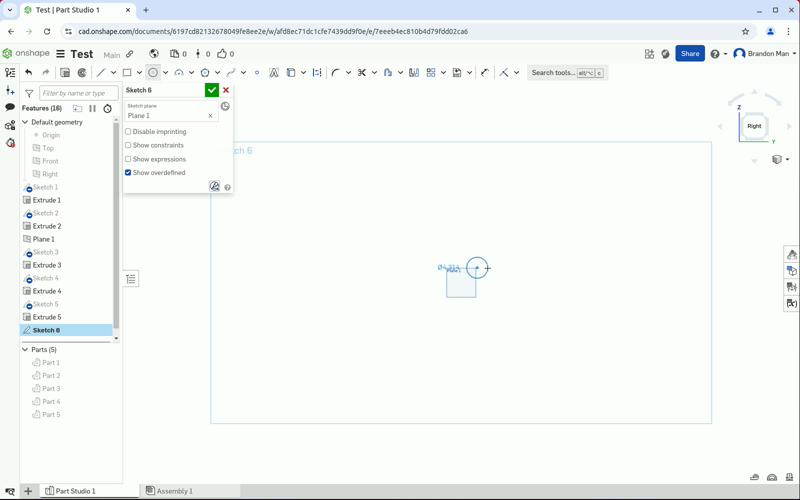
click(487, 267)
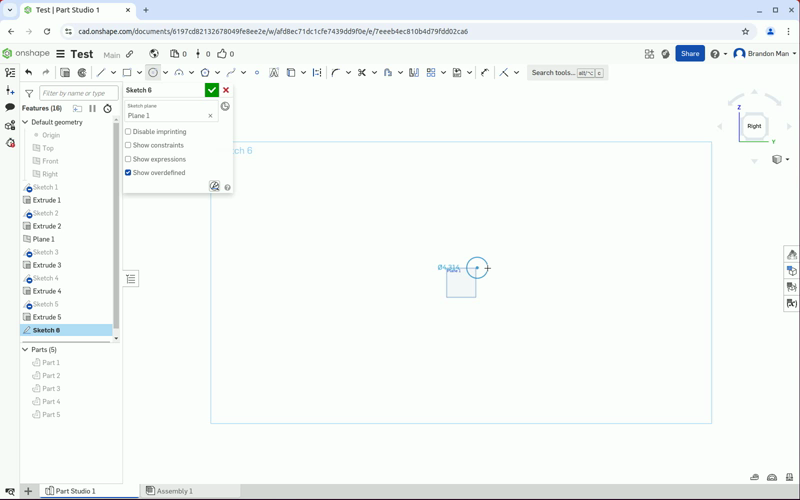
key(esc)
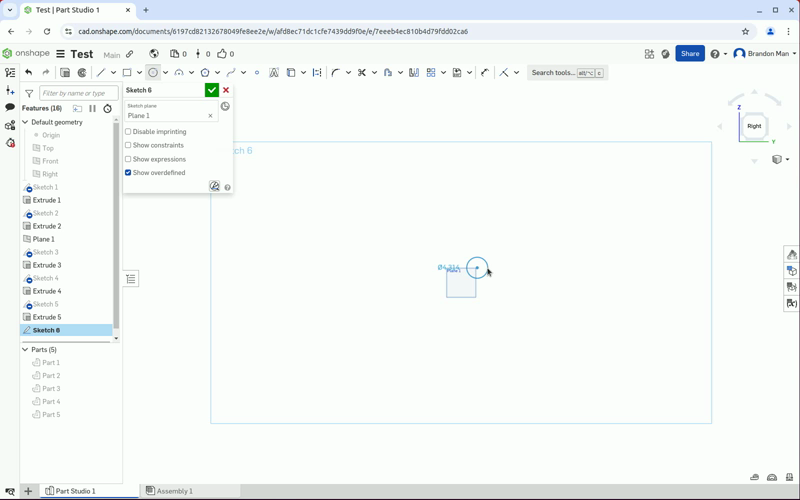
mouse_move(477, 261)
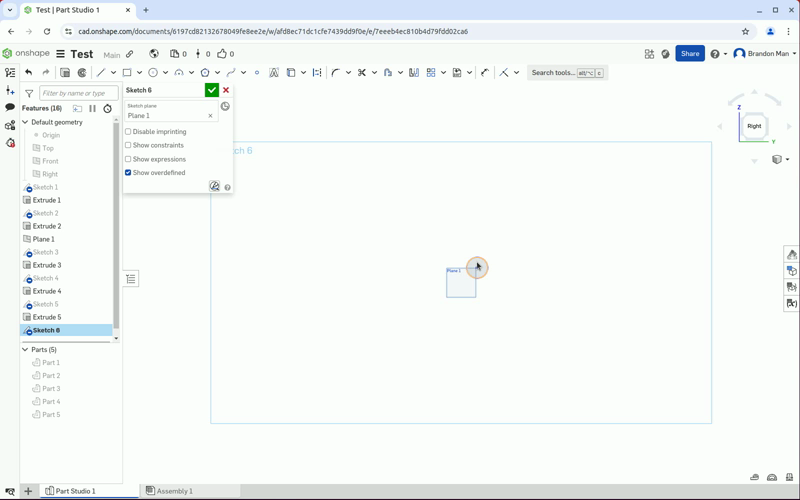
scroll(6)
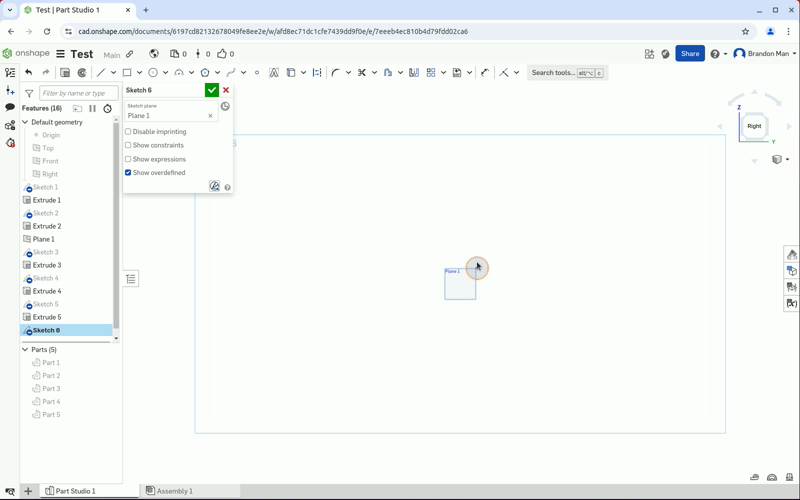
scroll(6)
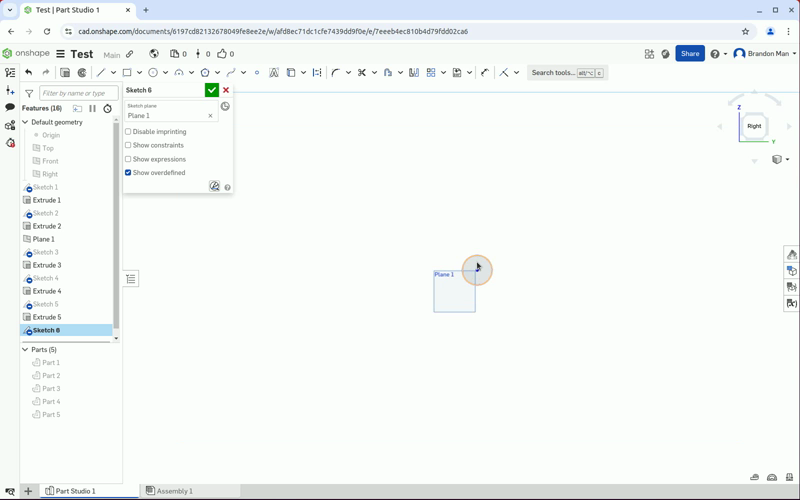
scroll(6)
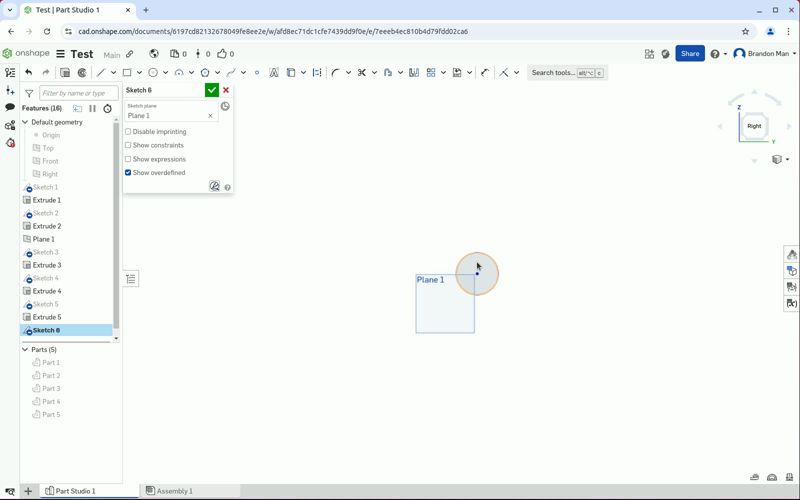
scroll(6)
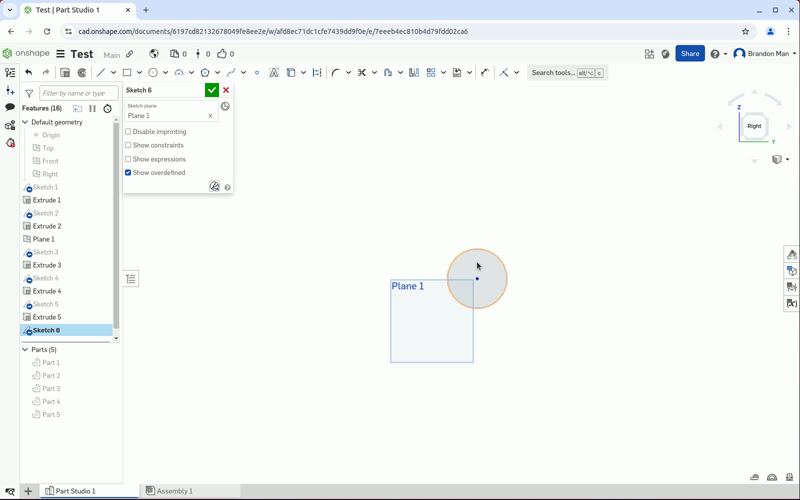
scroll(6)
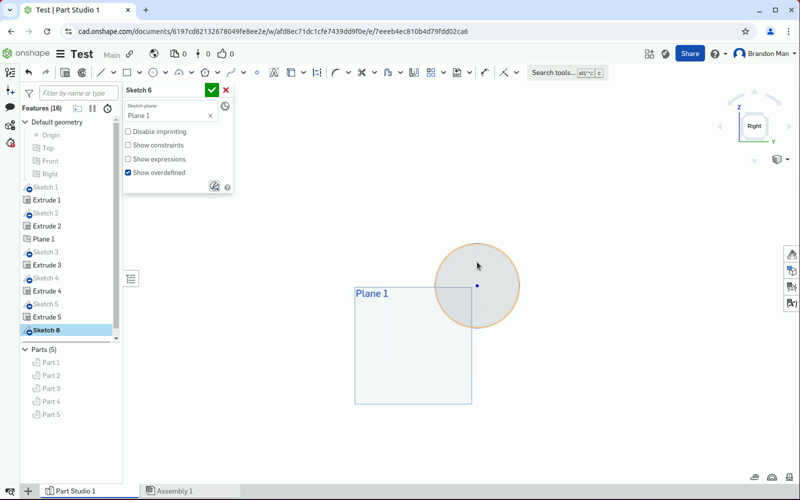
scroll(6)
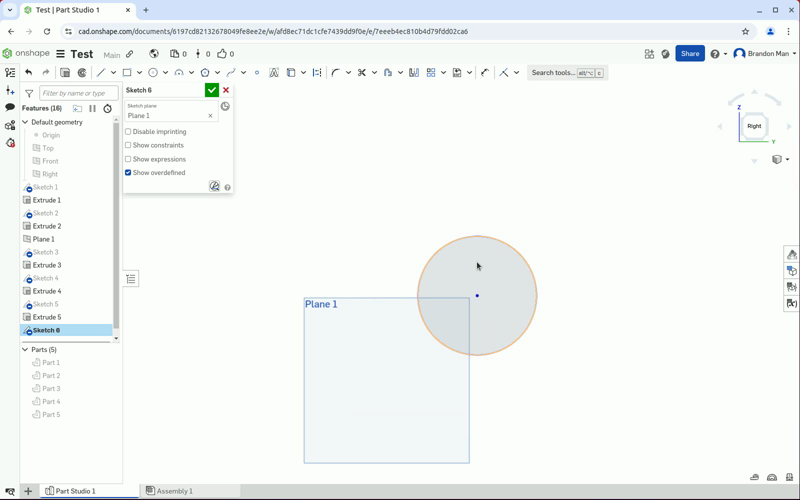
scroll(6)
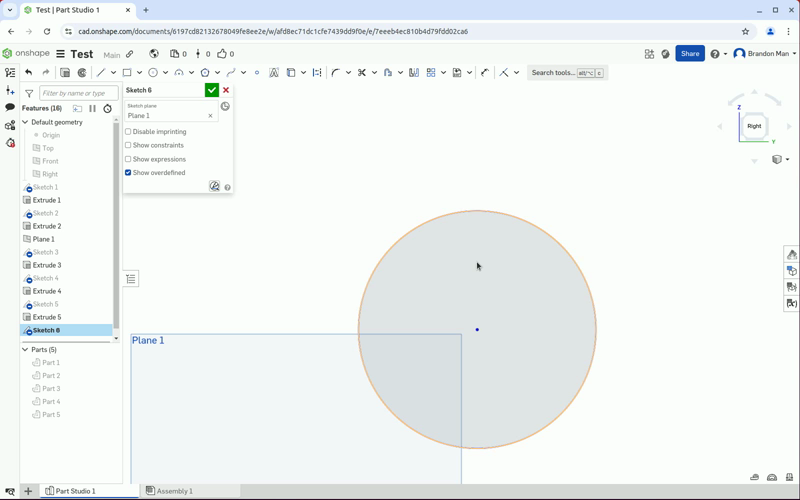
click(477, 261)
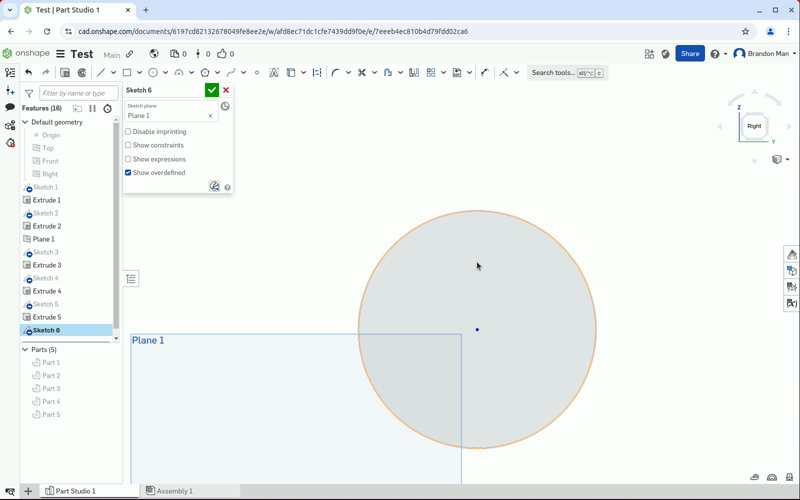
scroll(-6)
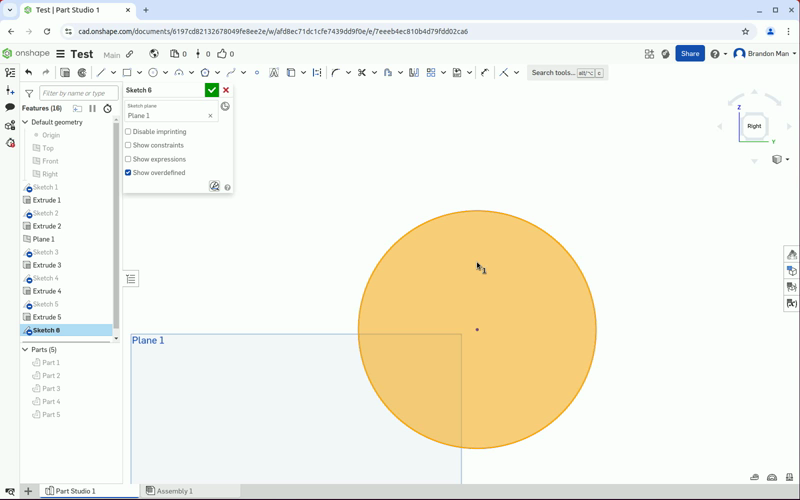
scroll(-6)
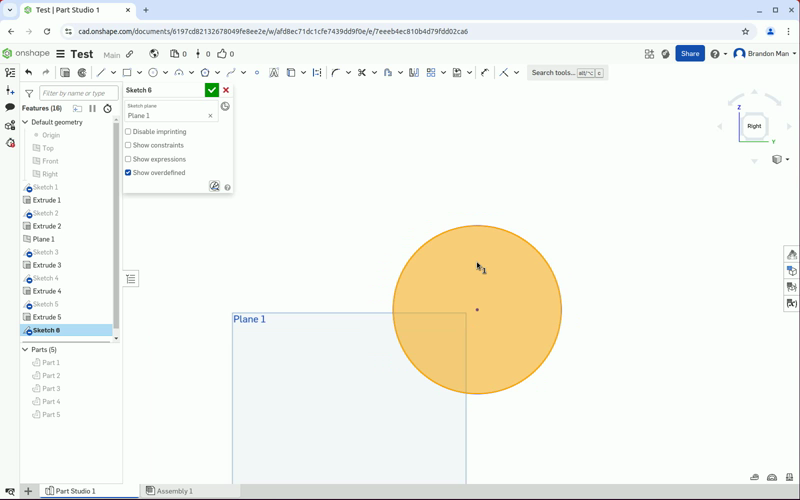
scroll(-6)
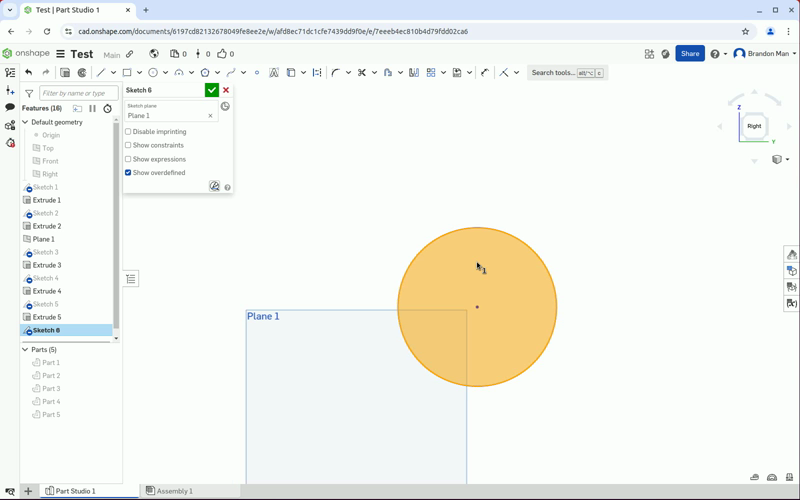
scroll(-6)
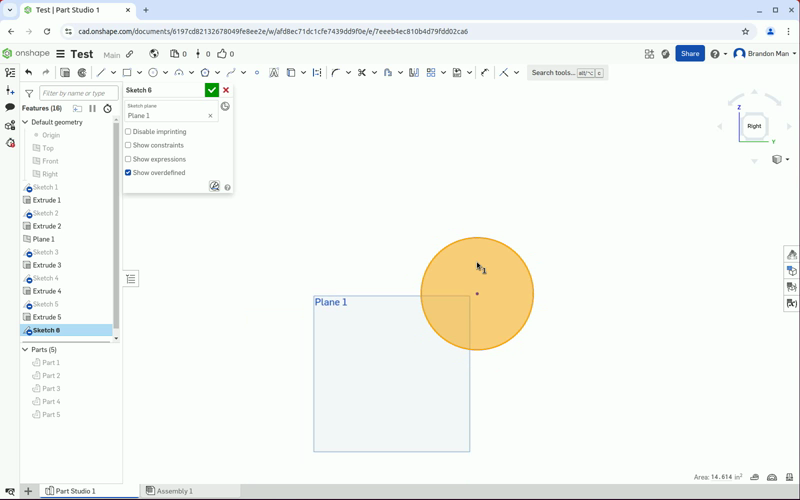
scroll(-6)
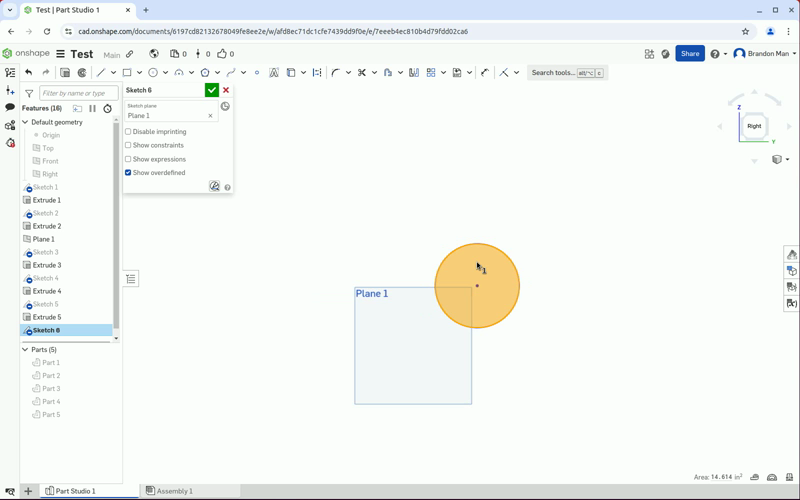
scroll(-6)
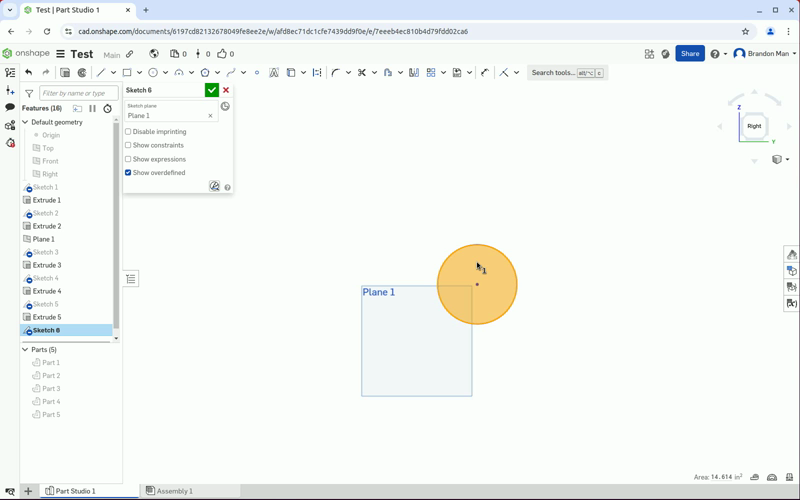
scroll(-6)
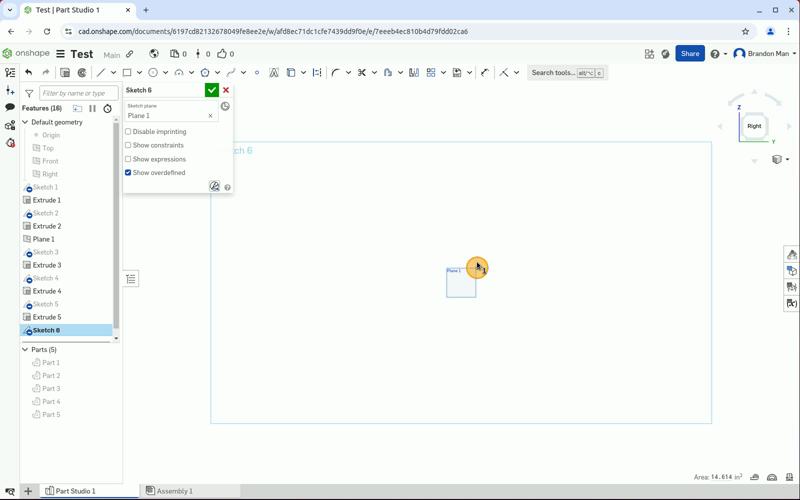
mouse_move(73, 352)
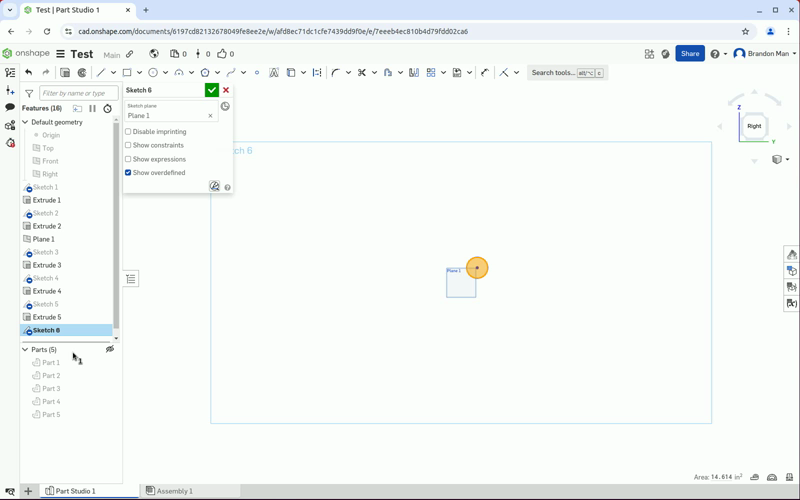
key(shift+y)
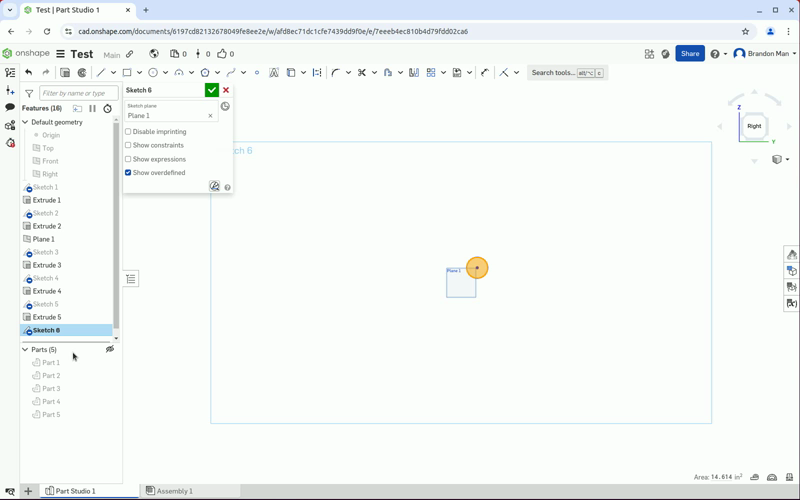
key(shift+e)
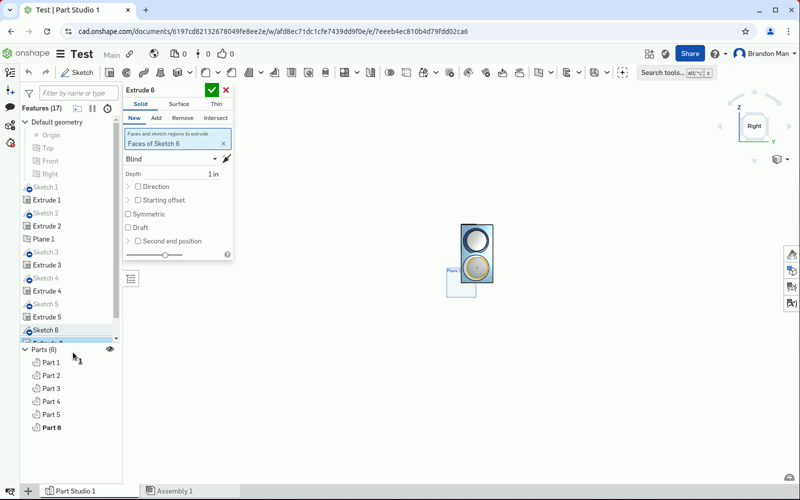
mouse_move(143, 106)
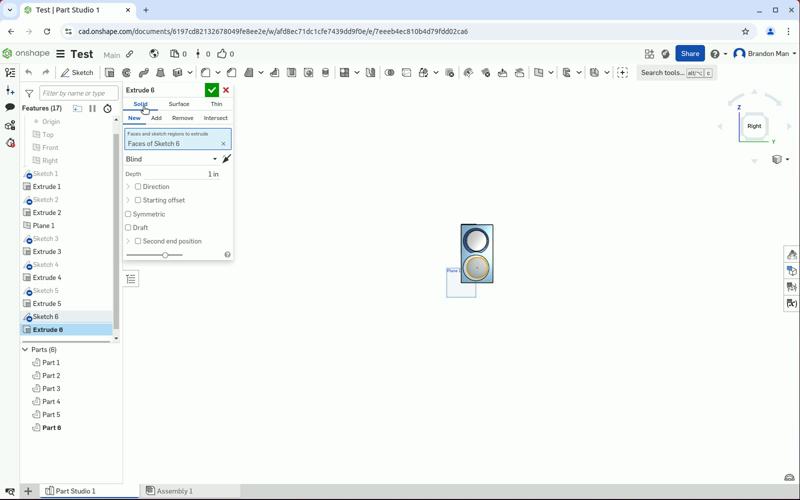
click(143, 106)
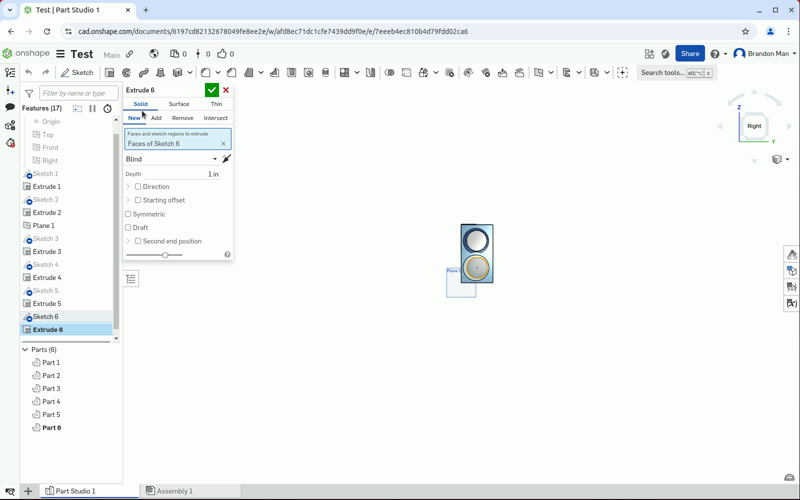
mouse_move(137, 120)
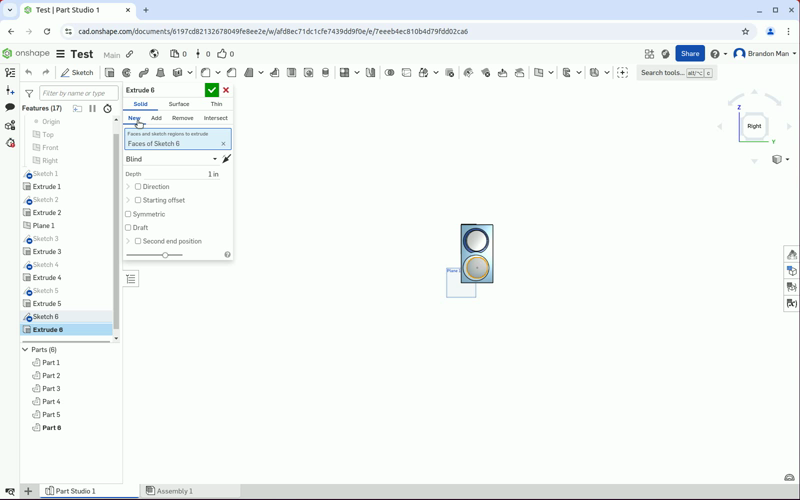
click(137, 120)
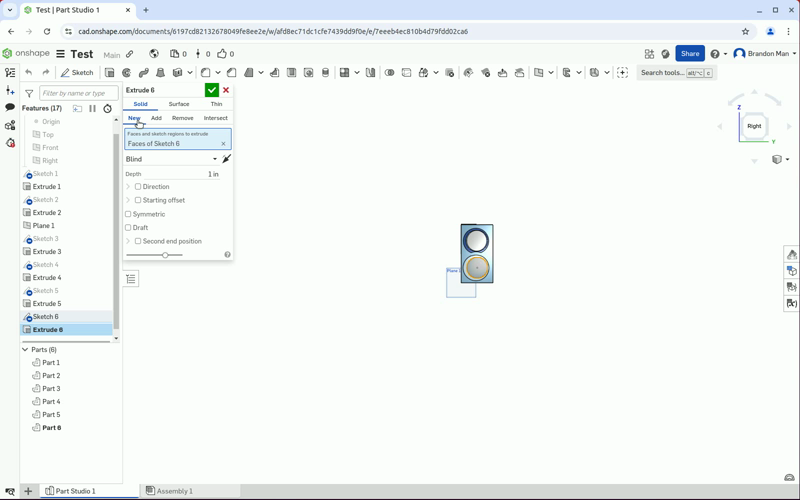
key(tab, 4)
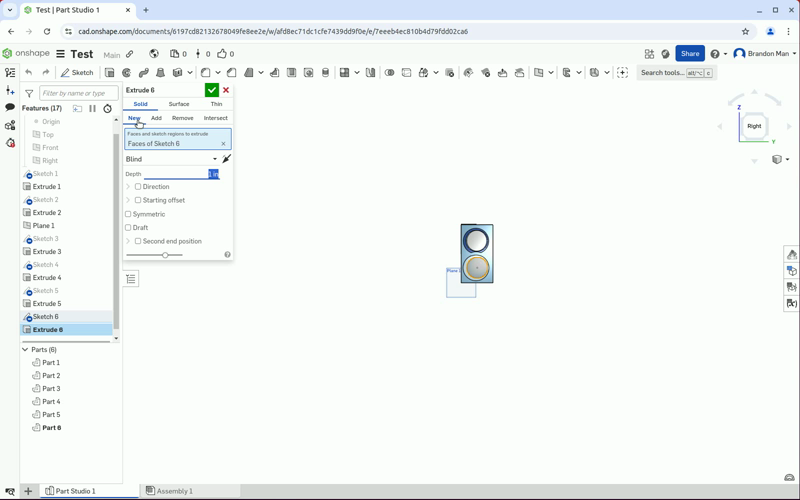
text(3.37)
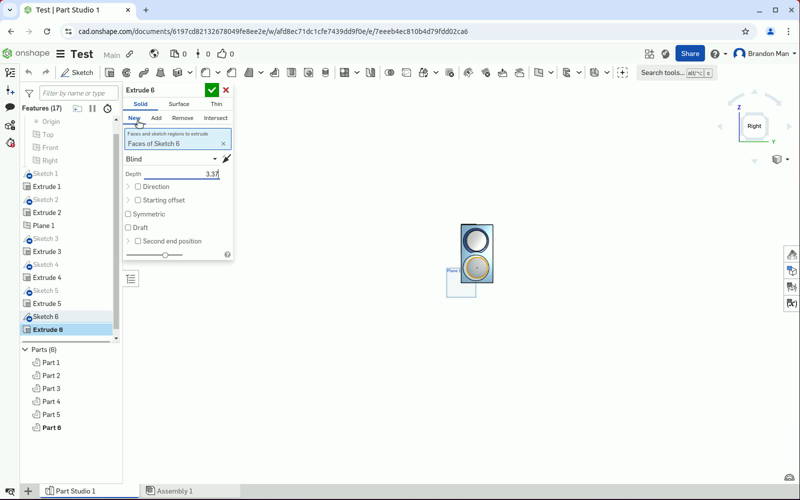
key(enter)
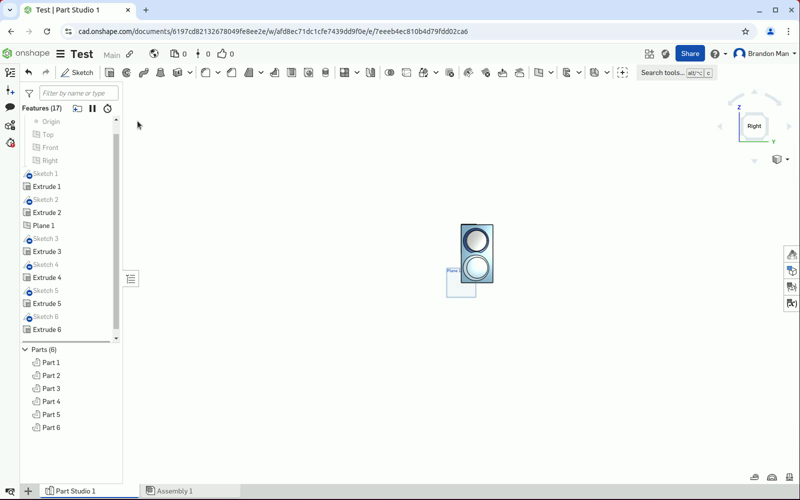
key(shift+h)
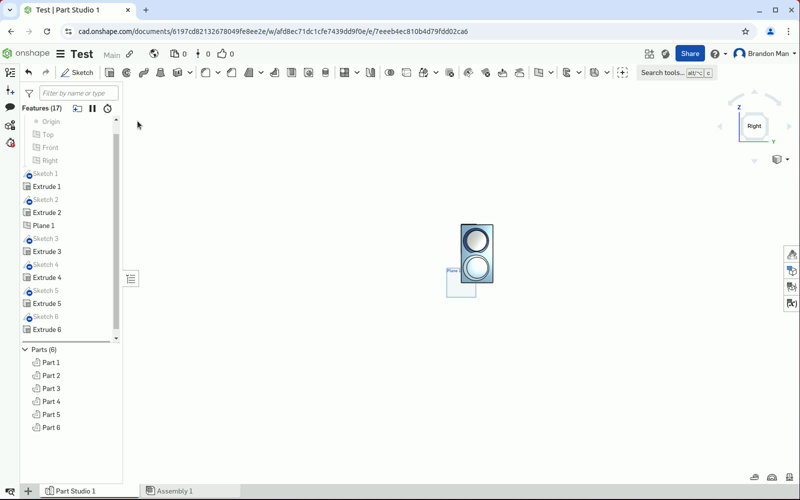
key(shift+h)
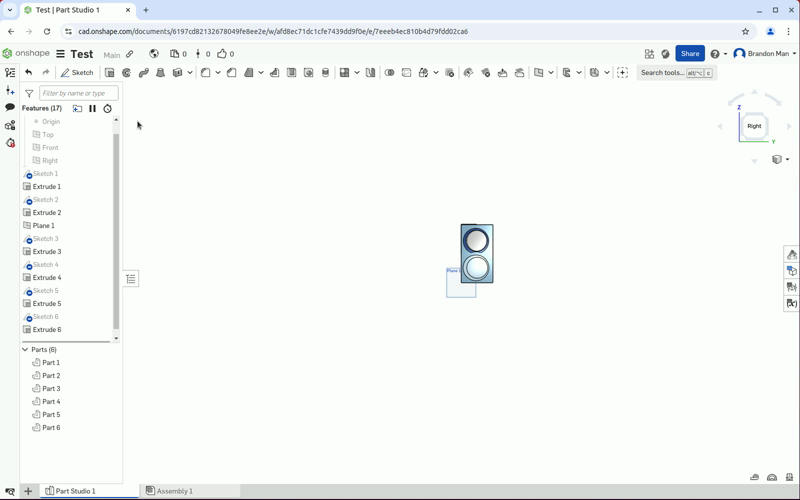
mouse_move(69, 176)
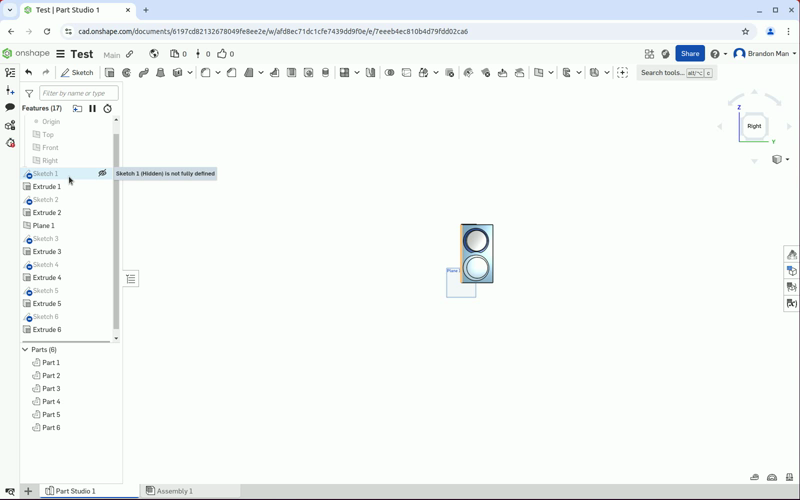
click(69, 176)
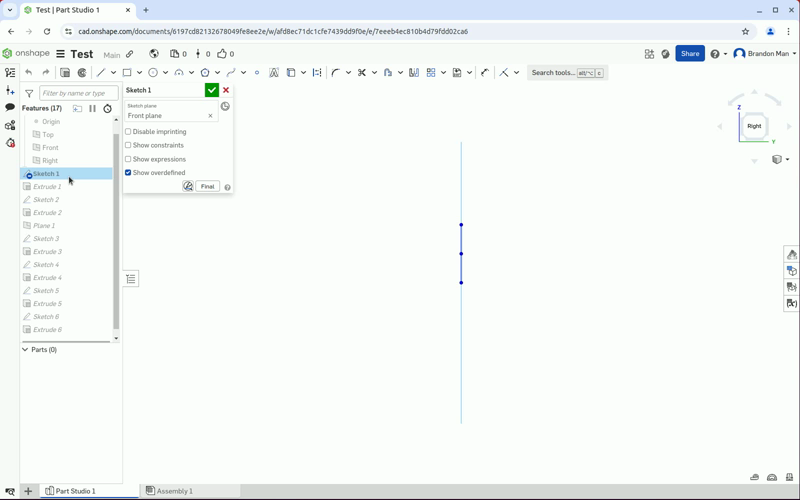
mouse_move(229, 92)
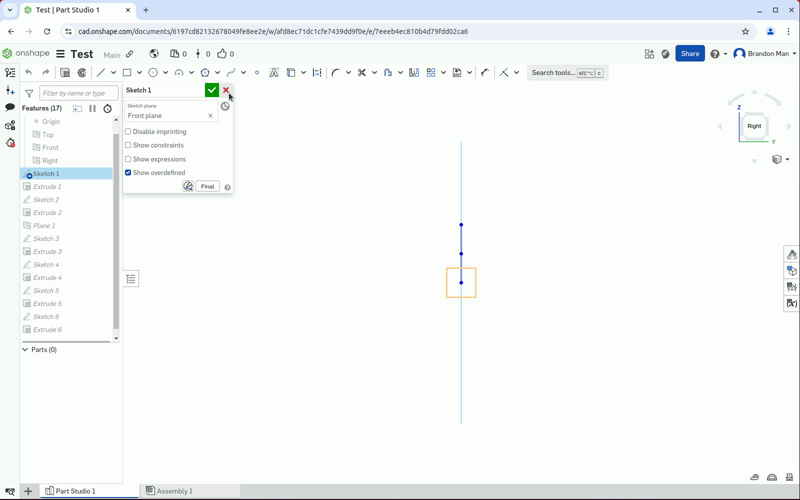
click(229, 92)
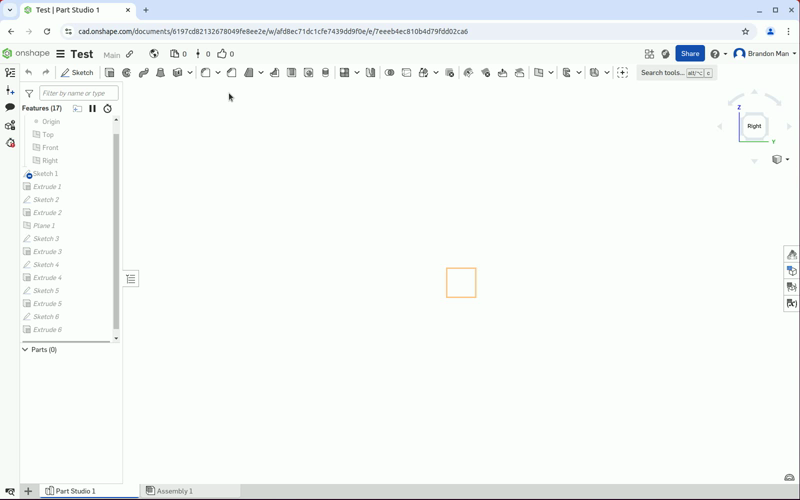
key(shift+s)
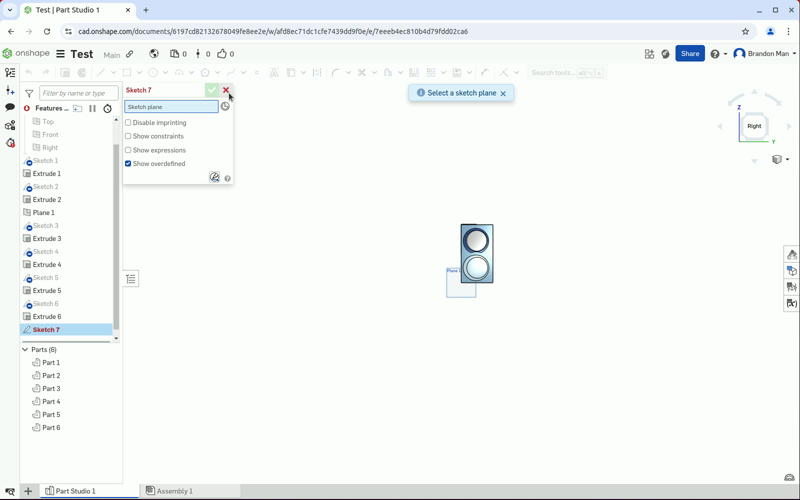
mouse_move(69, 215)
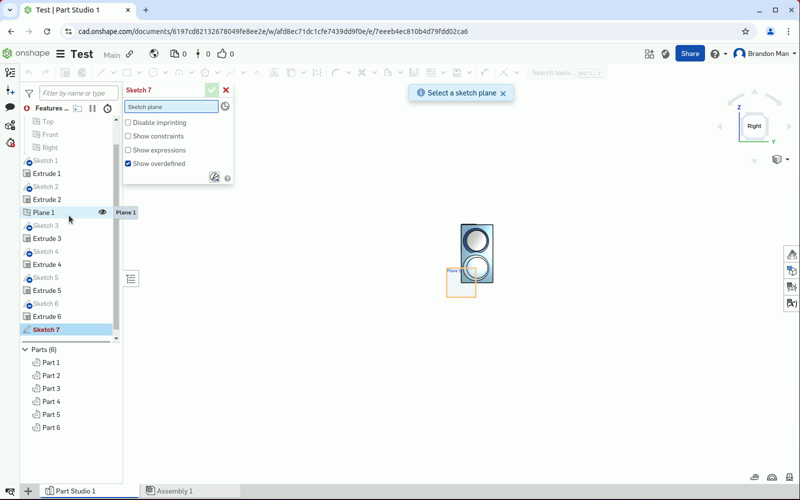
click(69, 215)
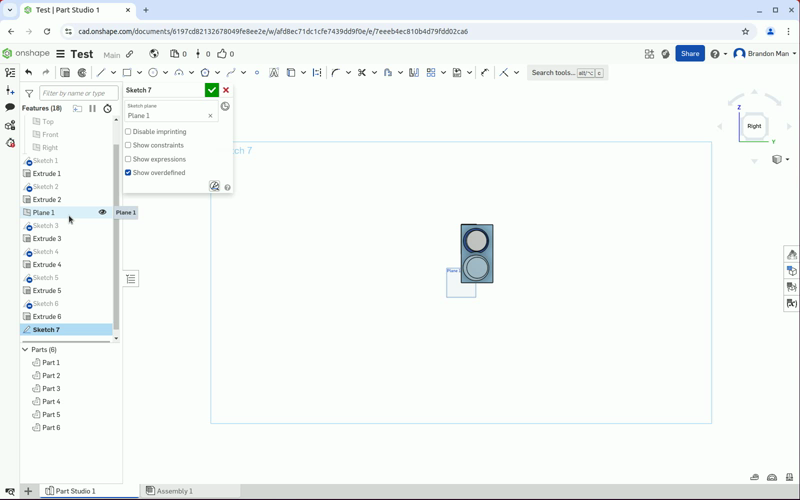
mouse_move(73, 352)
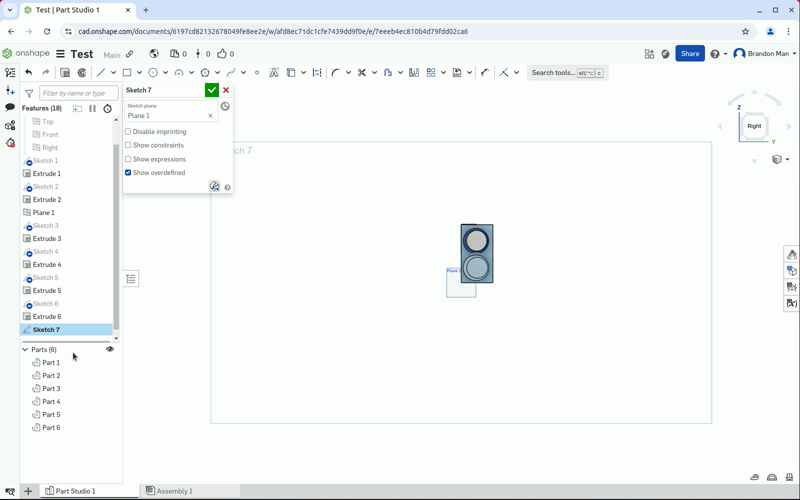
key(y)
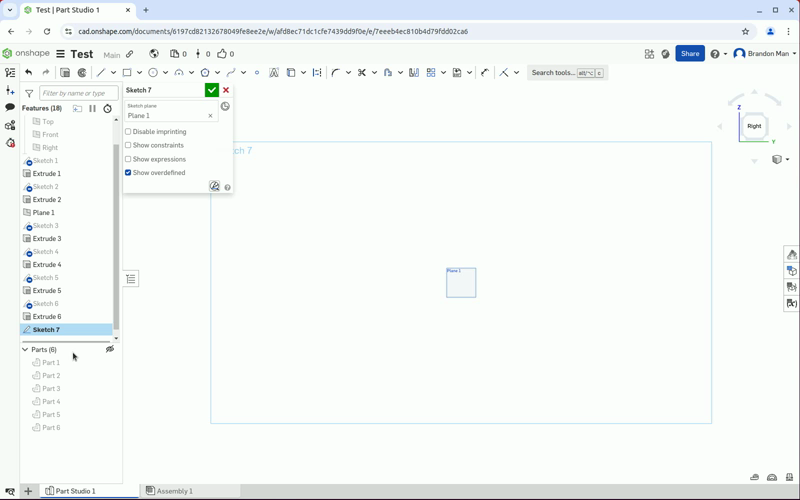
key(a)
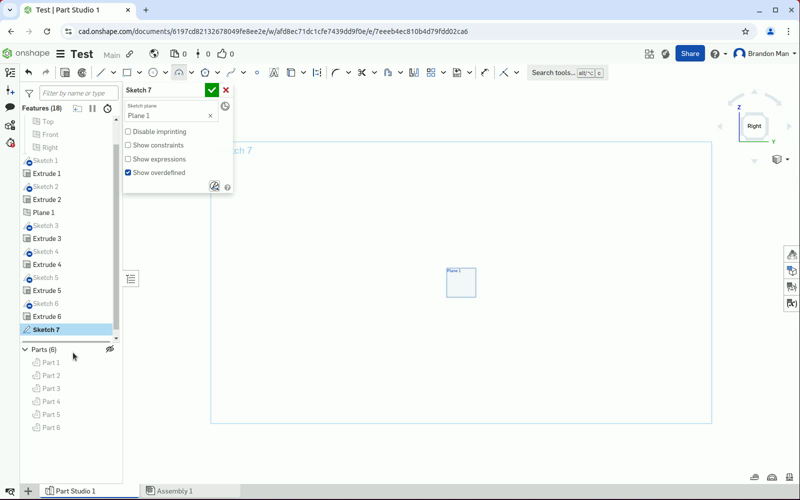
key_down(shift)
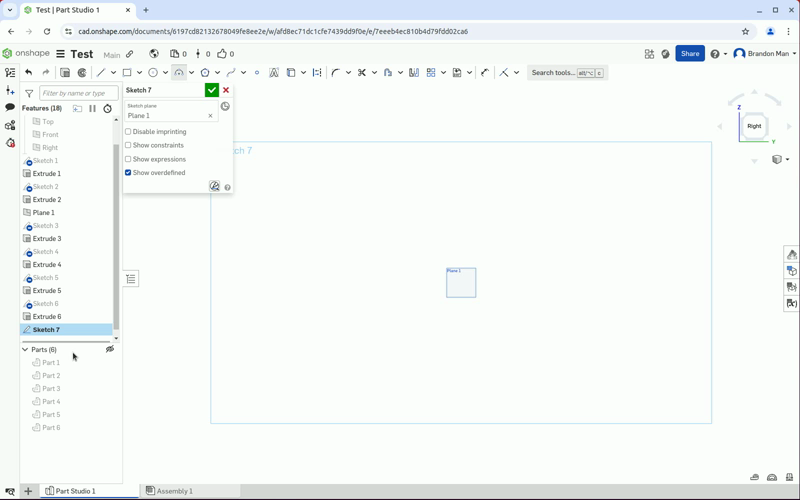
mouse_move(471, 255)
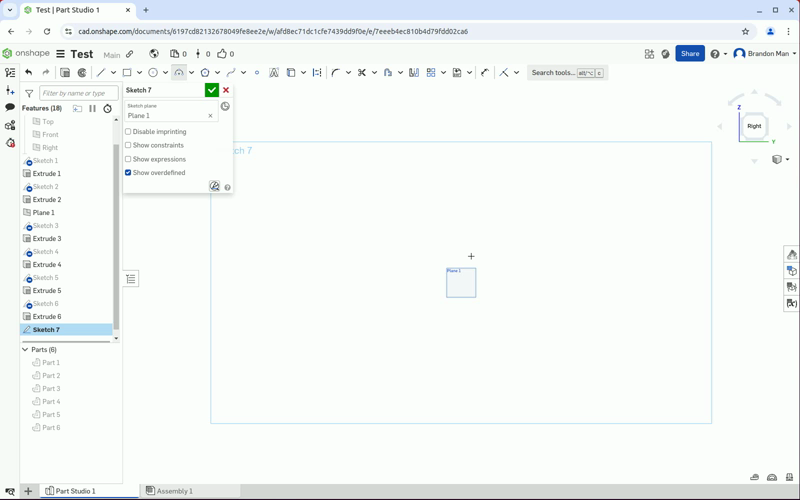
click(471, 255)
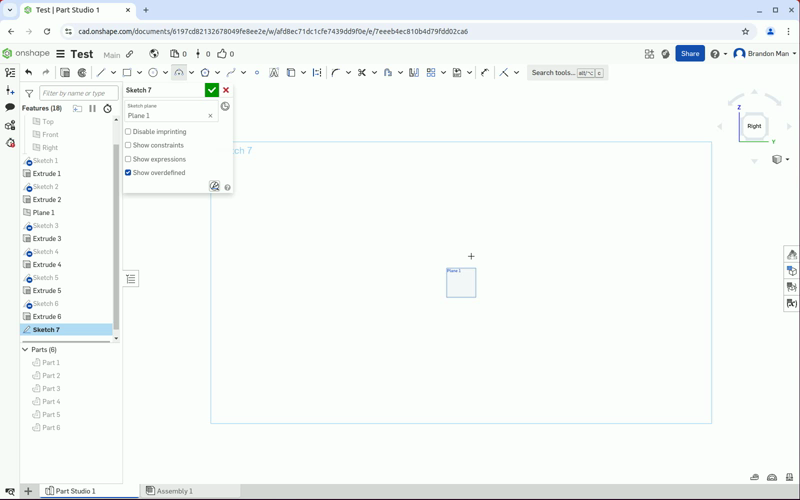
key_up(shift)
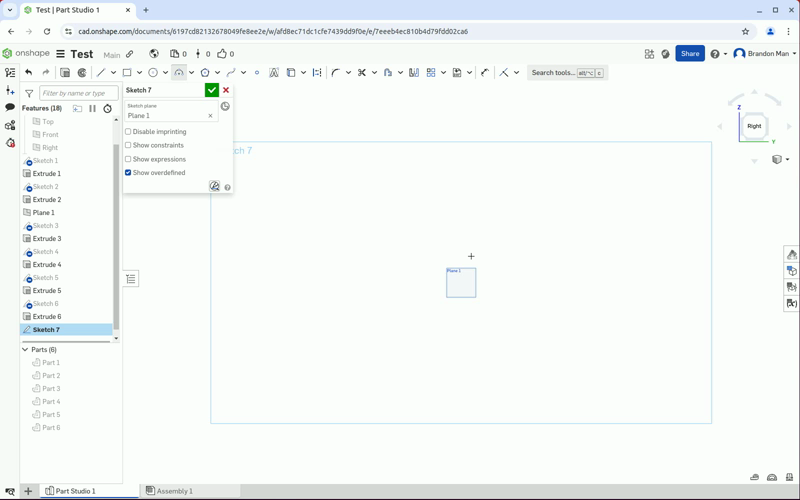
key_down(shift)
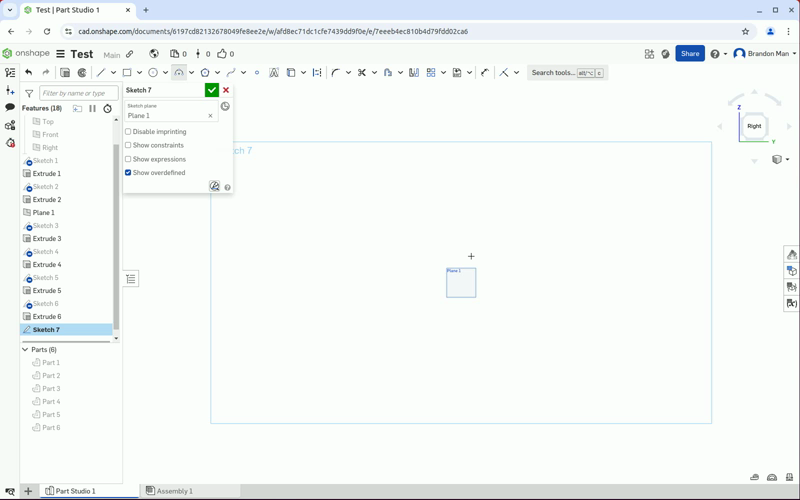
mouse_move(481, 255)
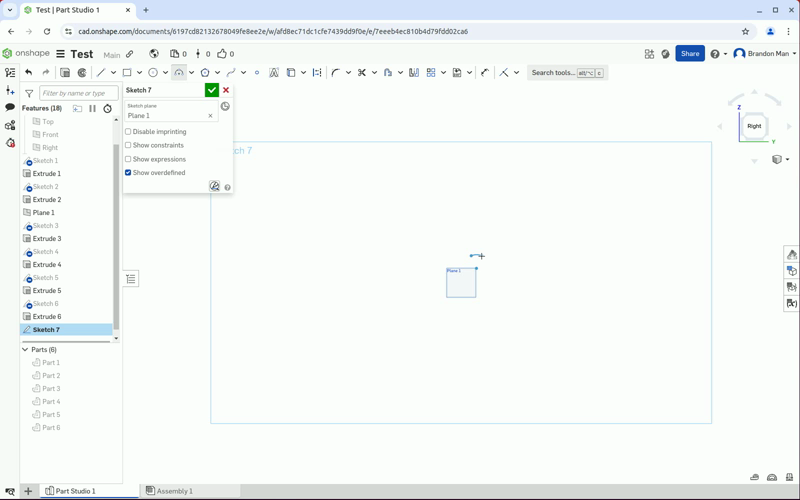
click(481, 255)
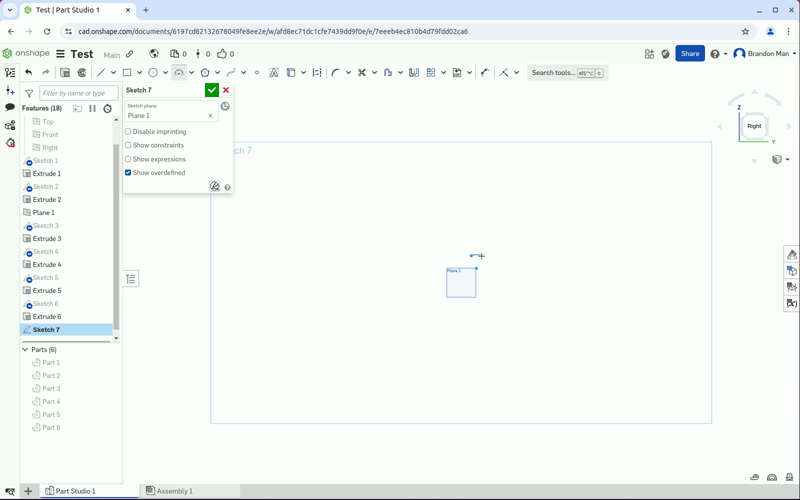
mouse_move(476, 256)
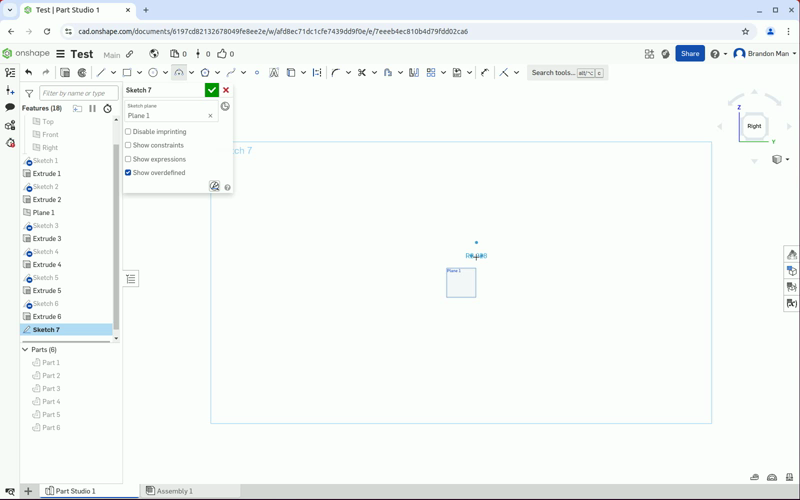
click(476, 256)
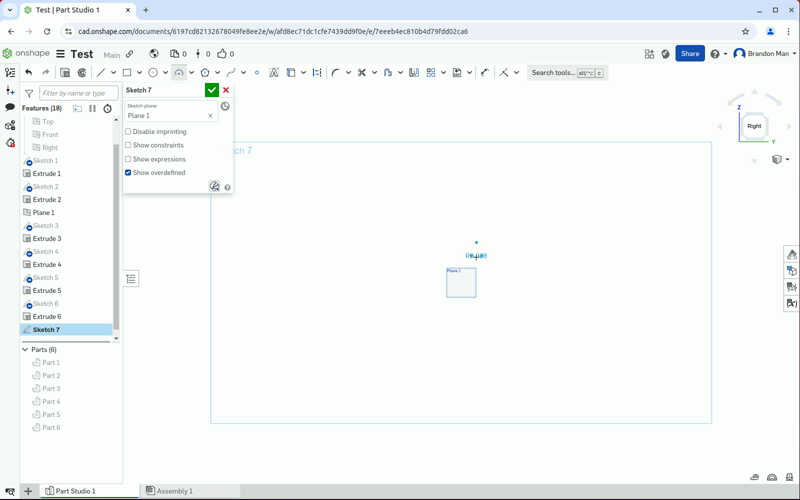
key_up(shift)
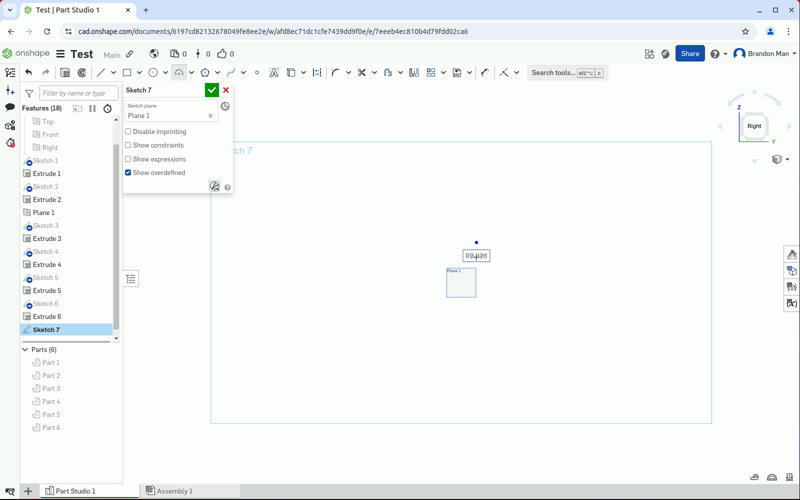
mouse_move(481, 255)
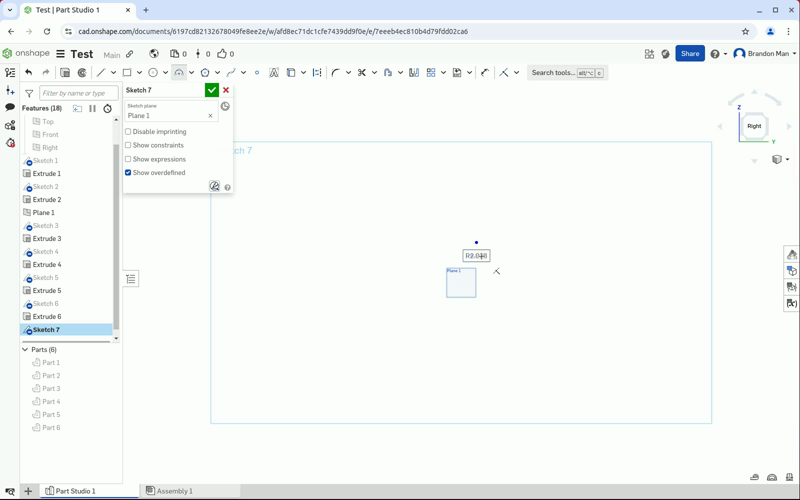
click(481, 255)
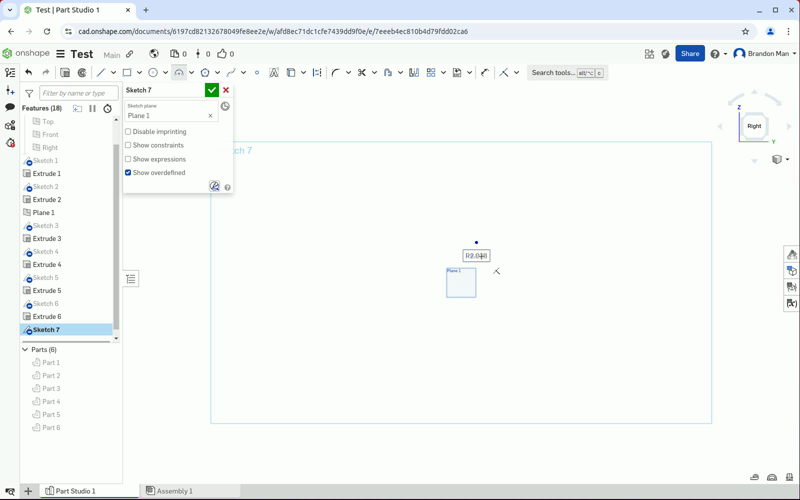
mouse_move(471, 255)
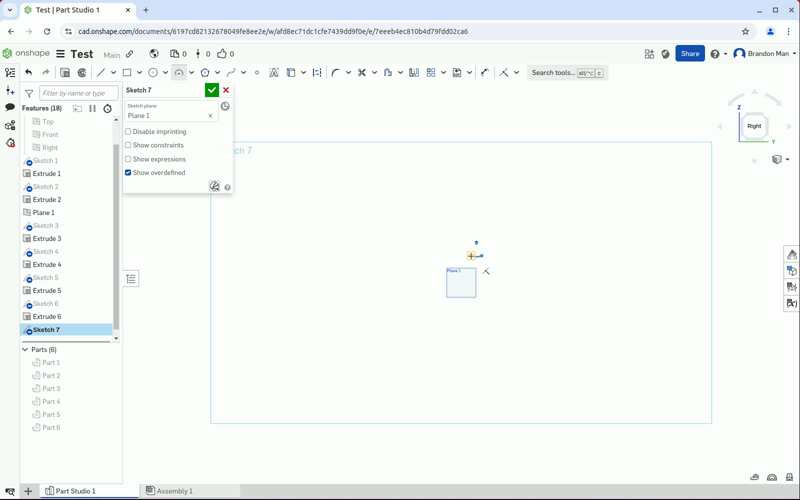
click(471, 255)
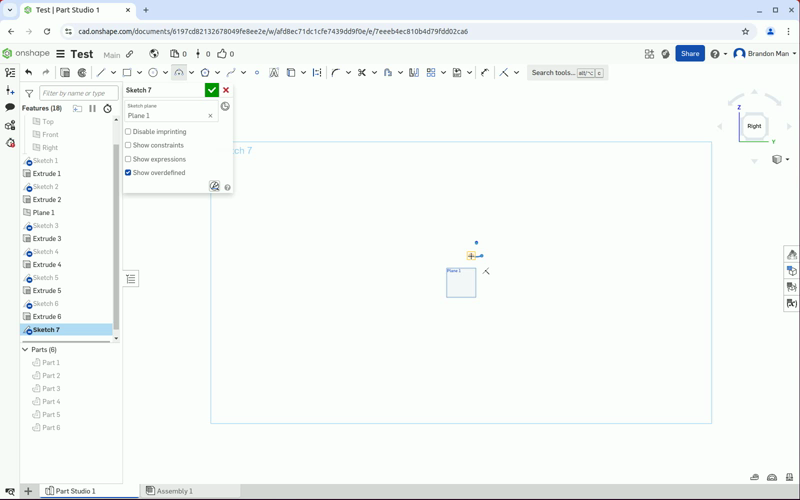
key_down(shift)
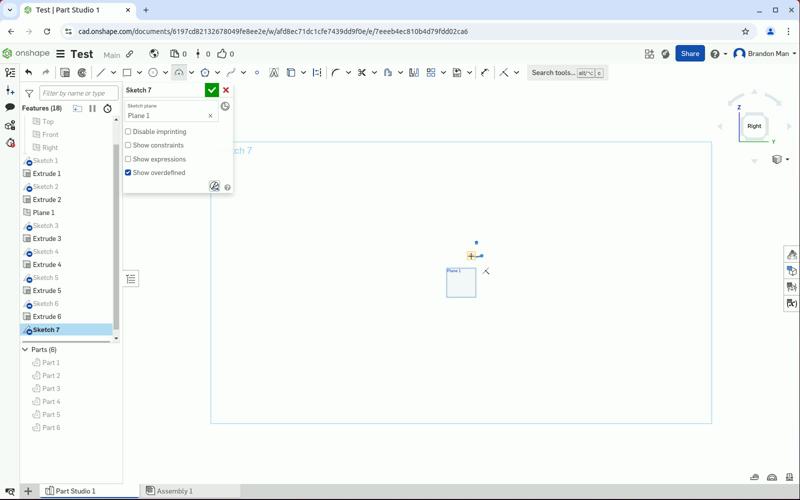
mouse_move(476, 255)
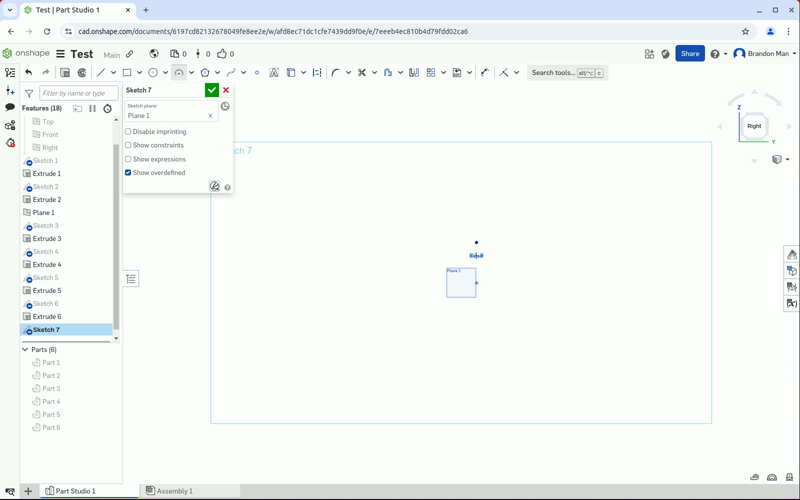
scroll(6)
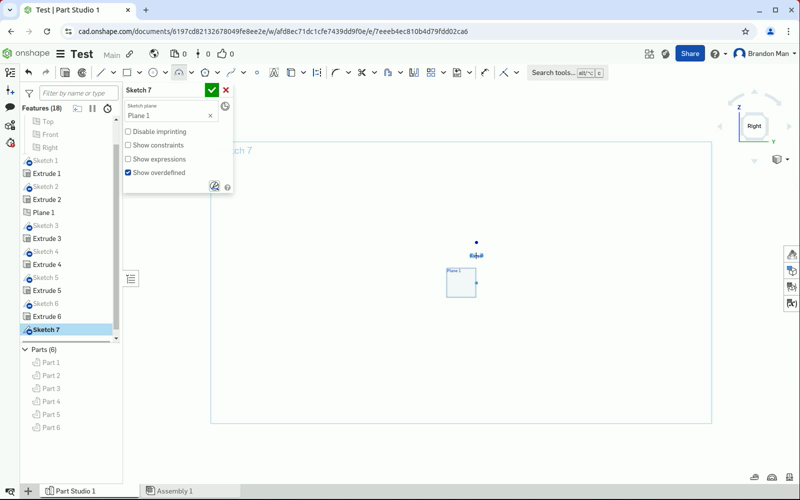
scroll(6)
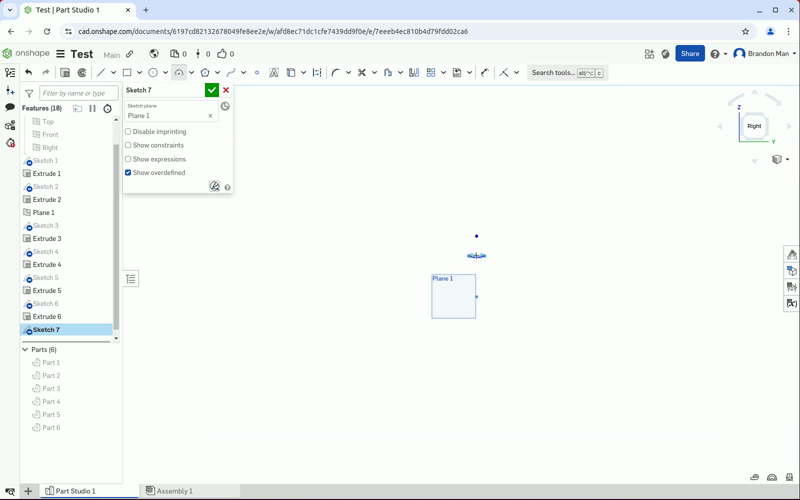
scroll(6)
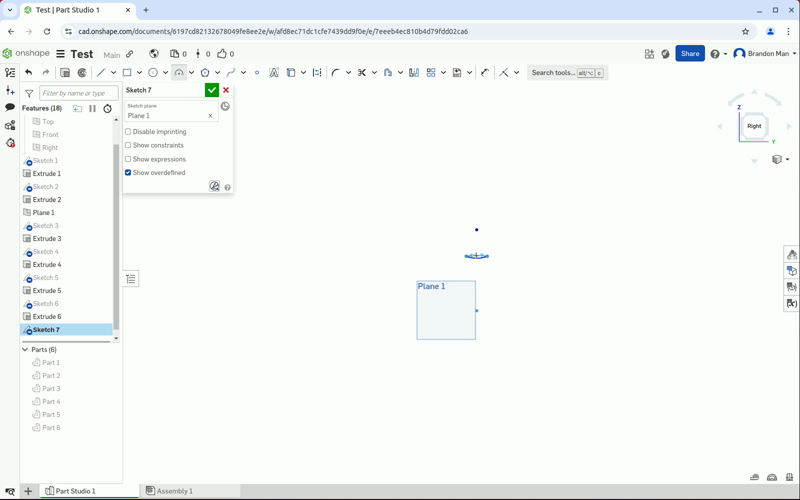
scroll(6)
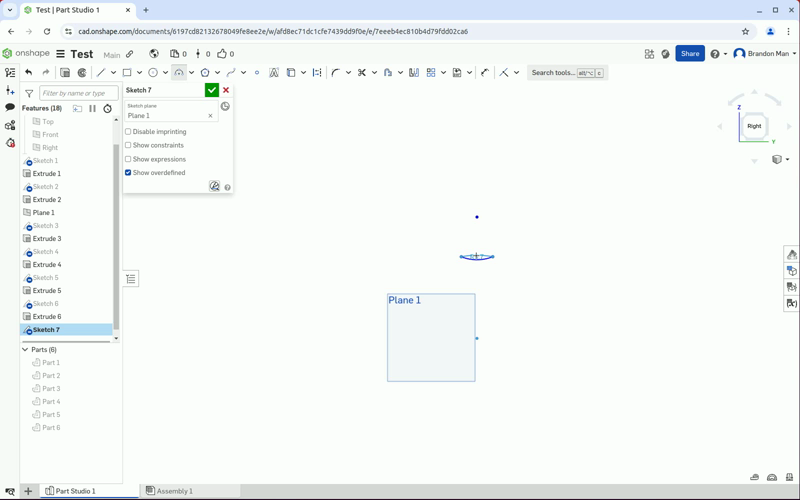
scroll(6)
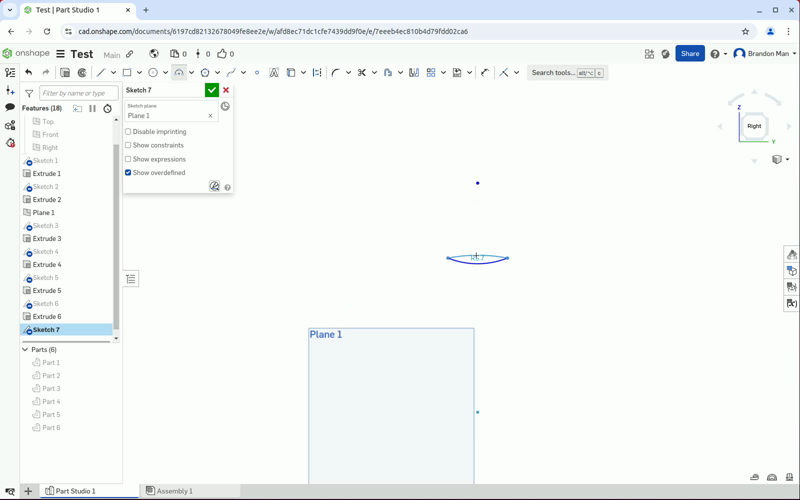
scroll(6)
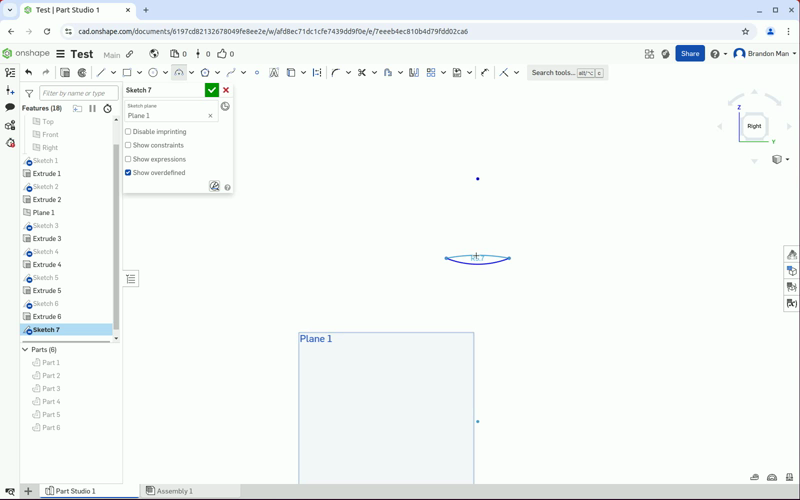
scroll(6)
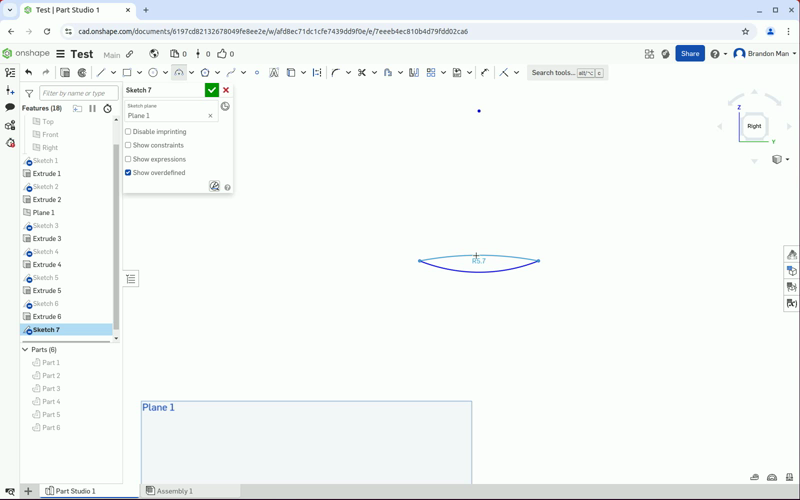
click(476, 255)
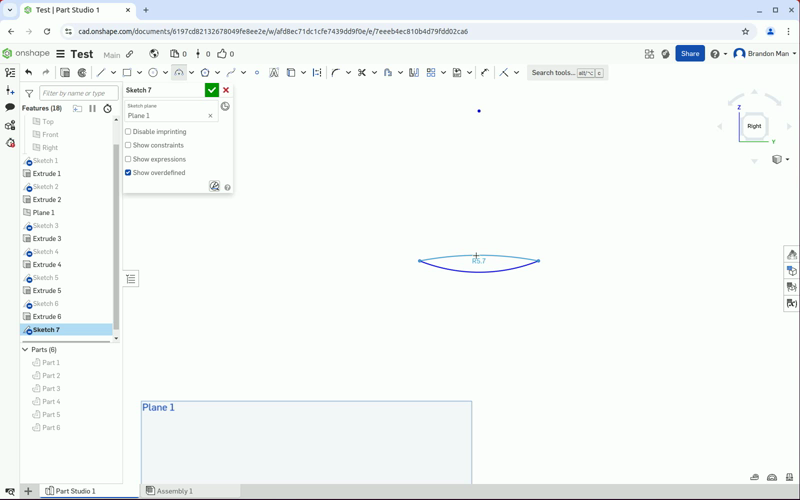
scroll(-6)
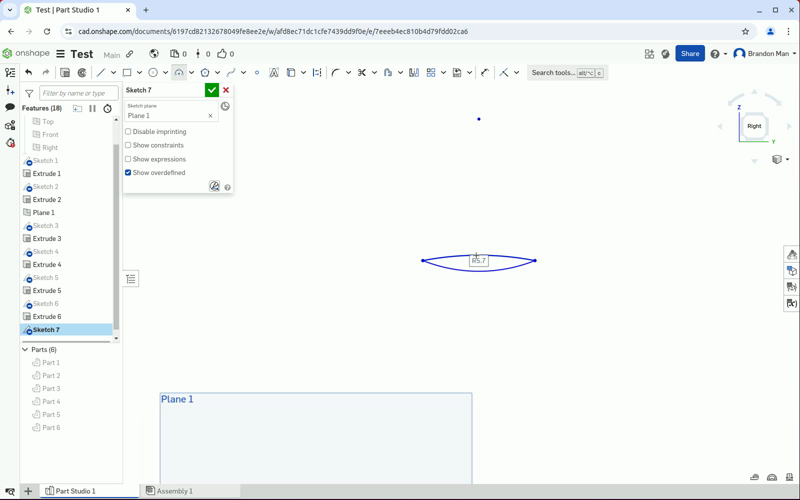
scroll(-6)
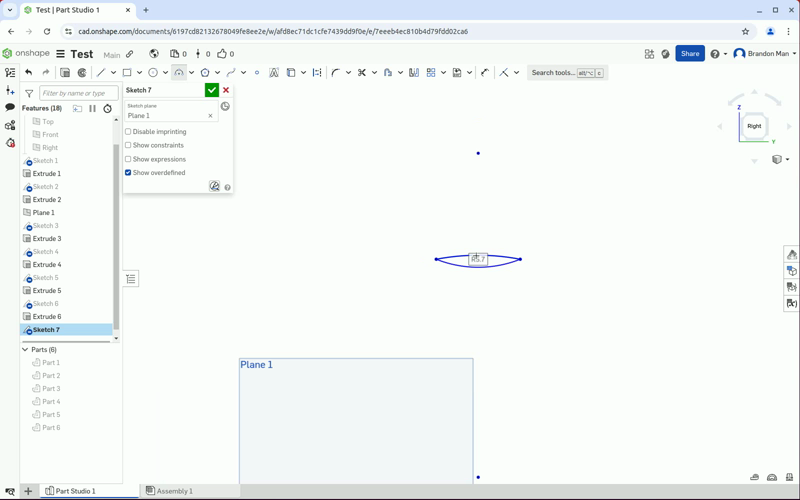
scroll(-6)
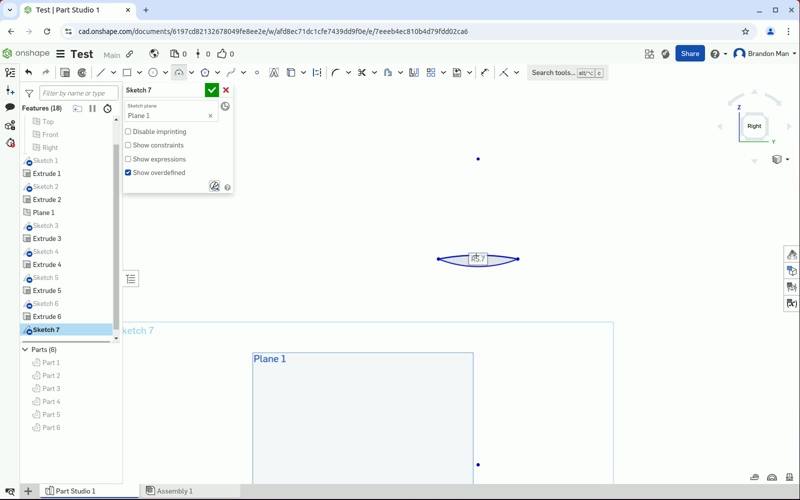
scroll(-6)
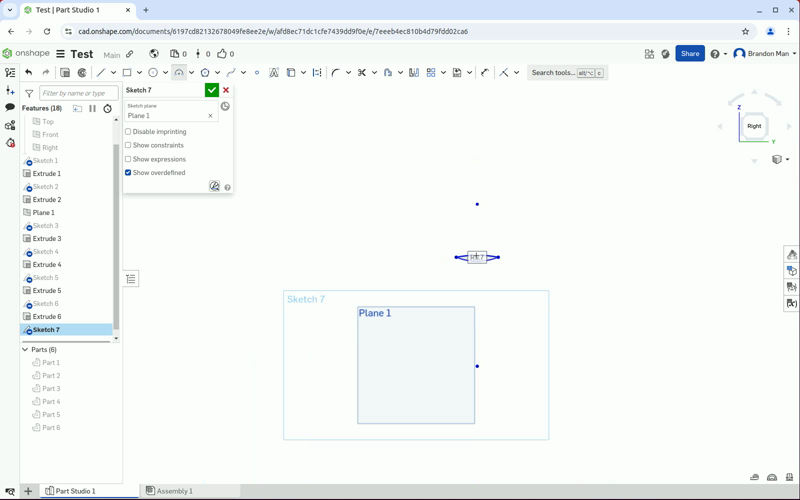
scroll(-6)
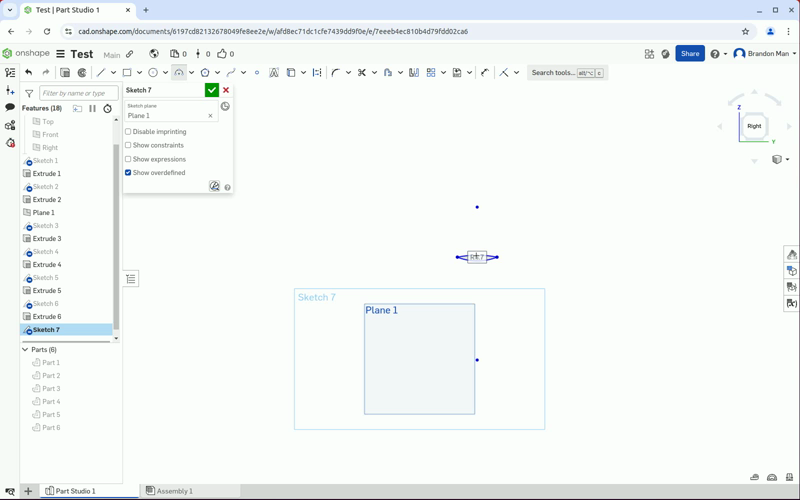
scroll(-6)
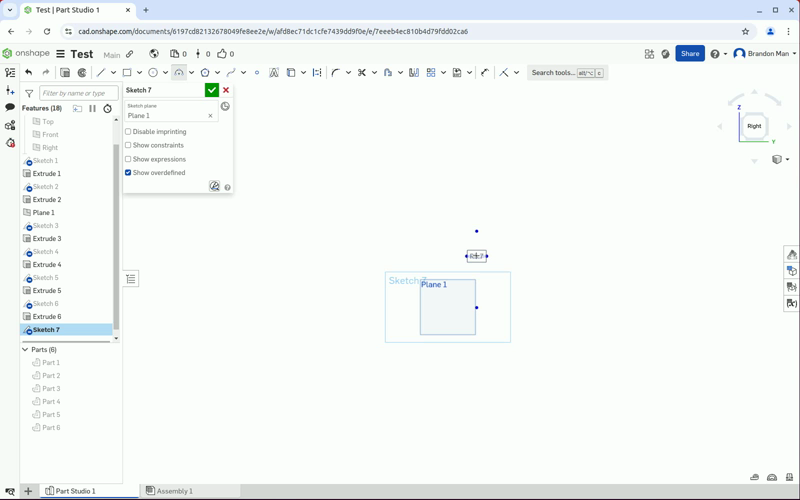
scroll(-6)
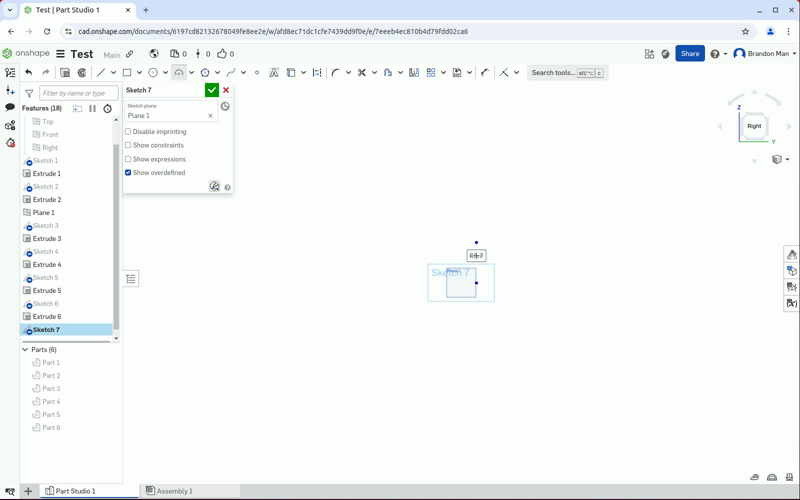
key_up(shift)
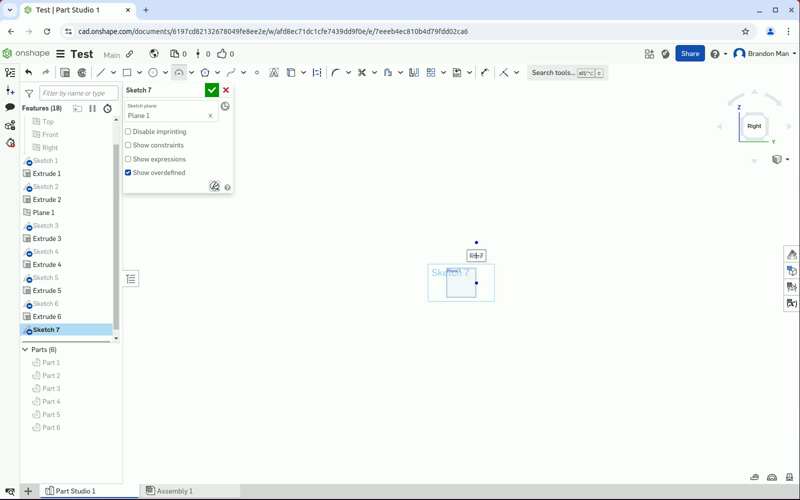
key(esc)
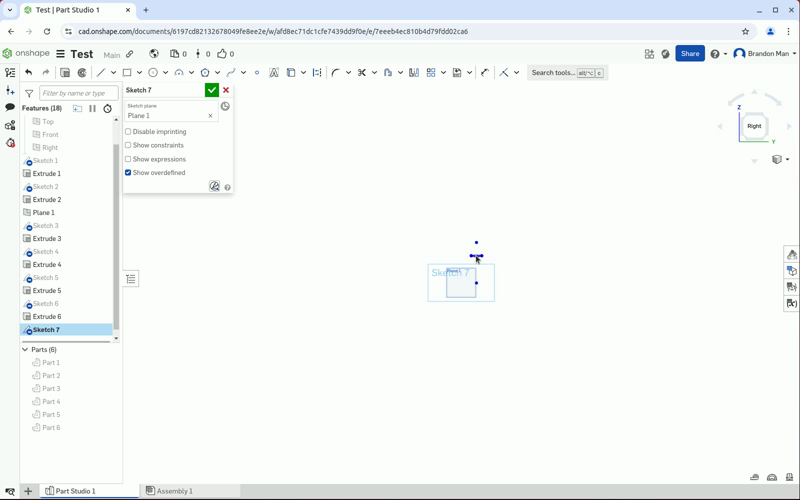
mouse_move(475, 256)
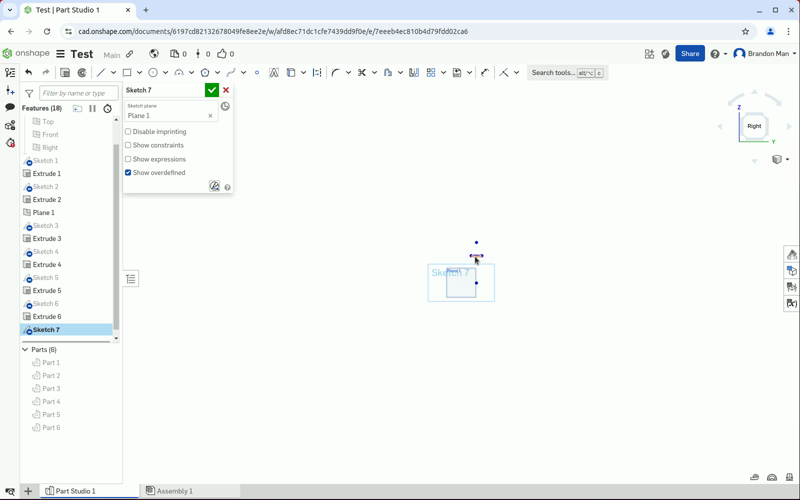
scroll(6)
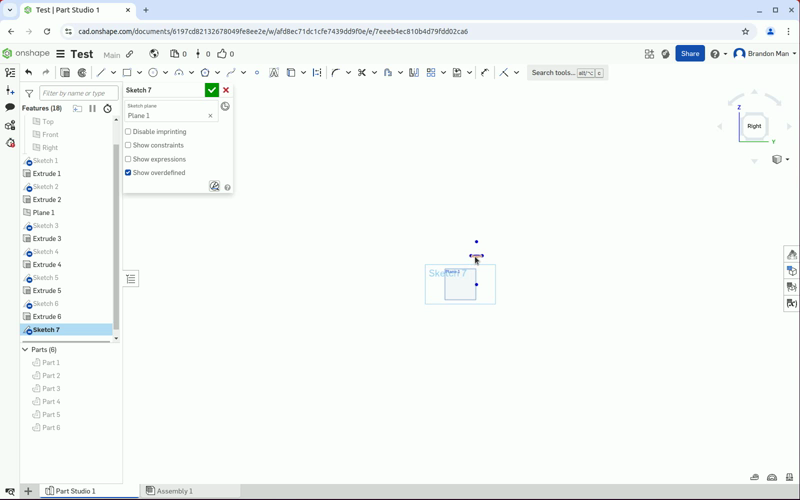
scroll(6)
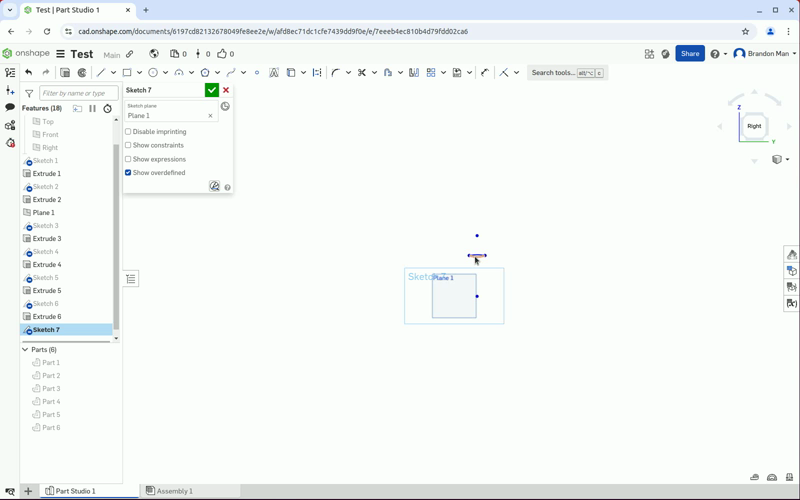
scroll(6)
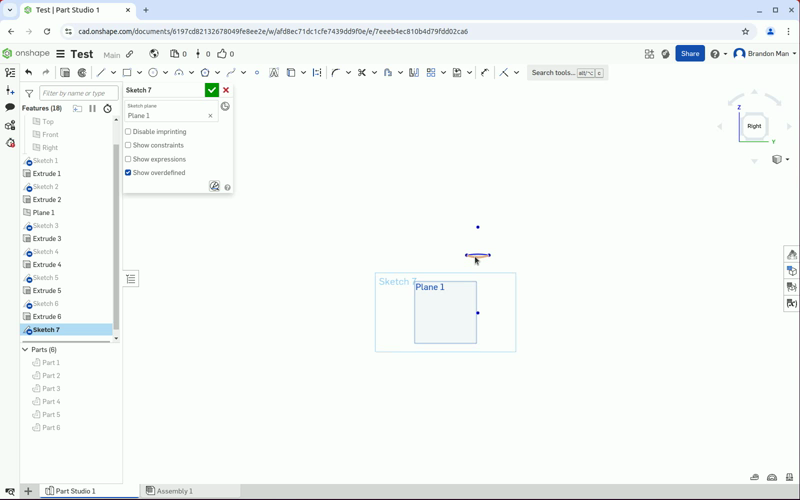
scroll(6)
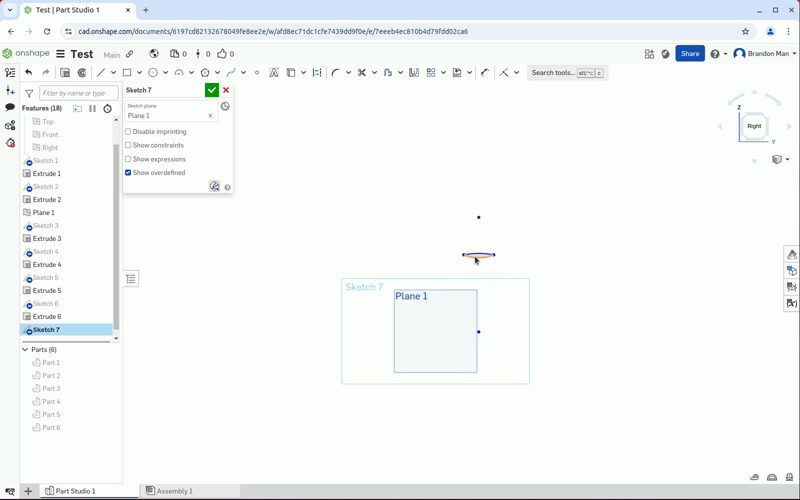
scroll(6)
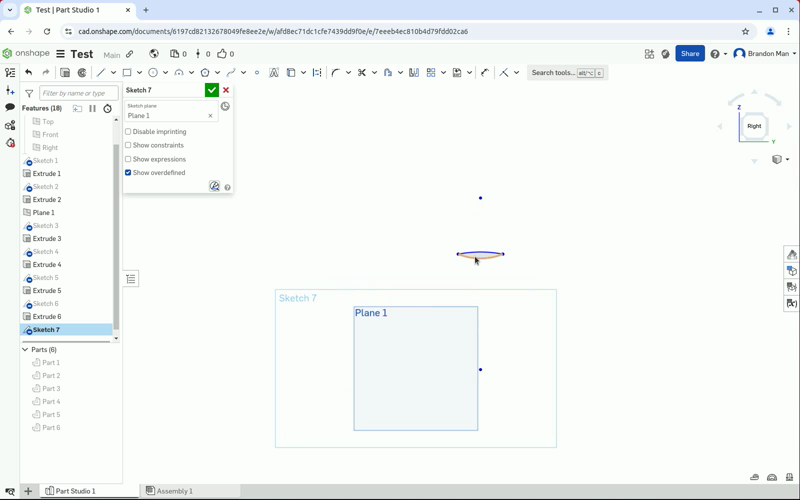
scroll(6)
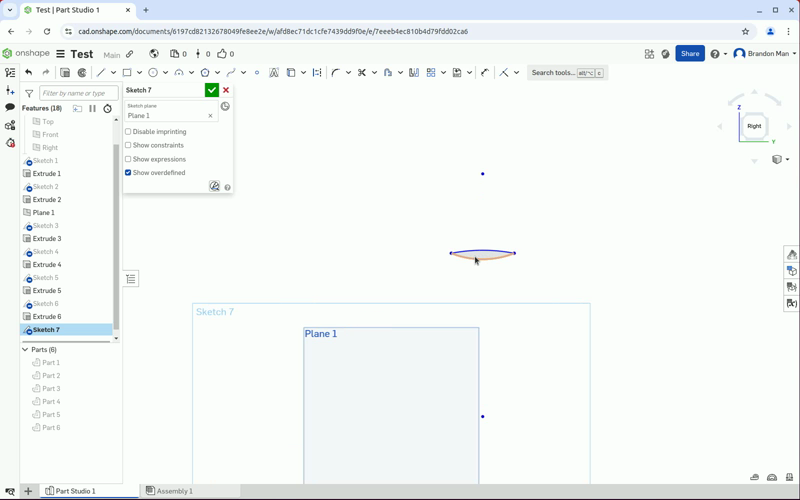
scroll(6)
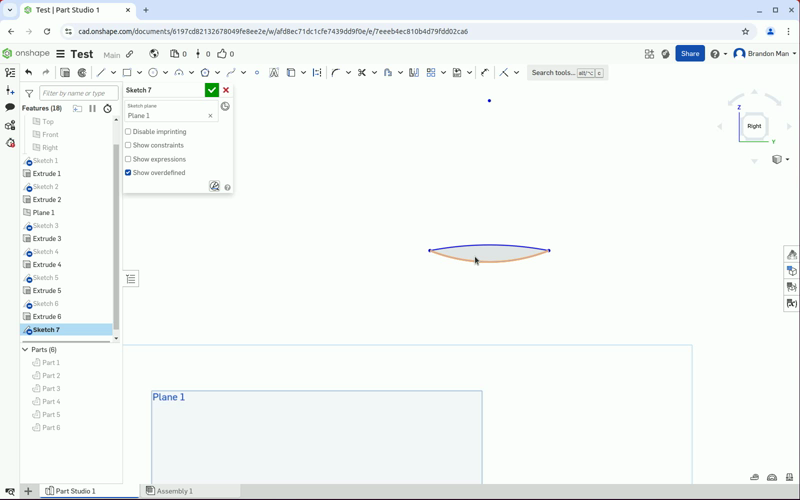
click(475, 256)
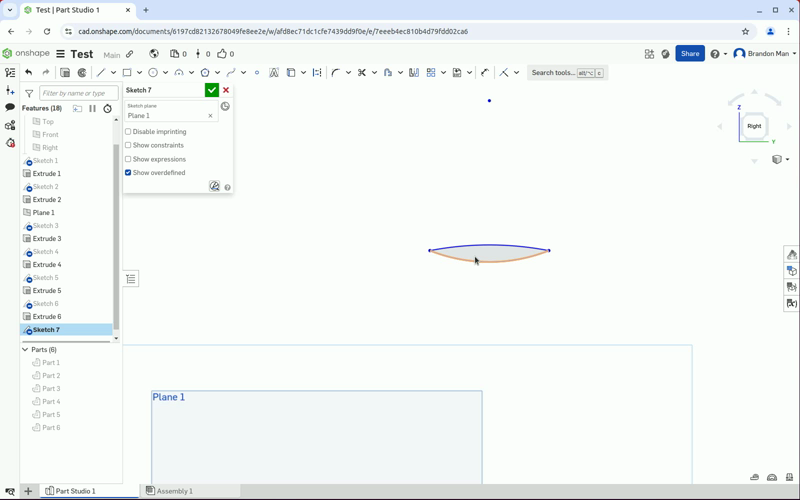
scroll(-6)
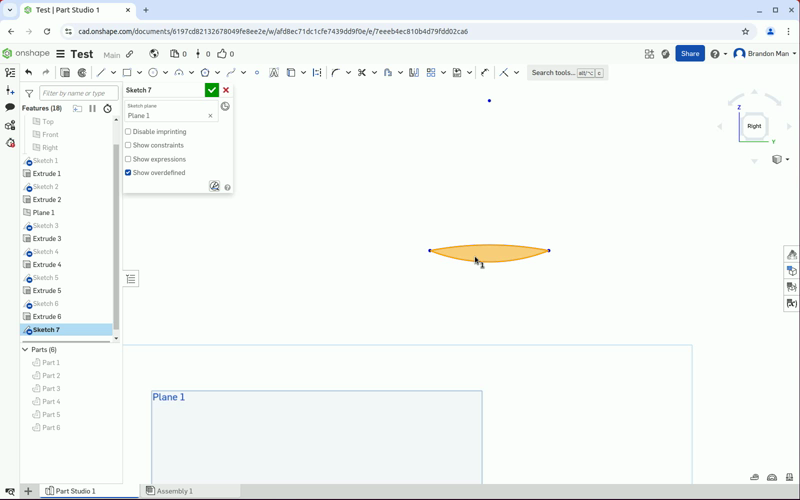
scroll(-6)
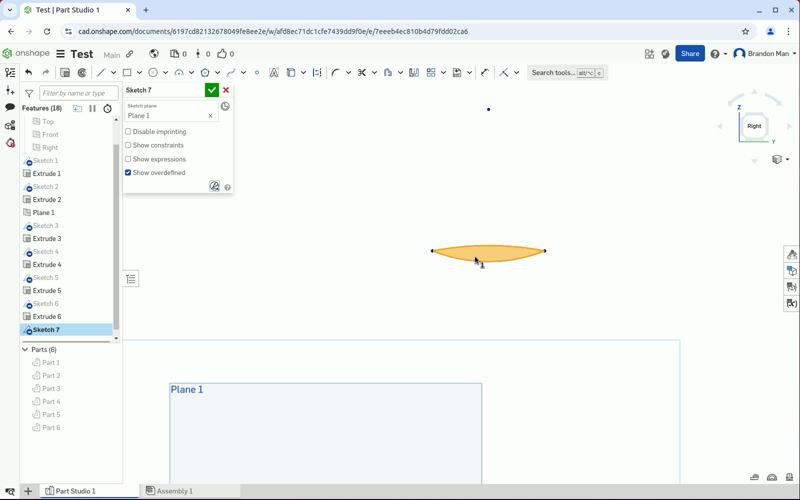
scroll(-6)
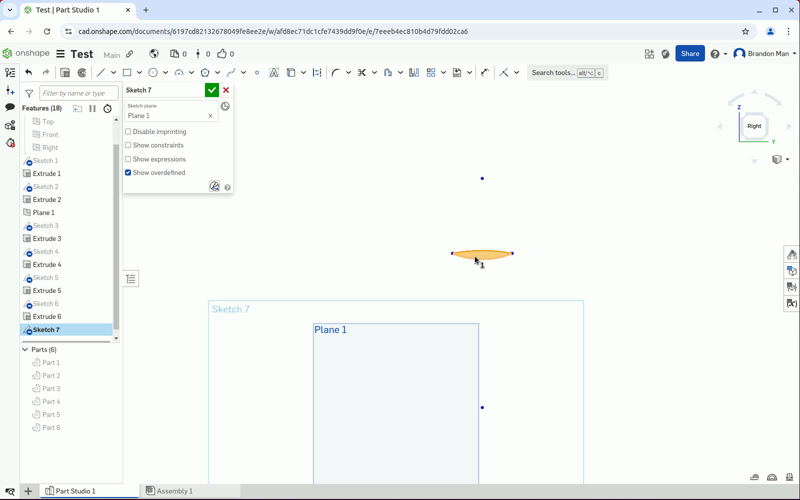
scroll(-6)
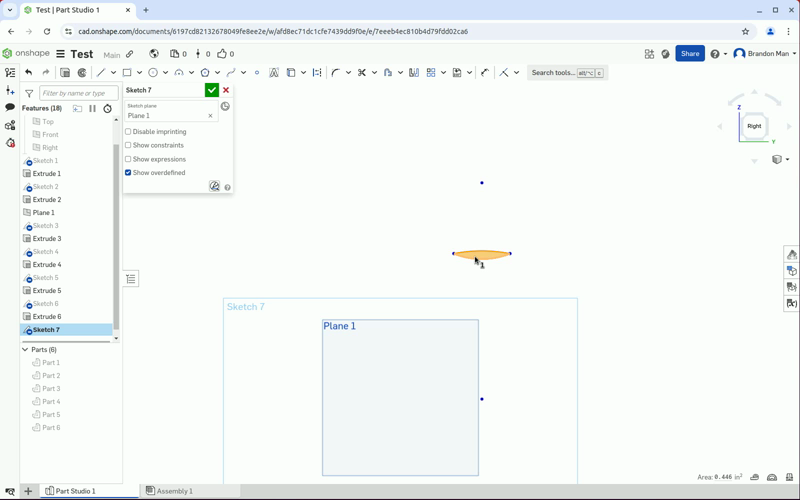
scroll(-6)
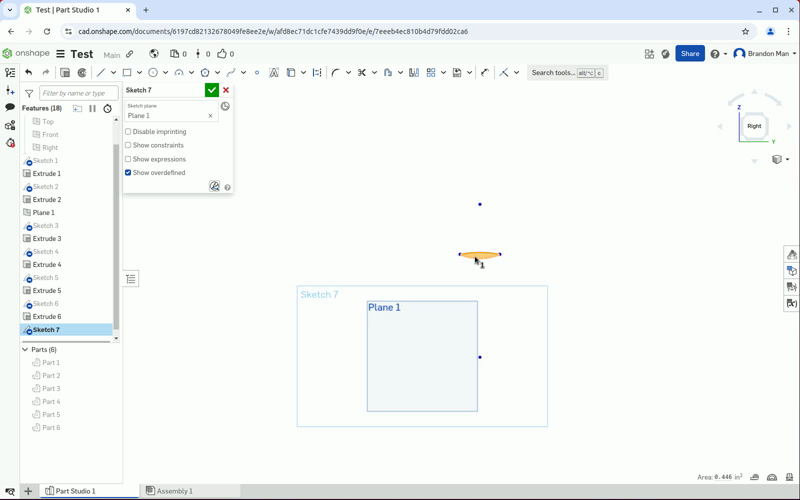
scroll(-6)
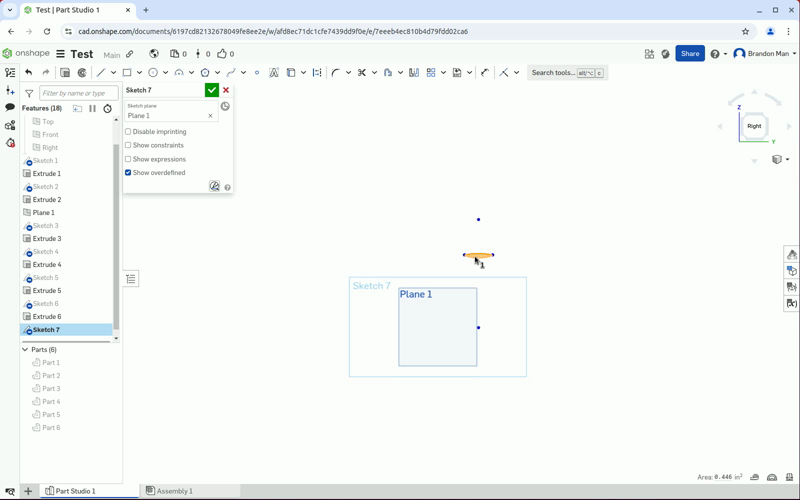
scroll(-6)
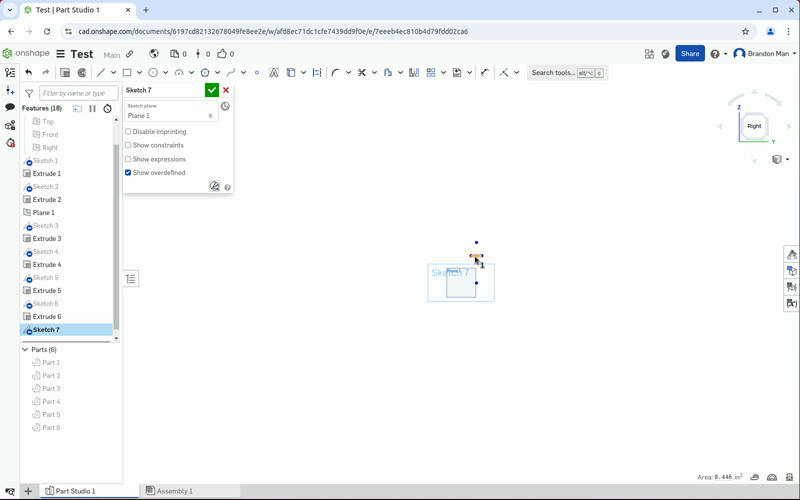
mouse_move(73, 352)
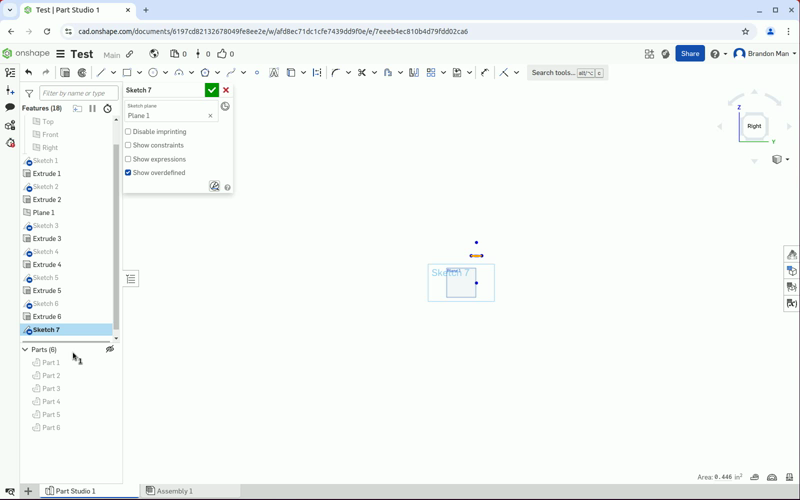
key(shift+y)
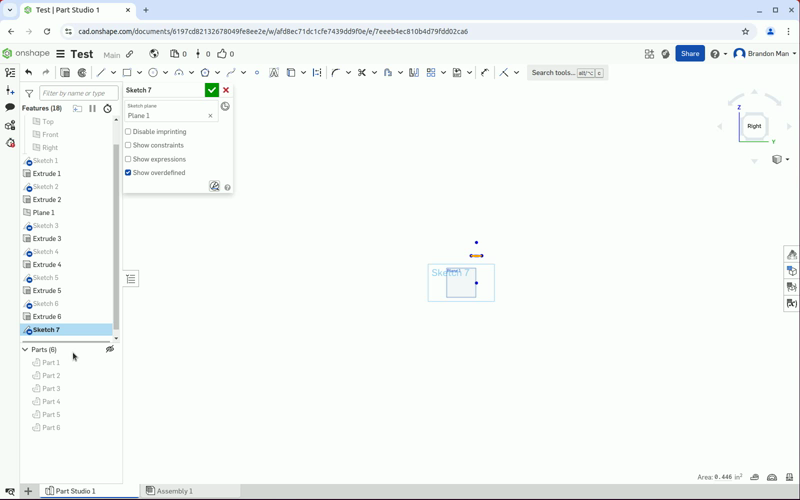
key(shift+e)
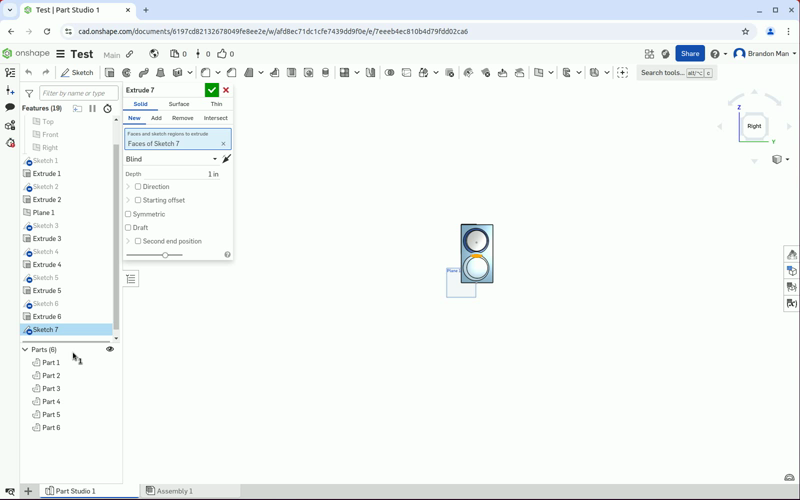
mouse_move(143, 106)
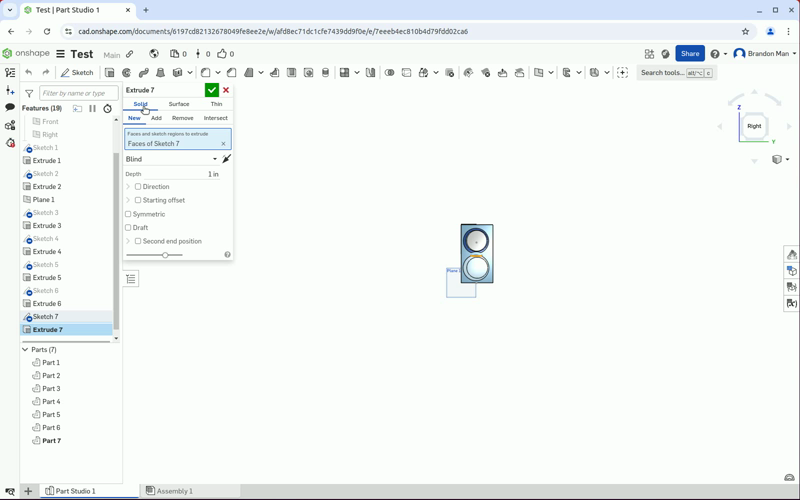
click(143, 106)
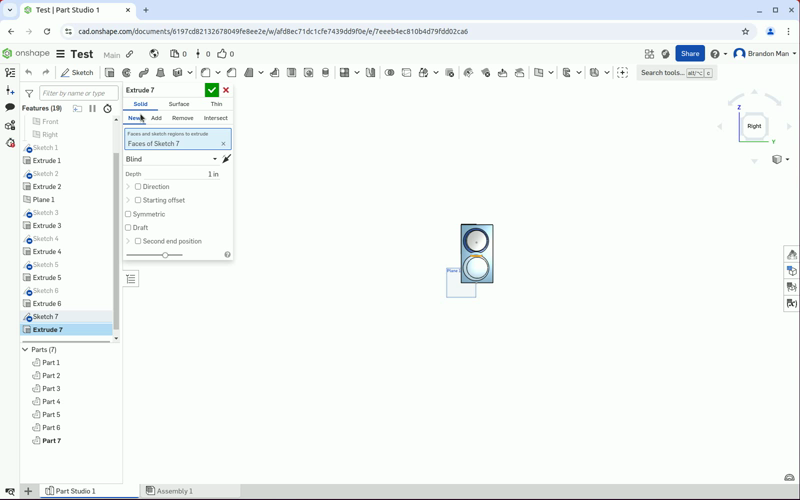
mouse_move(137, 120)
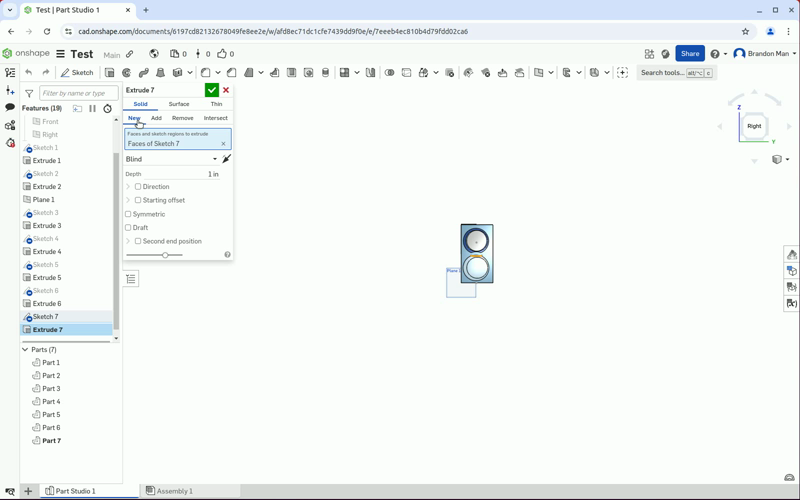
click(137, 120)
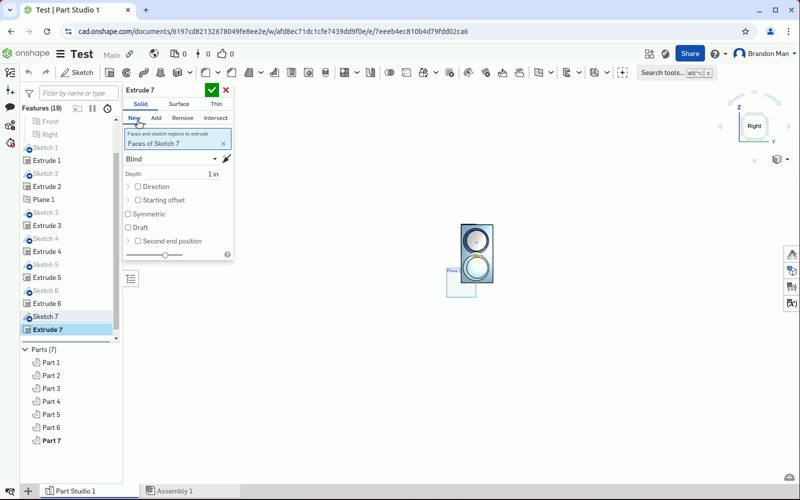
key(tab, 4)
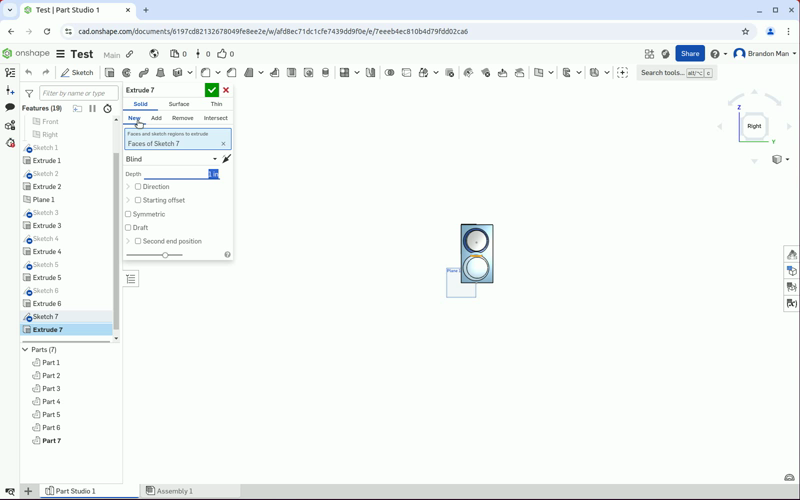
text(3.37)
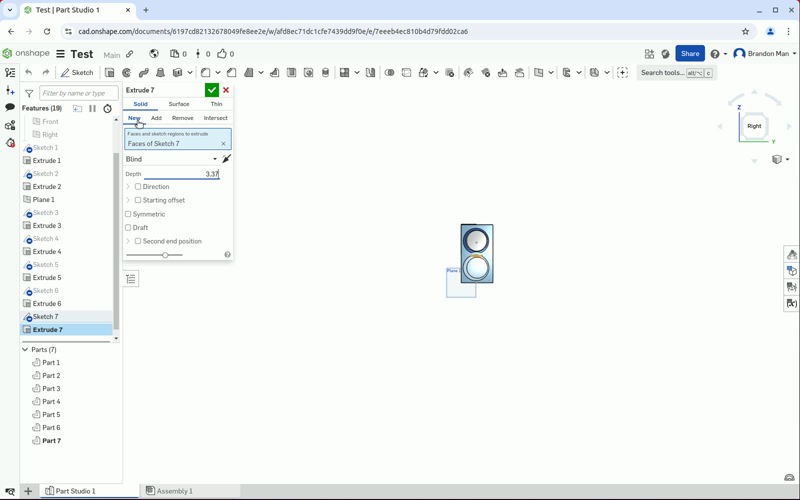
key(enter)
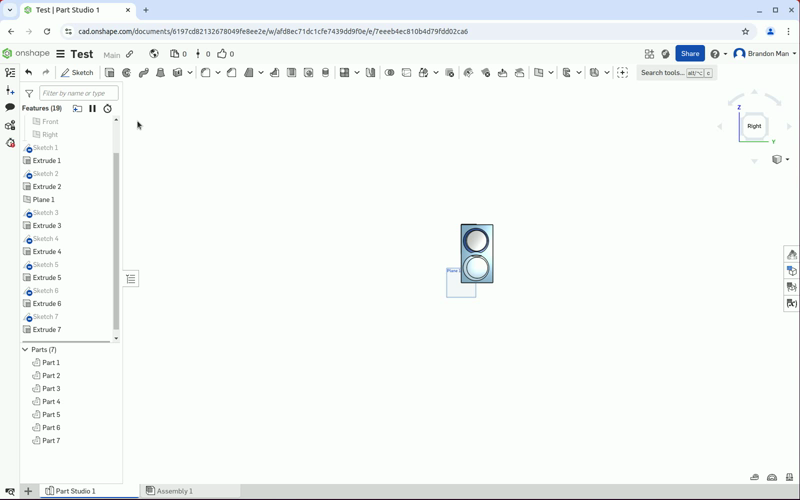
key(shift+h)
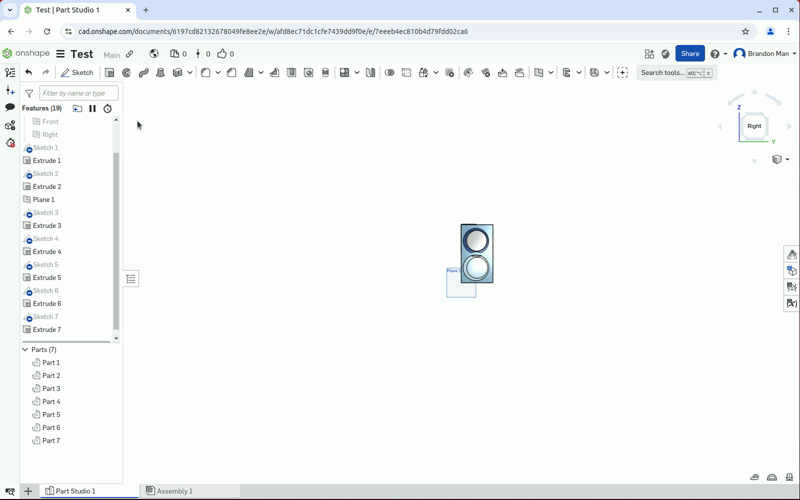
key(shift+h)
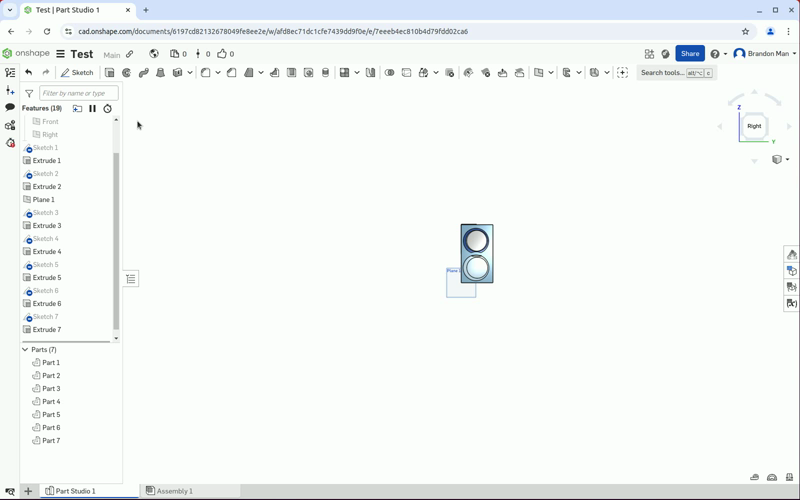
mouse_move(69, 150)
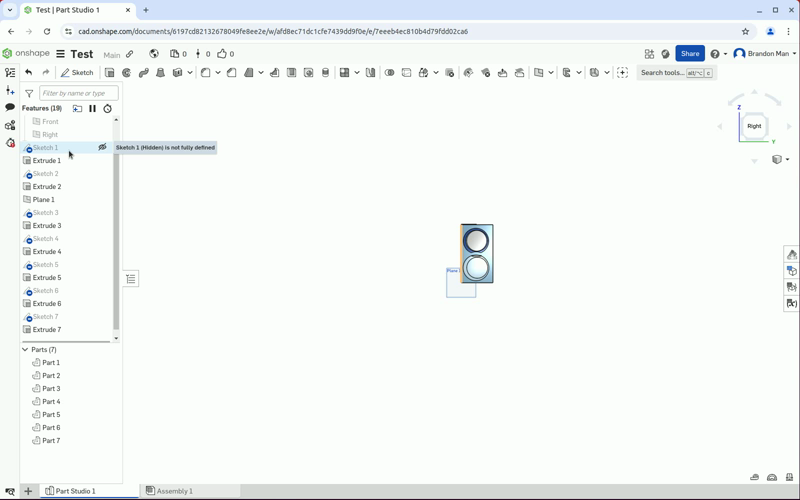
click(69, 150)
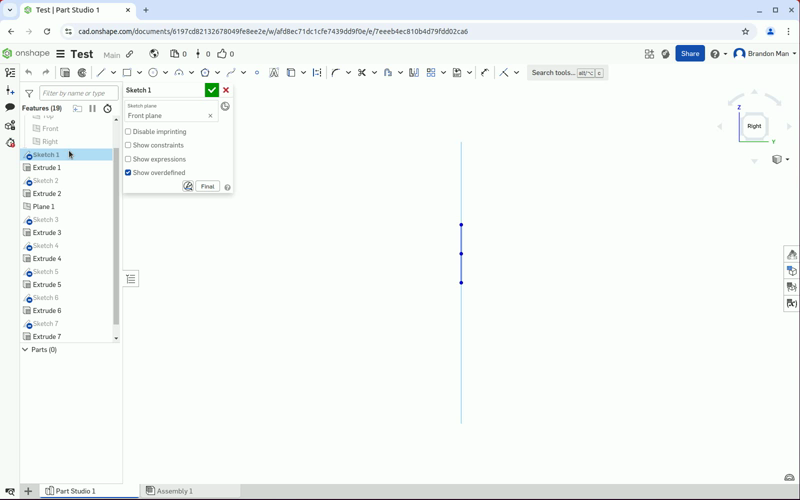
mouse_move(229, 92)
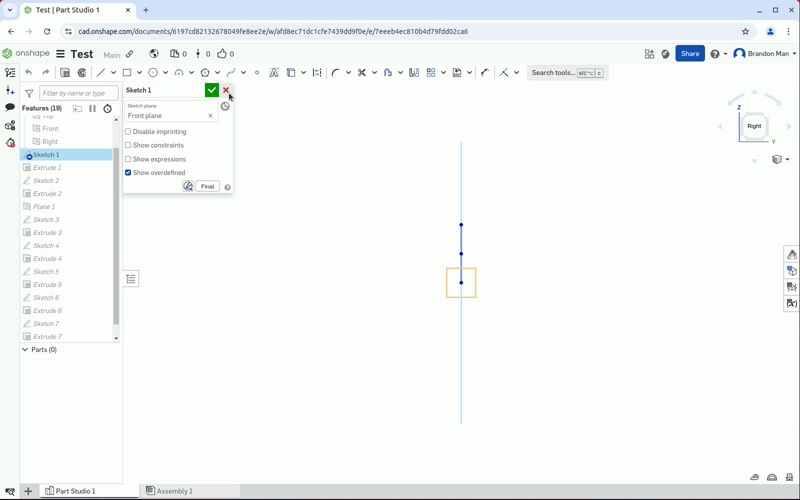
click(229, 92)
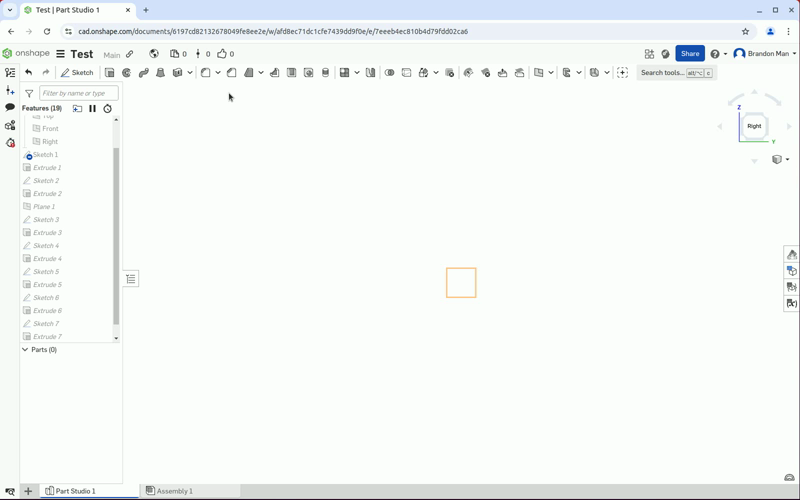
key(shift+s)
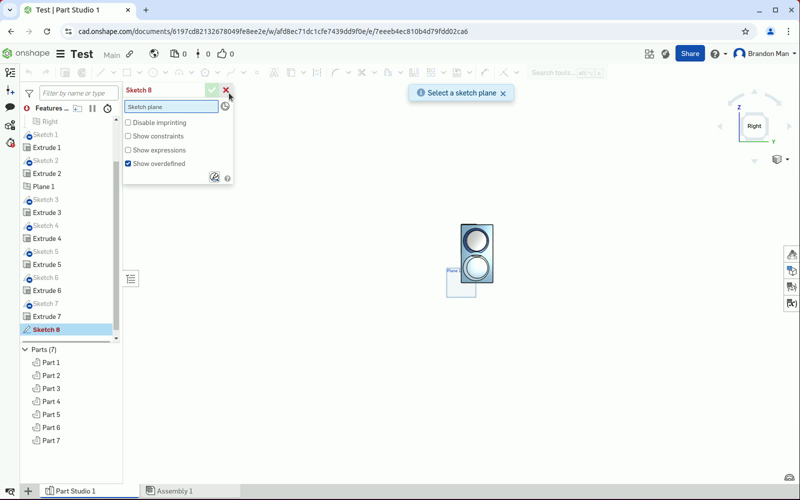
mouse_move(69, 189)
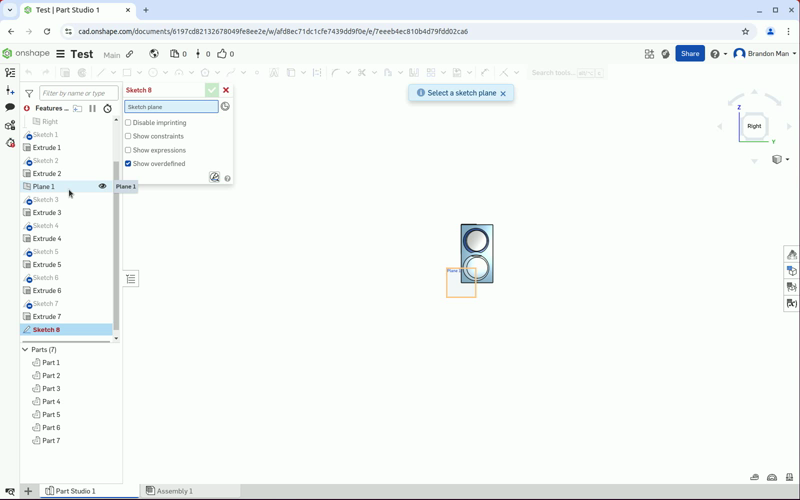
click(69, 189)
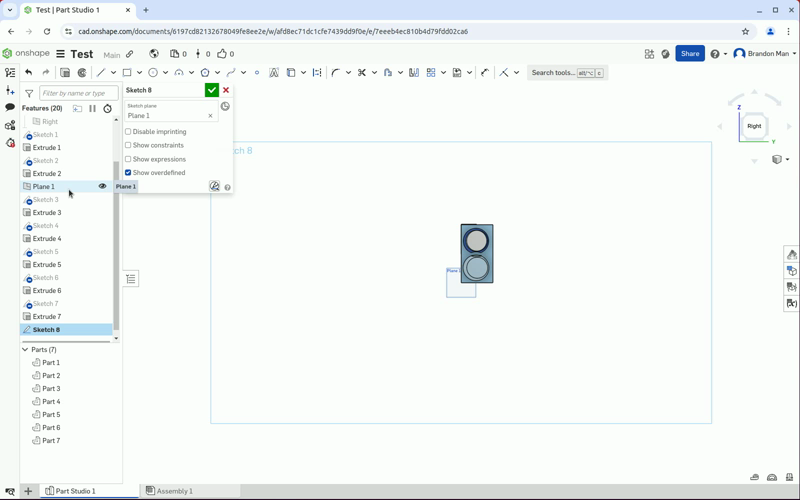
mouse_move(73, 352)
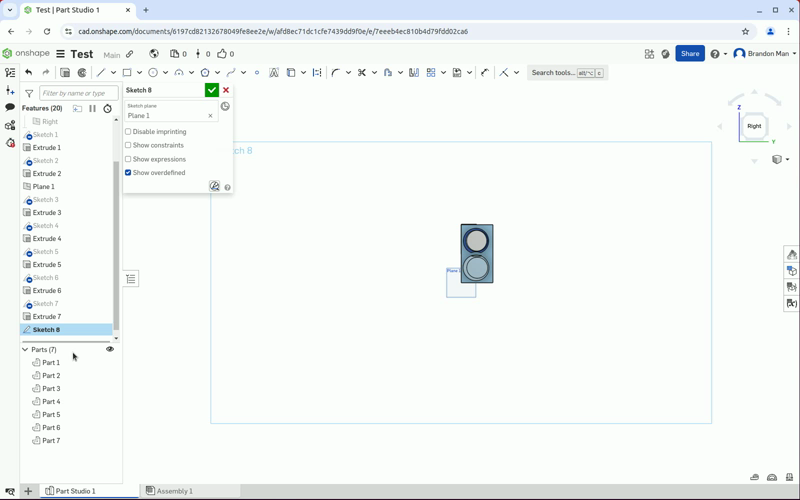
key(y)
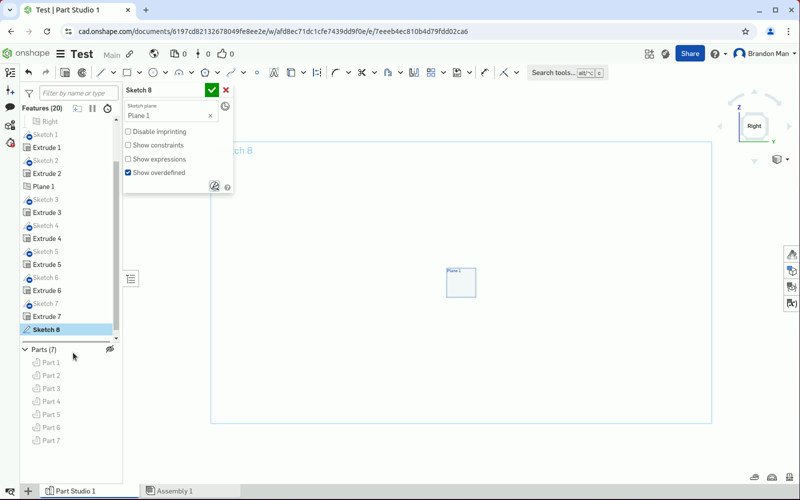
key(a)
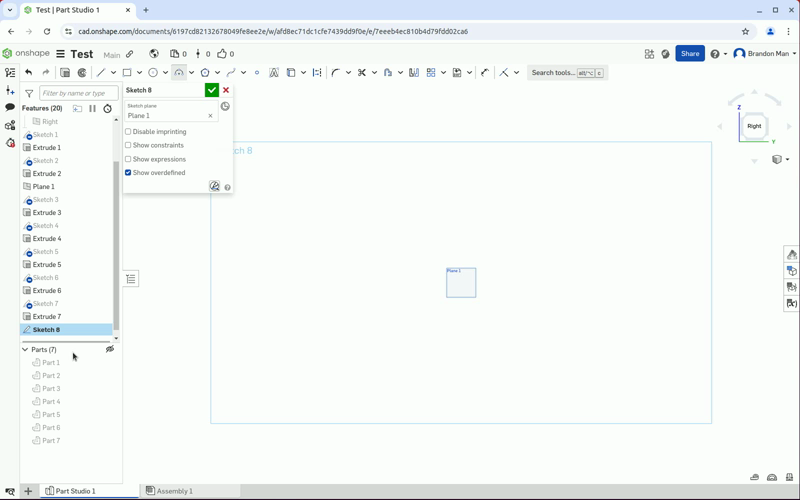
key_down(shift)
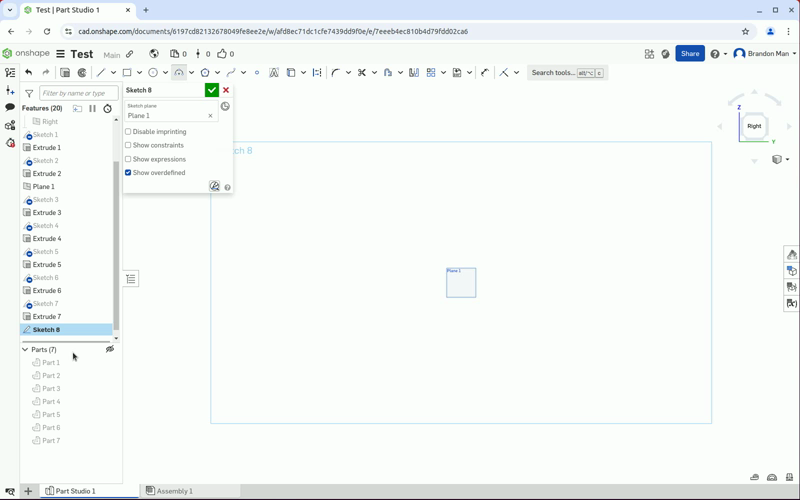
mouse_move(471, 252)
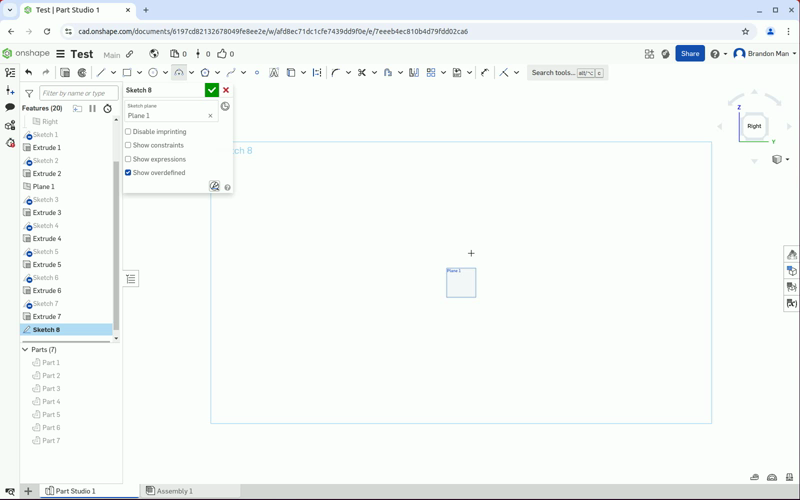
click(471, 252)
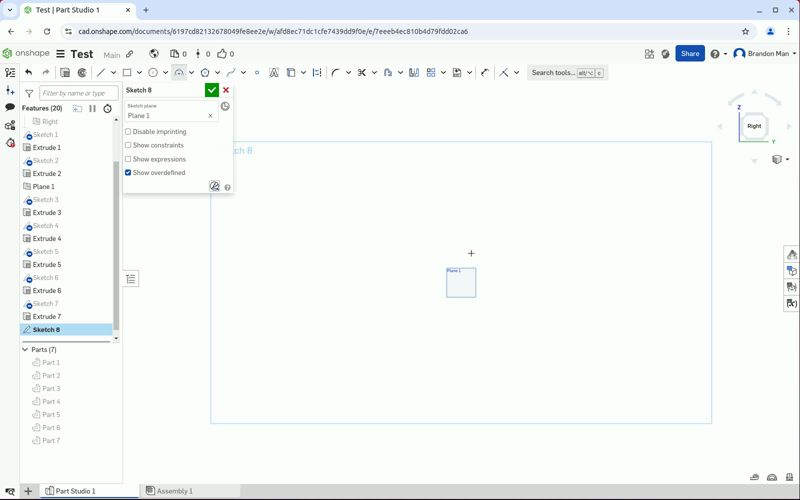
key_up(shift)
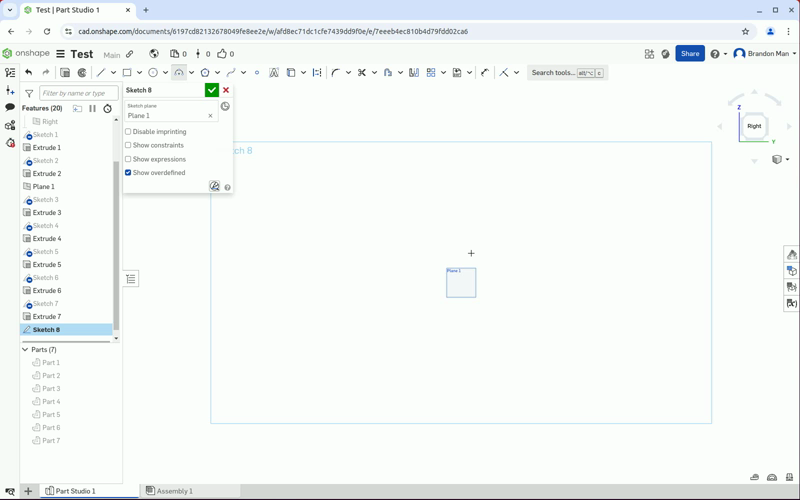
key_down(shift)
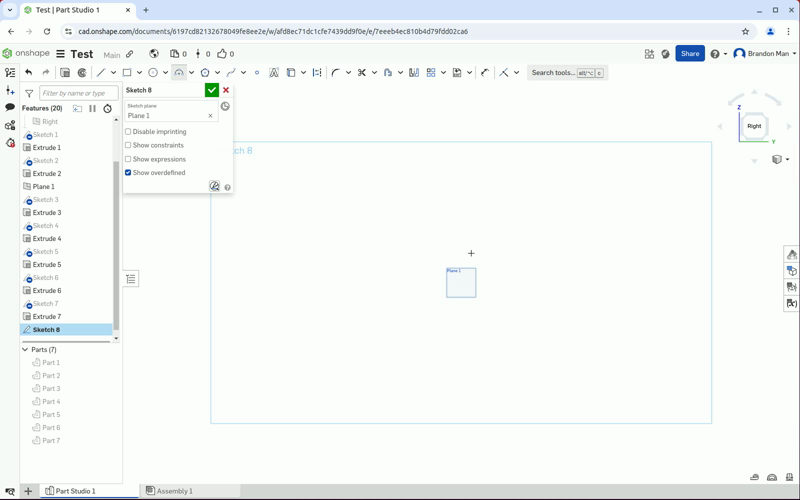
mouse_move(481, 252)
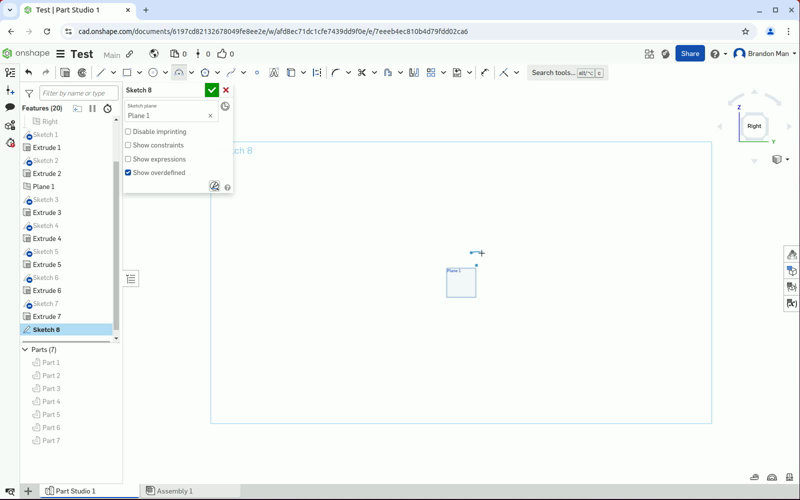
click(481, 252)
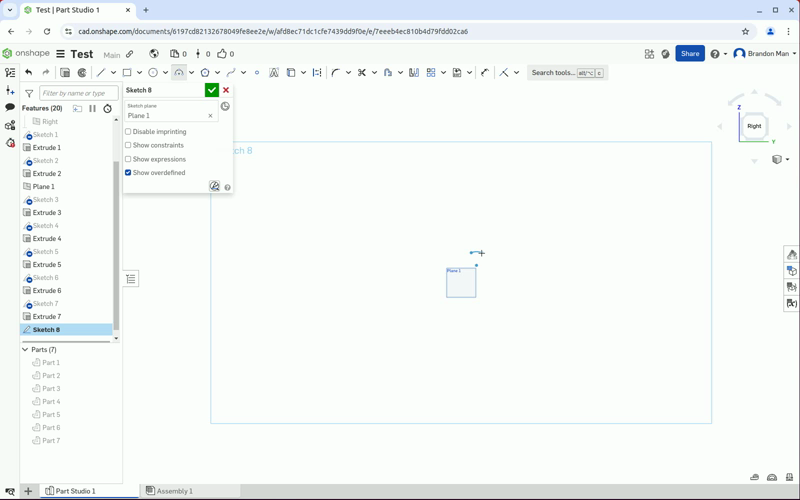
mouse_move(476, 253)
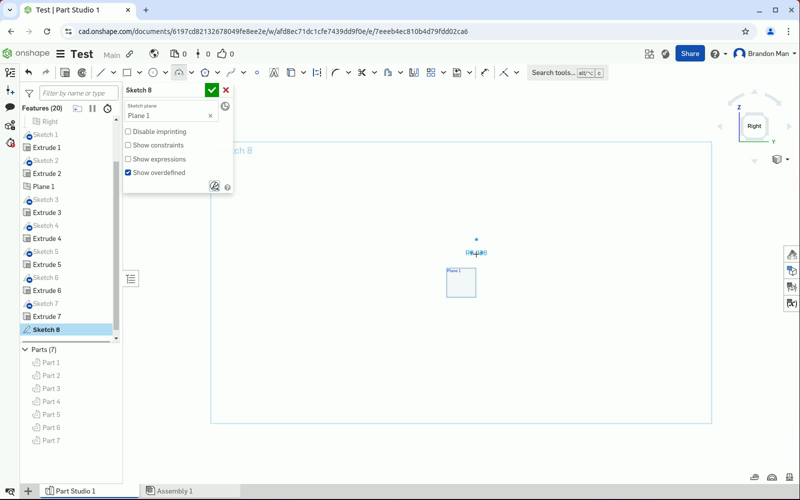
click(476, 253)
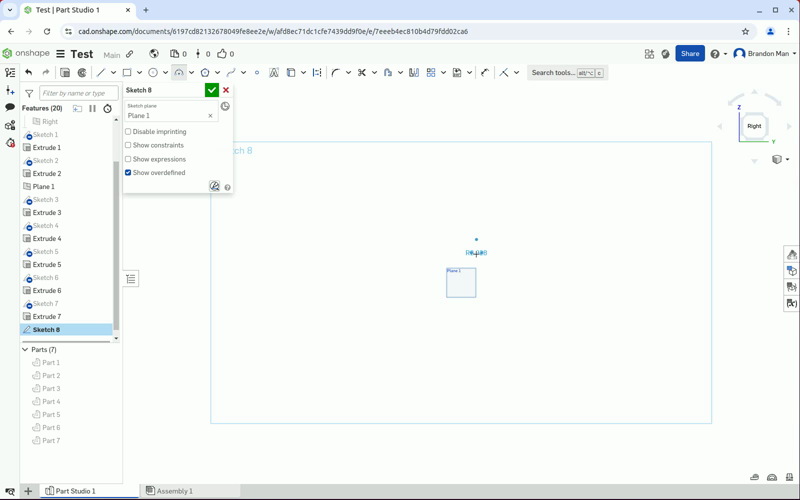
key_up(shift)
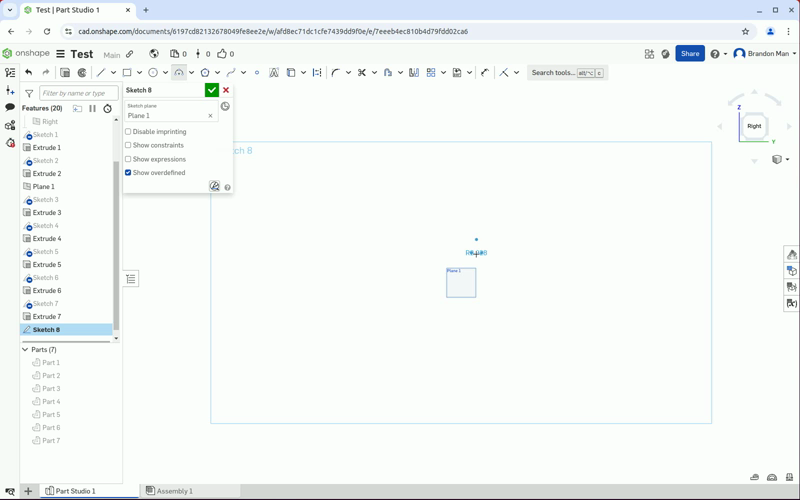
mouse_move(481, 252)
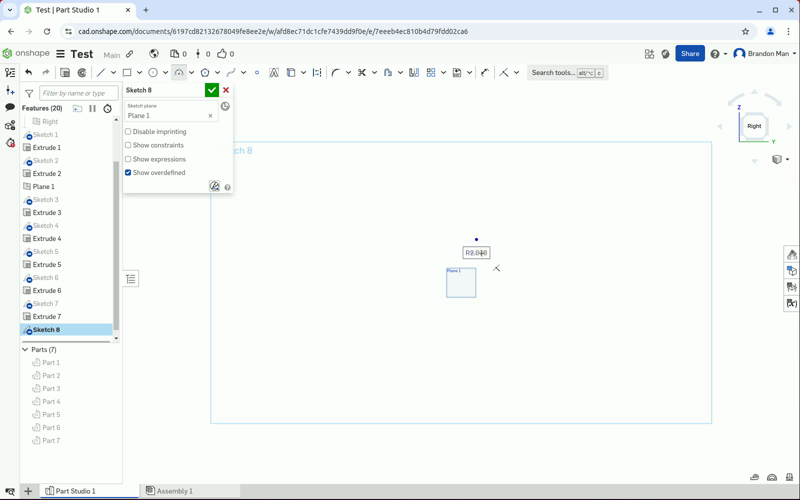
click(481, 252)
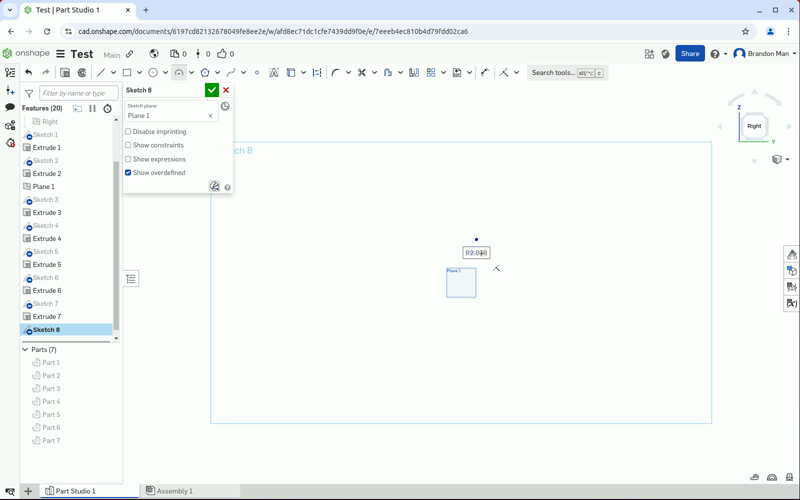
mouse_move(471, 252)
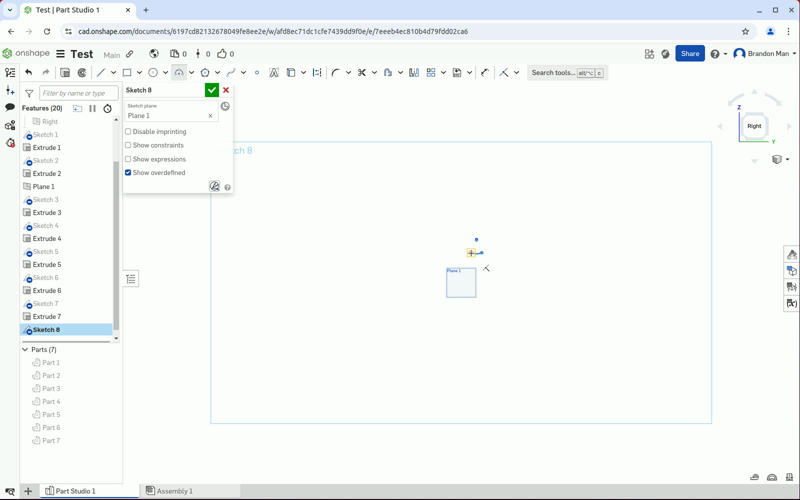
click(471, 252)
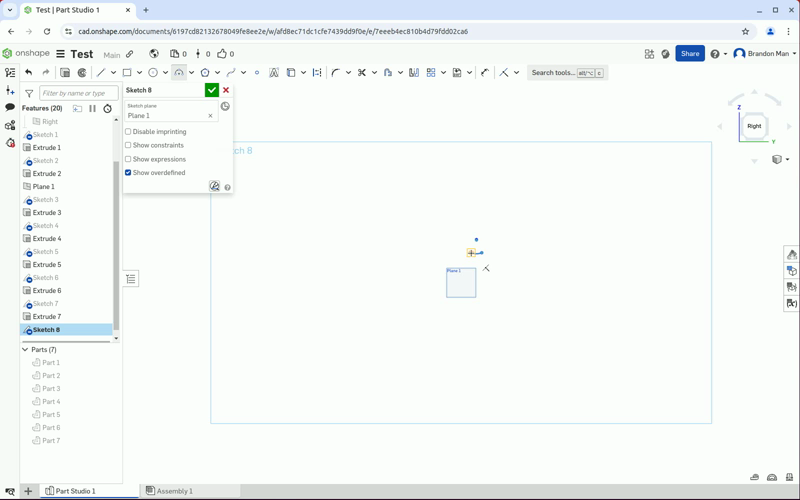
key_down(shift)
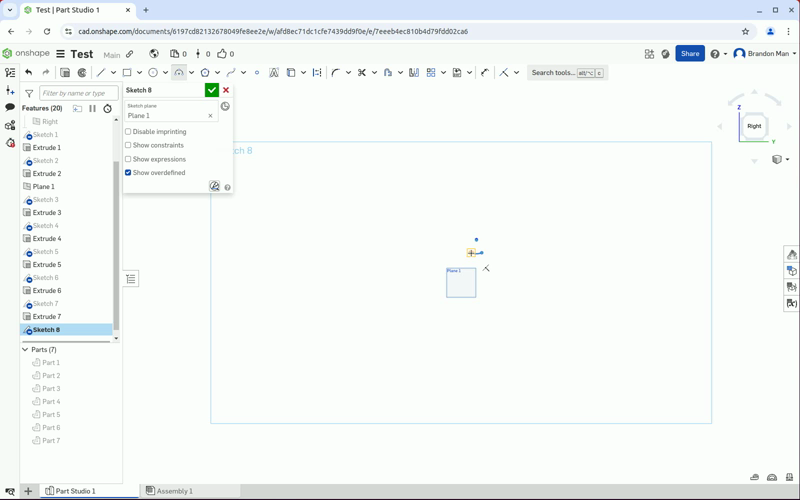
mouse_move(476, 251)
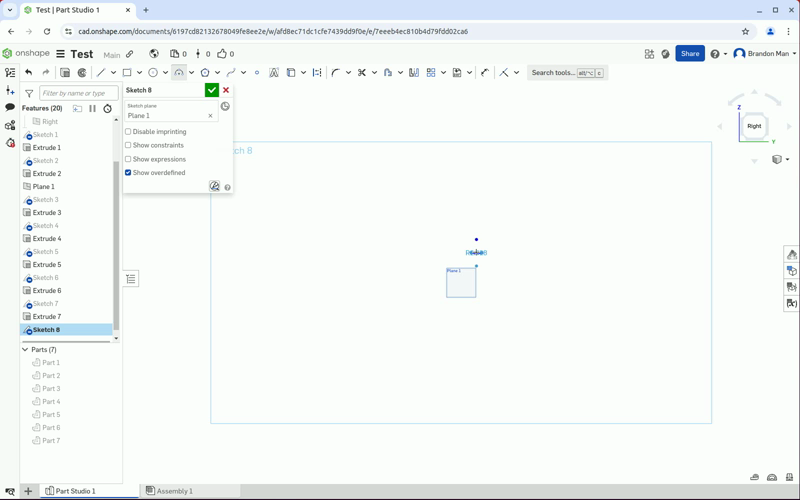
scroll(6)
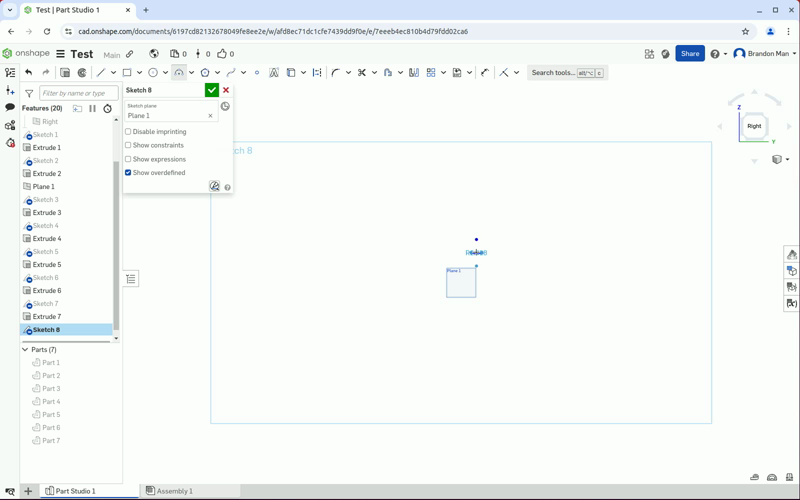
scroll(6)
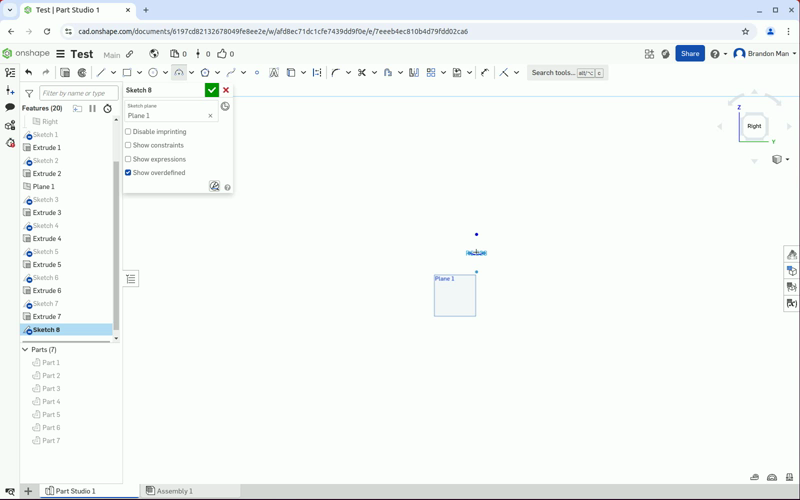
scroll(6)
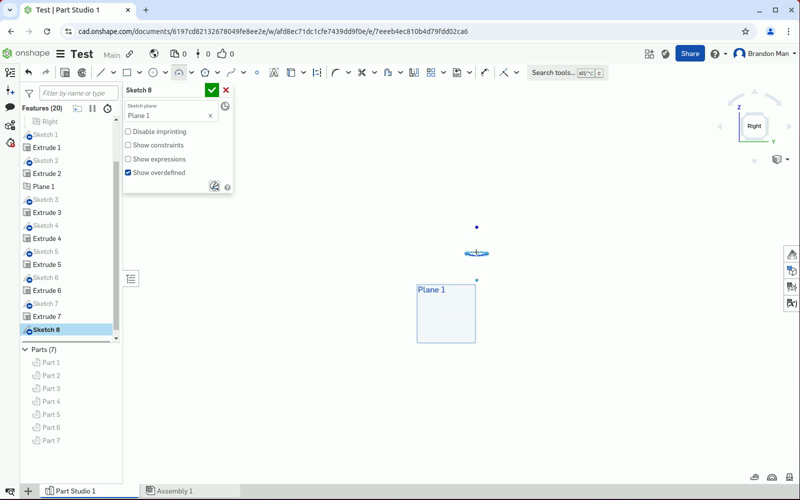
scroll(6)
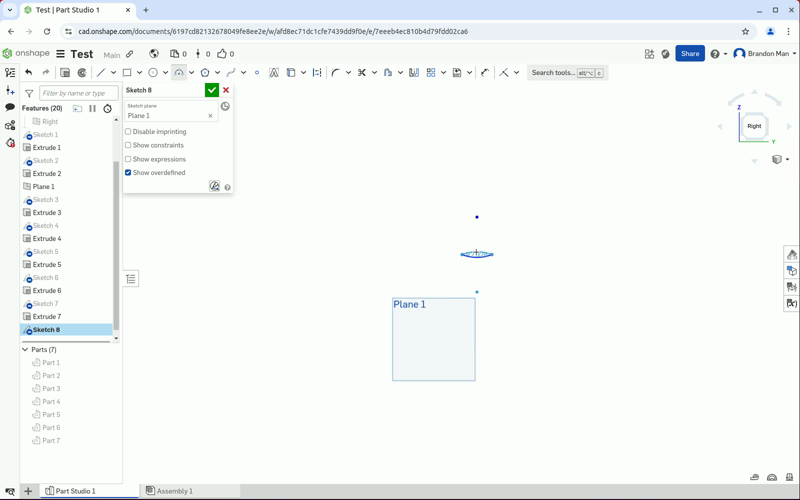
scroll(6)
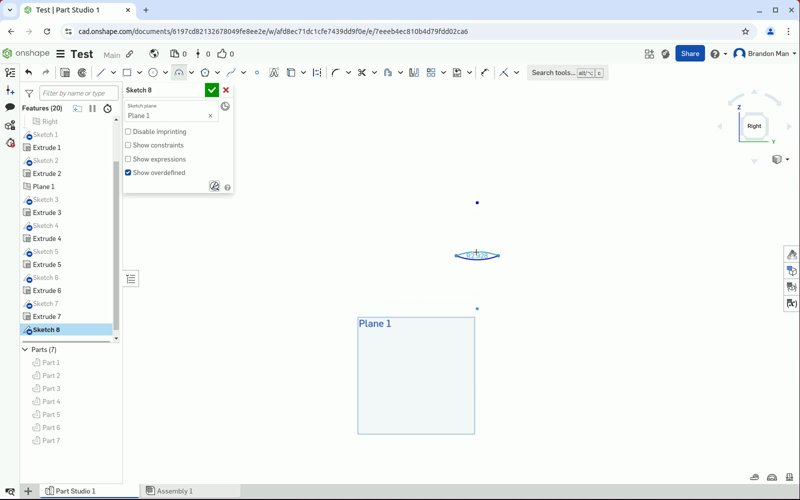
scroll(6)
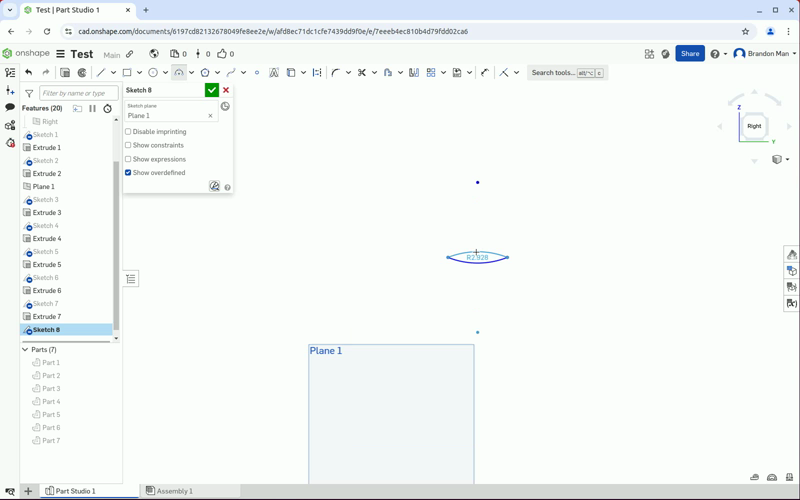
scroll(6)
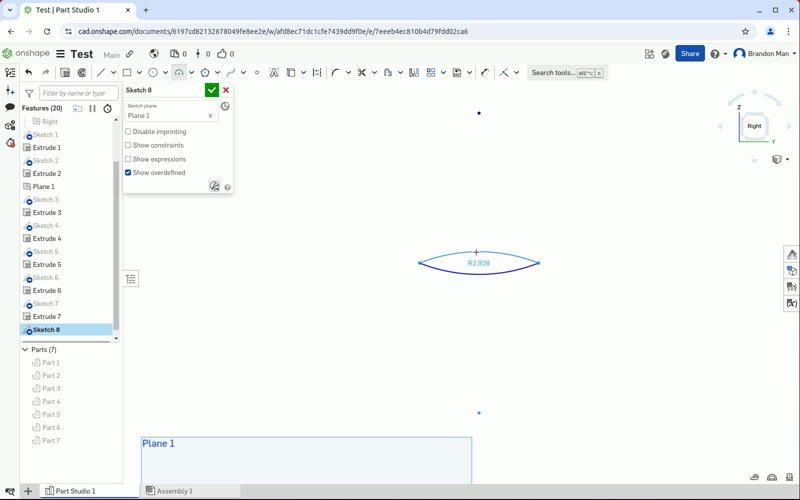
click(476, 251)
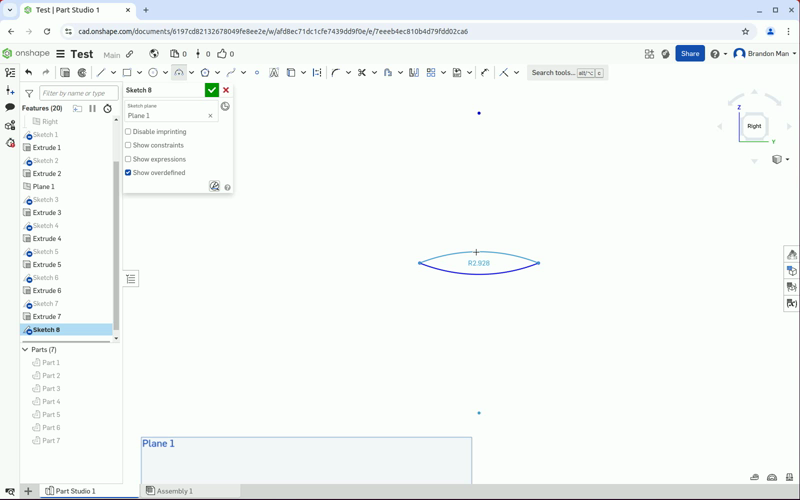
scroll(-6)
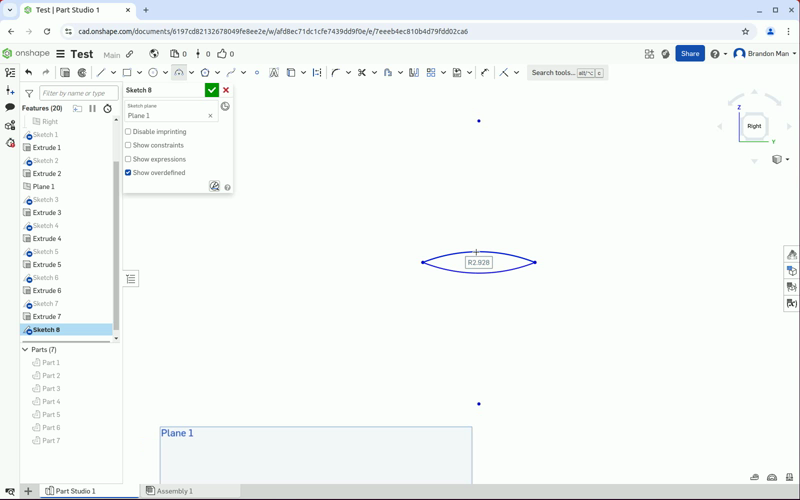
scroll(-6)
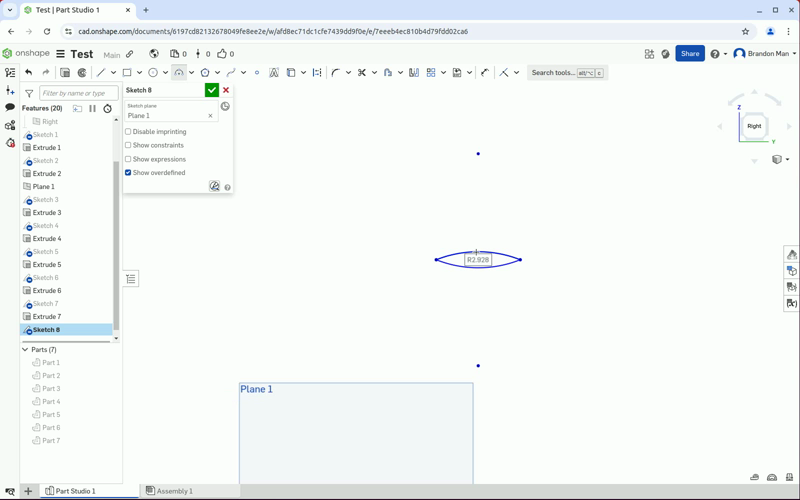
scroll(-6)
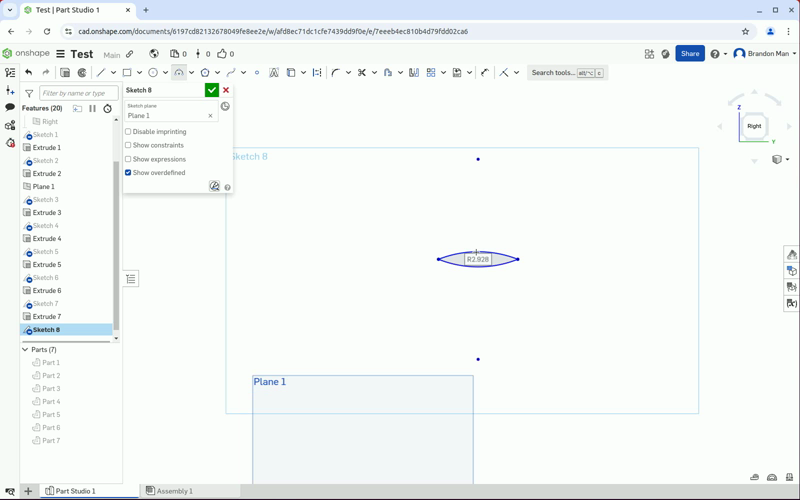
scroll(-6)
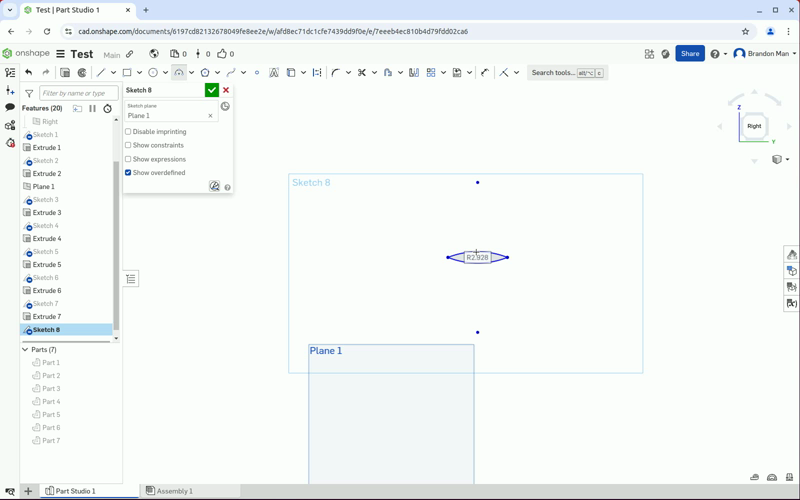
scroll(-6)
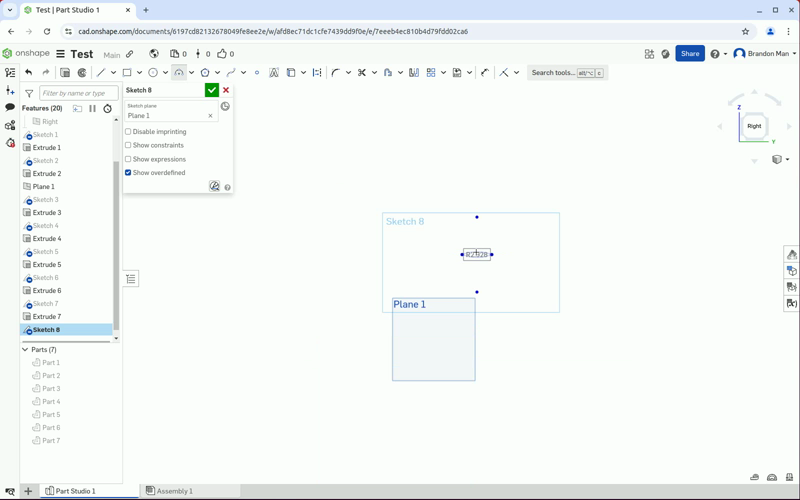
scroll(-6)
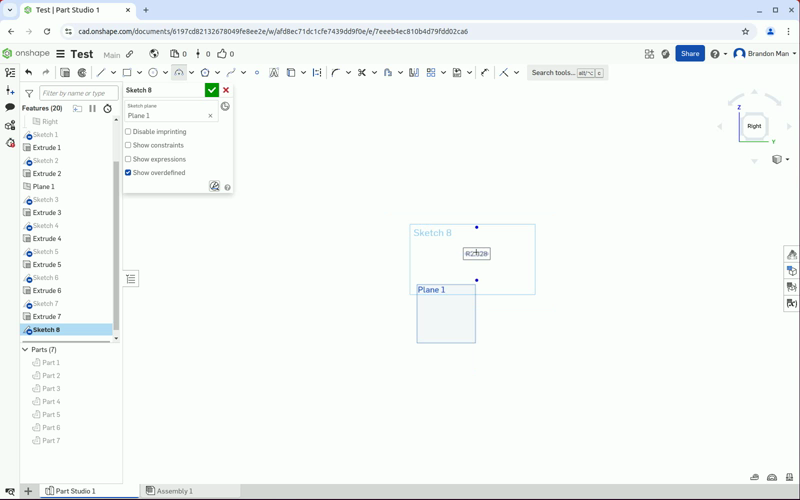
scroll(-6)
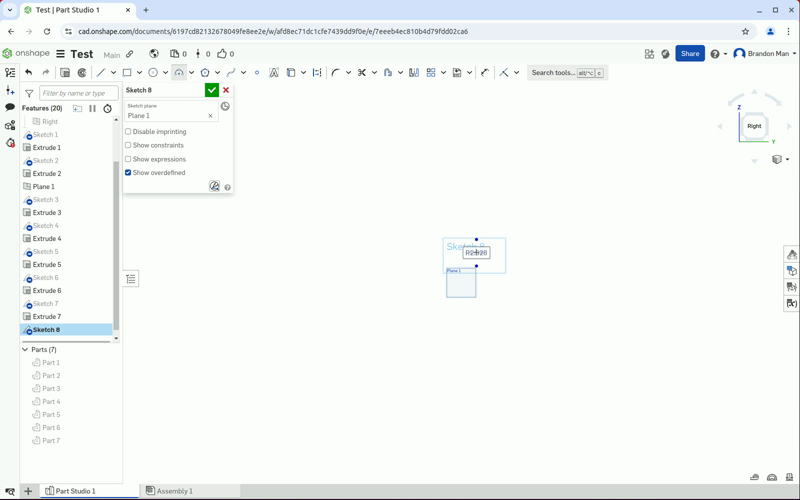
key_up(shift)
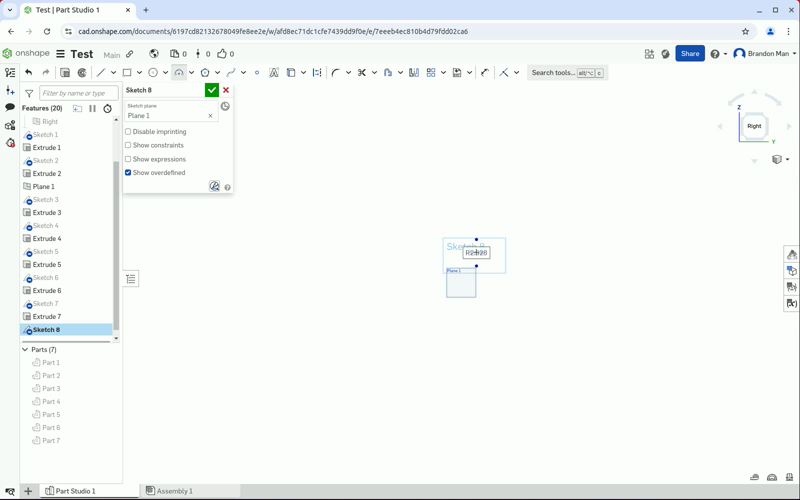
key(esc)
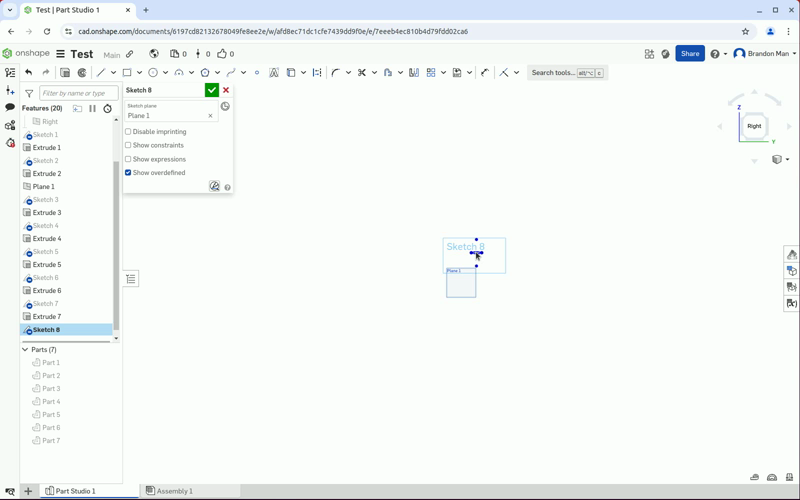
mouse_move(478, 251)
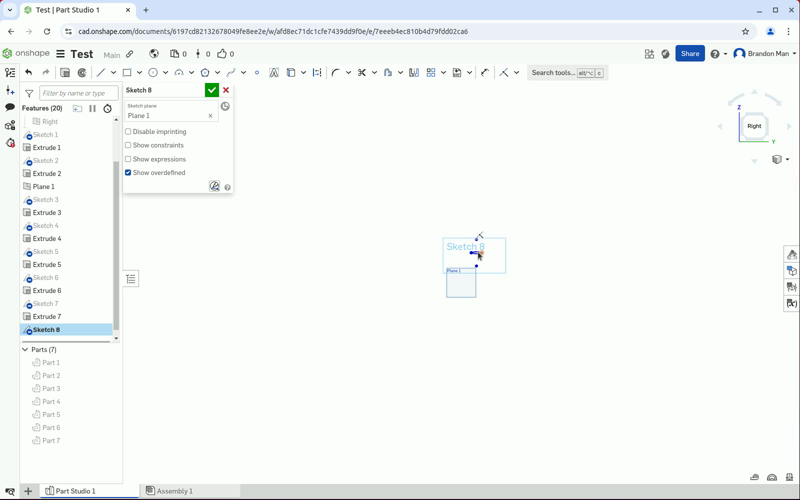
scroll(6)
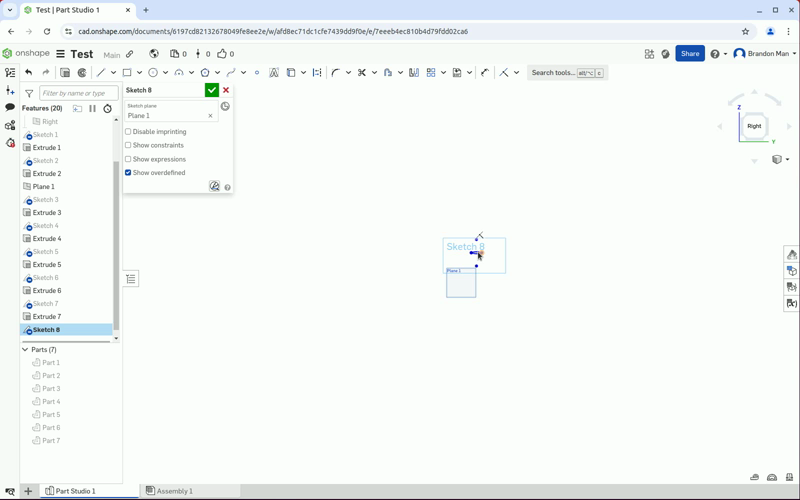
scroll(6)
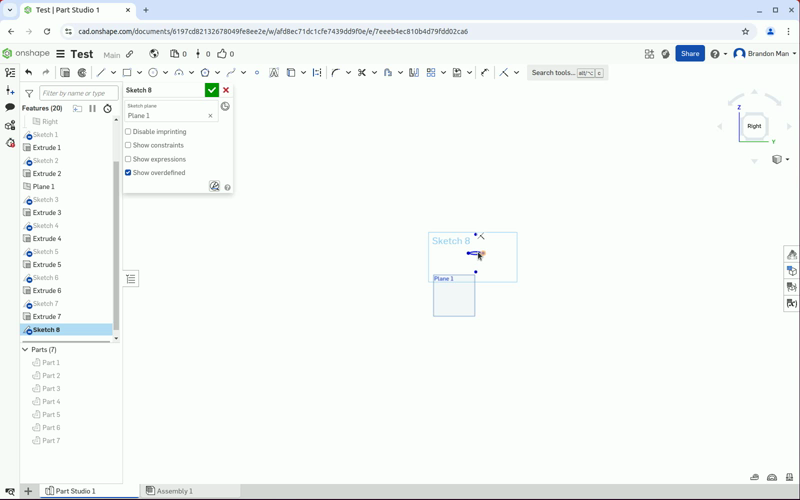
scroll(6)
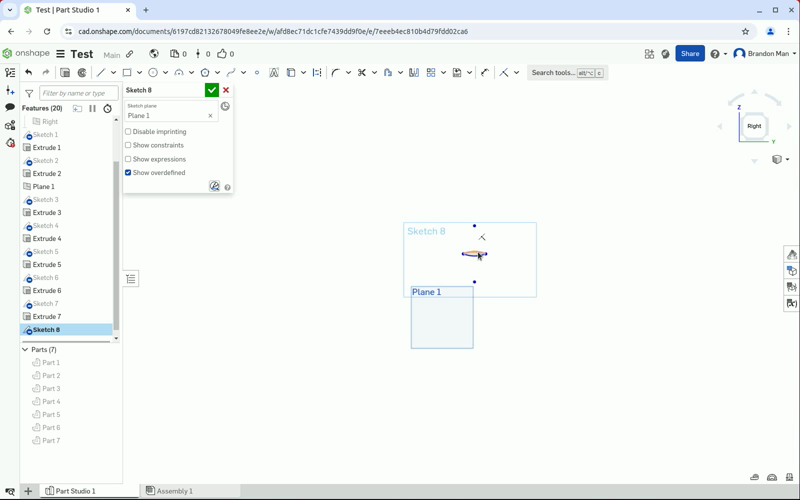
scroll(6)
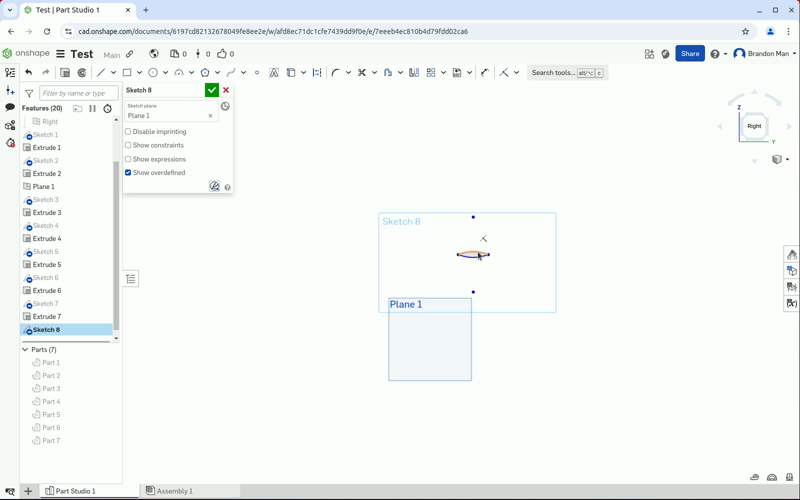
scroll(6)
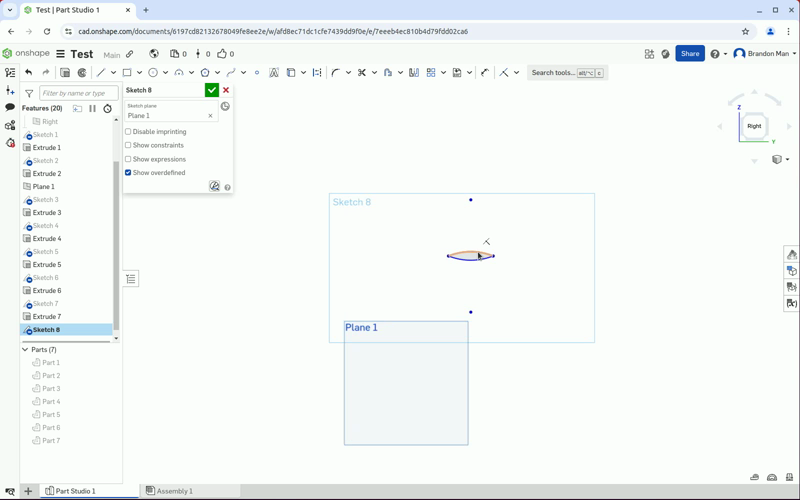
scroll(6)
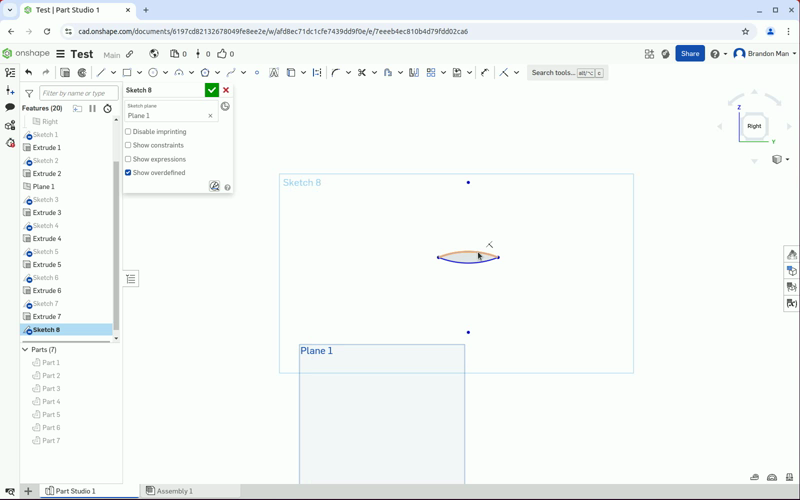
scroll(6)
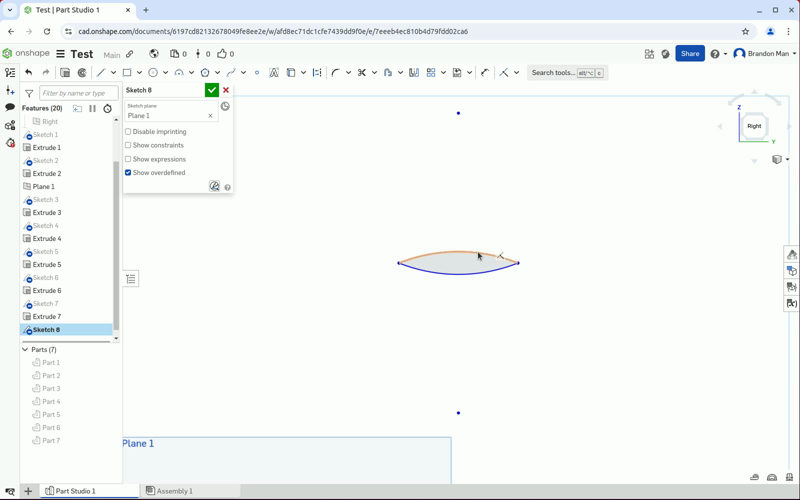
click(478, 251)
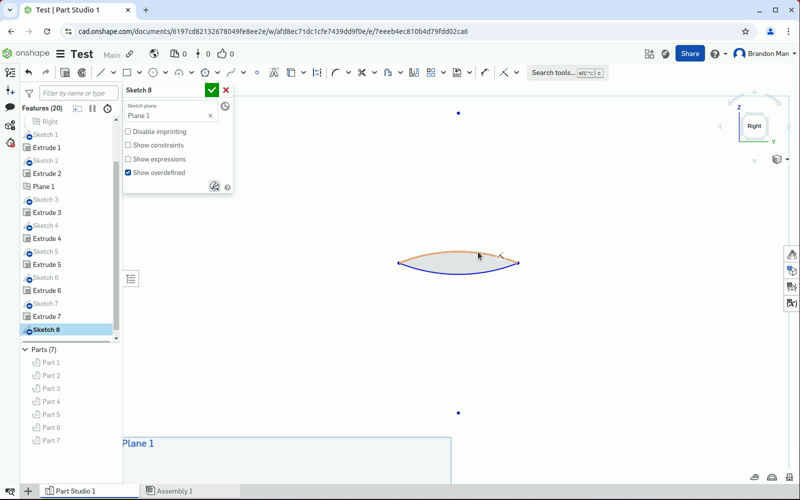
scroll(-6)
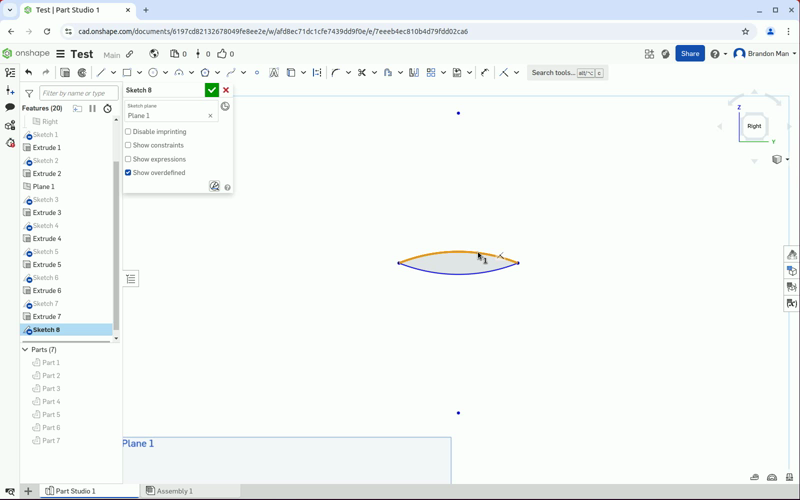
scroll(-6)
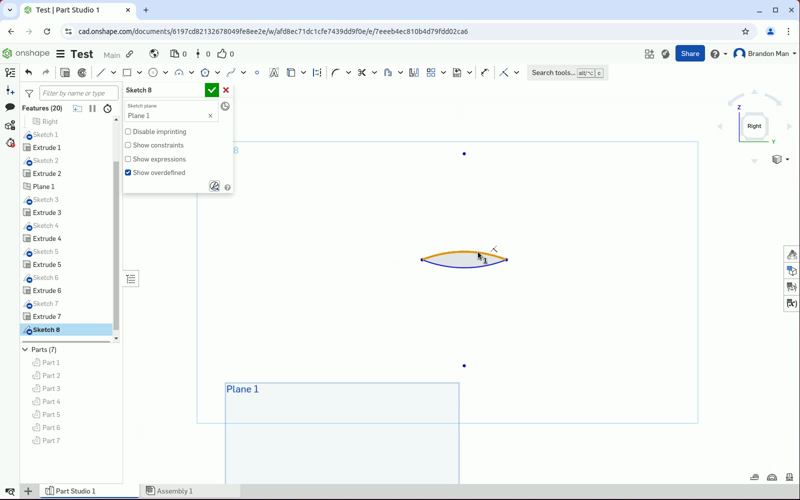
scroll(-6)
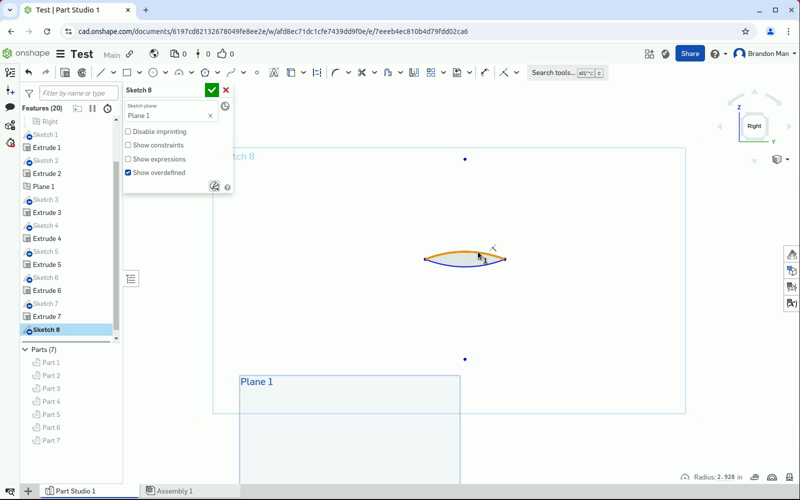
scroll(-6)
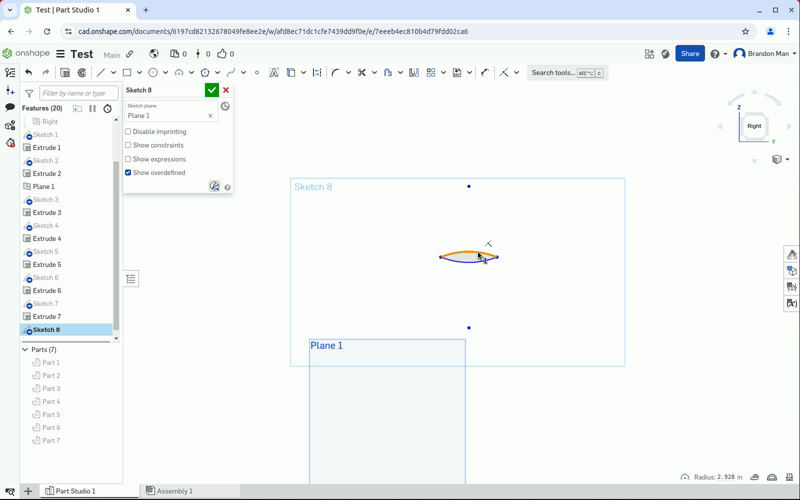
scroll(-6)
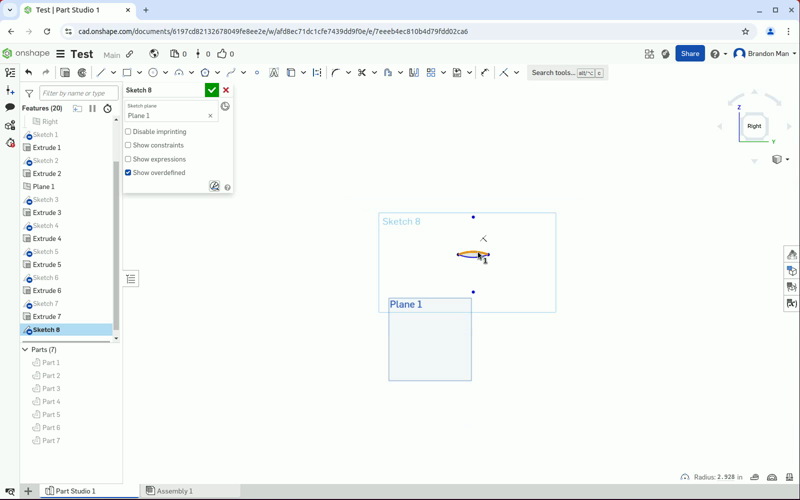
scroll(-6)
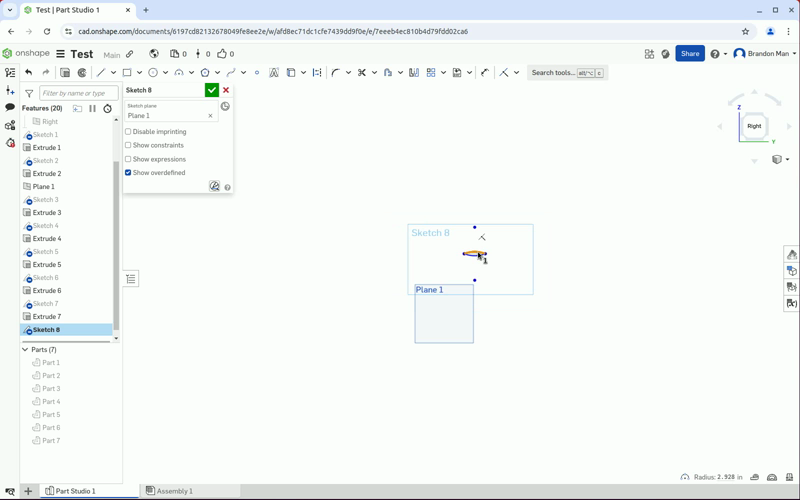
scroll(-6)
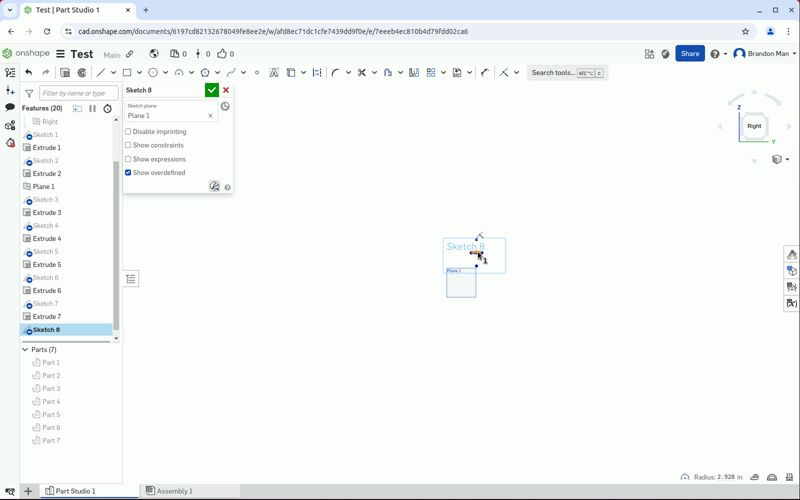
mouse_move(73, 352)
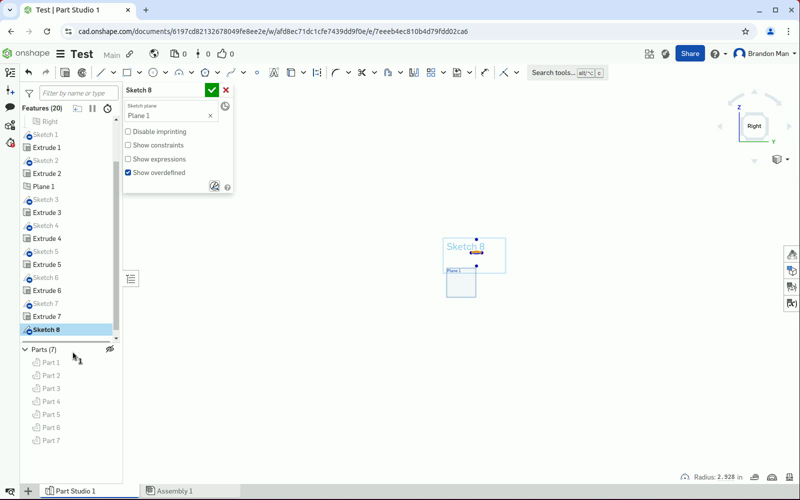
key(shift+y)
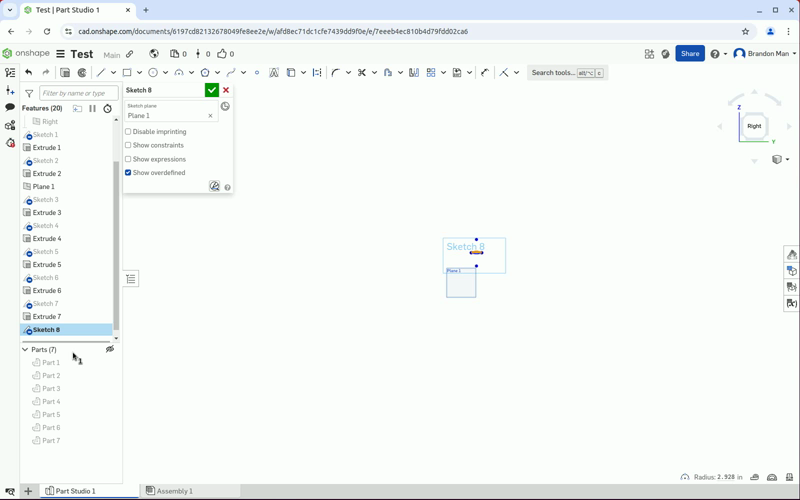
key(shift+e)
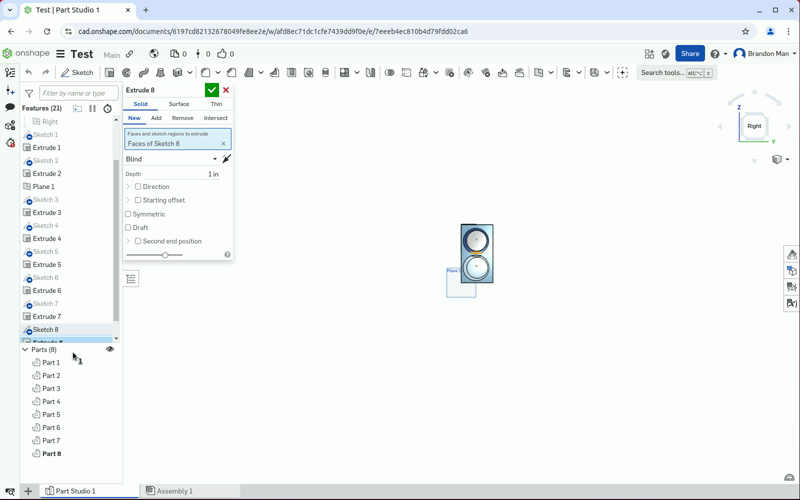
mouse_move(143, 106)
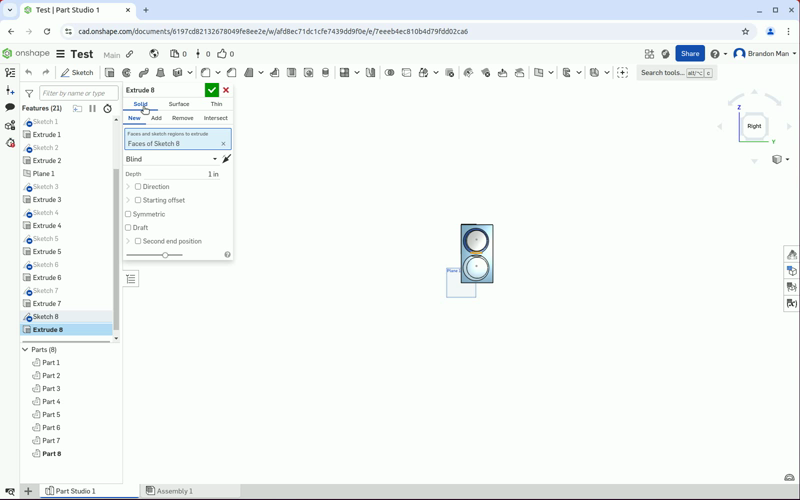
click(143, 106)
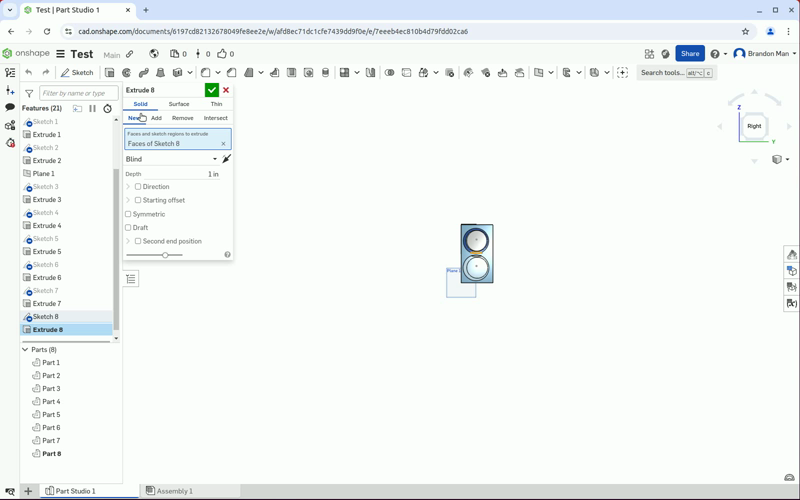
mouse_move(137, 120)
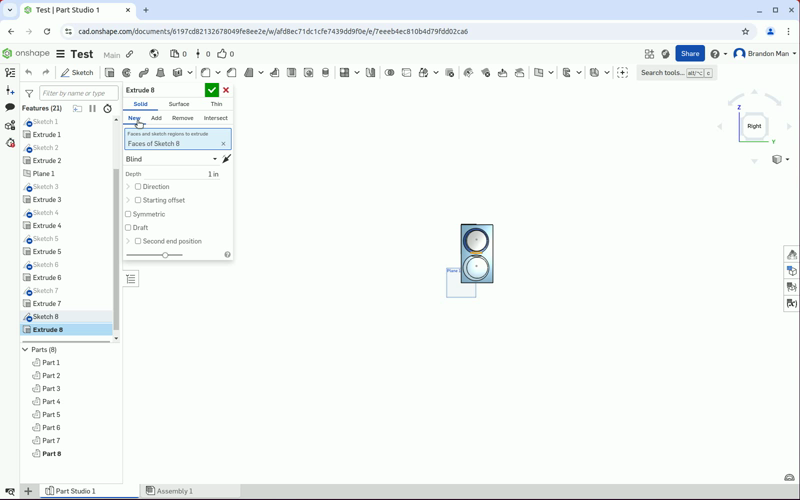
click(137, 120)
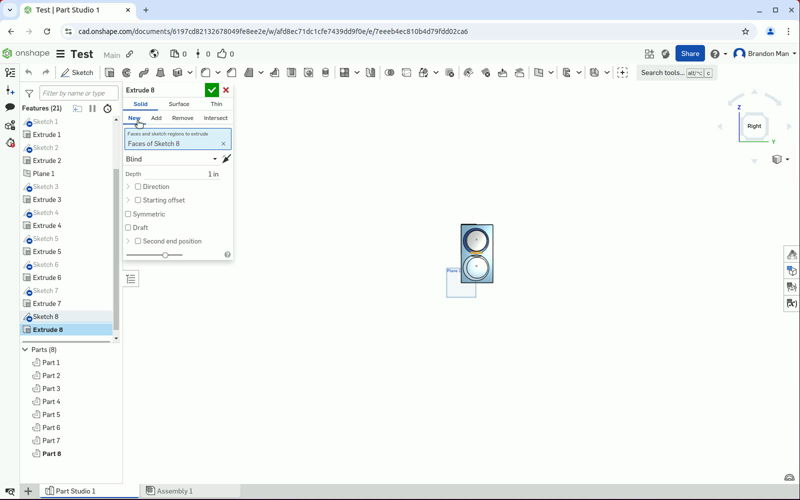
key(tab, 4)
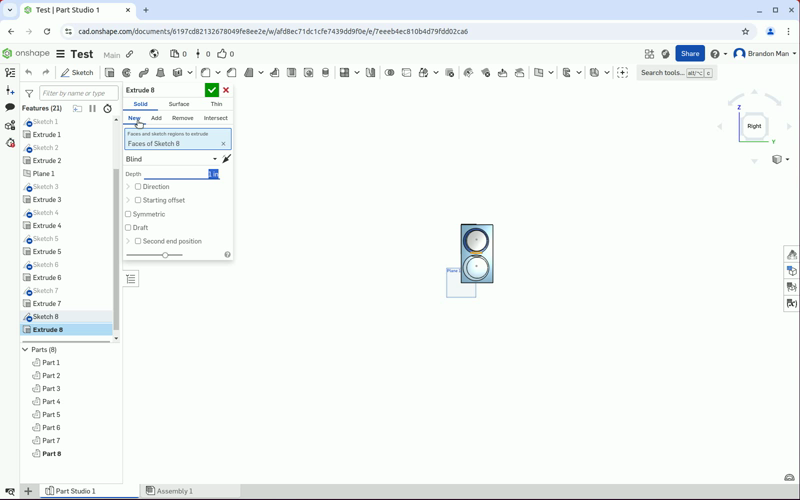
text(3.37)
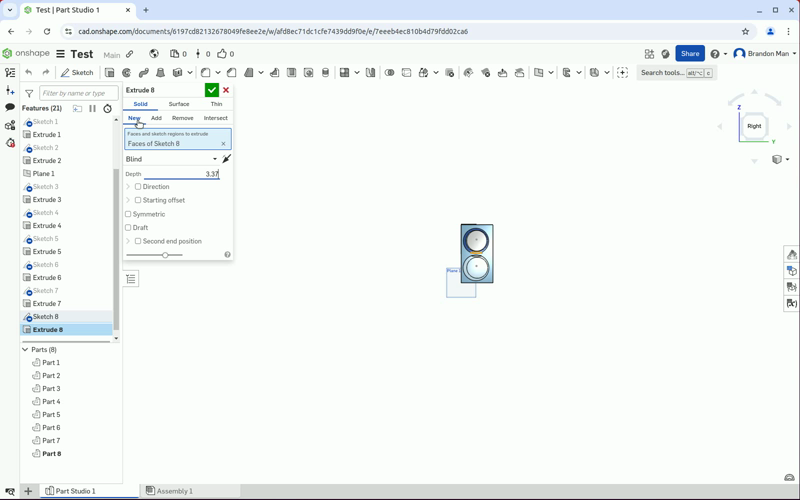
key(enter)
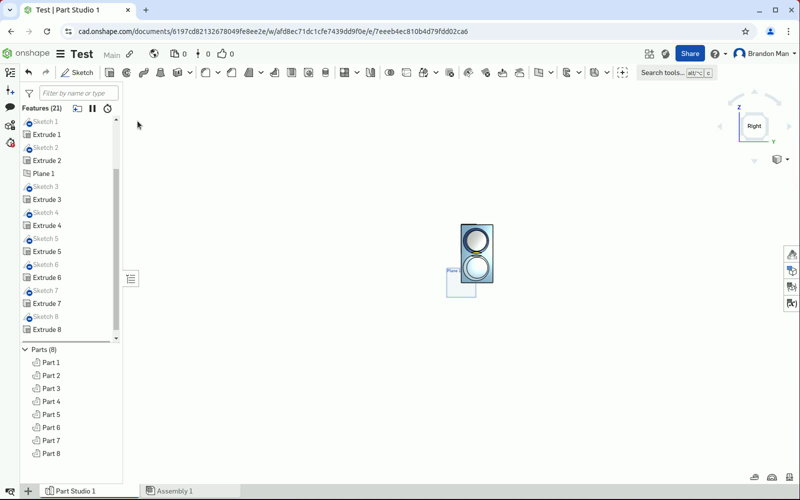
key(shift+h)
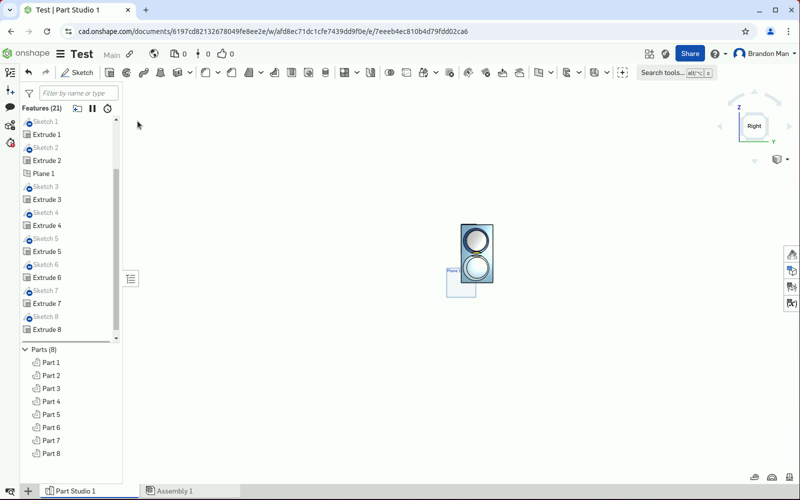
key(shift+h)
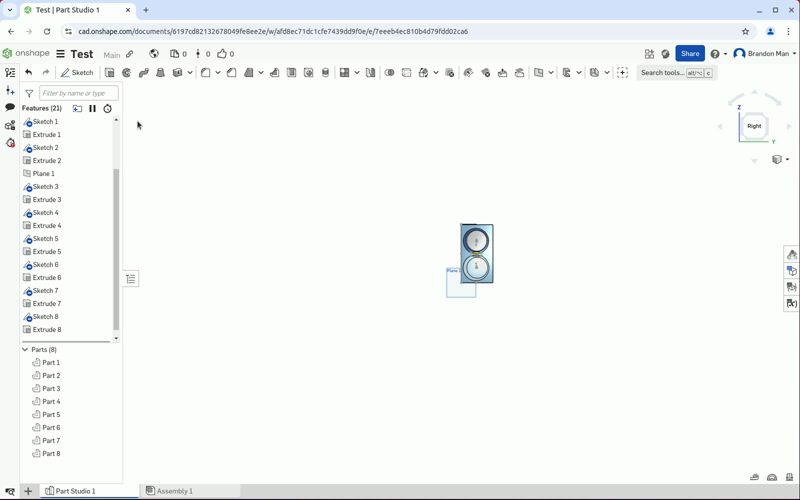
key(shift+7)
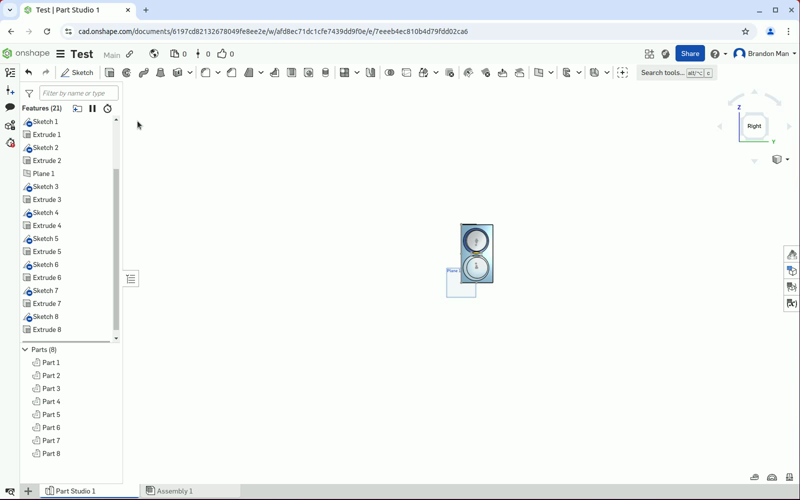
key(right, 2)
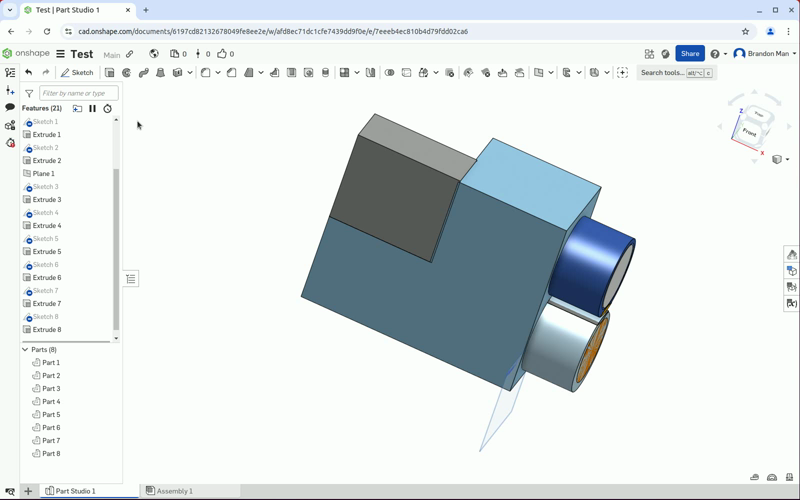
key(down, 2)
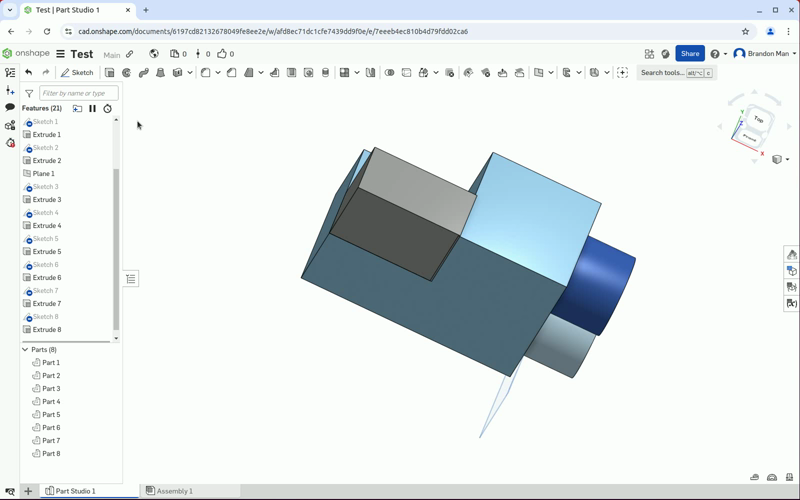
key(up, 2)
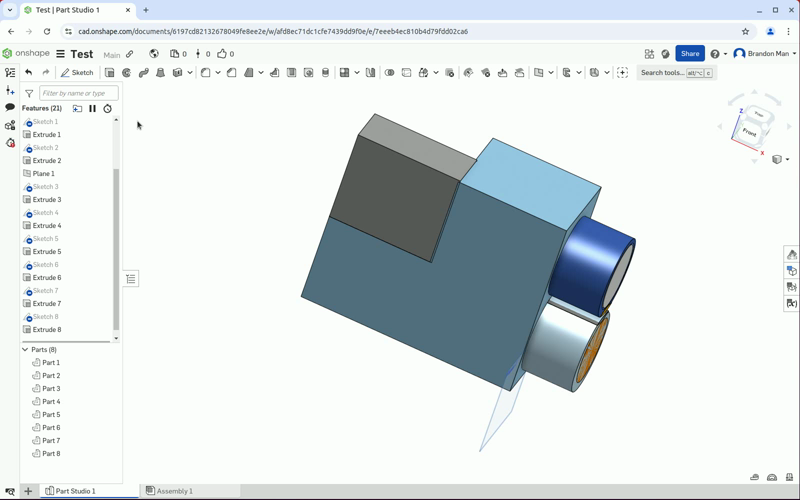
key(left, 2)
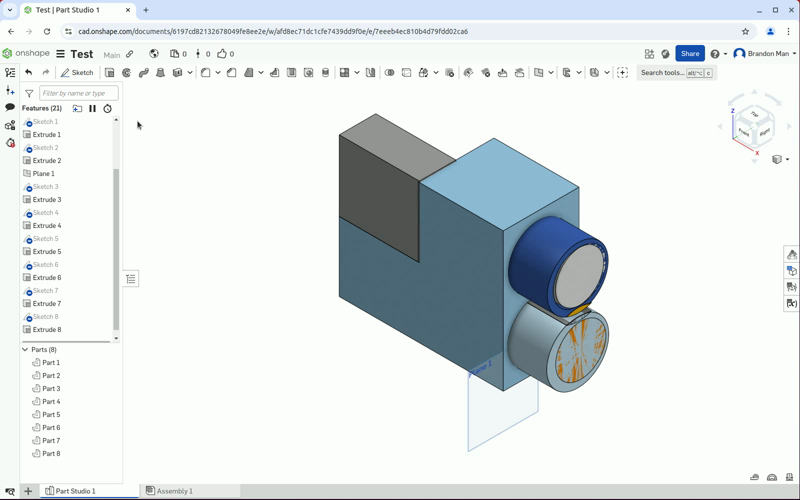
mouse_move(69, 124)
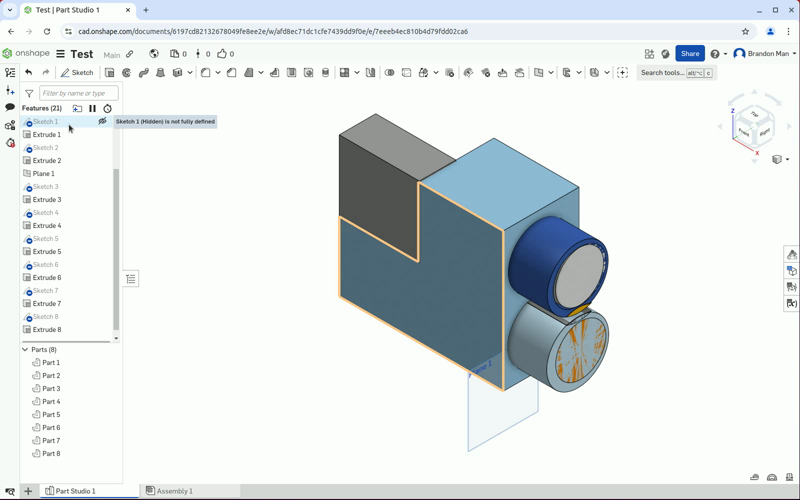
click(69, 124)